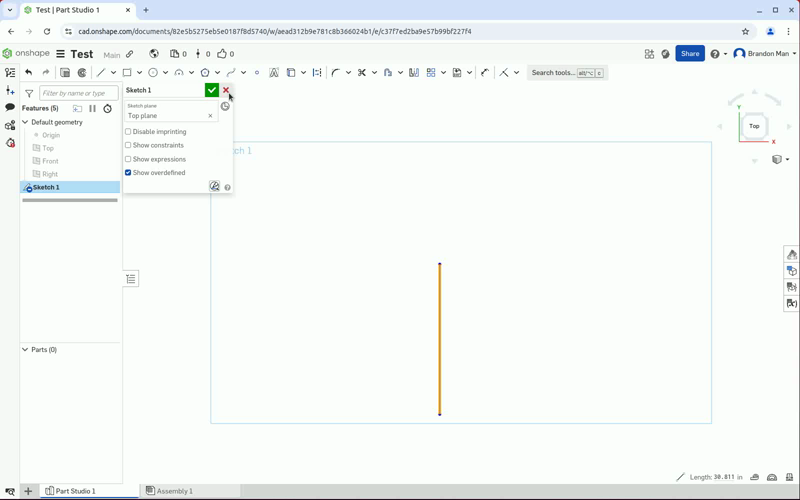
key(shift+h)
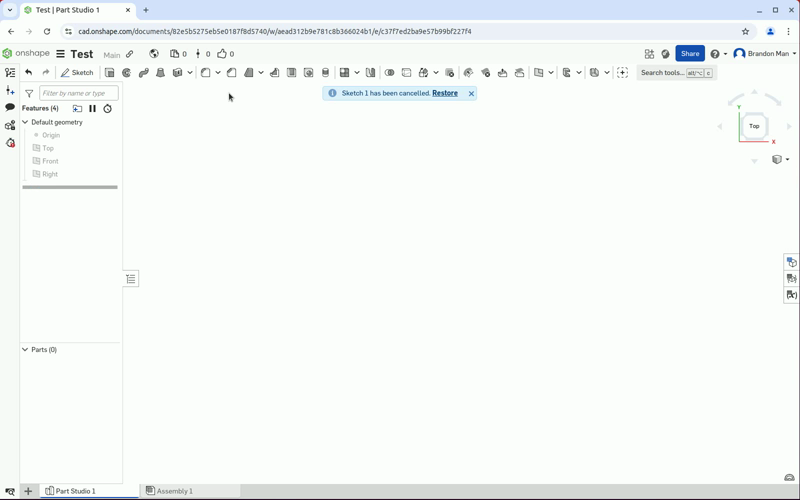
mouse_move(73, 352)
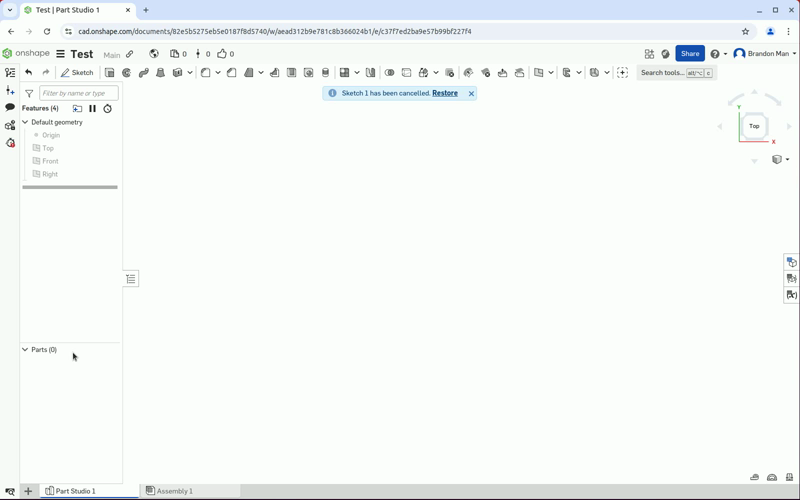
key(y)
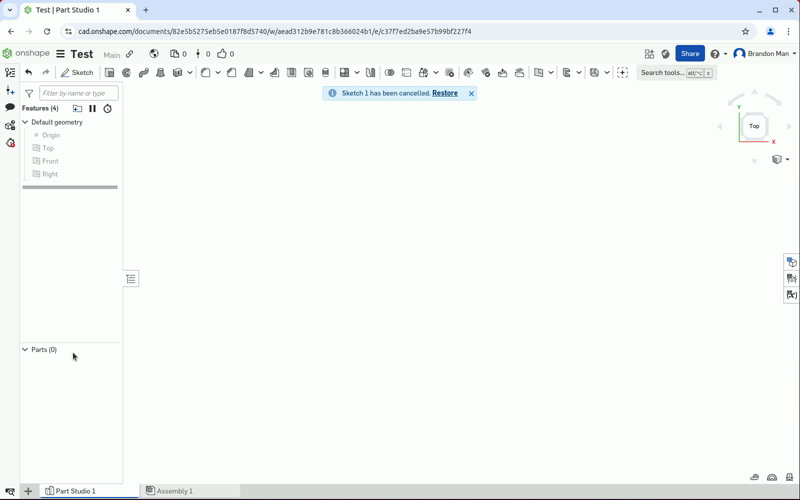
key(shift+p)
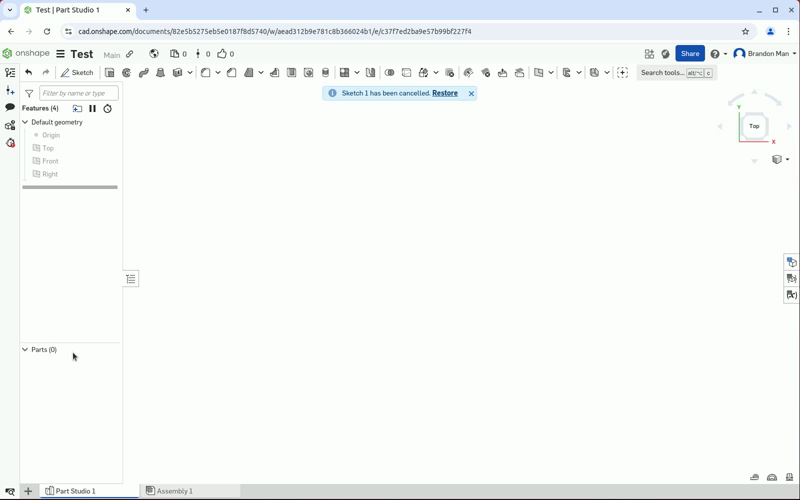
key(space)
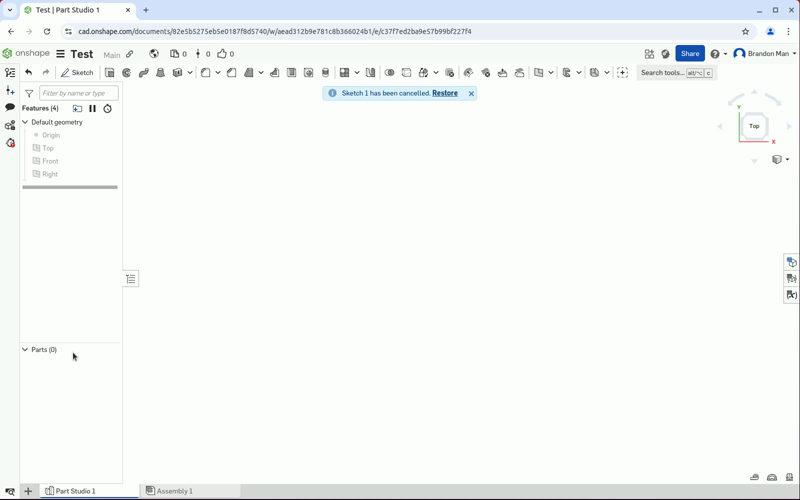
key_down(shift)
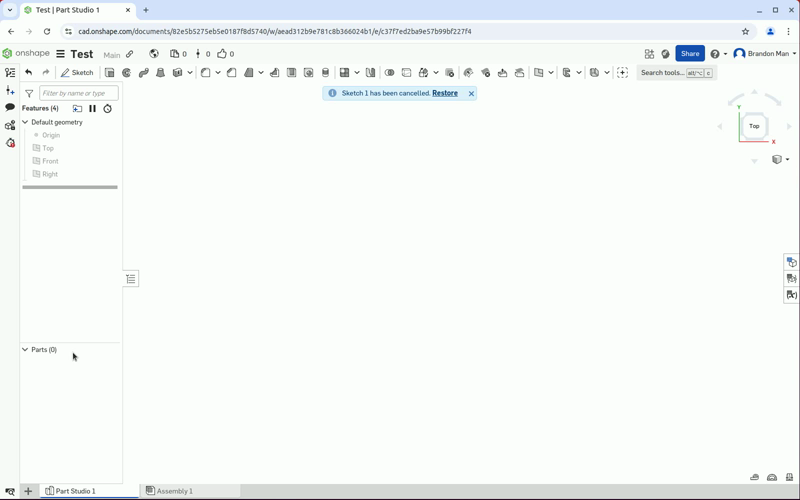
key(up)
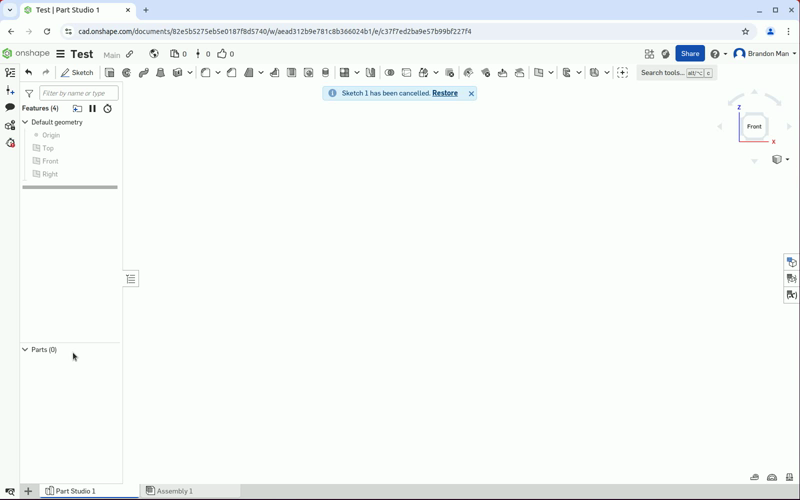
key_up(shift)
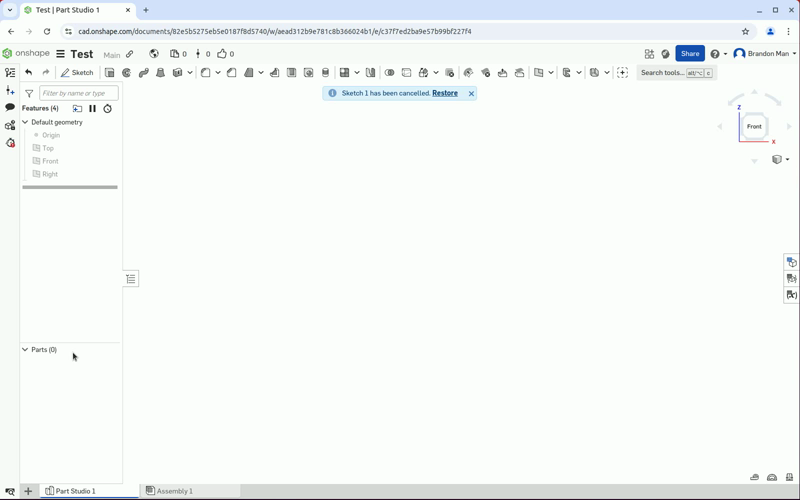
mouse_move(73, 352)
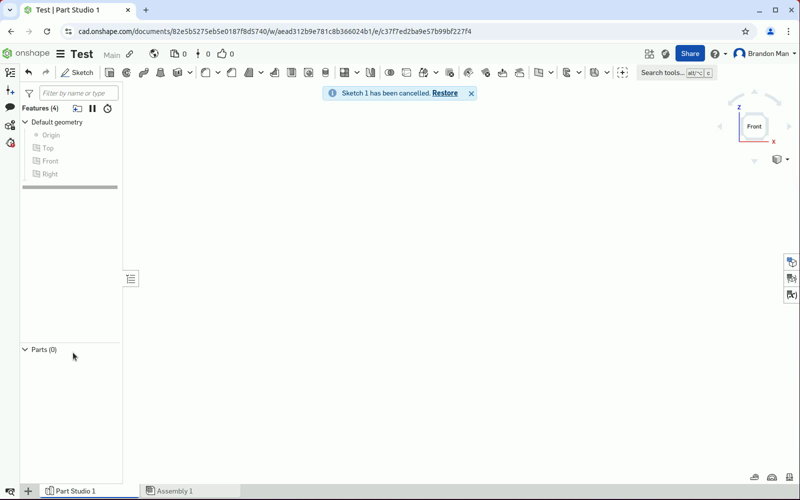
key(shift+y)
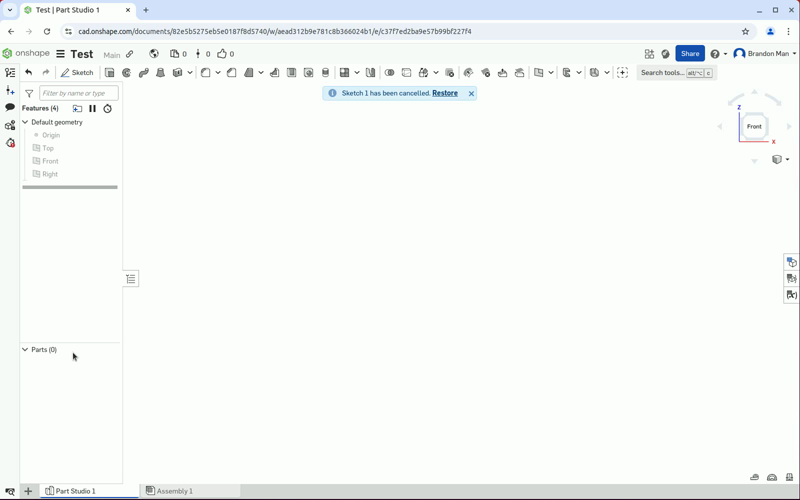
key(shift+s)
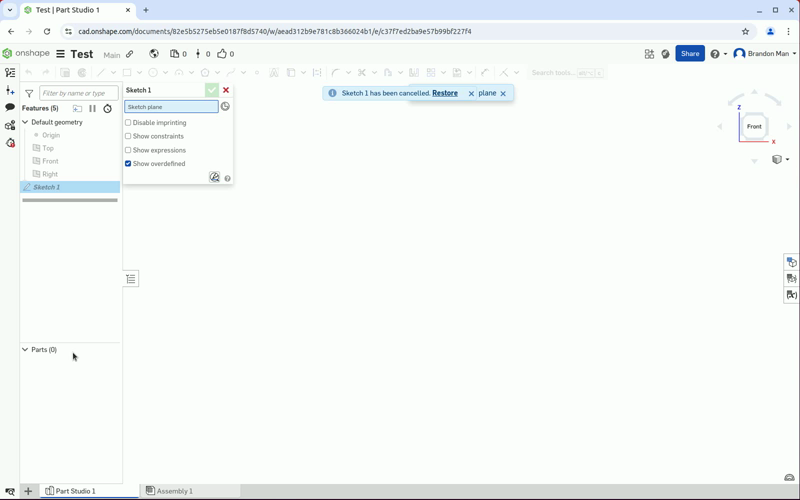
mouse_move(73, 163)
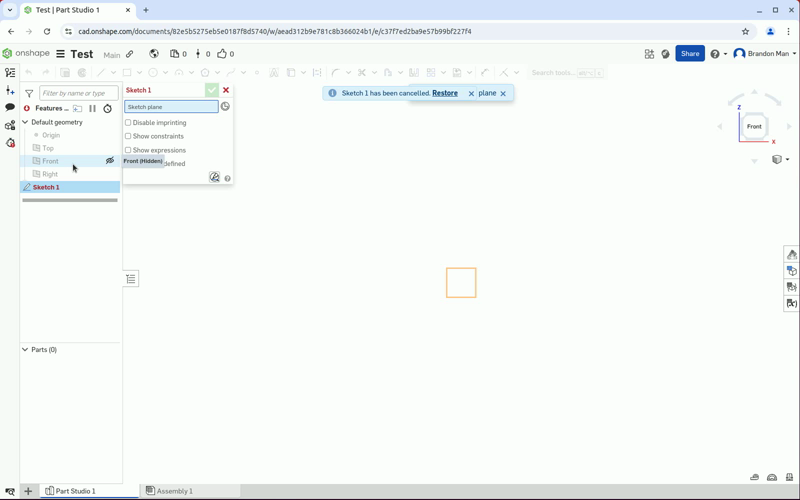
click(73, 163)
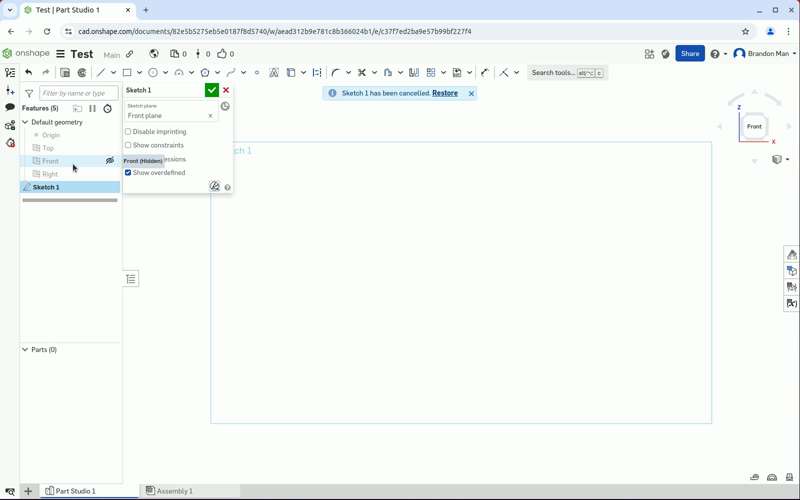
mouse_move(73, 352)
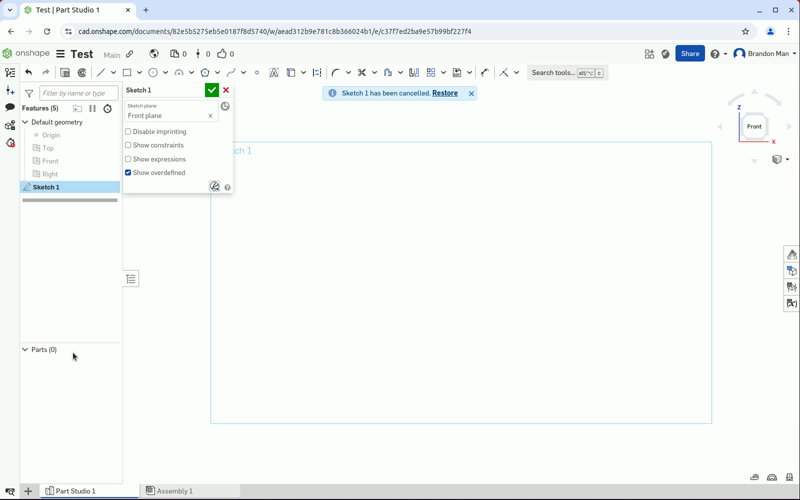
key(y)
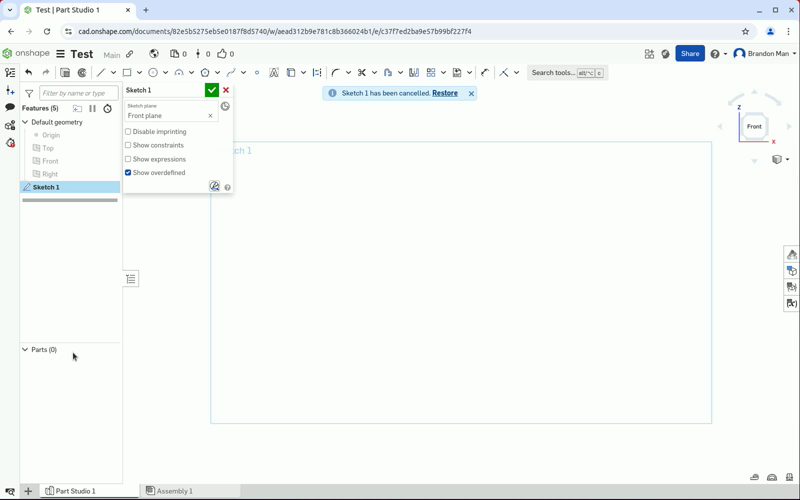
key(a)
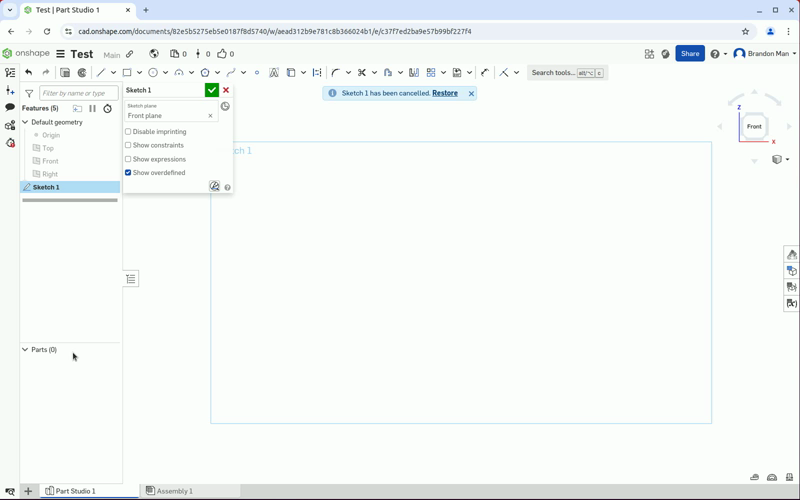
key_down(shift)
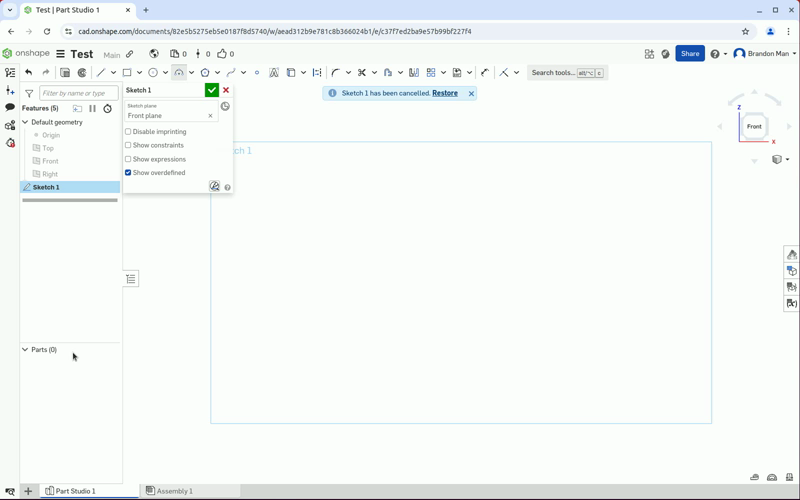
mouse_move(453, 265)
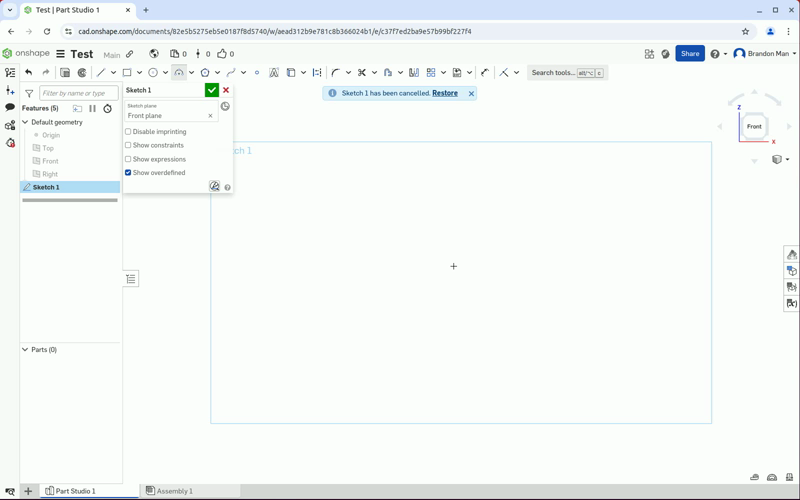
click(453, 265)
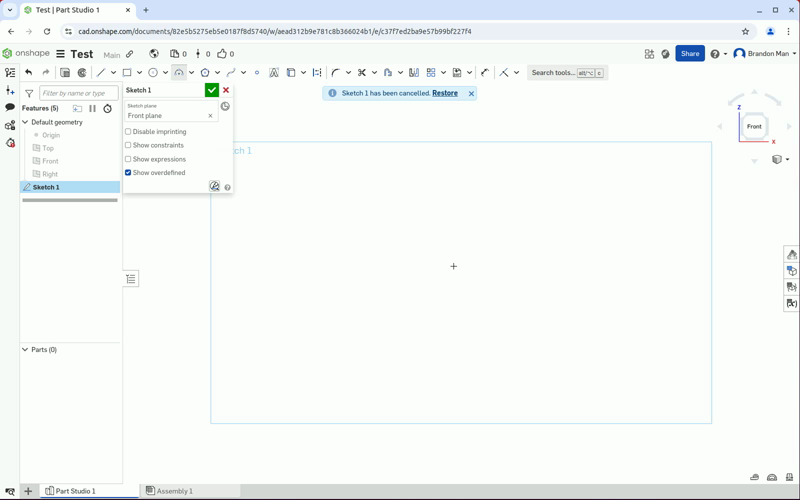
key_up(shift)
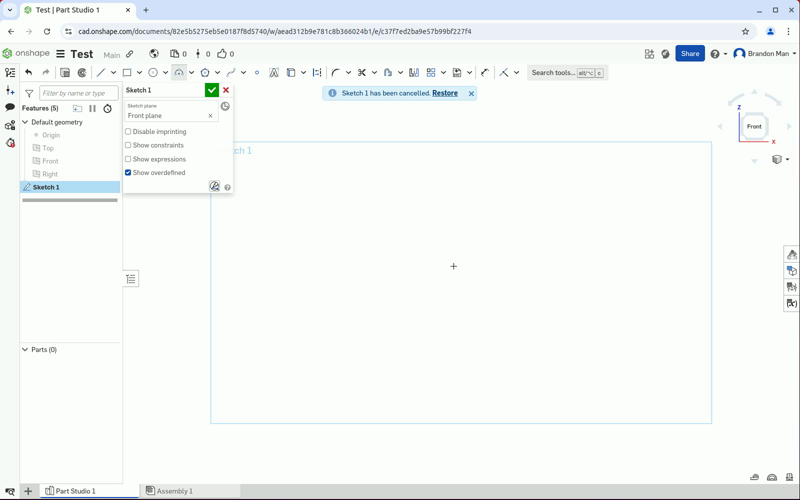
key_down(shift)
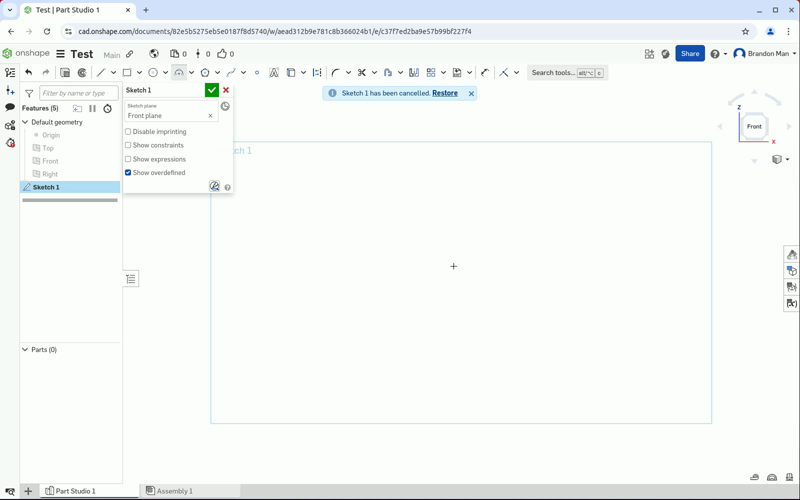
mouse_move(467, 265)
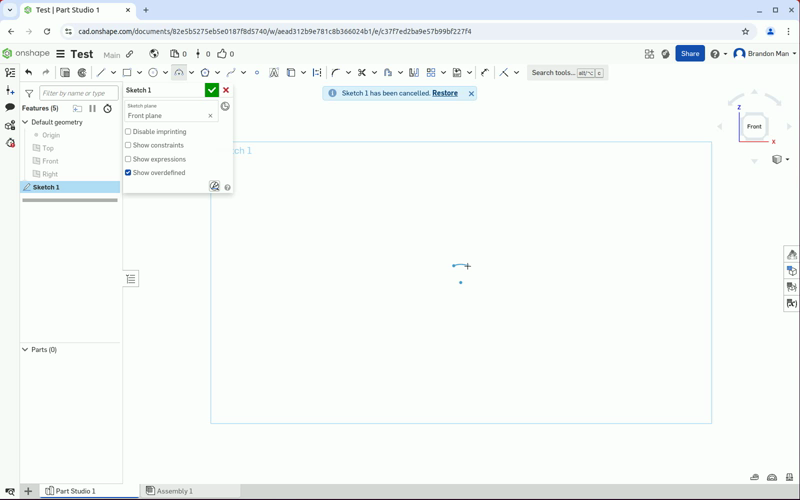
click(467, 265)
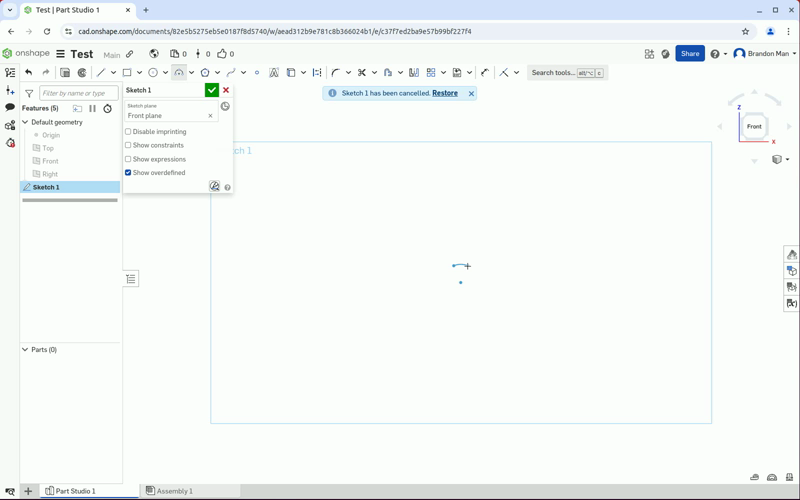
mouse_move(460, 220)
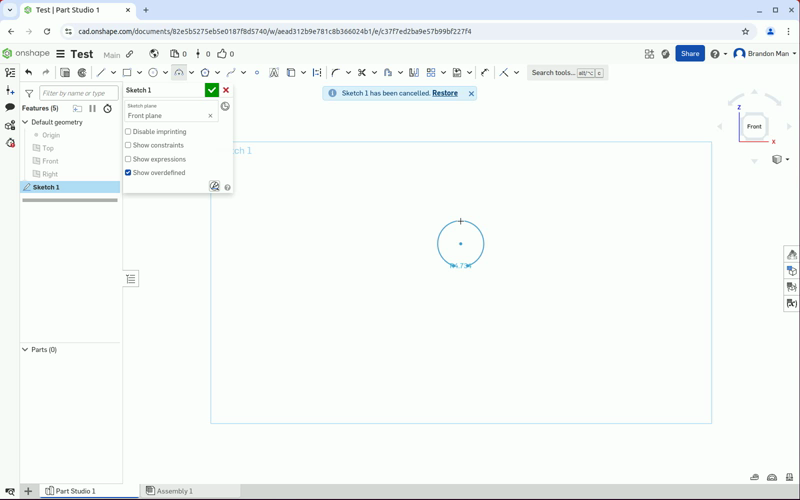
click(460, 220)
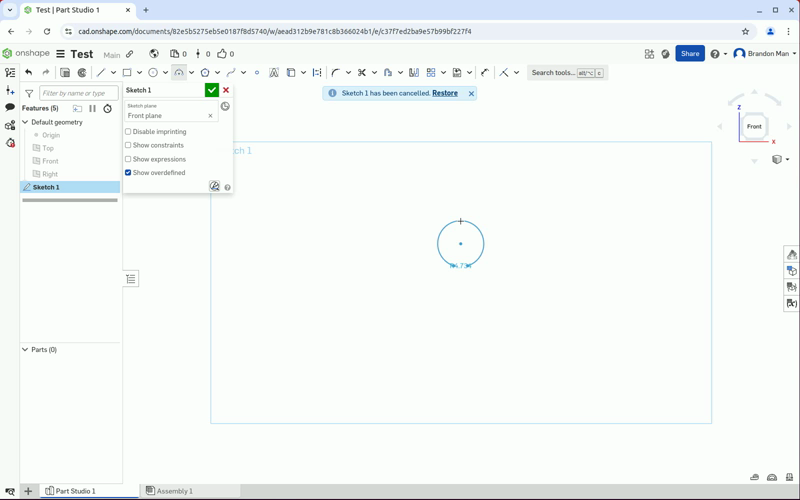
key_up(shift)
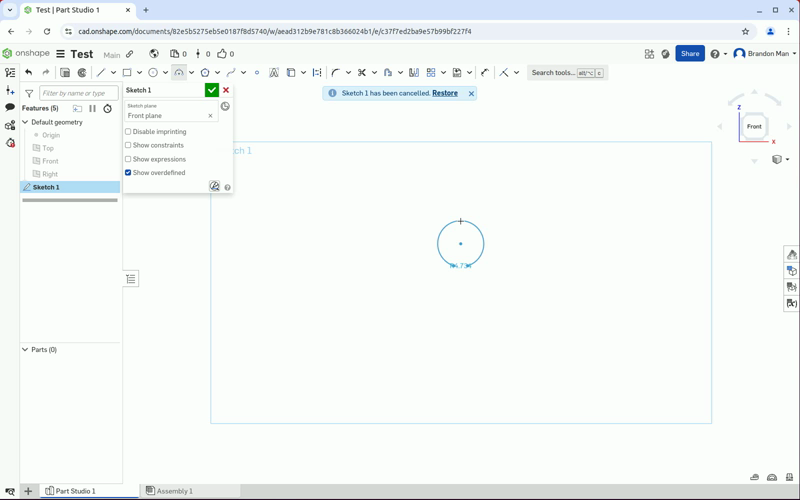
key(esc)
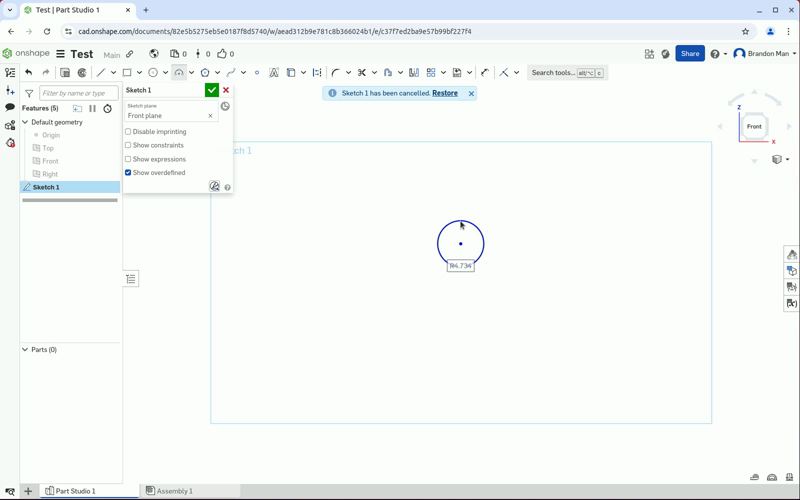
key(l)
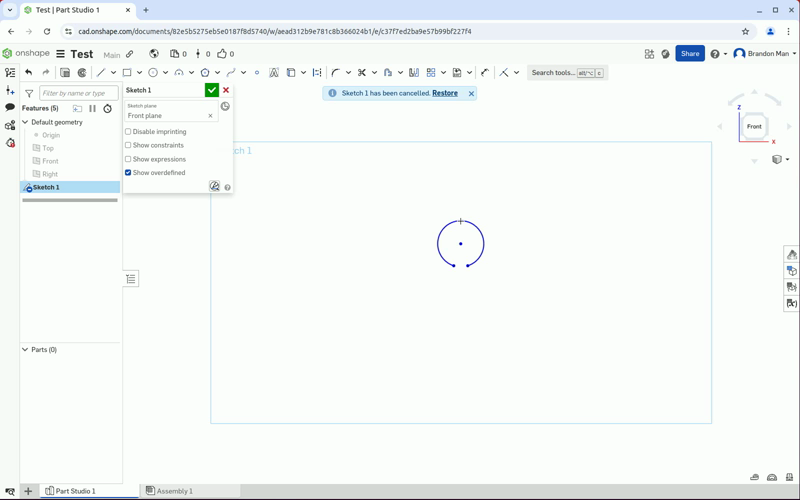
mouse_move(467, 265)
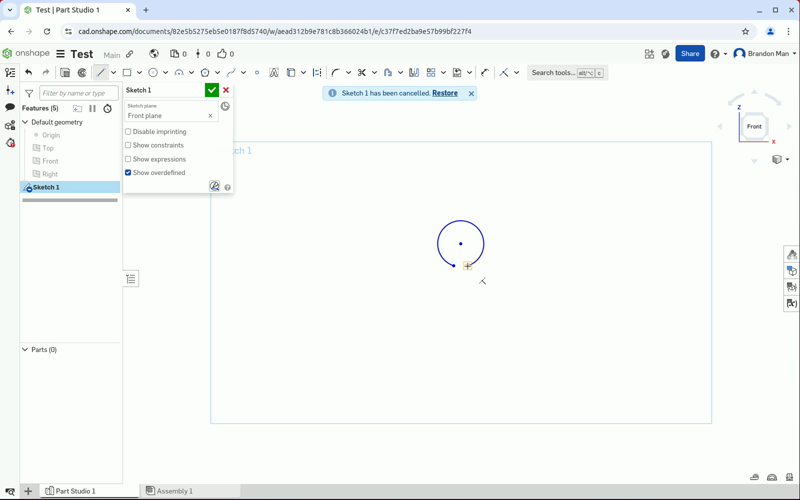
click(467, 265)
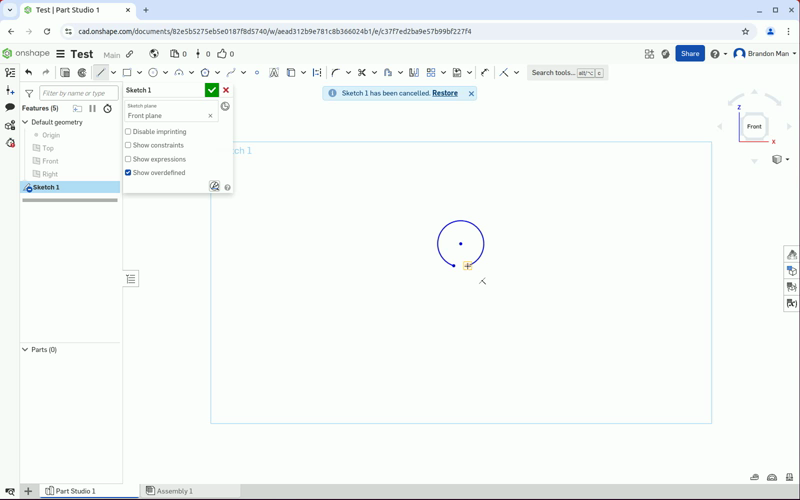
key_down(shift)
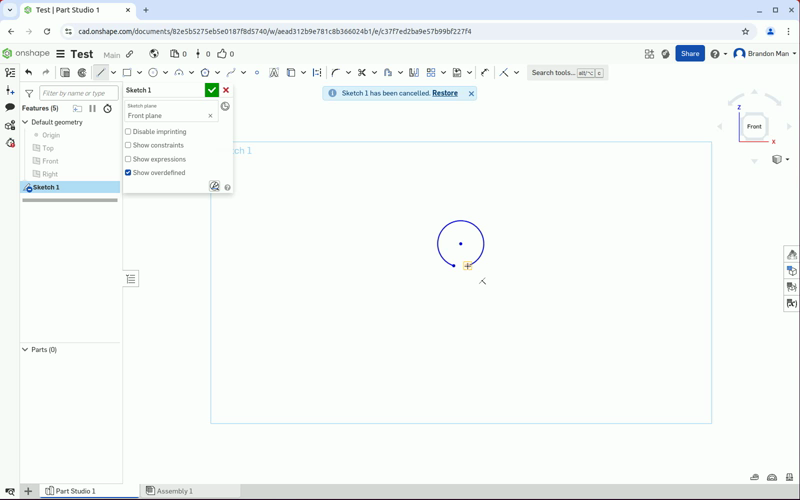
mouse_move(498, 265)
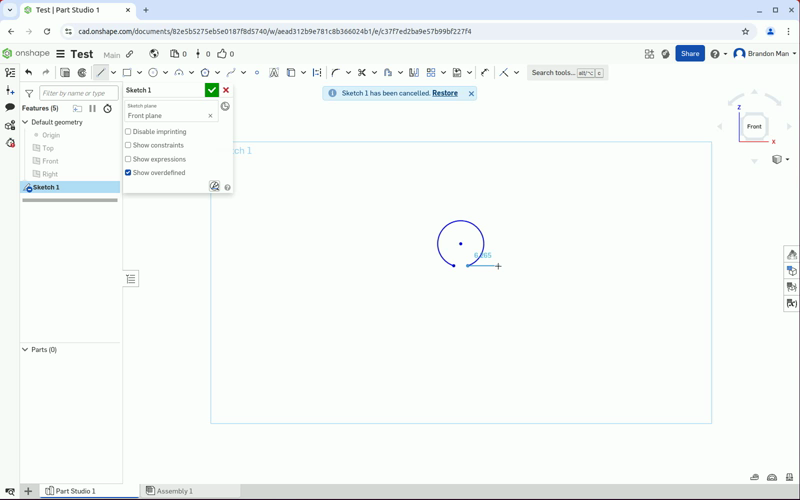
mouse_move(467, 243)
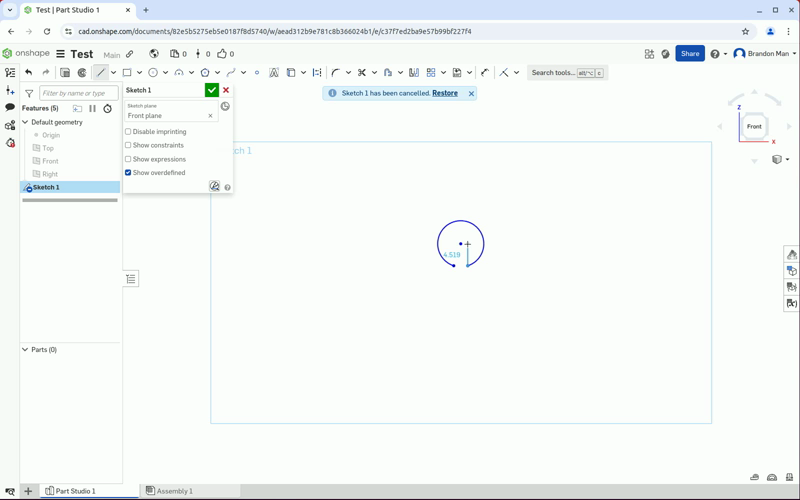
click(467, 243)
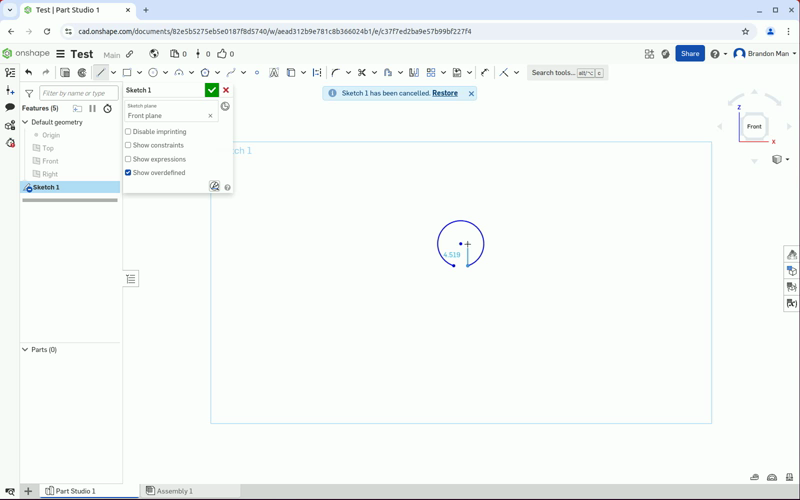
key_up(shift)
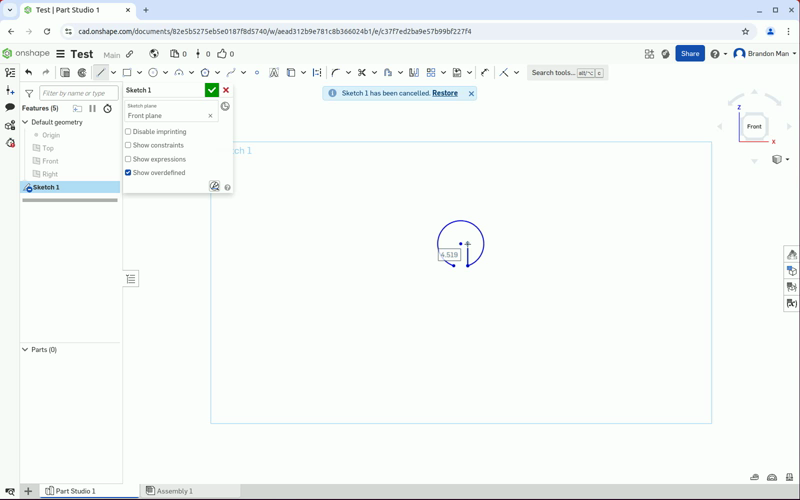
key_down(shift)
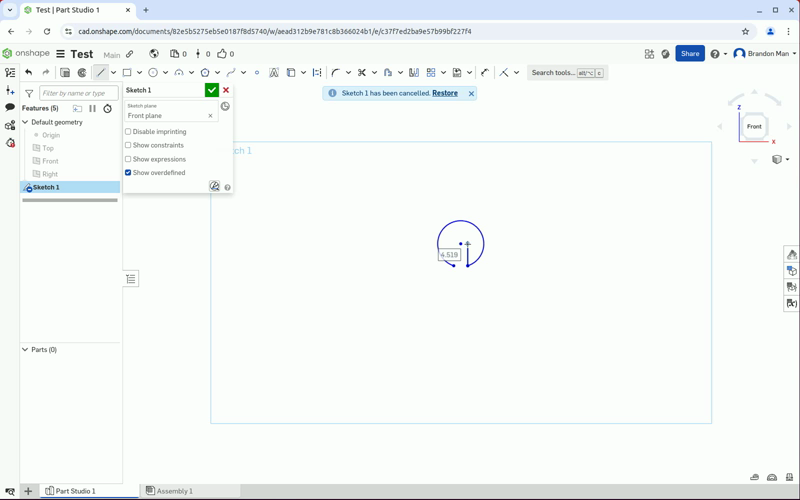
mouse_move(498, 243)
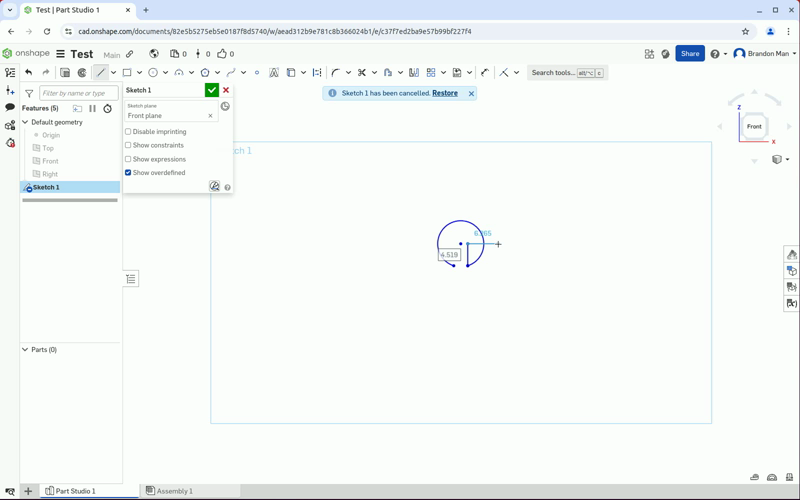
mouse_move(453, 243)
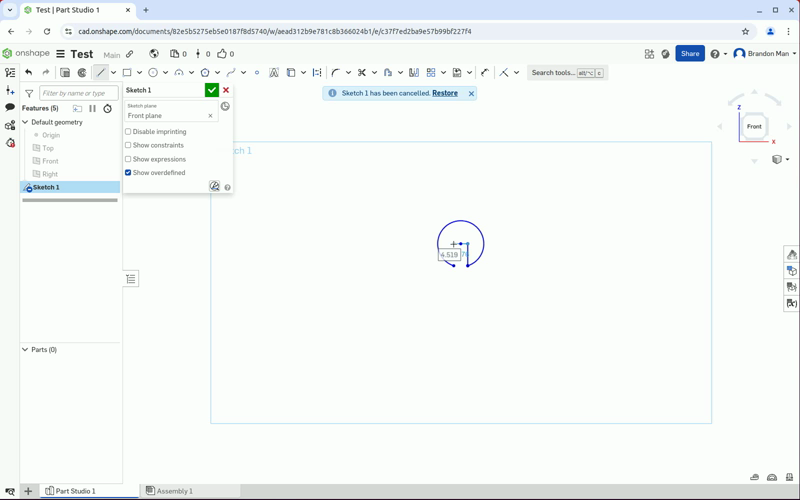
click(453, 243)
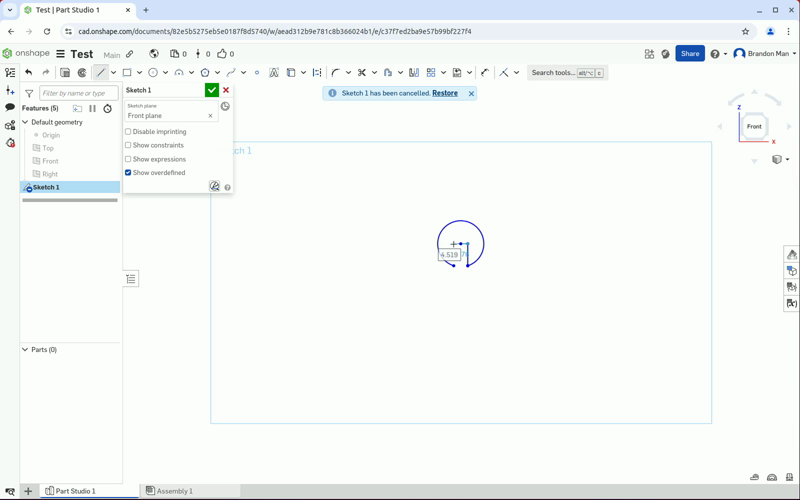
key_up(shift)
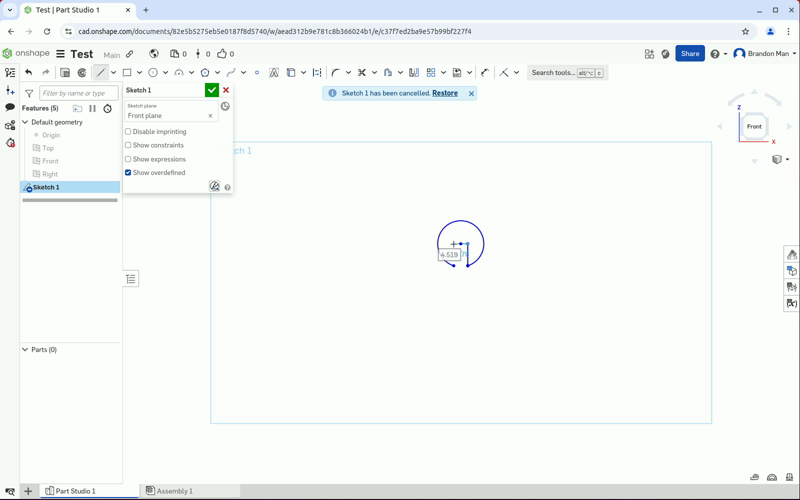
mouse_move(483, 243)
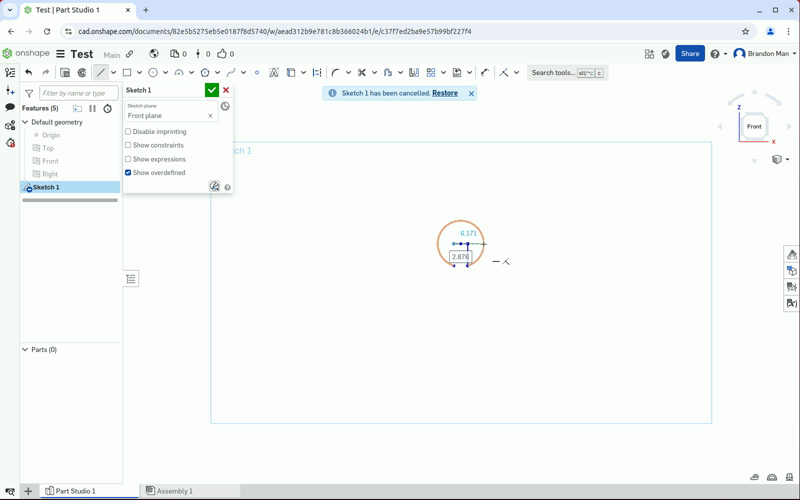
key_down(shift)
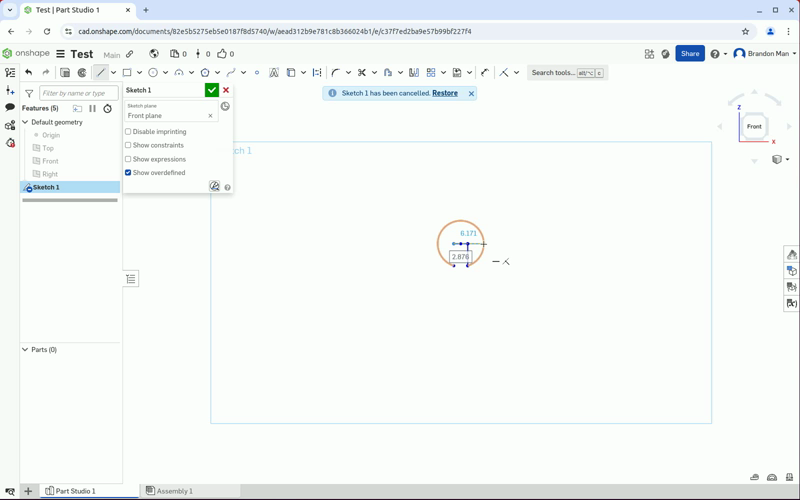
mouse_move(453, 265)
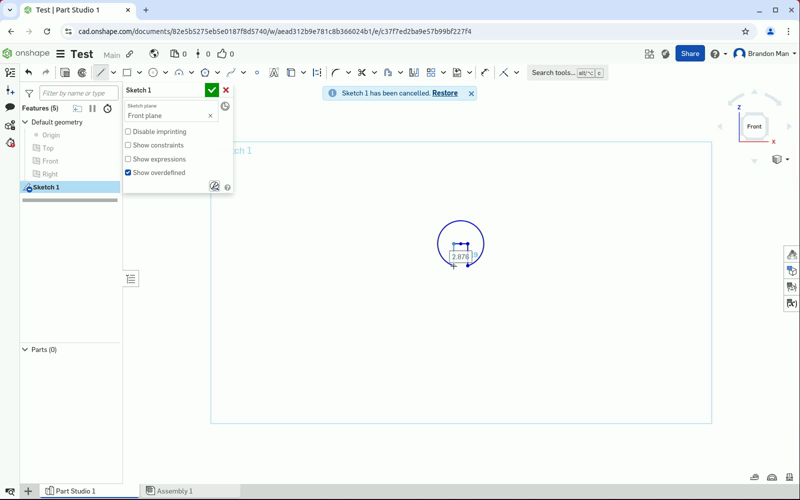
key_up(shift)
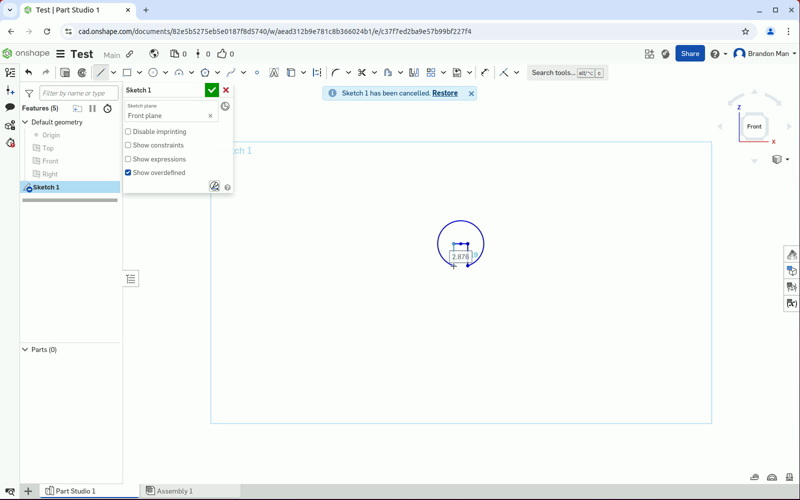
click(453, 265)
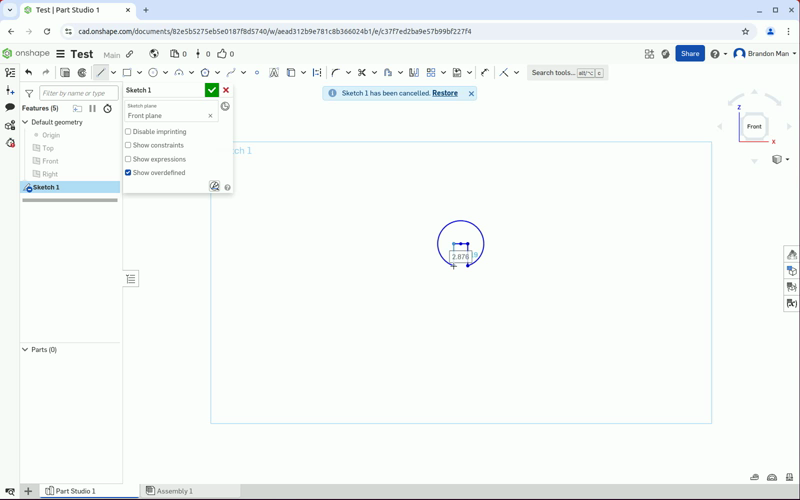
key(esc)
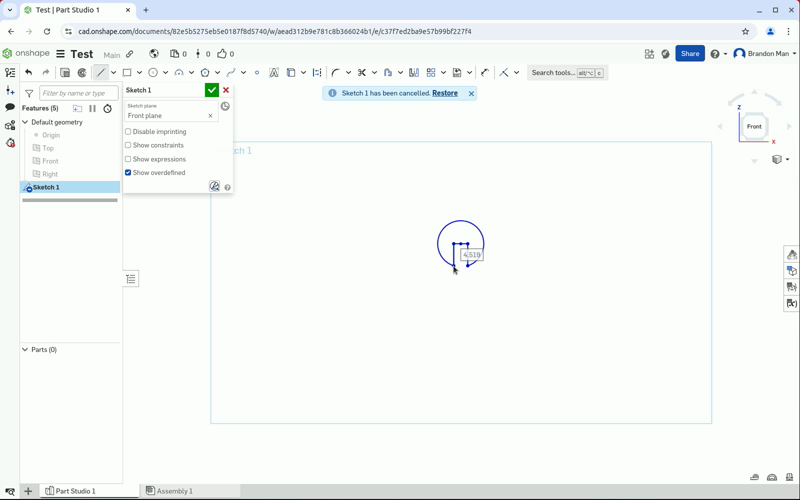
mouse_move(449, 236)
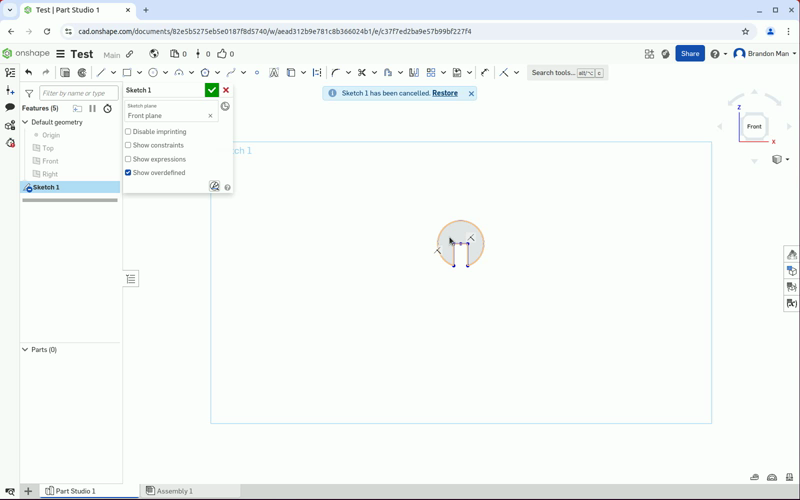
scroll(6)
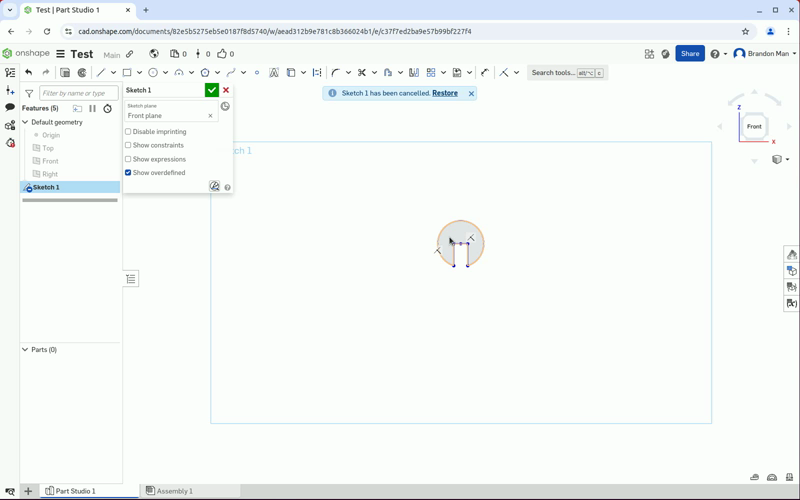
scroll(6)
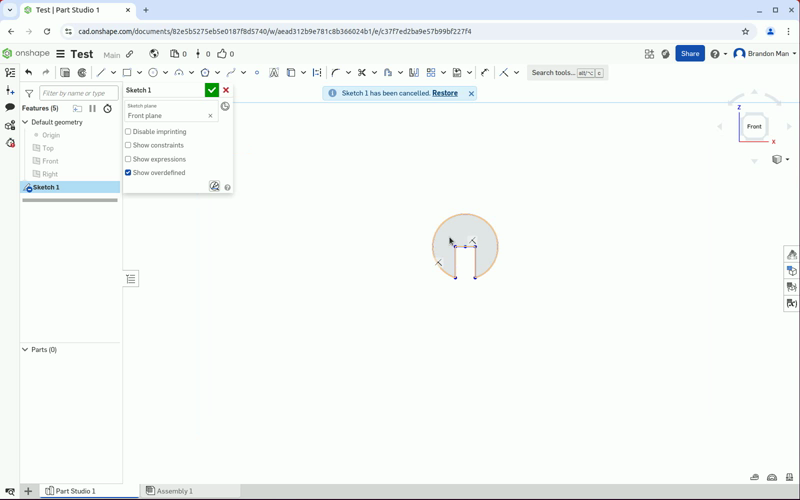
scroll(6)
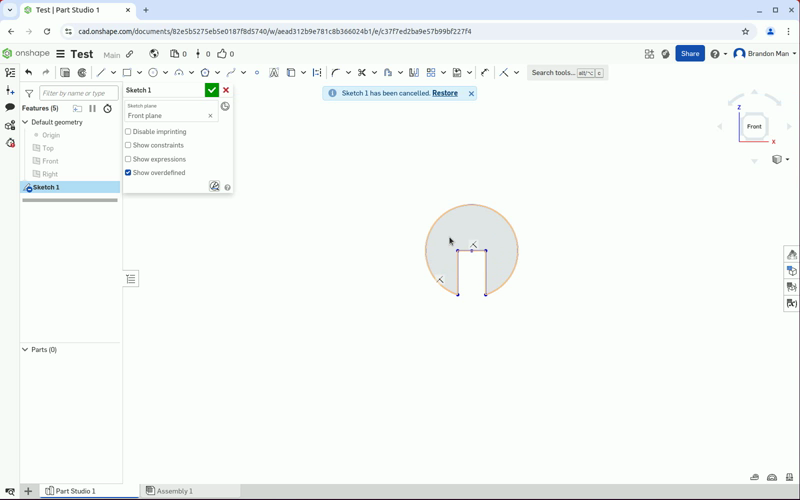
scroll(6)
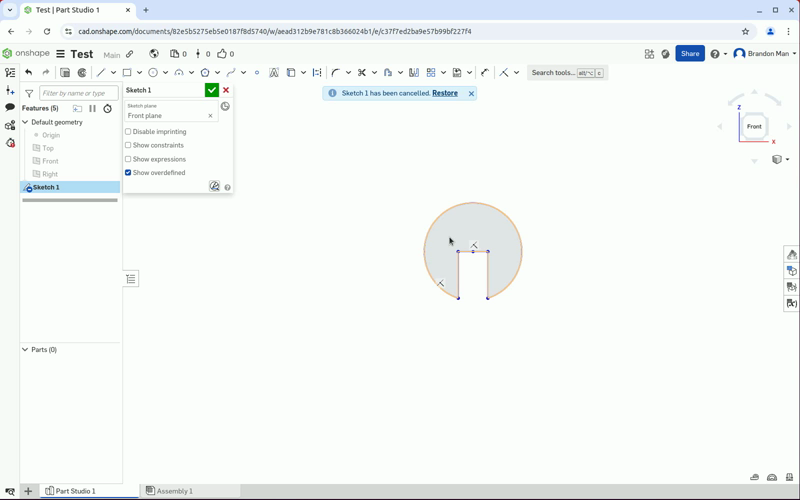
scroll(6)
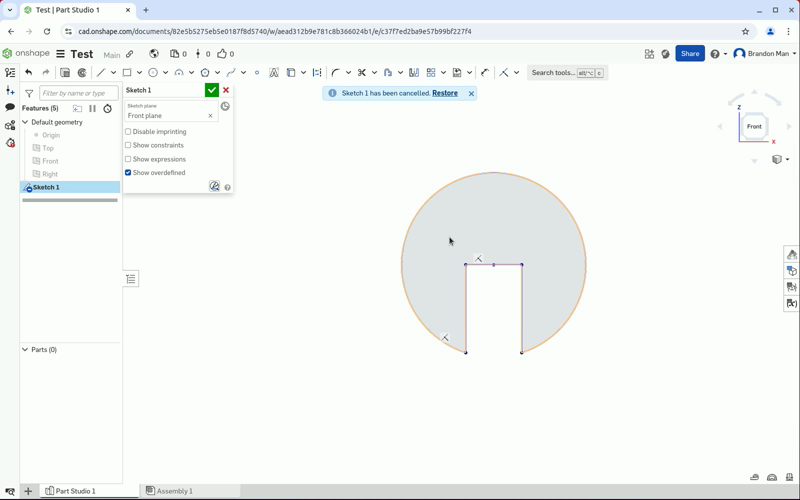
scroll(6)
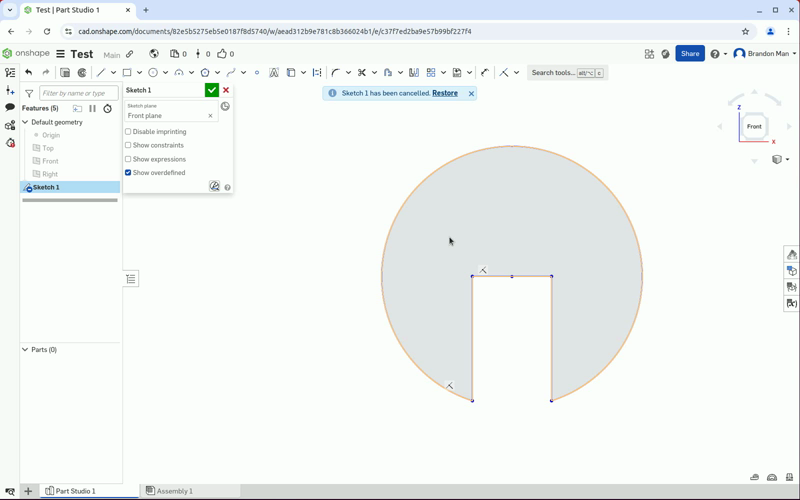
scroll(6)
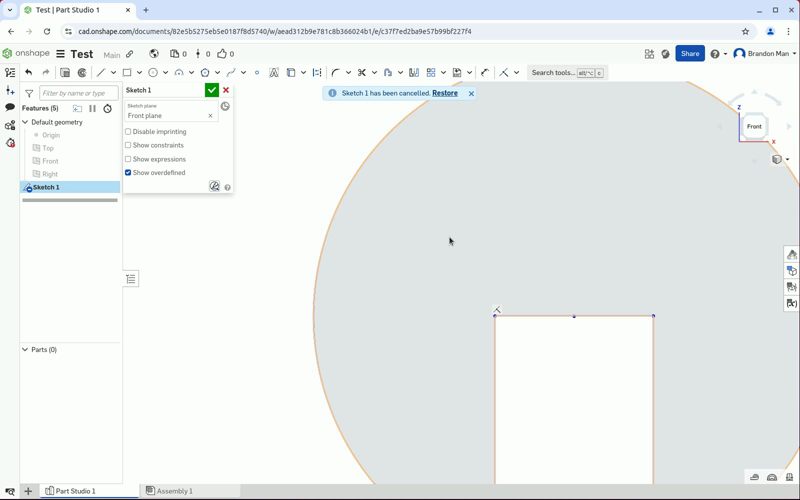
click(449, 236)
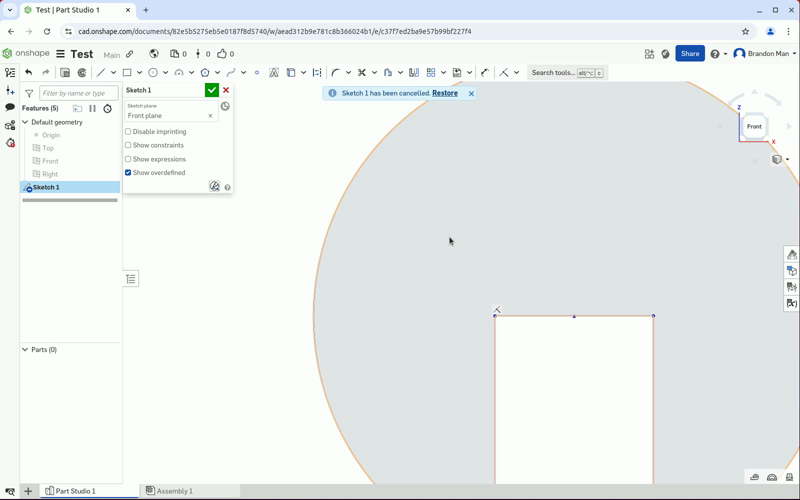
scroll(-6)
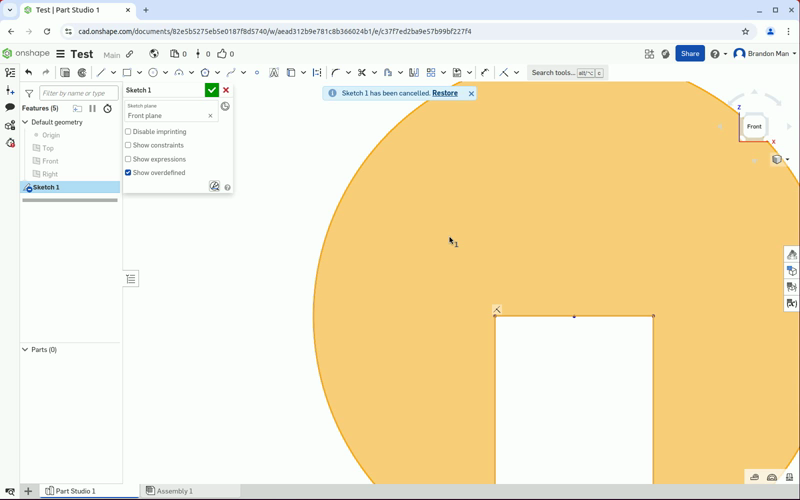
scroll(-6)
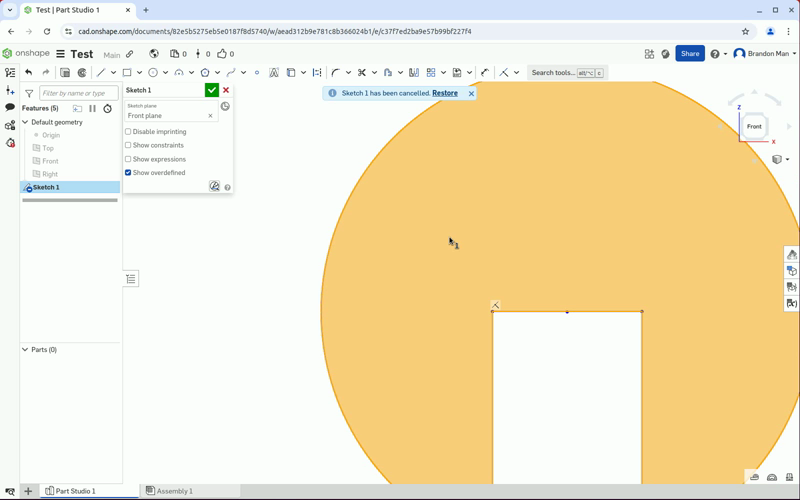
scroll(-6)
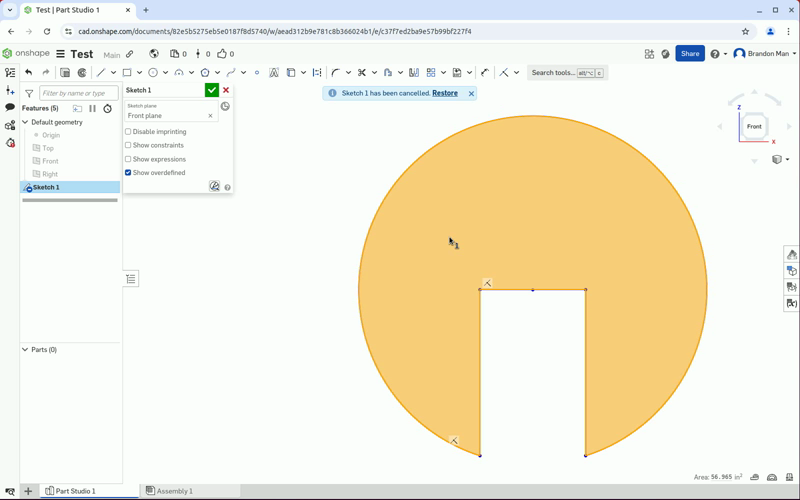
scroll(-6)
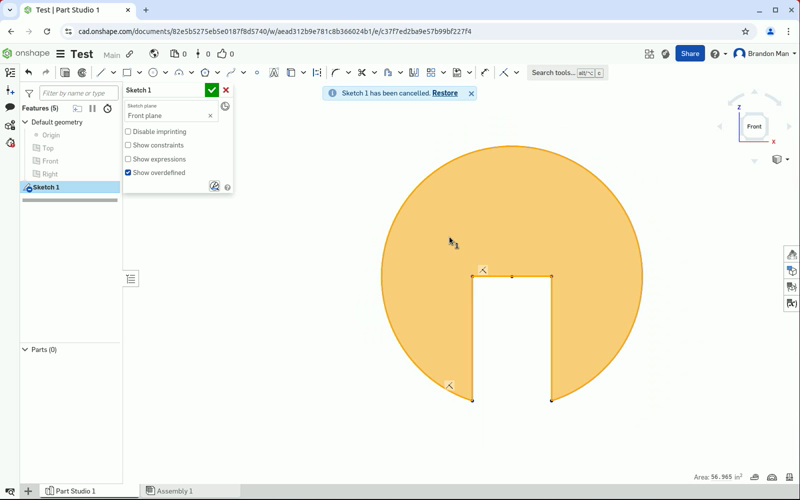
scroll(-6)
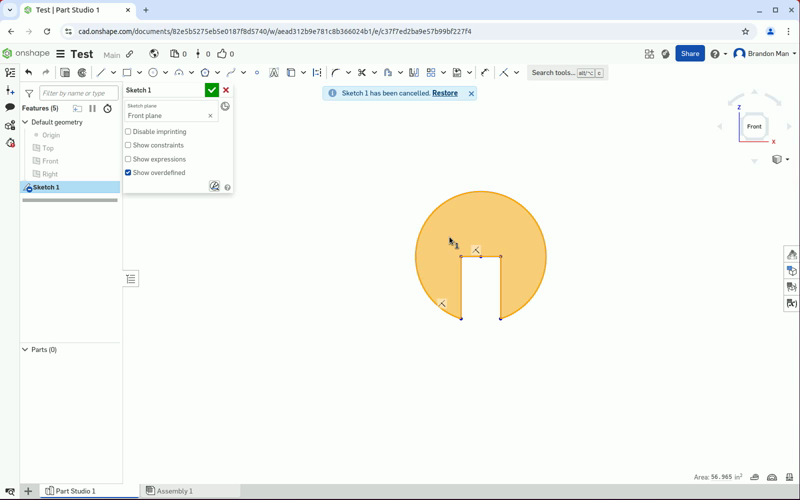
scroll(-6)
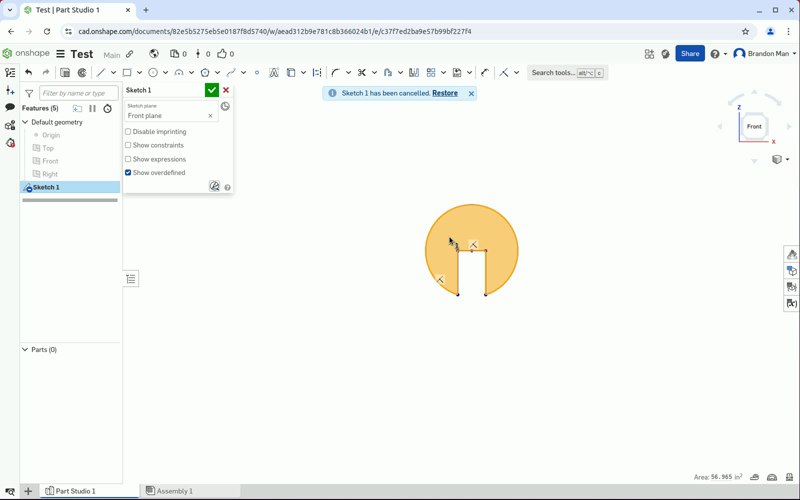
scroll(-6)
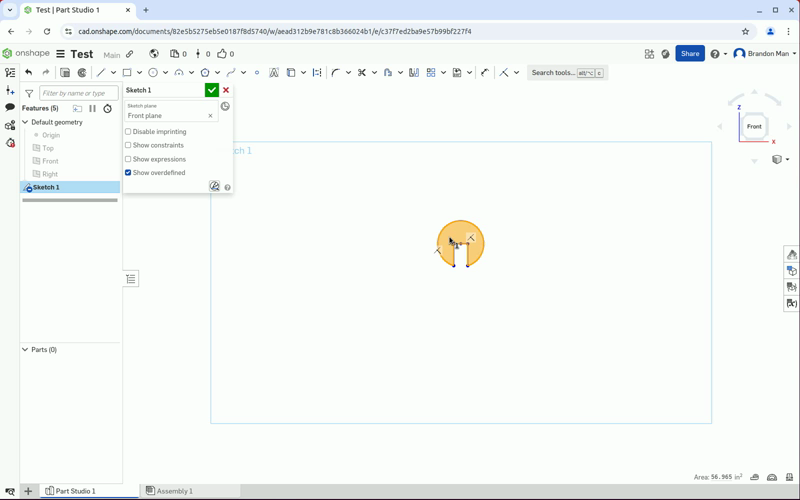
mouse_move(73, 352)
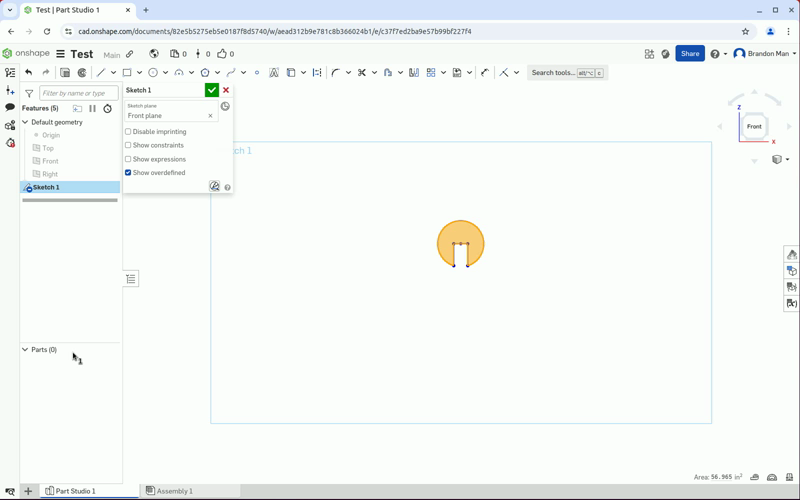
key(shift+y)
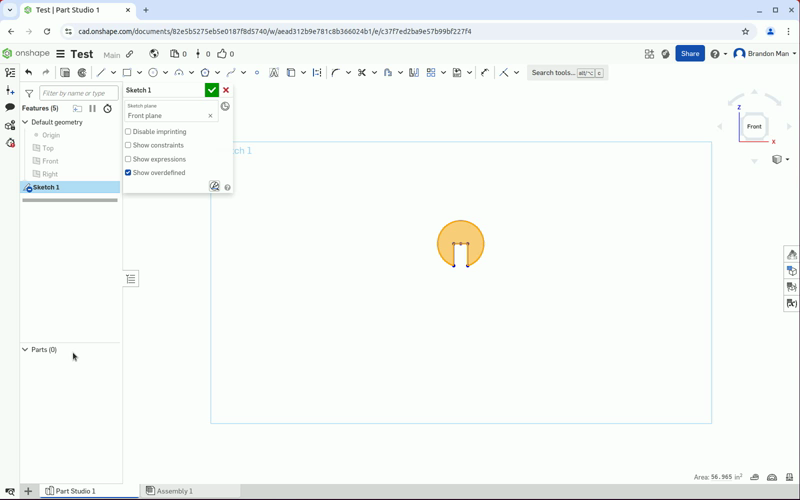
key(shift+e)
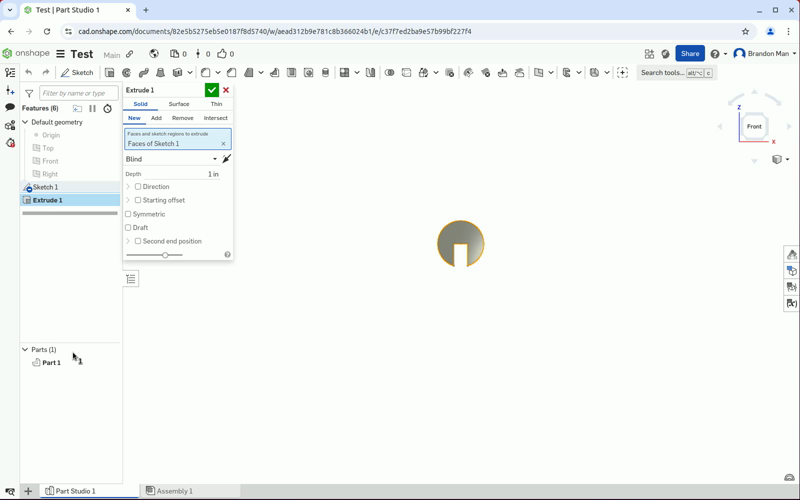
mouse_move(143, 106)
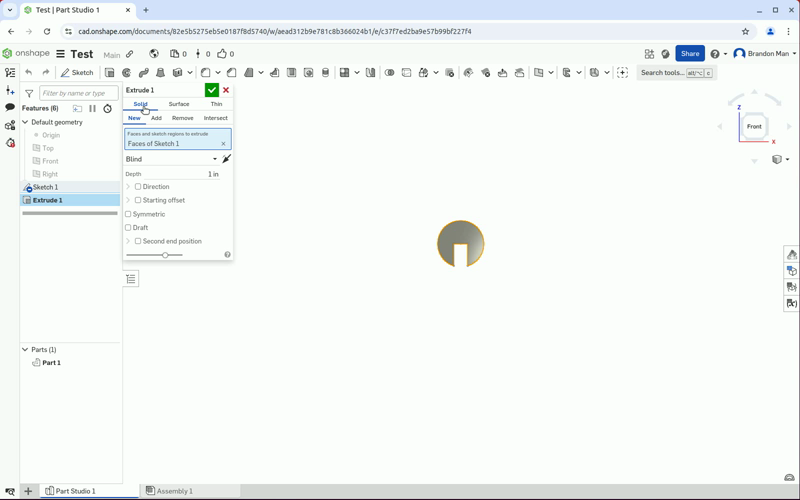
click(143, 106)
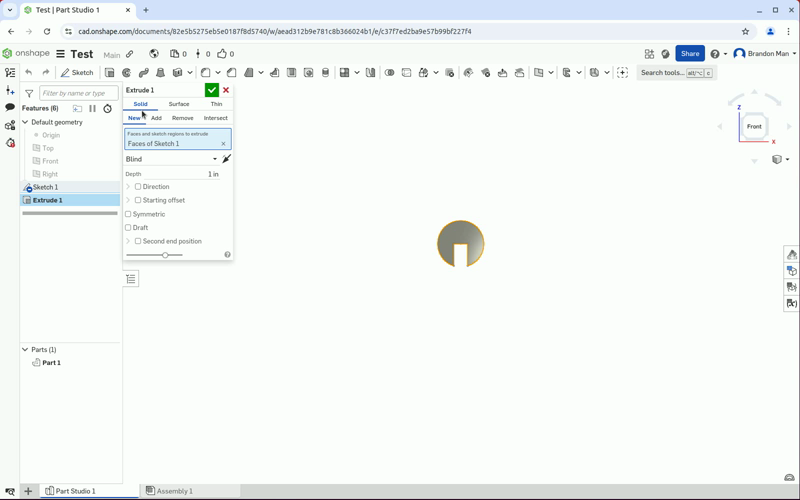
mouse_move(137, 120)
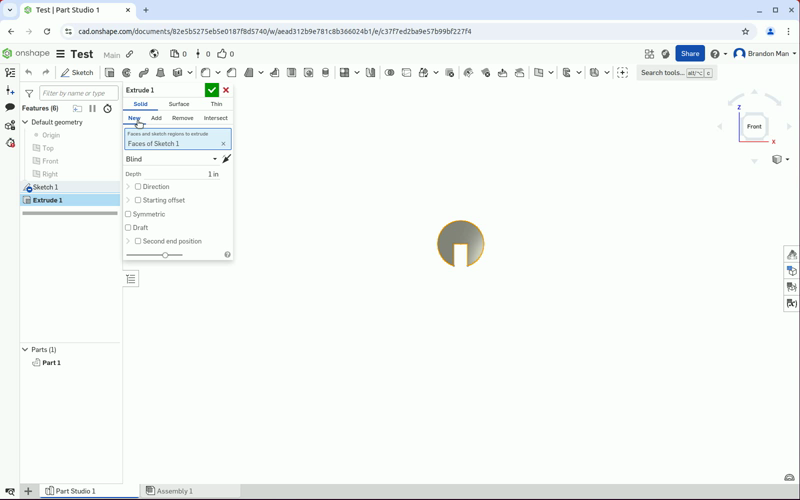
click(137, 120)
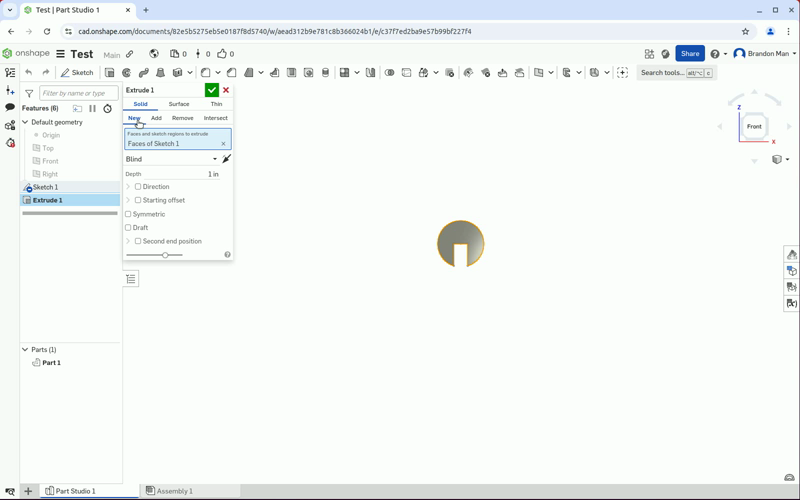
key(tab, 4)
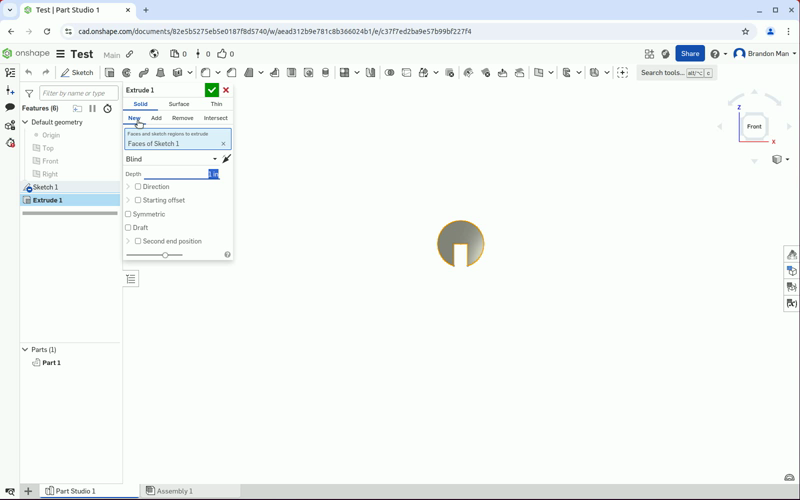
text(-23.108)
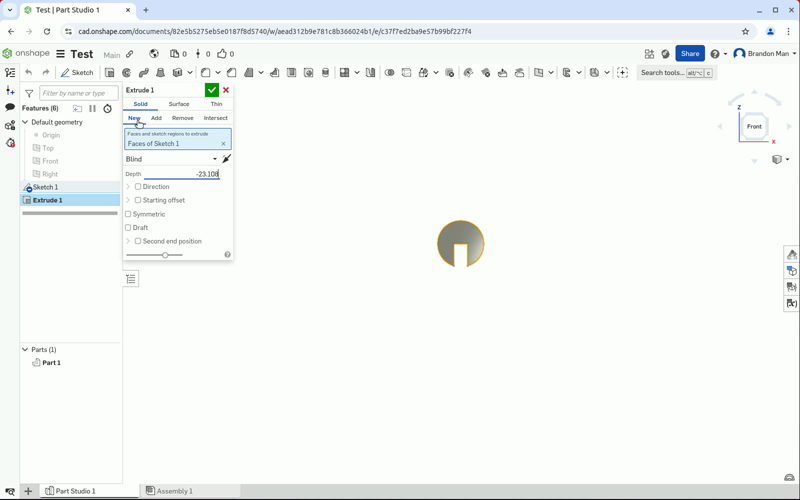
key(enter)
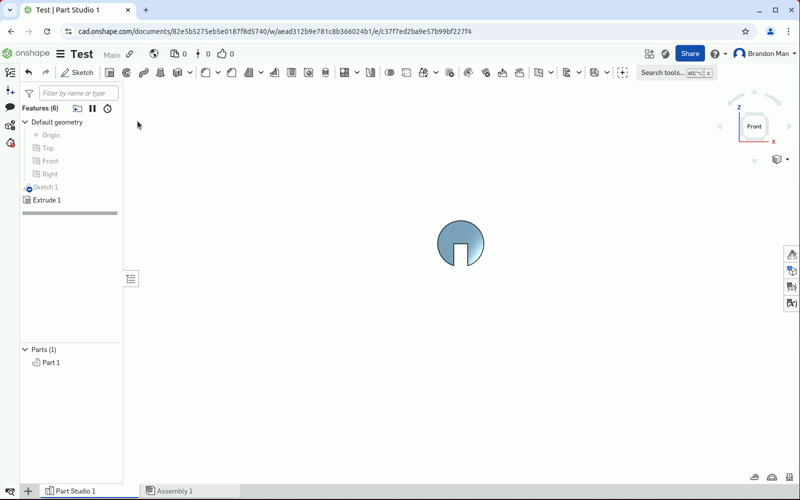
key(shift+h)
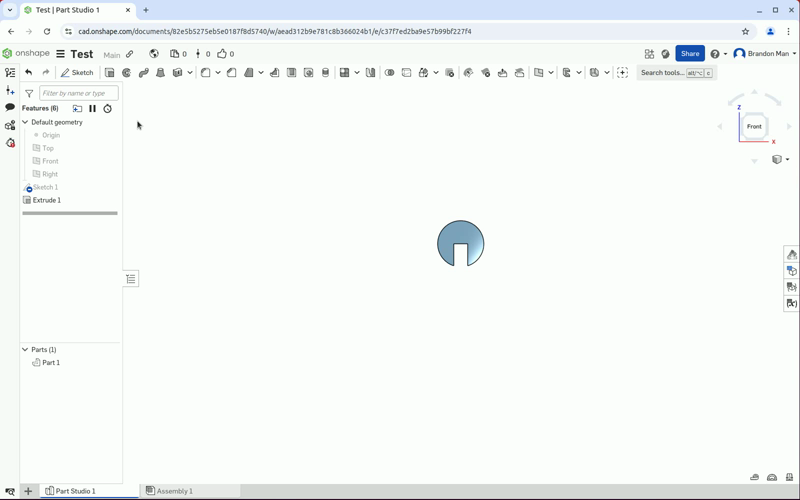
key(shift+h)
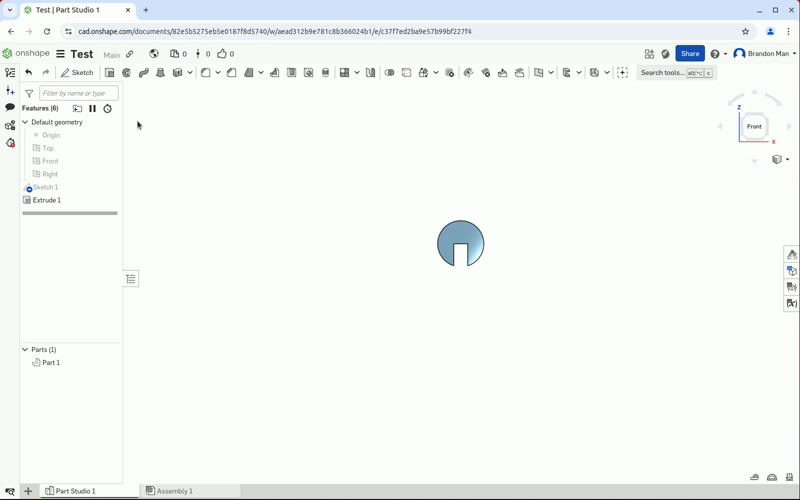
mouse_move(73, 189)
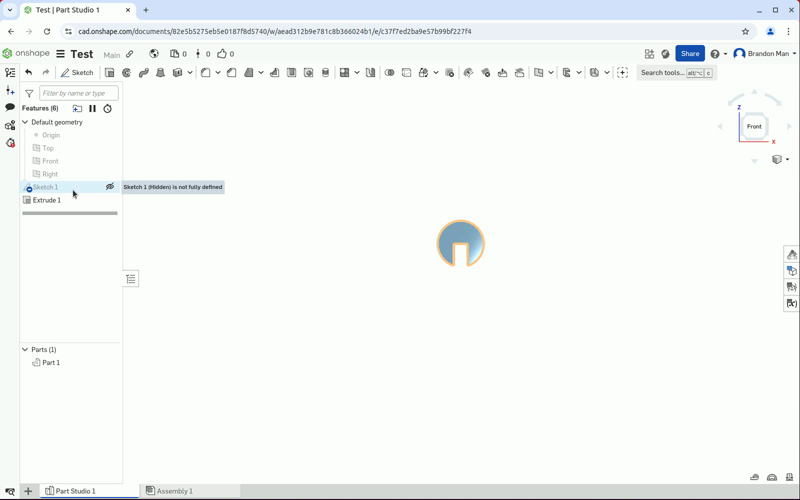
click(73, 189)
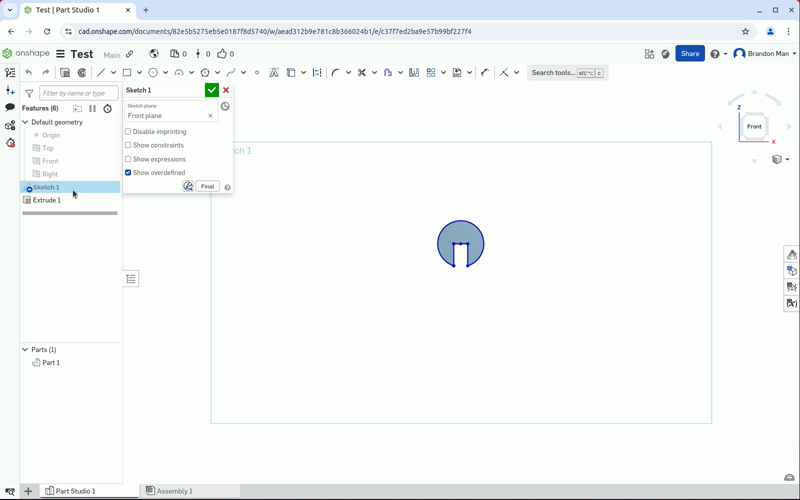
mouse_move(229, 92)
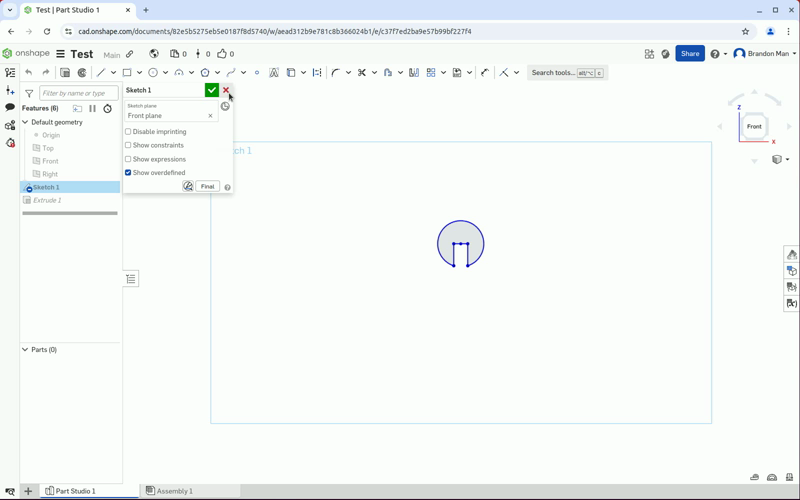
click(229, 92)
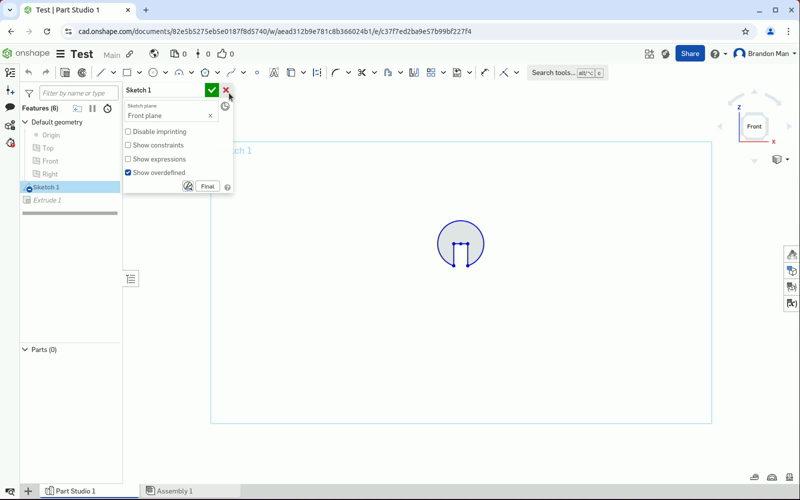
key(shift+s)
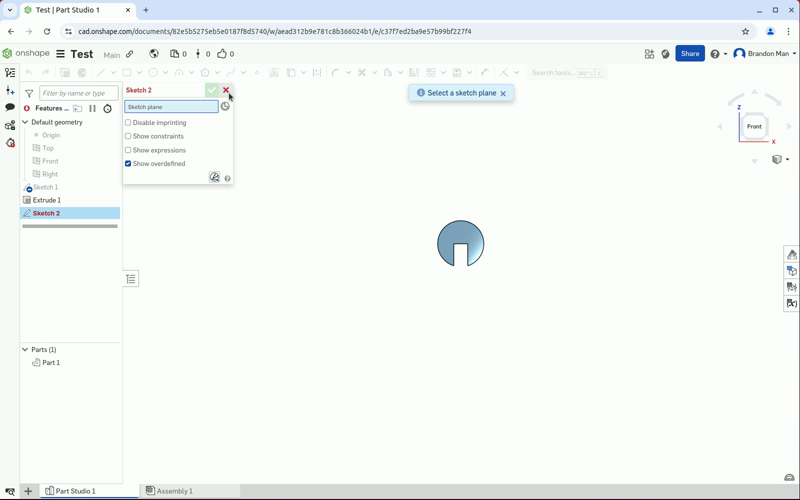
mouse_move(73, 163)
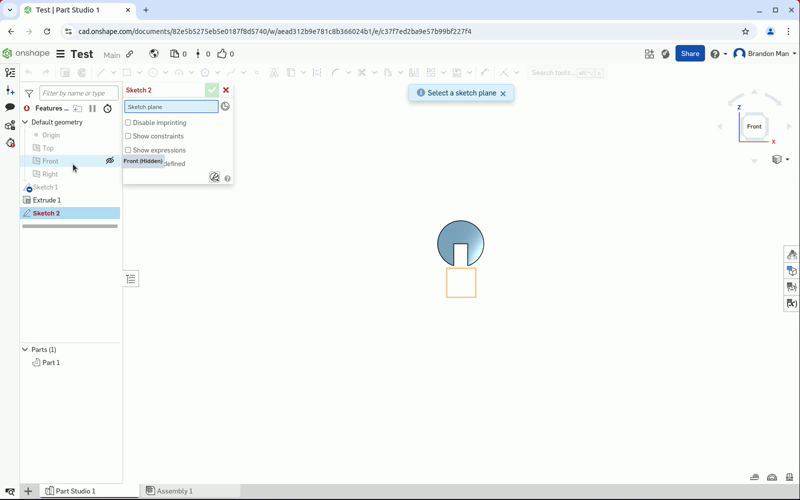
click(73, 163)
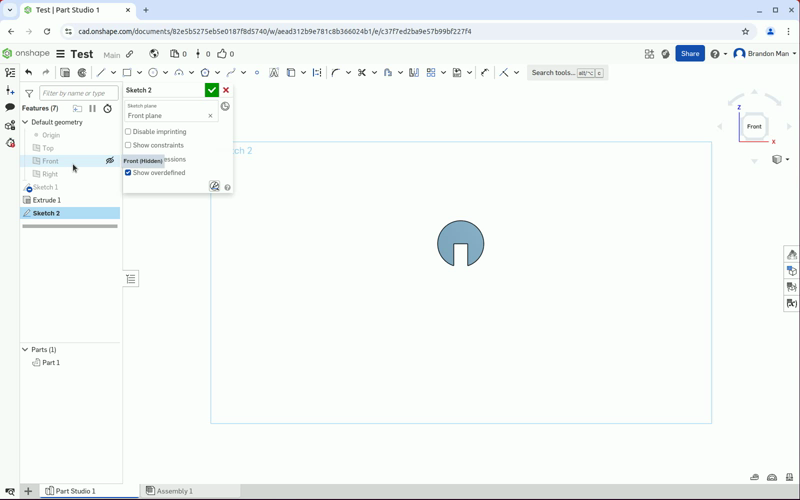
mouse_move(73, 352)
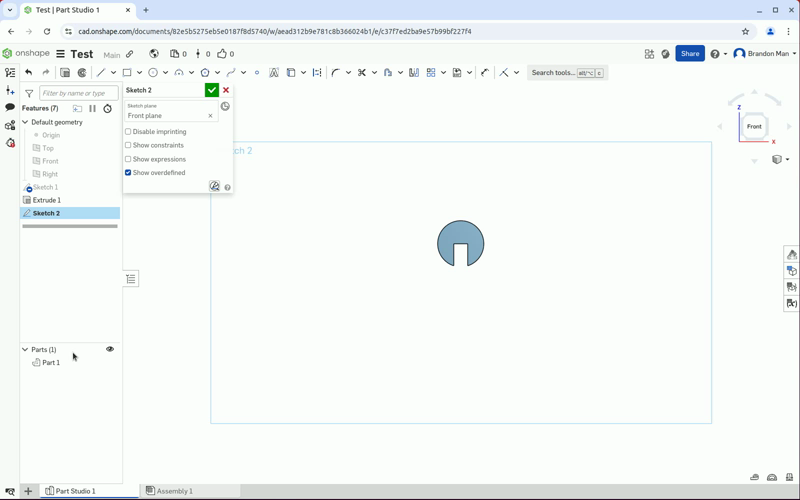
key(y)
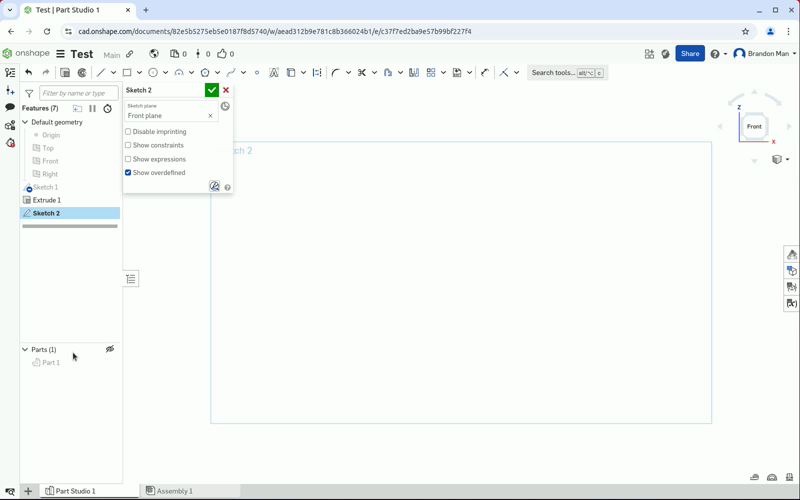
key(a)
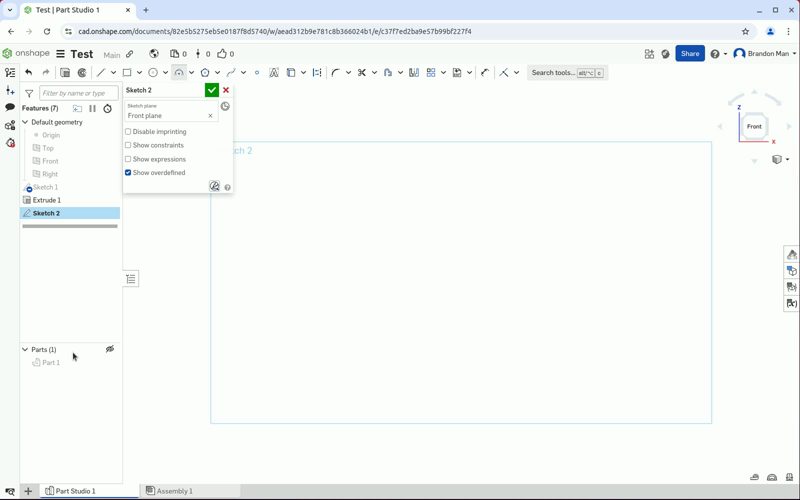
key_down(shift)
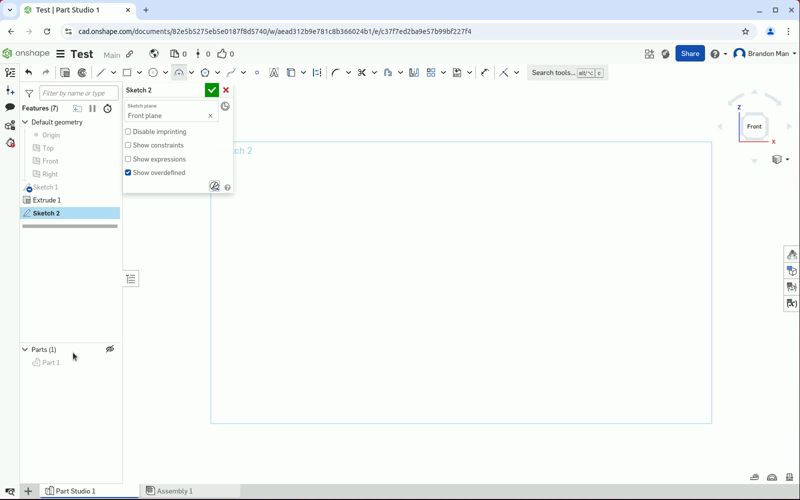
mouse_move(453, 265)
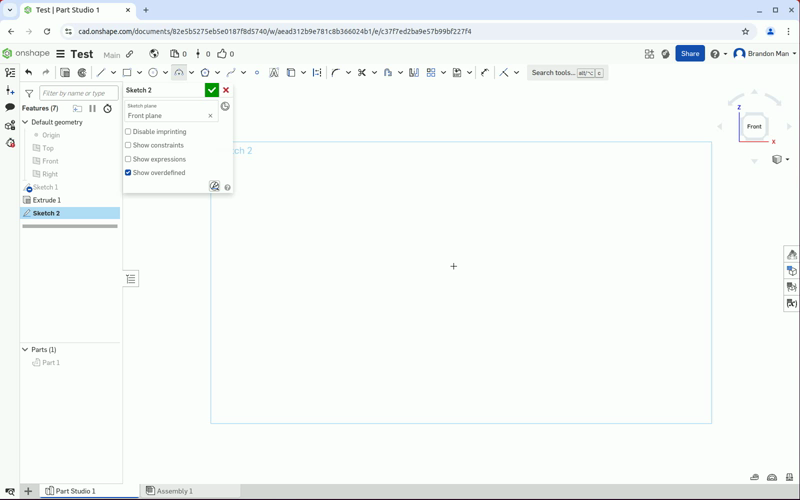
click(453, 265)
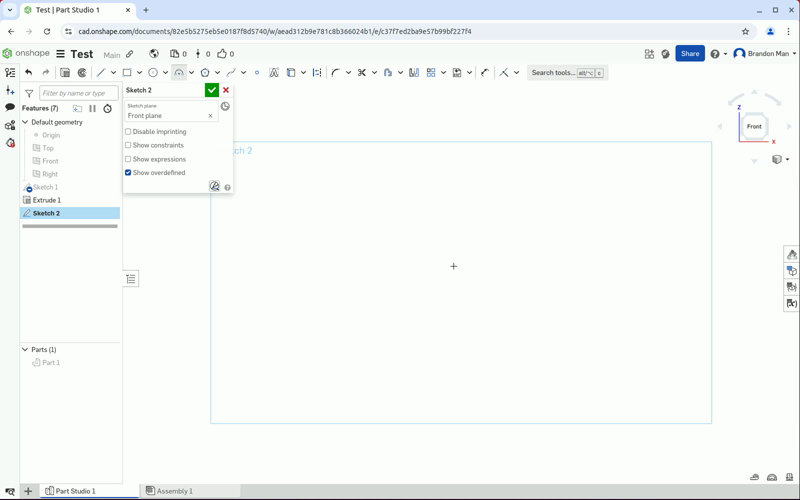
key_up(shift)
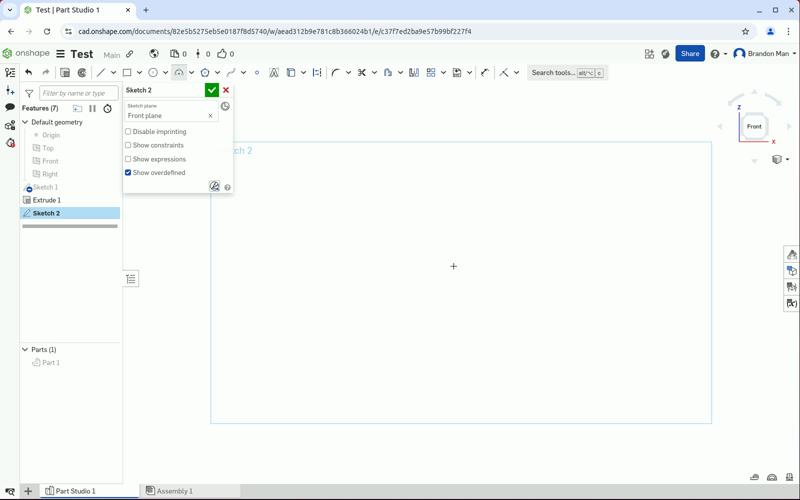
key_down(shift)
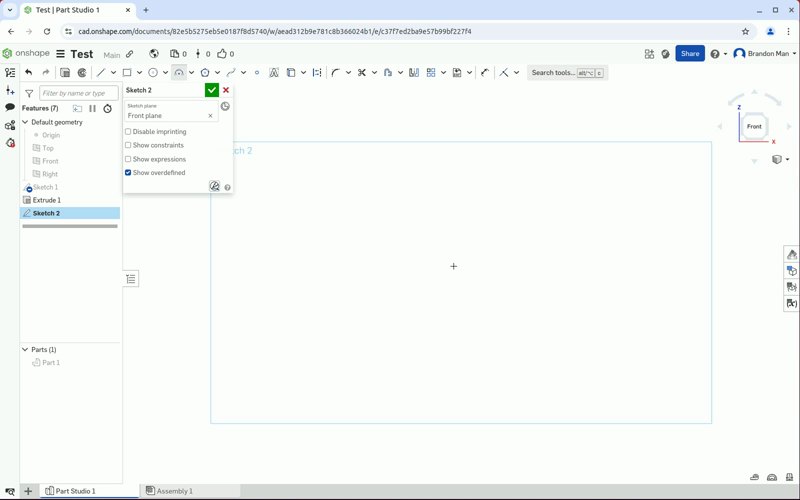
mouse_move(468, 265)
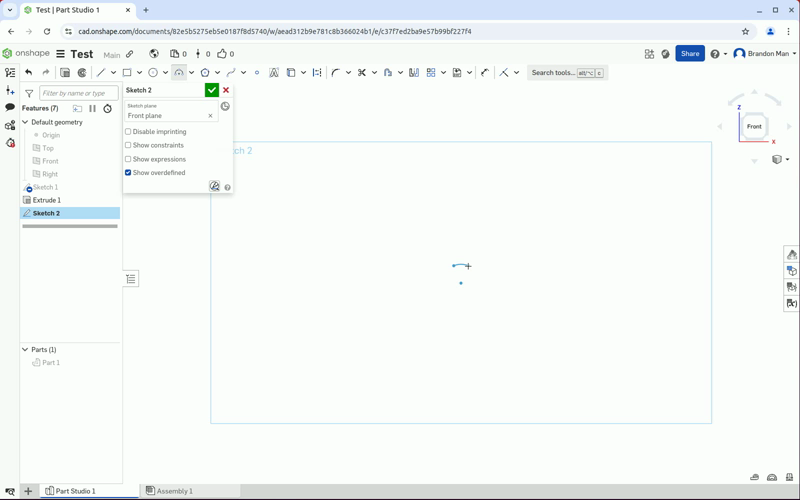
click(468, 265)
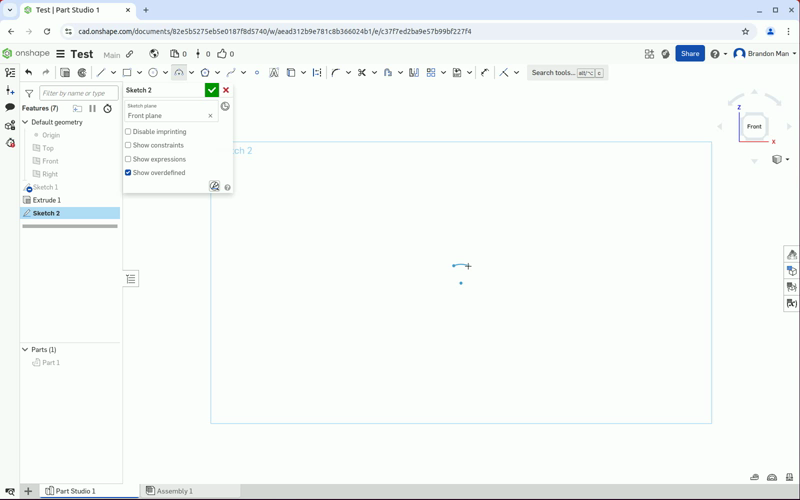
mouse_move(461, 266)
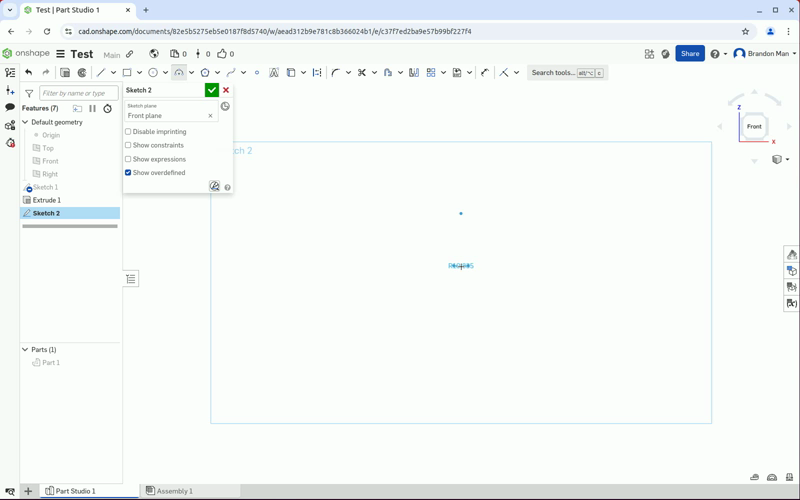
click(461, 266)
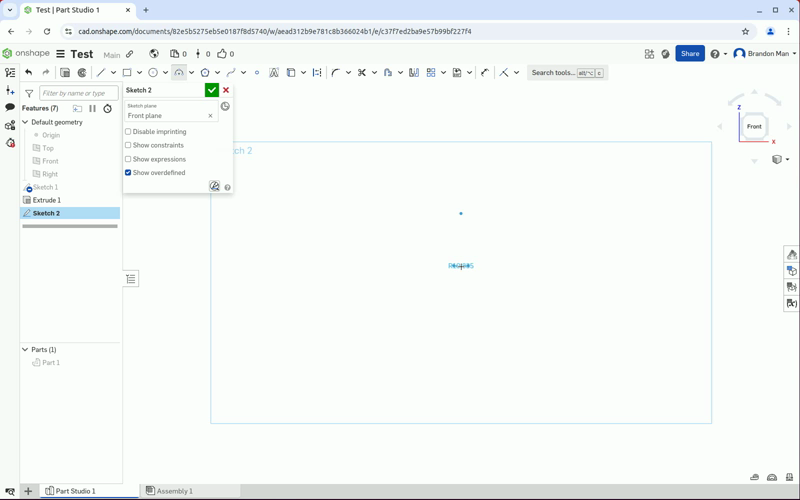
key_up(shift)
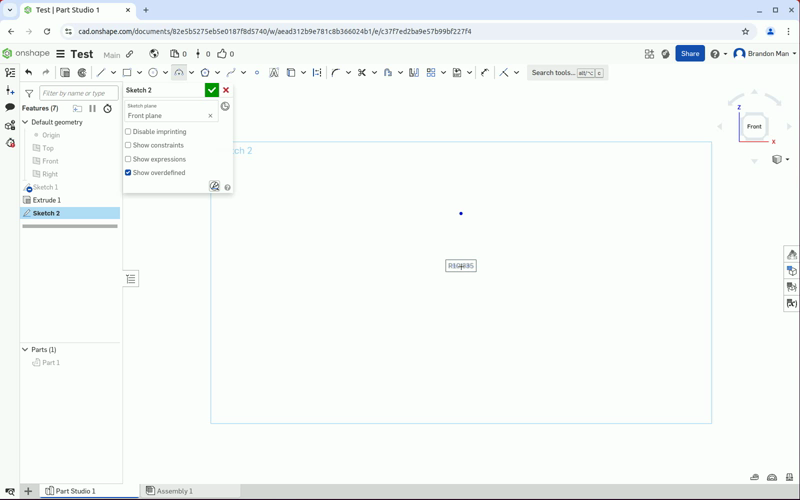
key(esc)
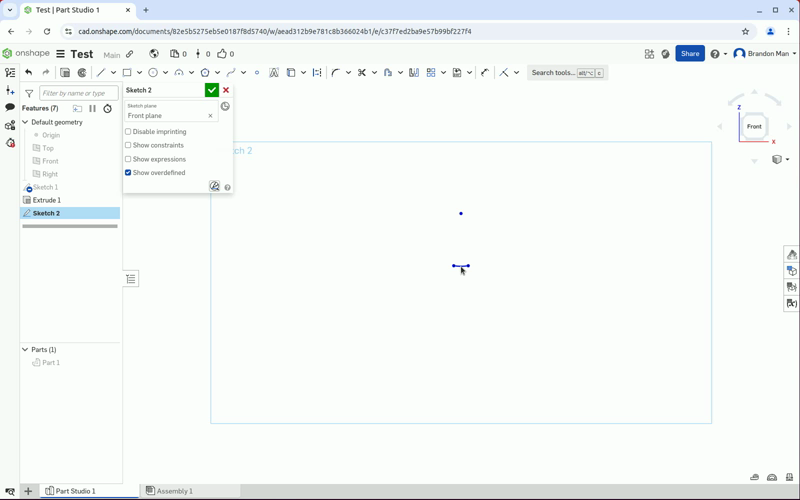
key(l)
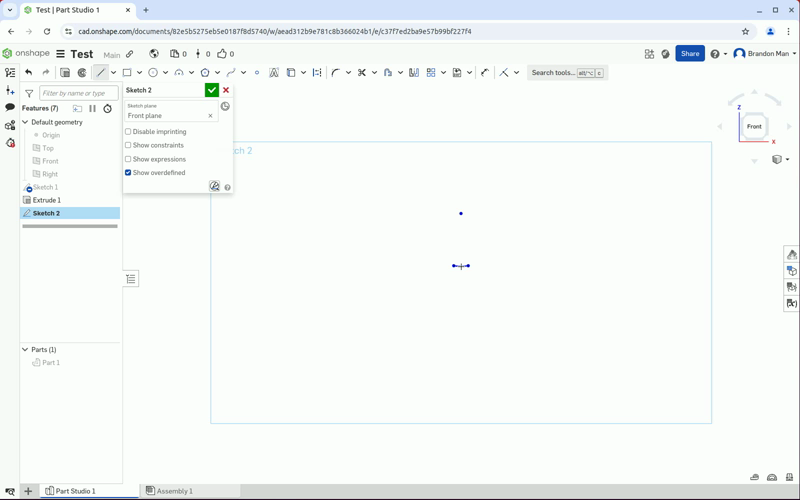
mouse_move(468, 265)
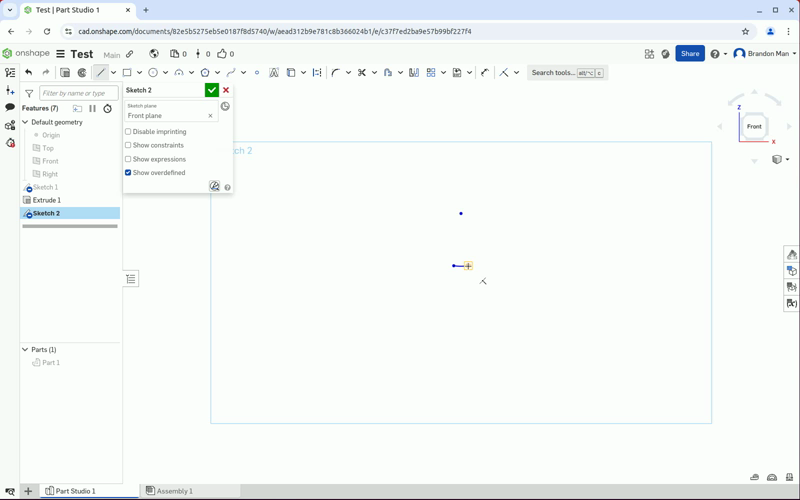
click(468, 265)
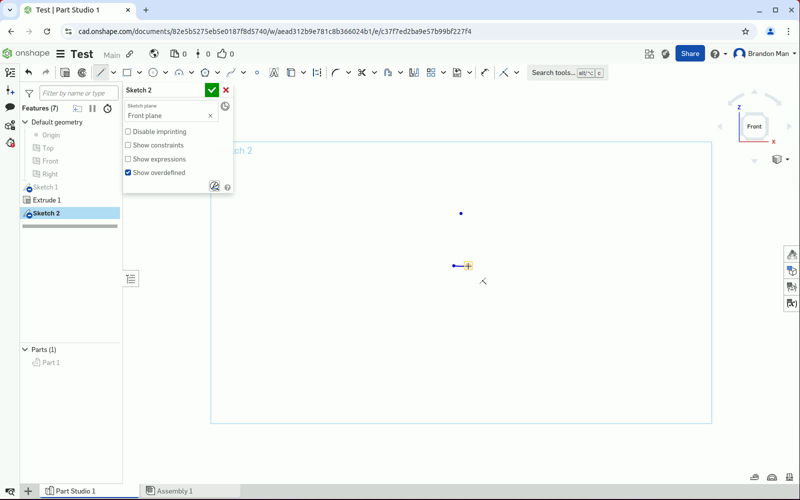
key_down(shift)
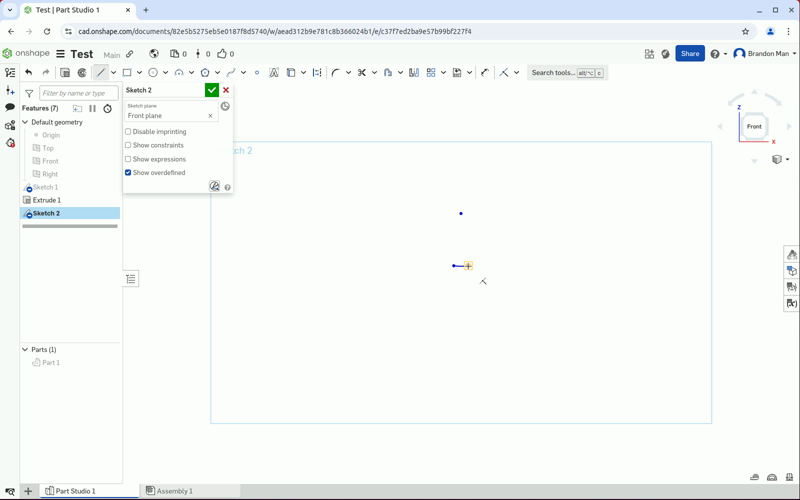
mouse_move(498, 265)
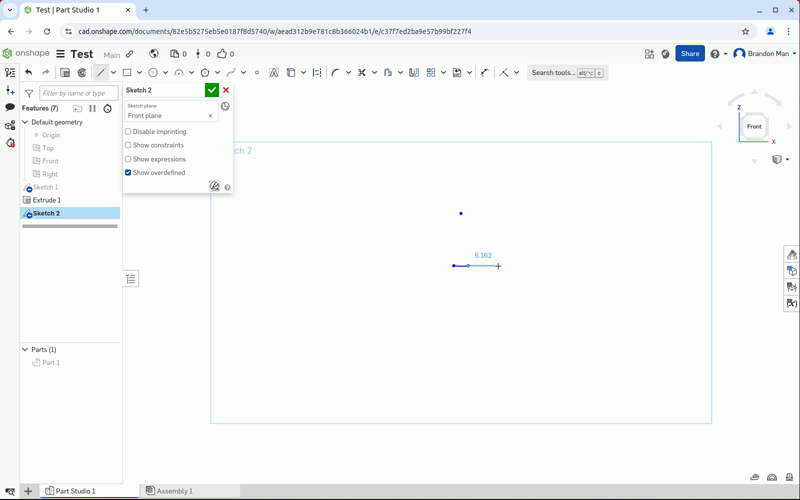
mouse_move(468, 243)
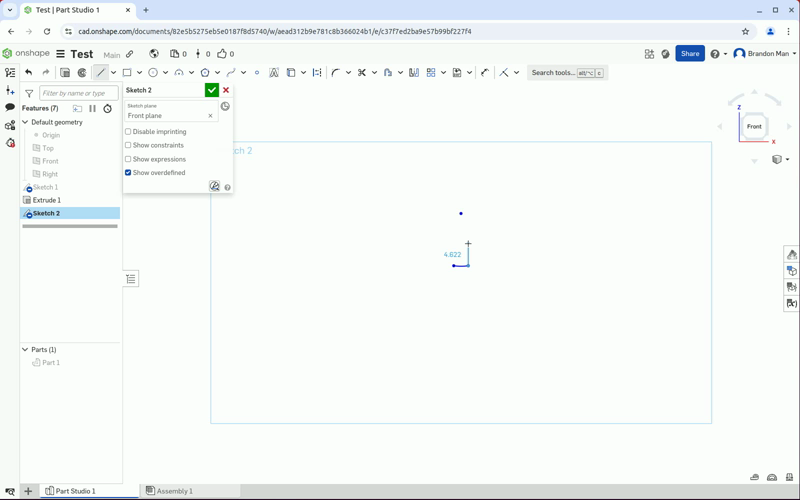
click(468, 243)
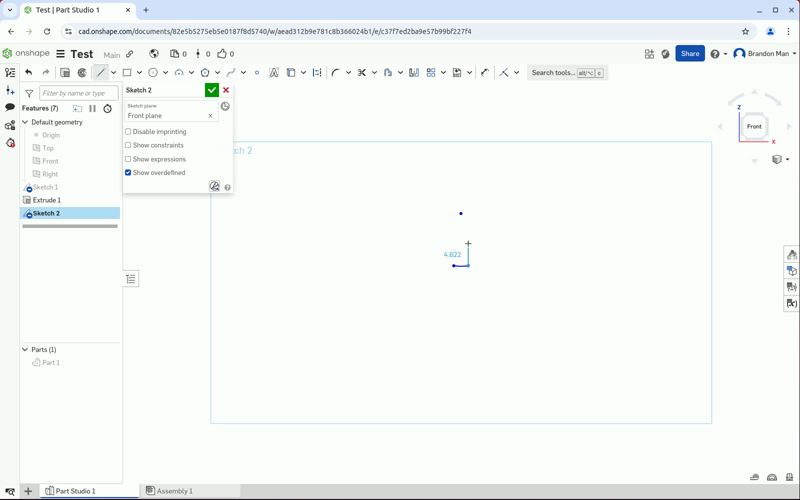
key_up(shift)
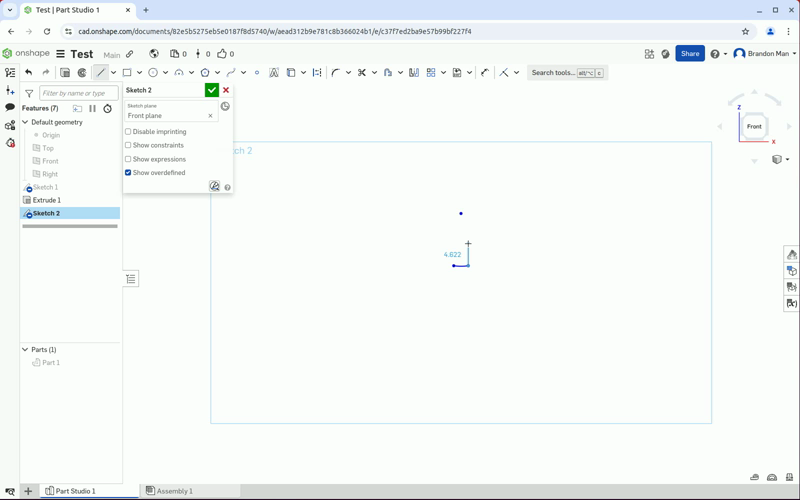
key_down(shift)
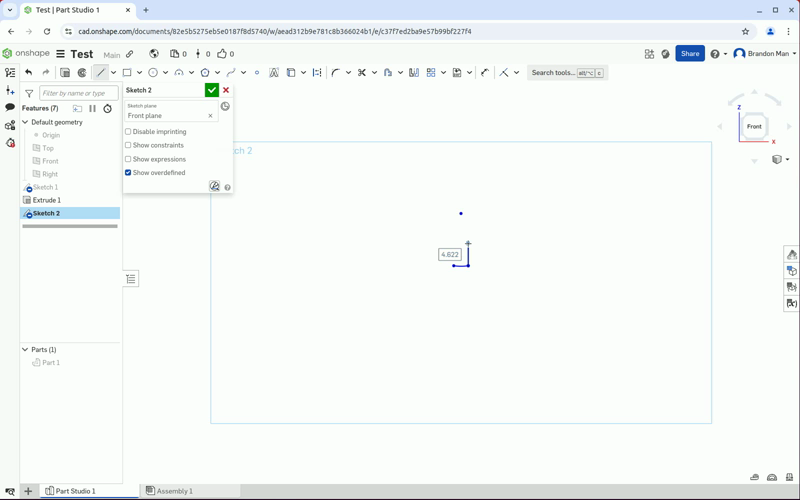
mouse_move(498, 243)
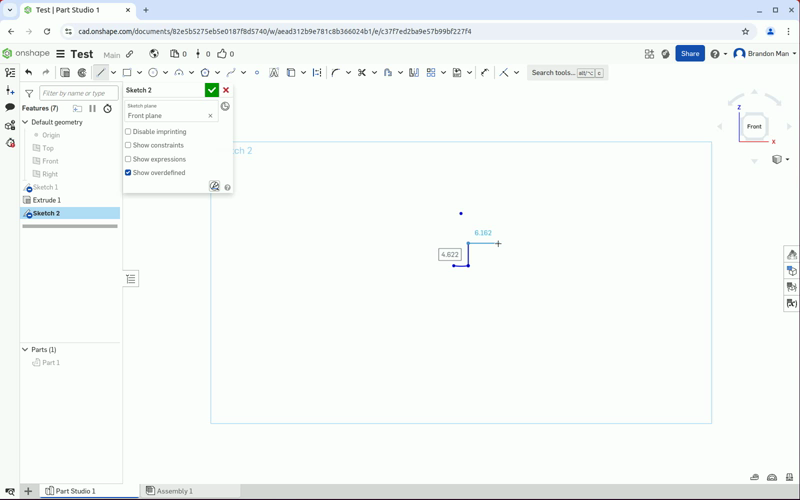
mouse_move(453, 243)
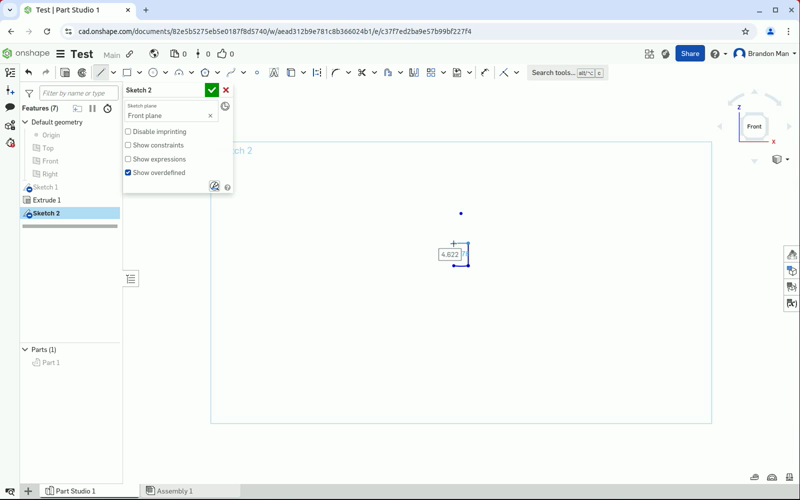
click(453, 243)
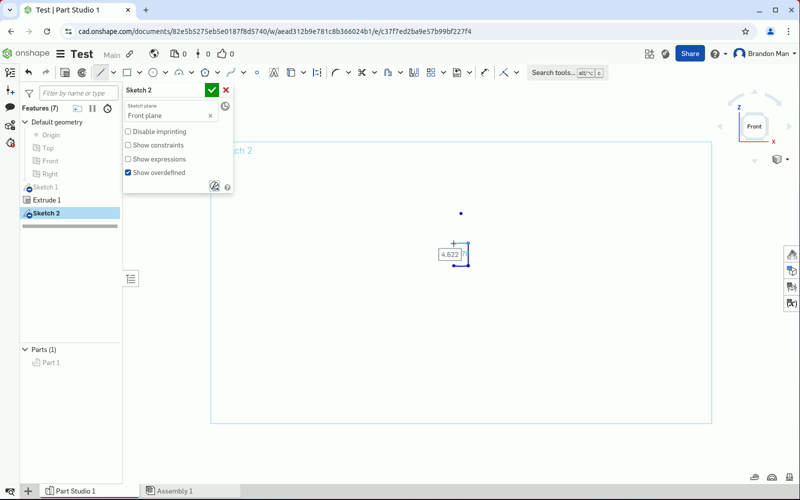
key_up(shift)
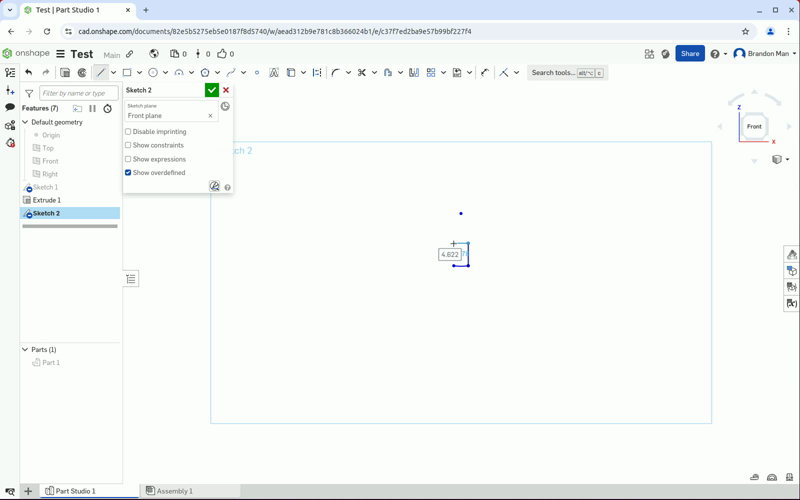
mouse_move(483, 243)
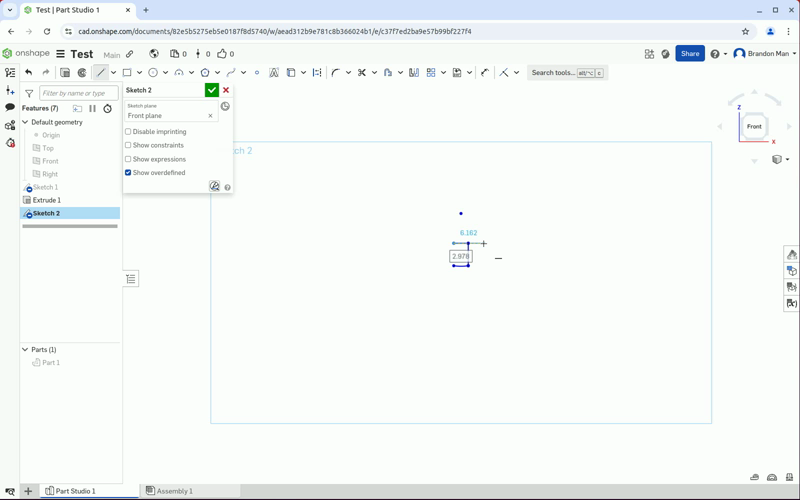
key_down(shift)
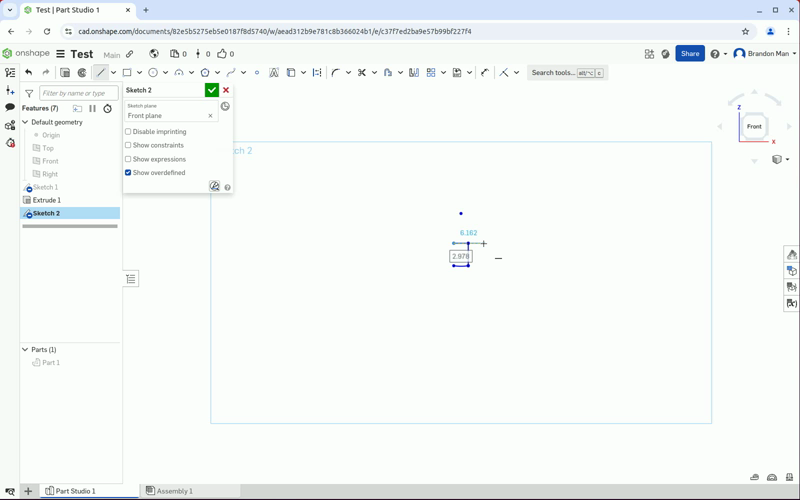
mouse_move(453, 265)
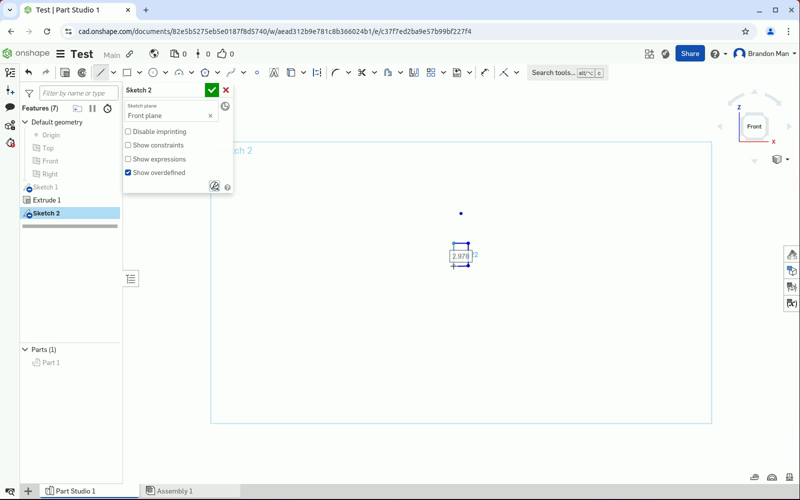
key_up(shift)
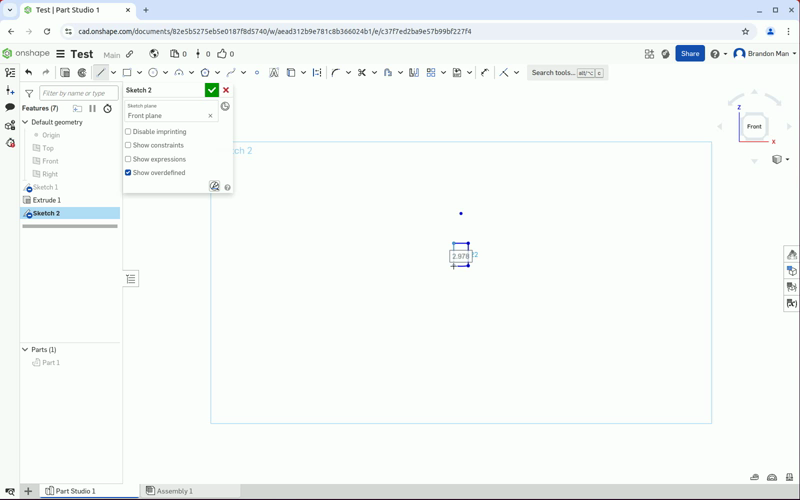
click(453, 265)
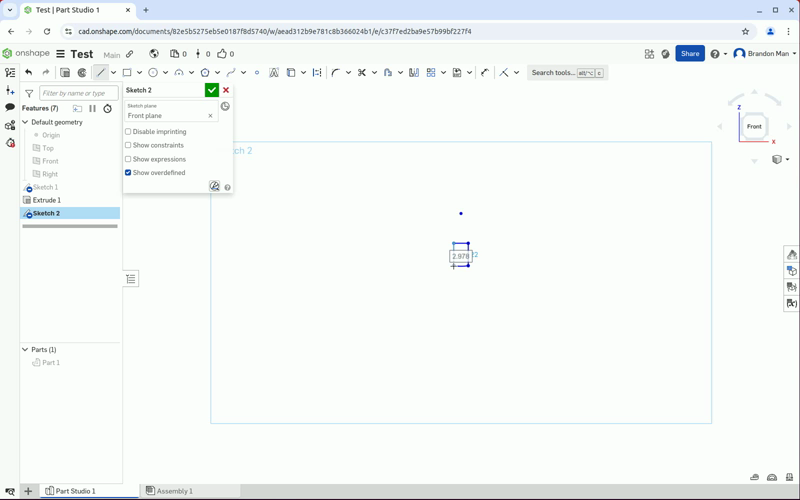
key(esc)
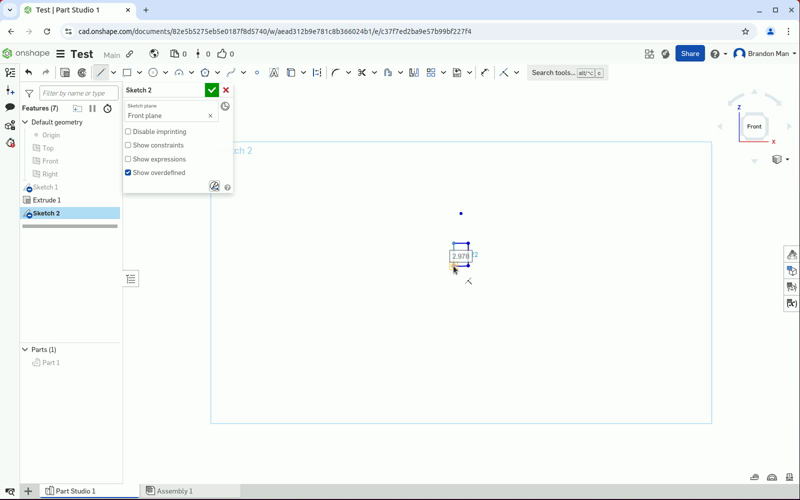
mouse_move(460, 249)
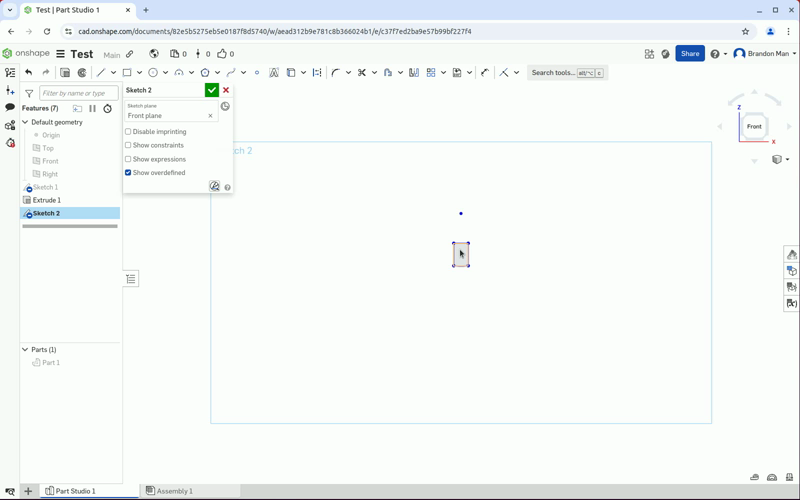
scroll(6)
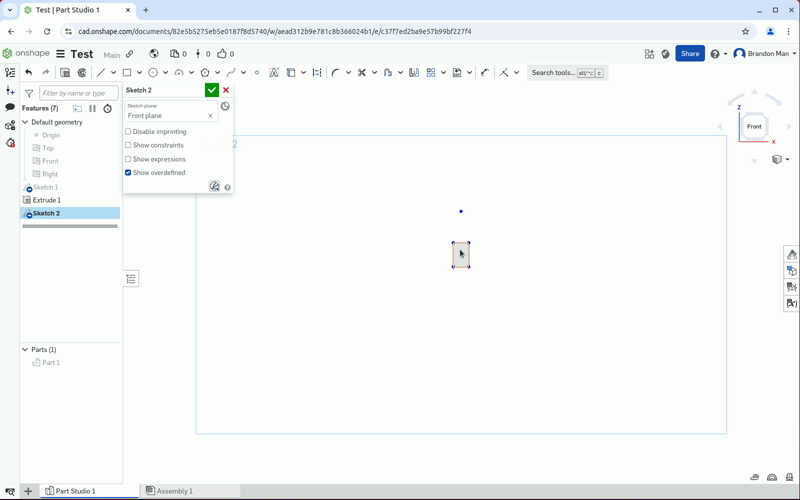
scroll(6)
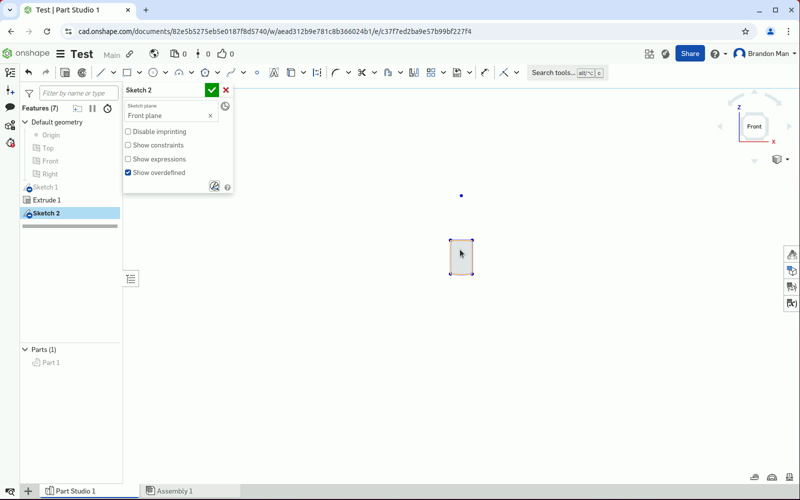
scroll(6)
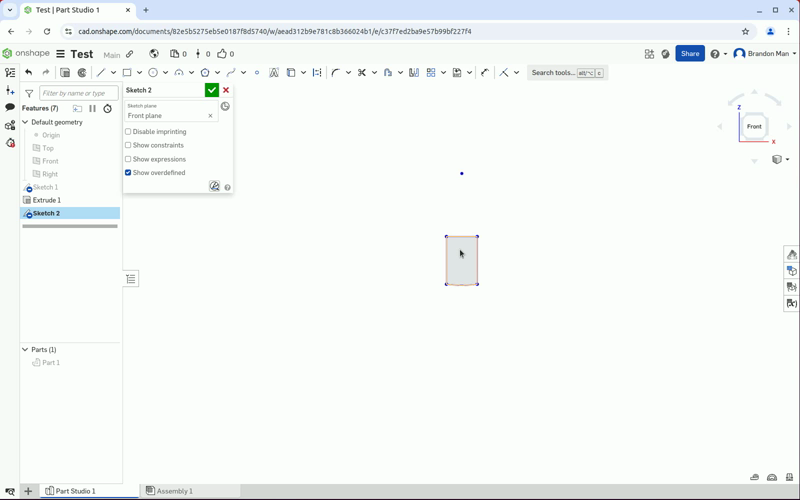
scroll(6)
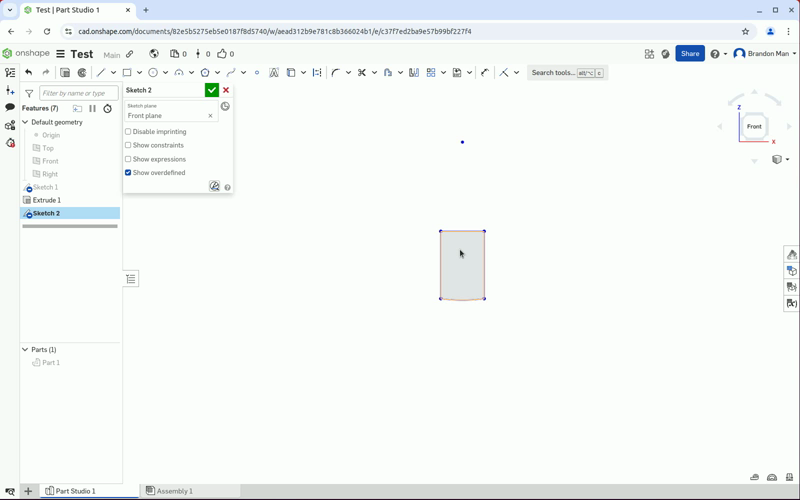
scroll(6)
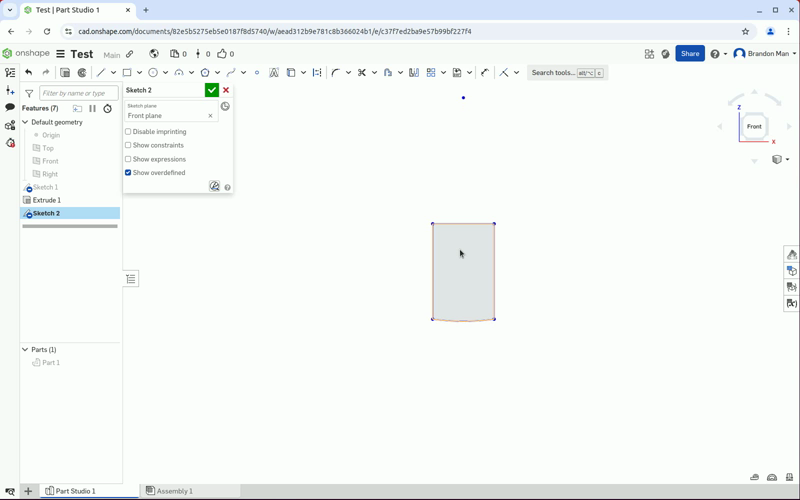
scroll(6)
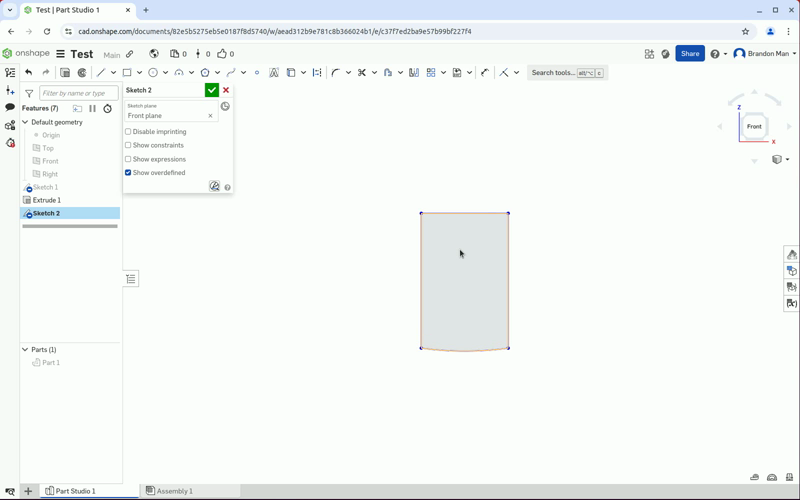
scroll(6)
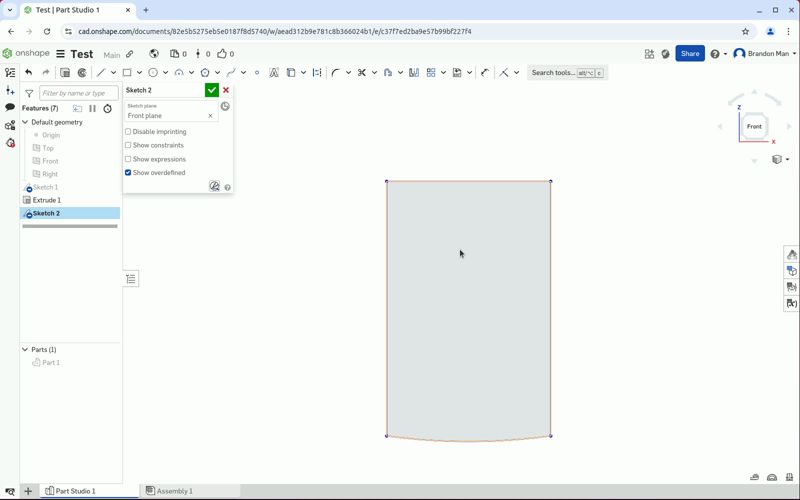
click(460, 249)
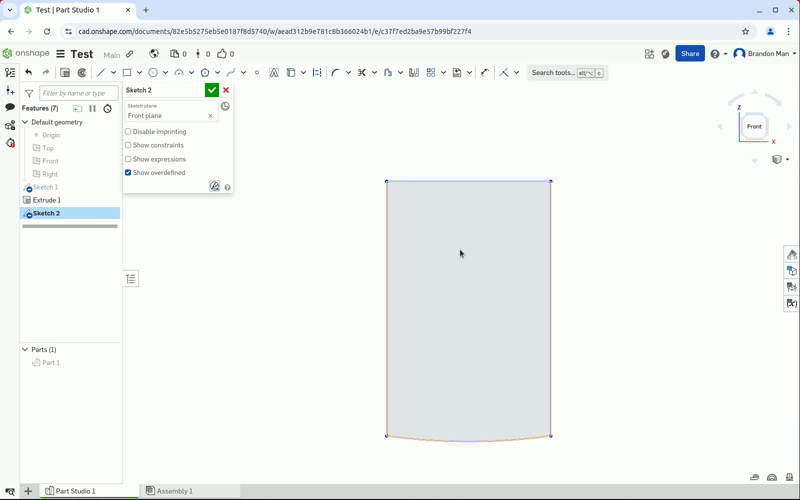
scroll(-6)
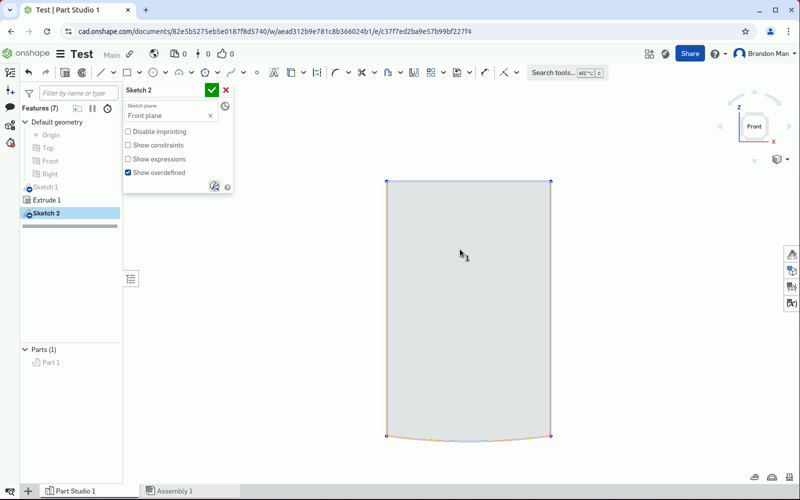
scroll(-6)
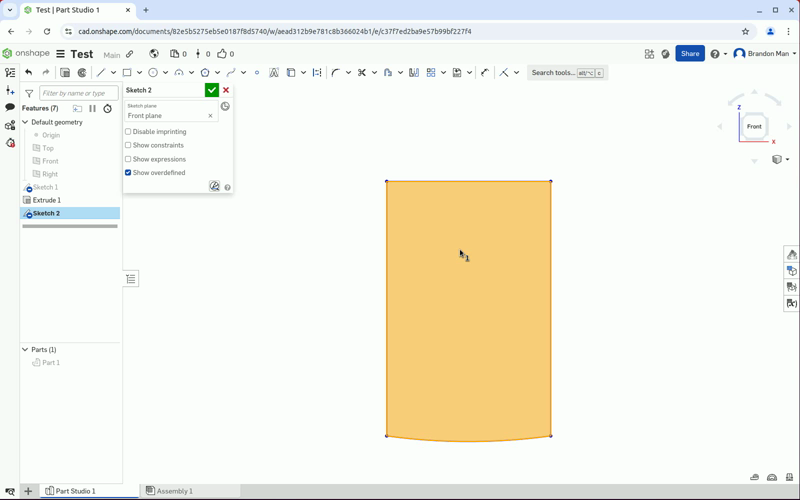
scroll(-6)
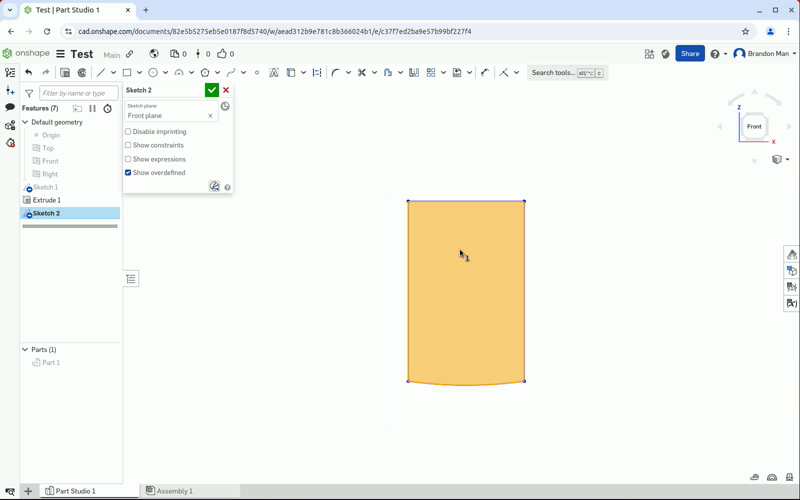
scroll(-6)
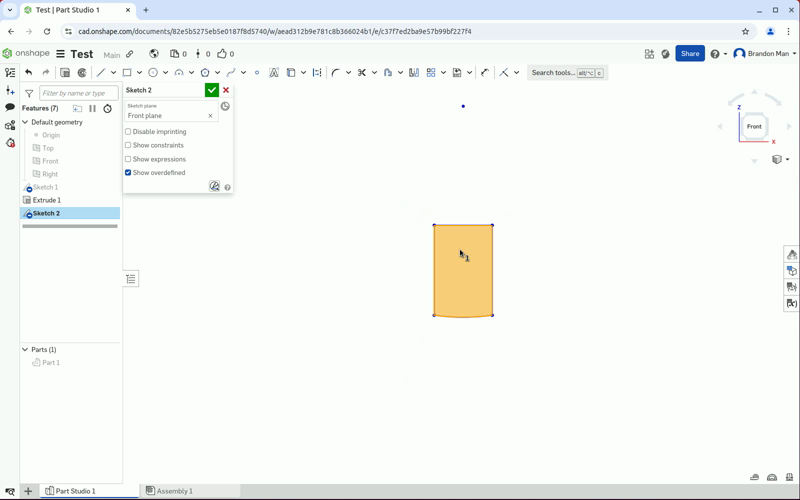
scroll(-6)
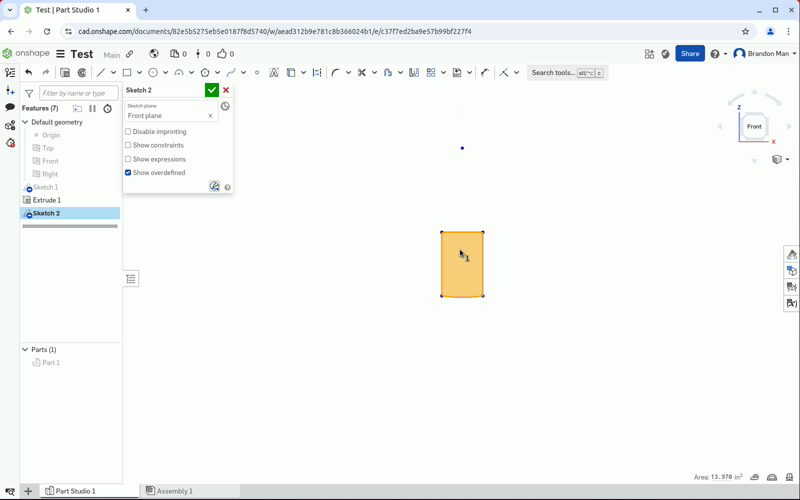
scroll(-6)
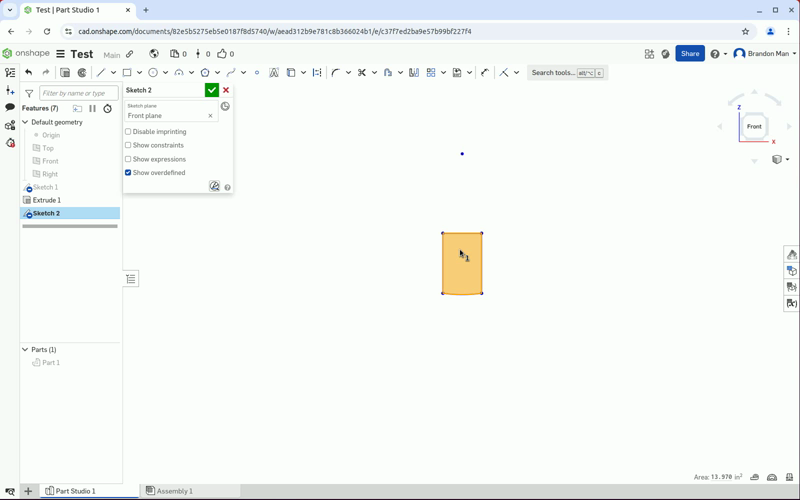
scroll(-6)
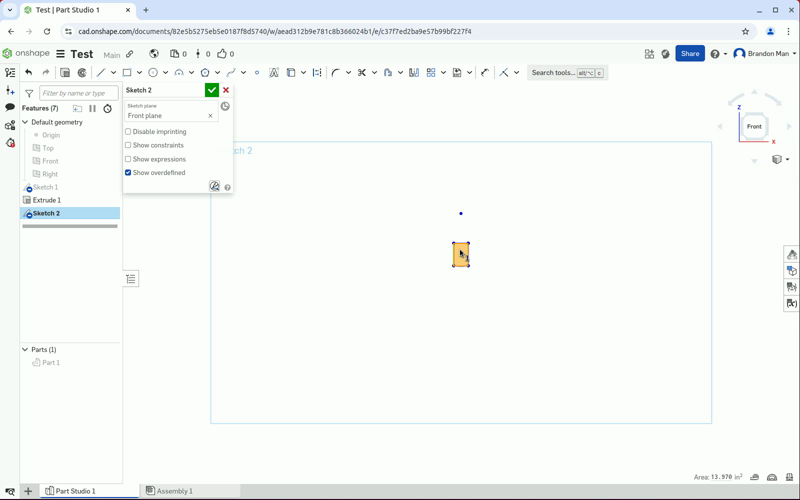
mouse_move(73, 352)
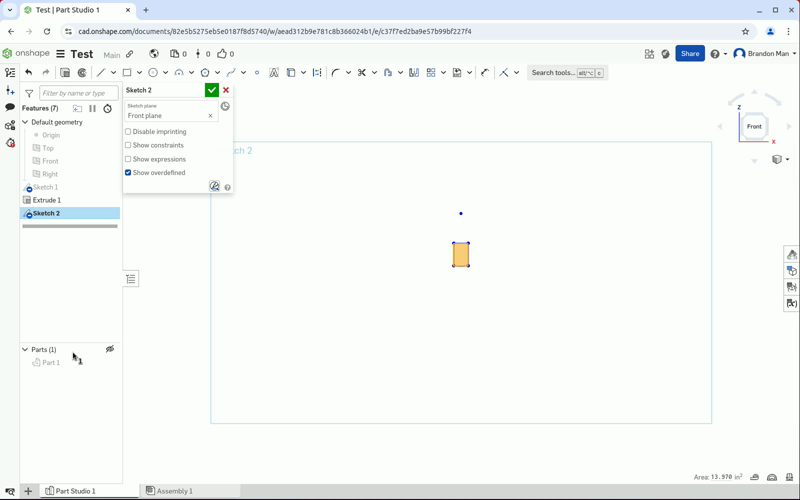
key(shift+y)
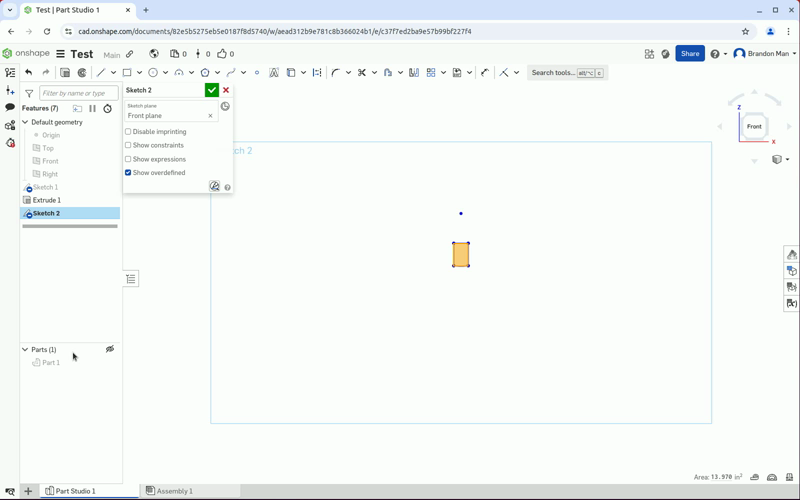
key(shift+e)
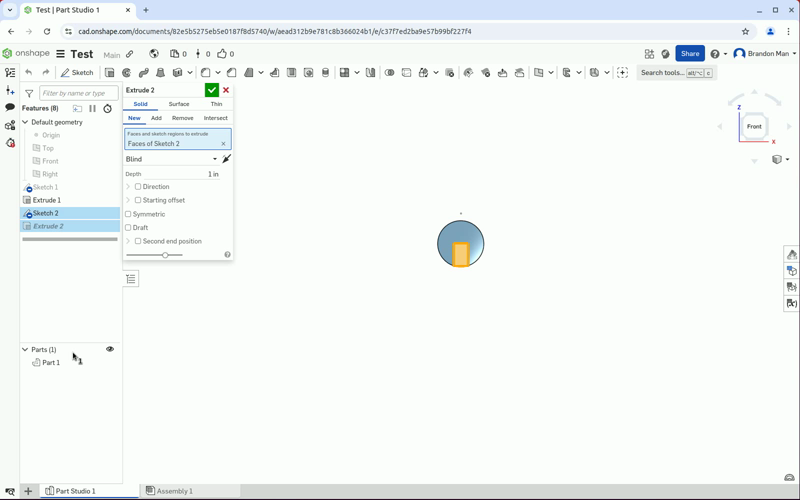
mouse_move(143, 106)
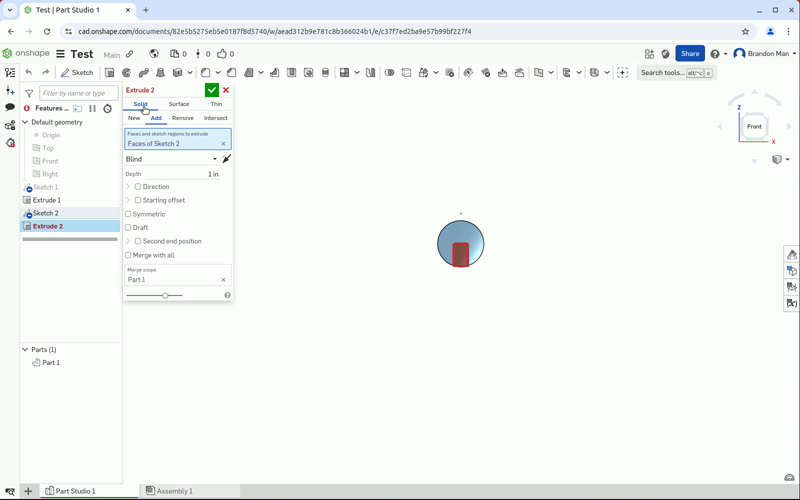
click(143, 106)
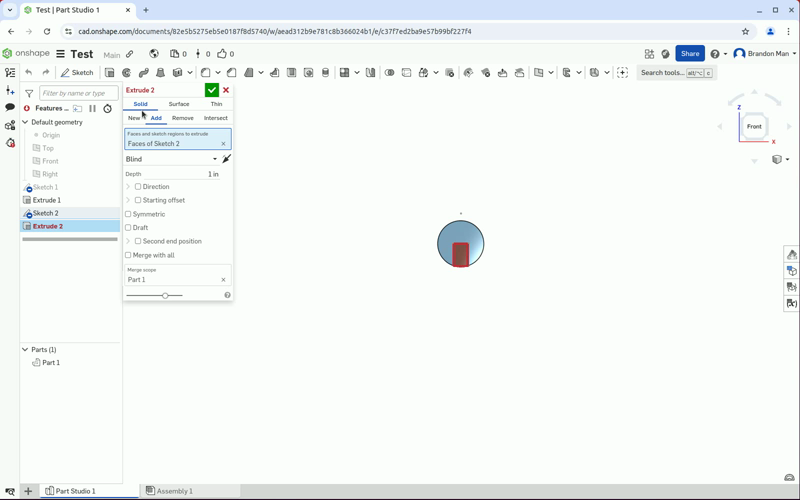
mouse_move(137, 120)
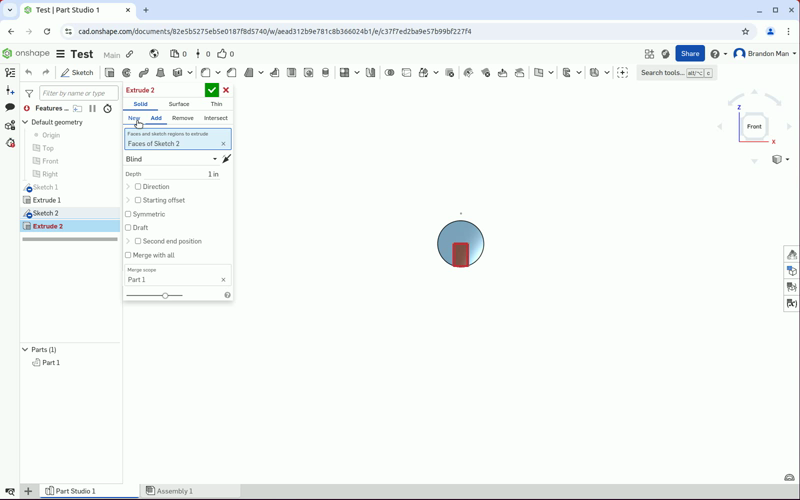
click(137, 120)
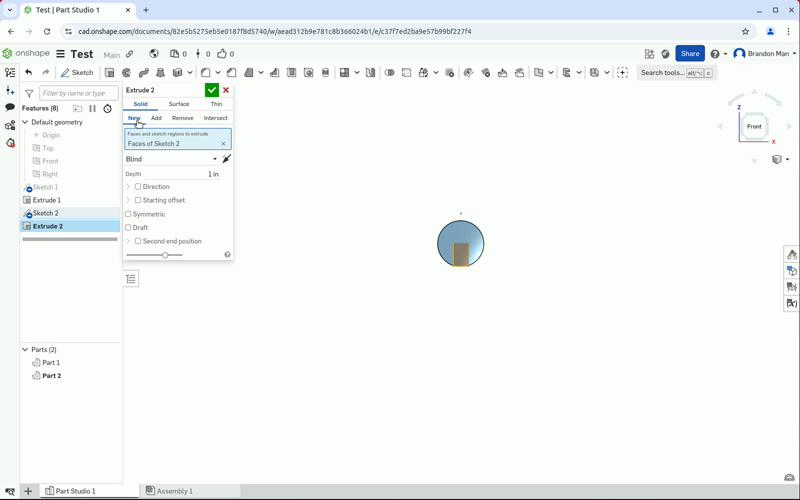
key(tab, 4)
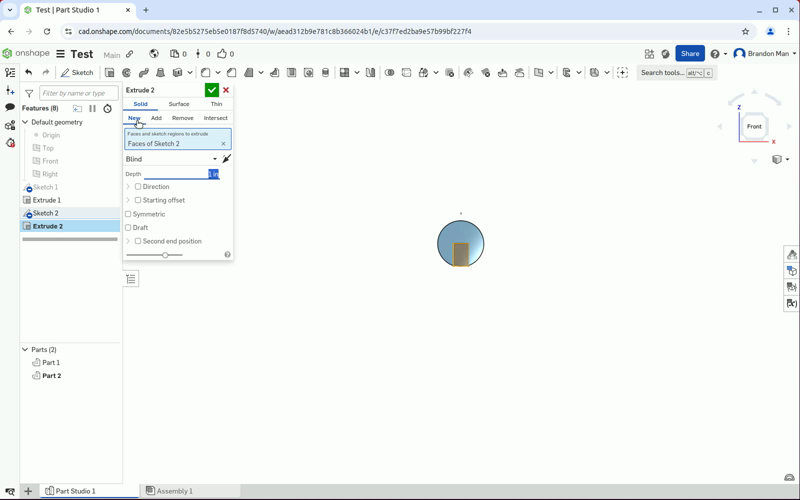
text(-23.108)
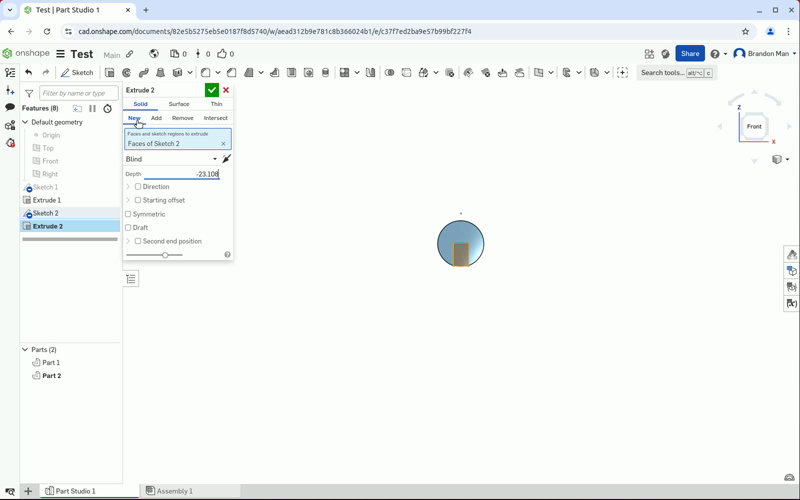
key(enter)
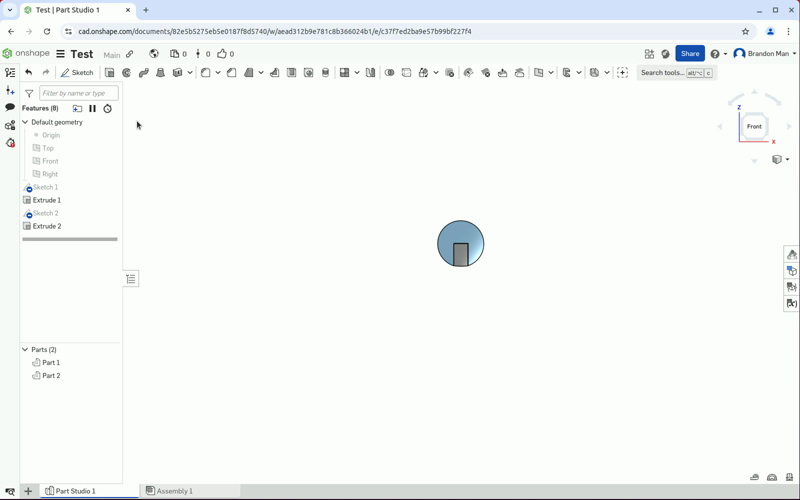
key(shift+h)
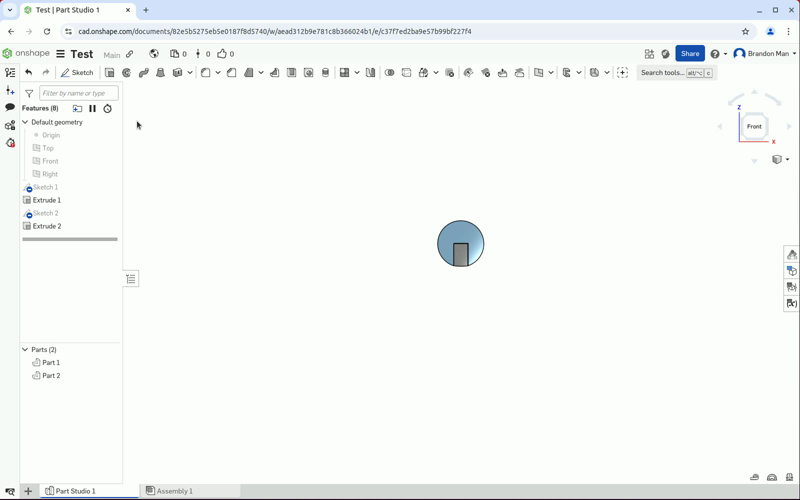
key(shift+h)
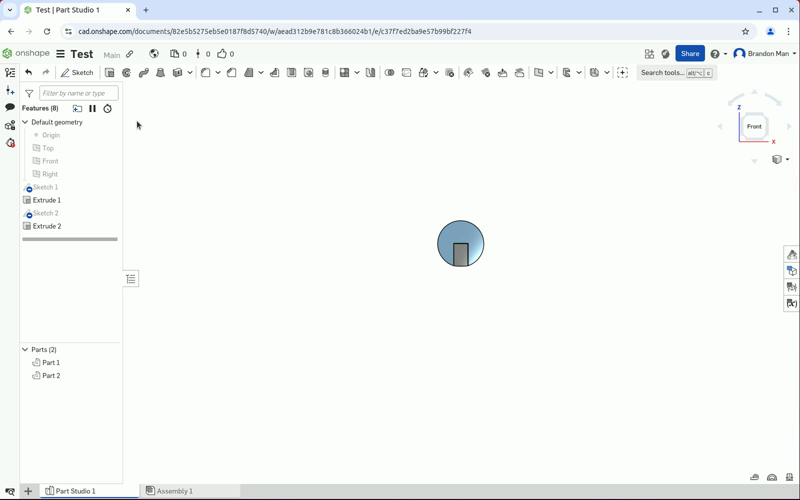
mouse_move(73, 189)
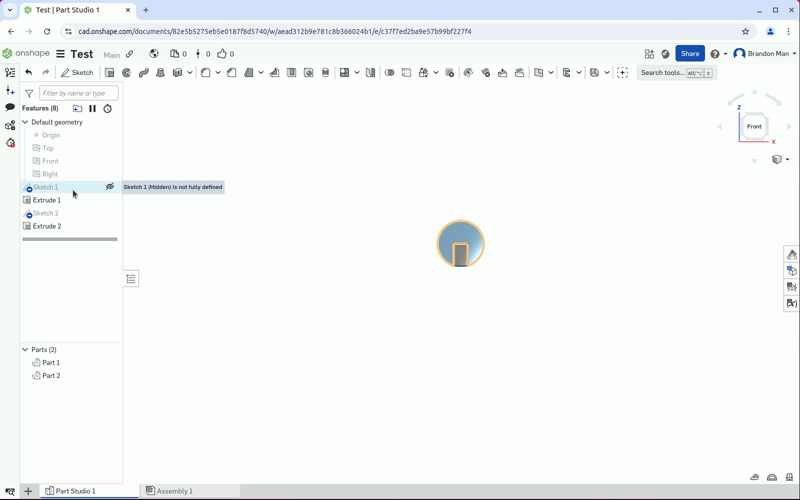
click(73, 189)
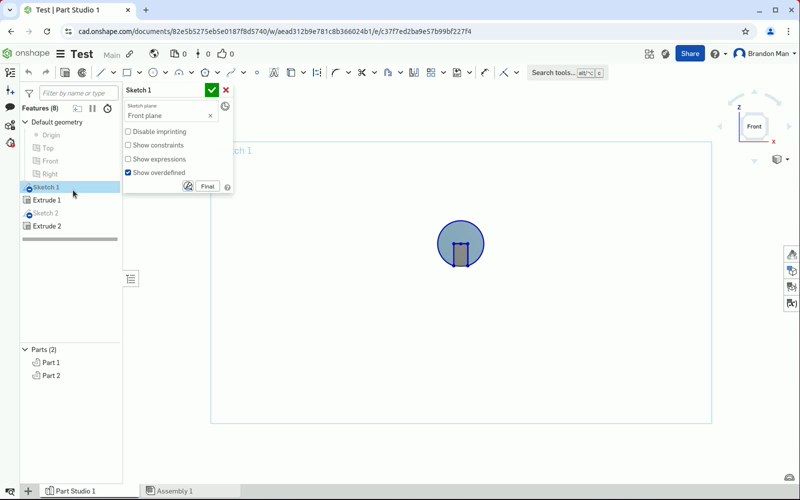
mouse_move(229, 92)
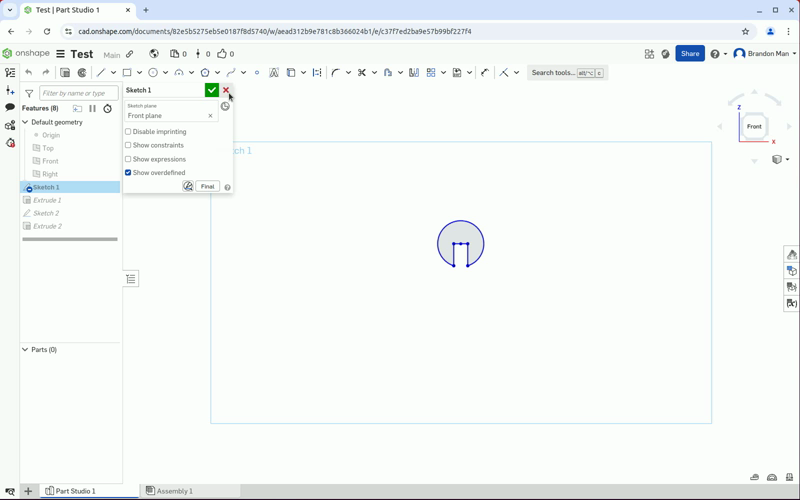
click(229, 92)
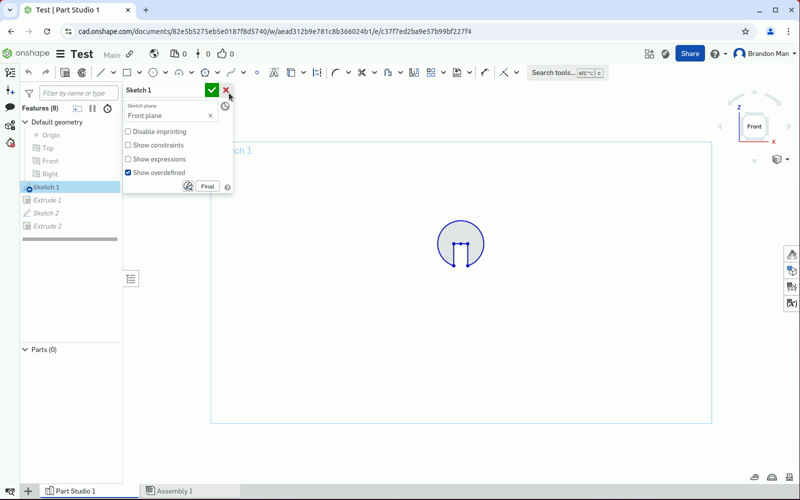
key(shift+s)
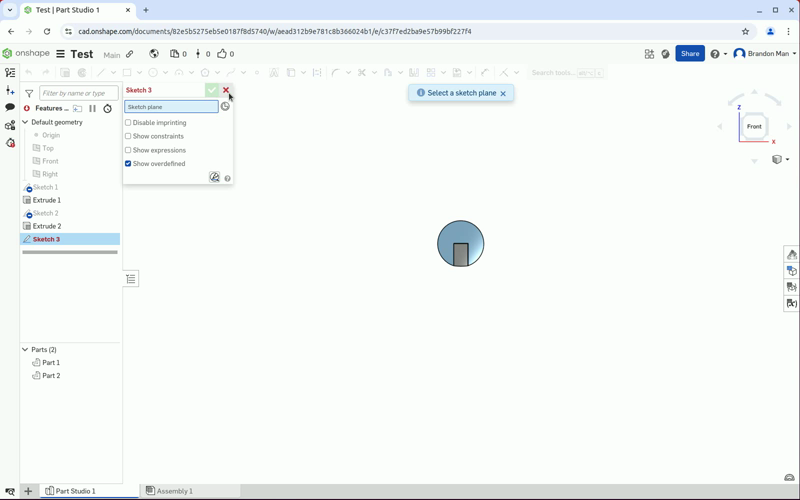
mouse_move(73, 163)
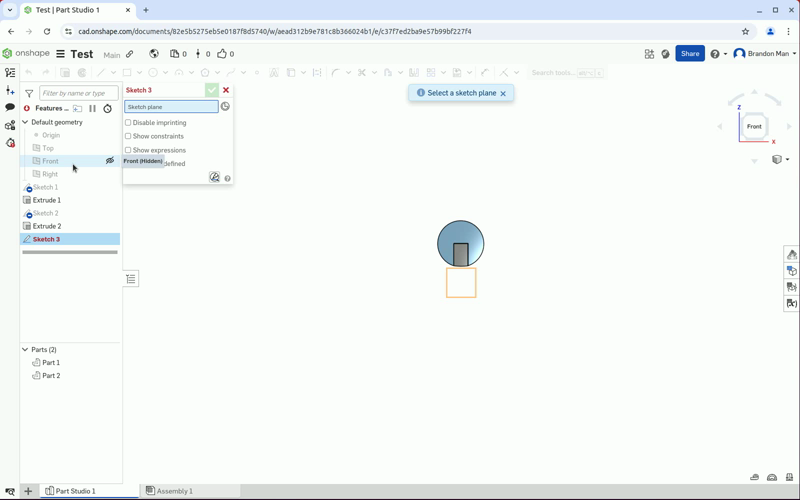
click(73, 163)
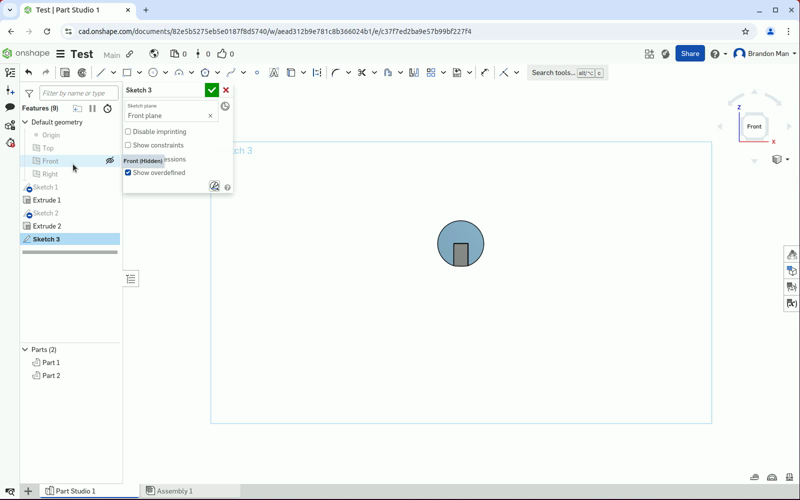
mouse_move(73, 352)
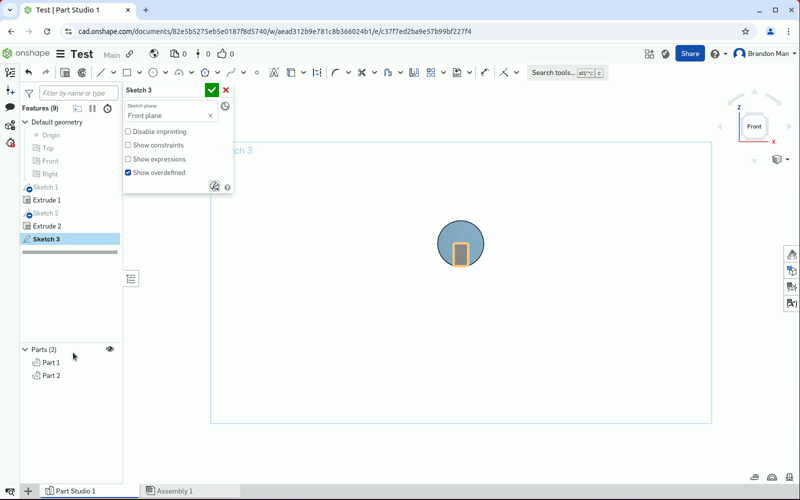
key(y)
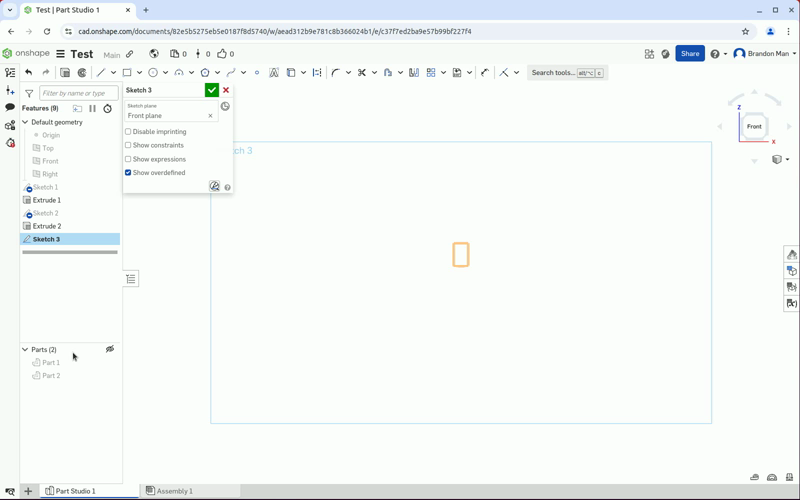
key(l)
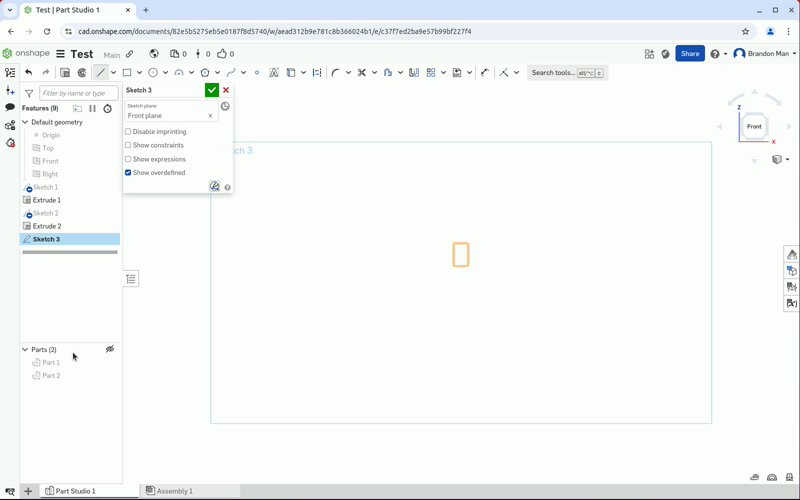
key_down(shift)
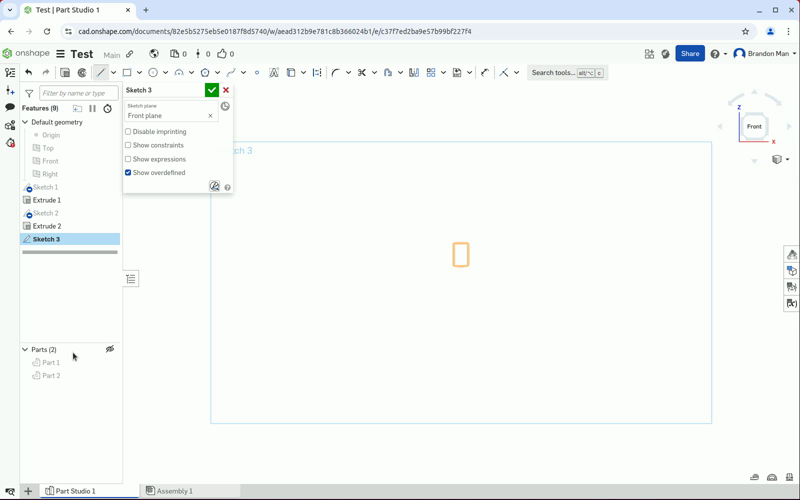
mouse_move(453, 292)
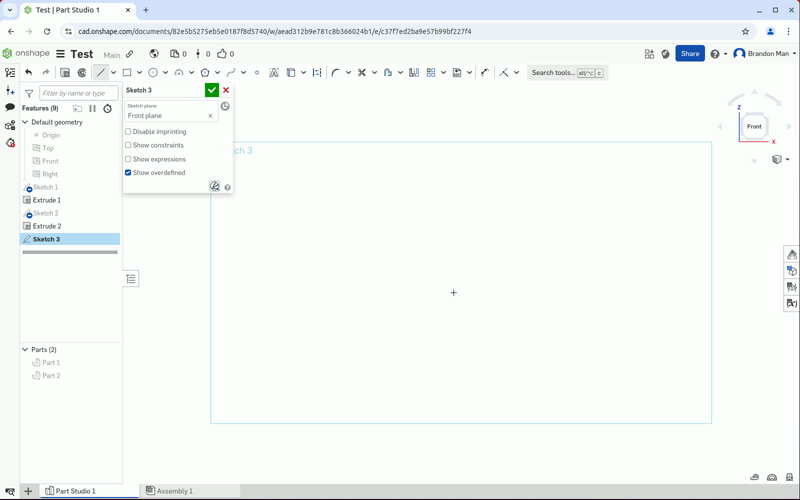
click(453, 292)
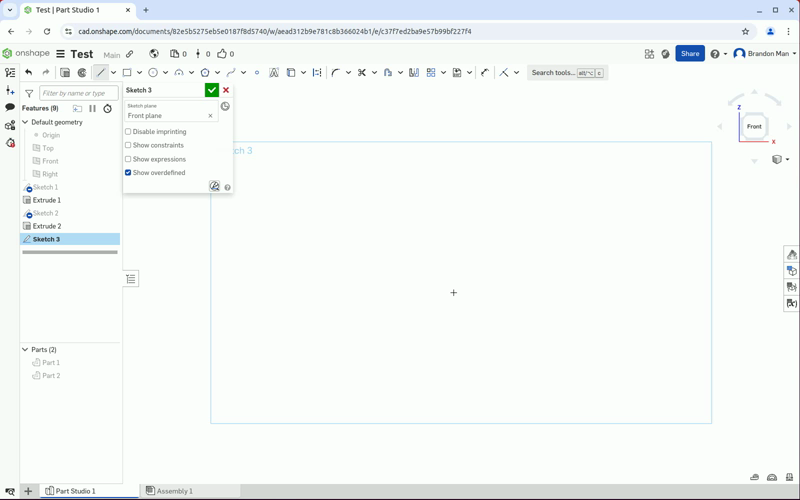
key_up(shift)
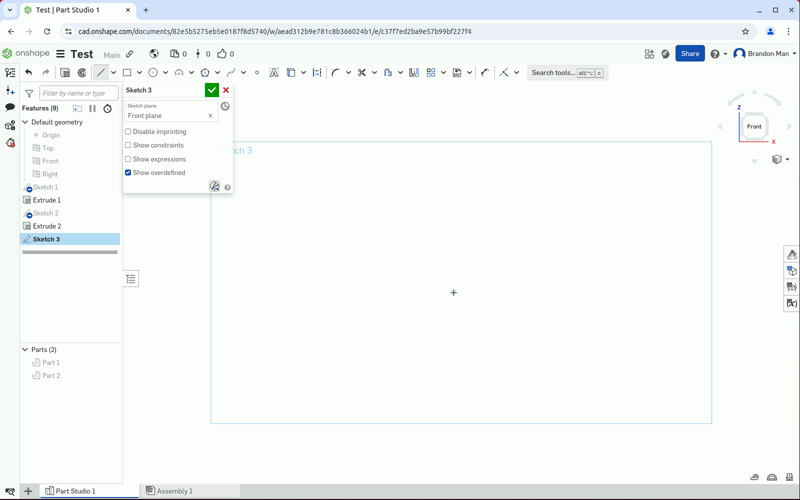
key_down(shift)
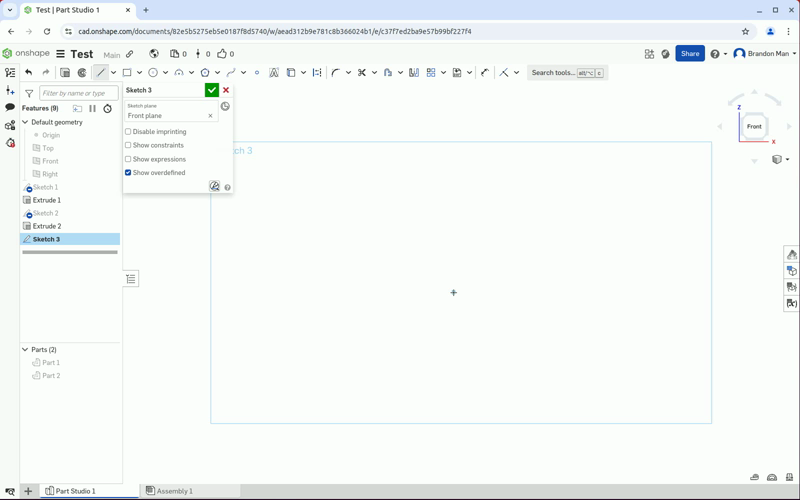
mouse_move(483, 292)
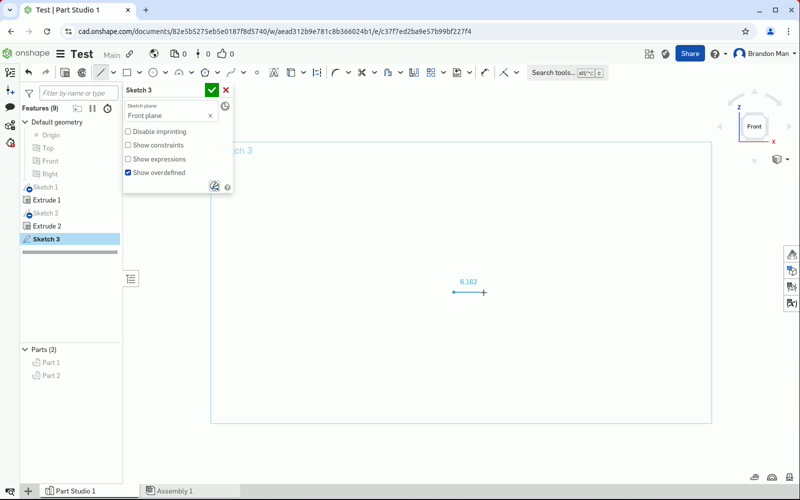
mouse_move(468, 292)
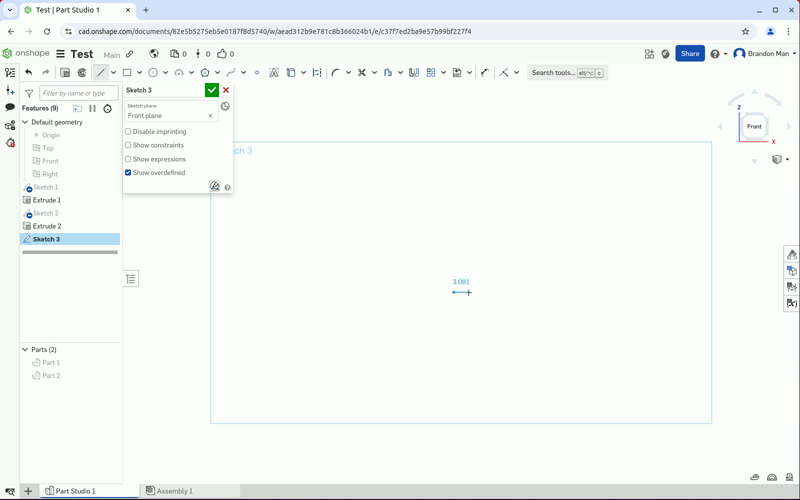
click(468, 292)
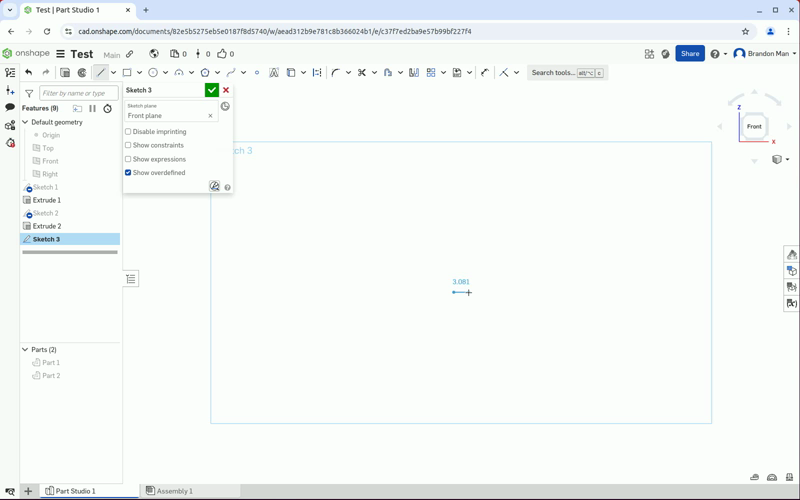
key_up(shift)
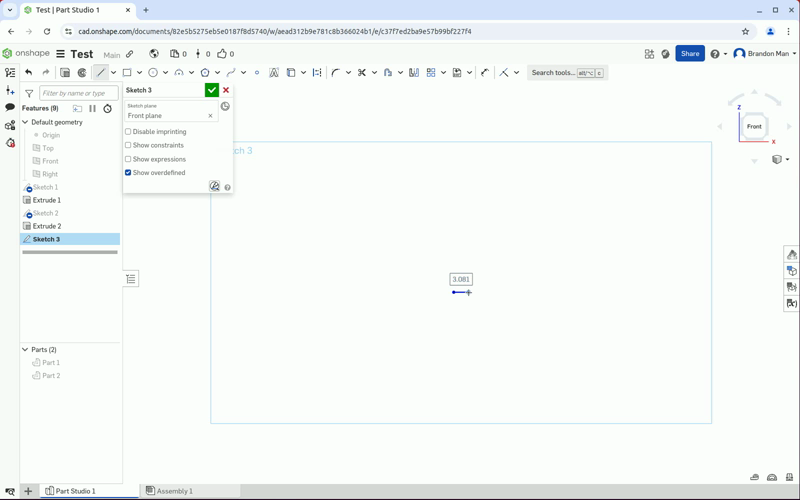
key_down(shift)
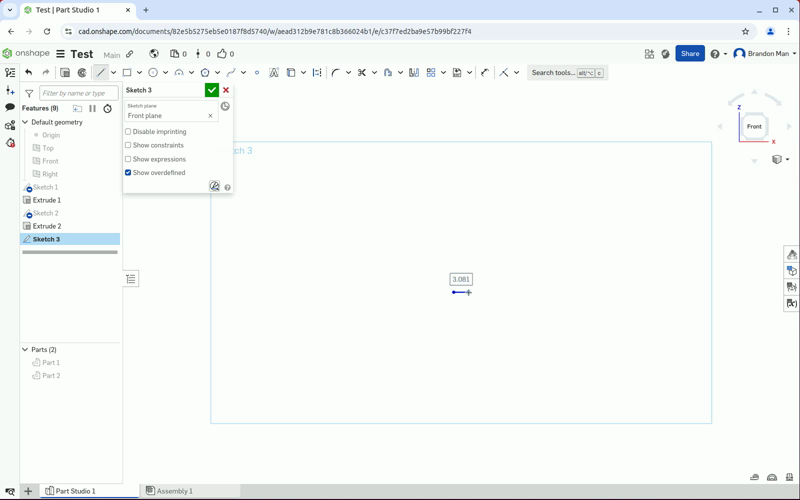
mouse_move(498, 292)
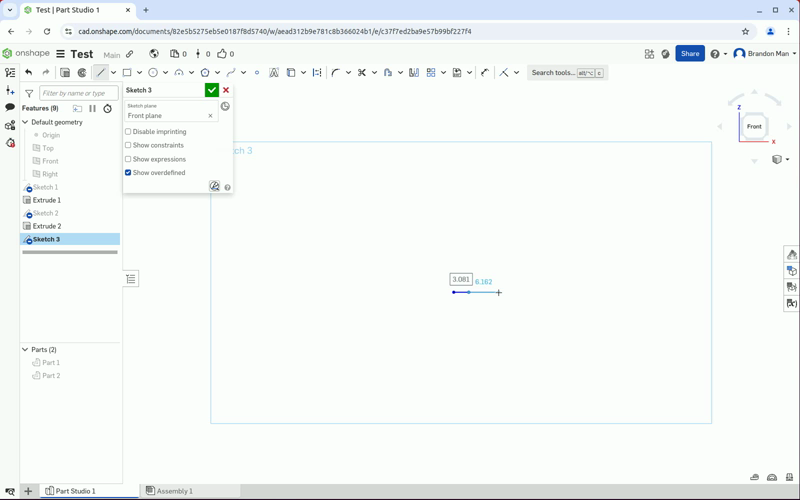
mouse_move(468, 273)
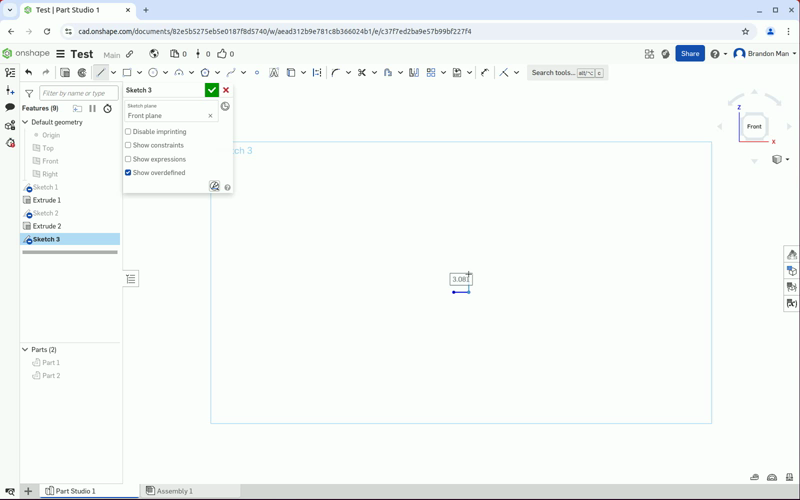
click(468, 273)
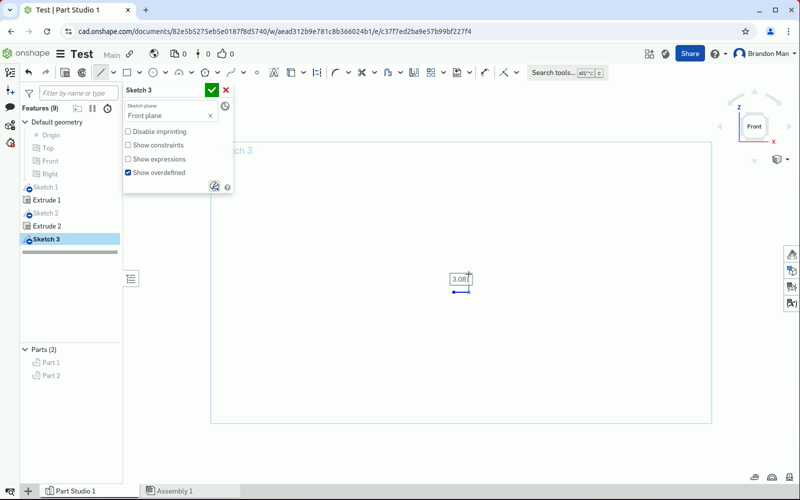
key_up(shift)
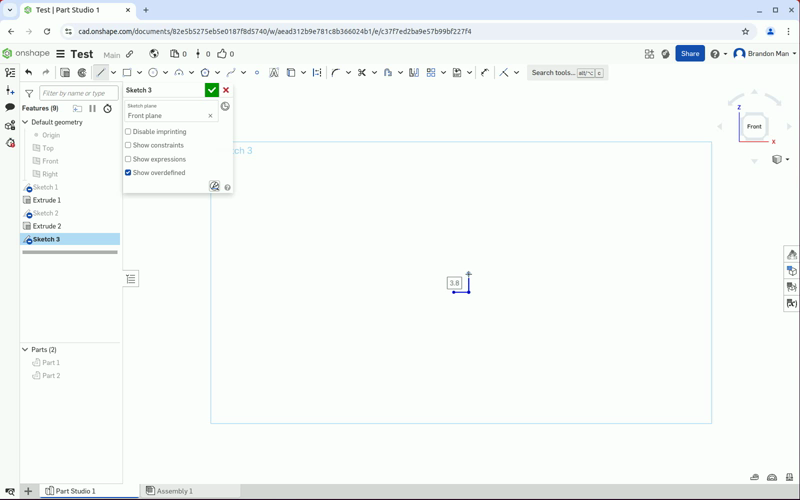
key_down(shift)
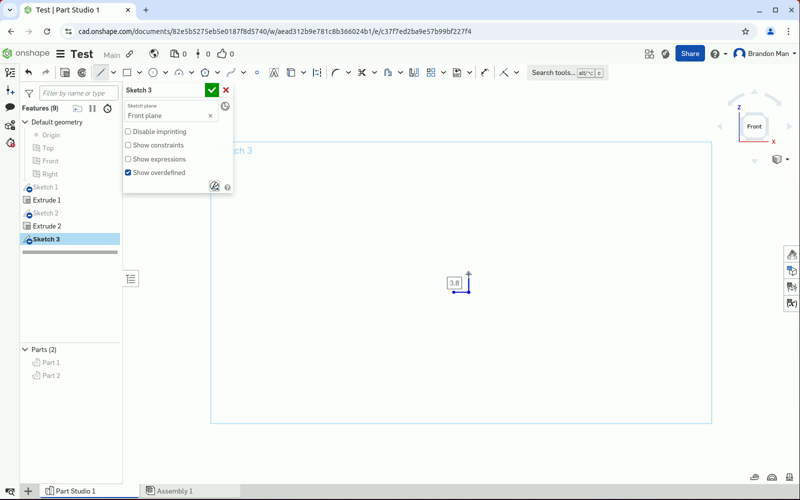
mouse_move(498, 273)
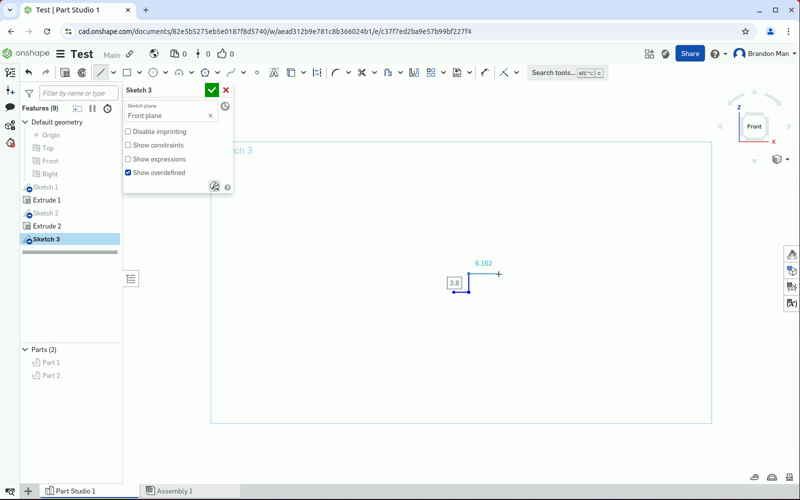
mouse_move(453, 273)
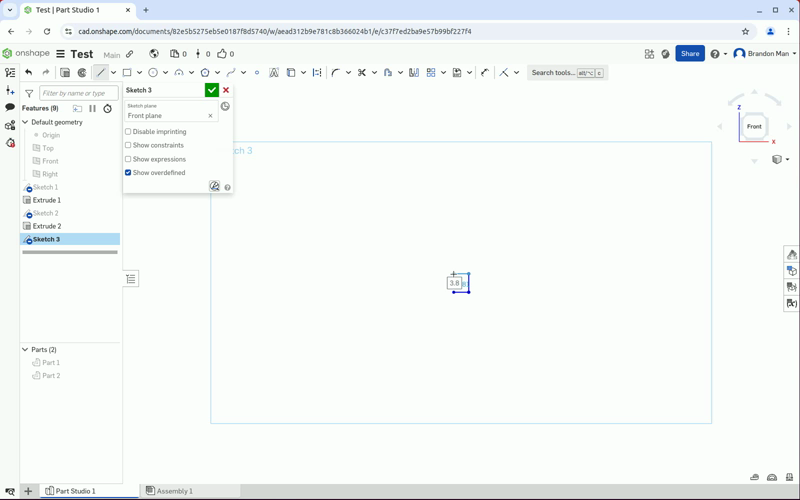
click(453, 273)
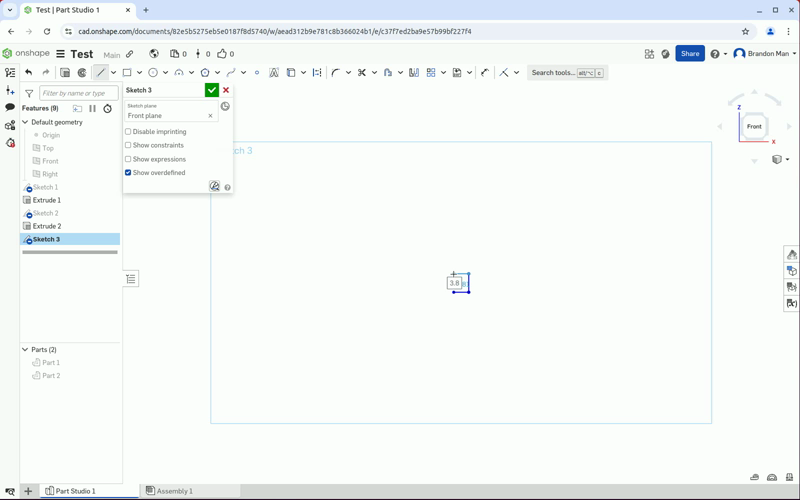
key_up(shift)
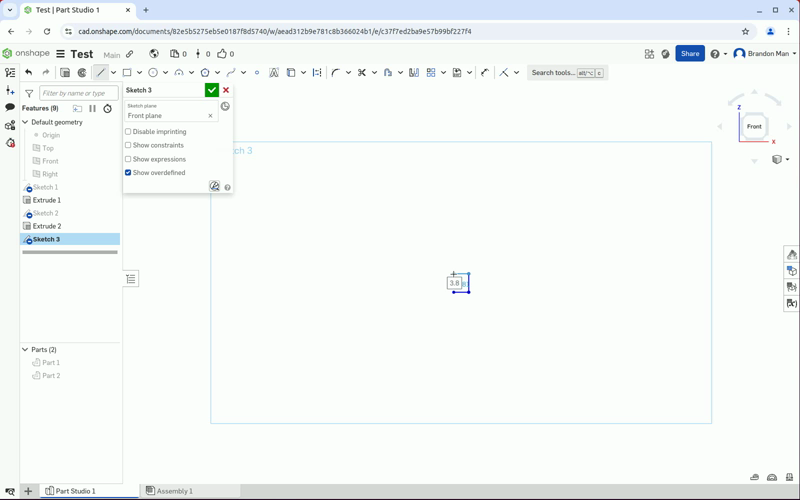
mouse_move(483, 273)
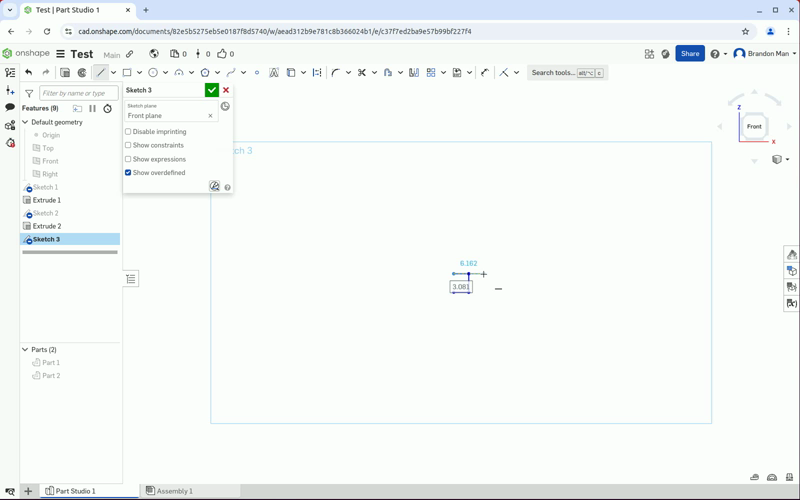
key_down(shift)
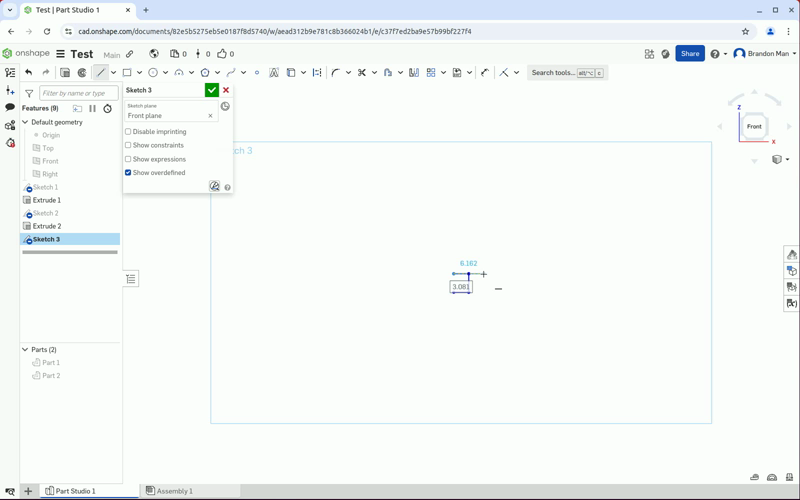
mouse_move(453, 292)
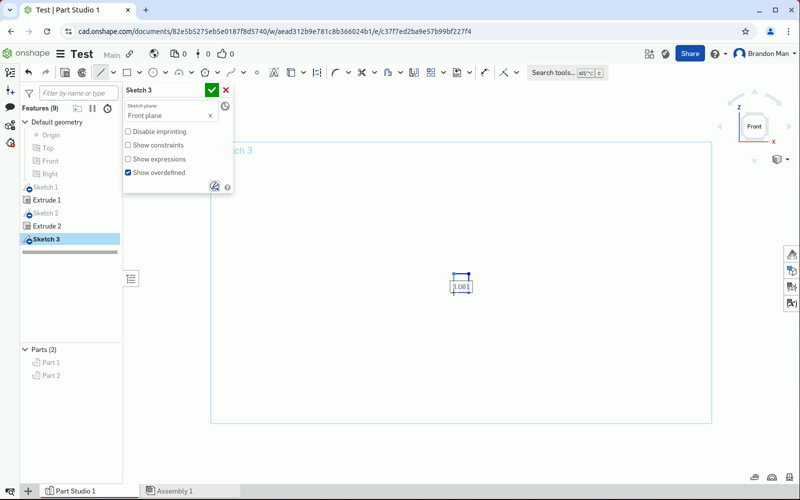
key_up(shift)
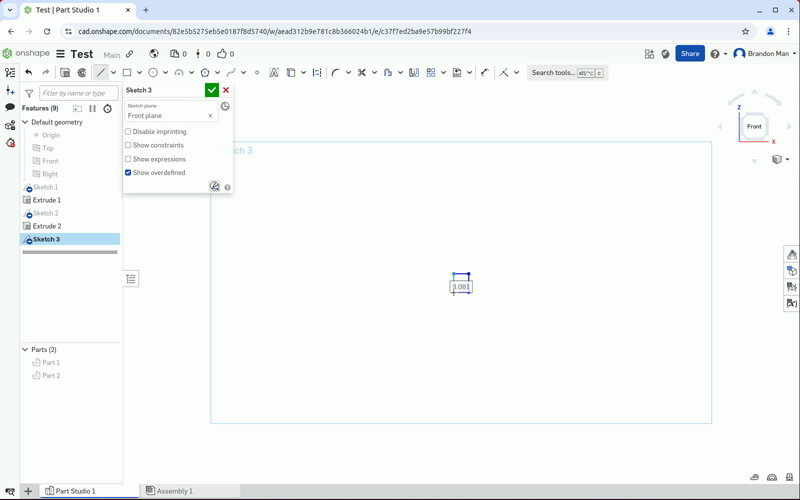
click(453, 292)
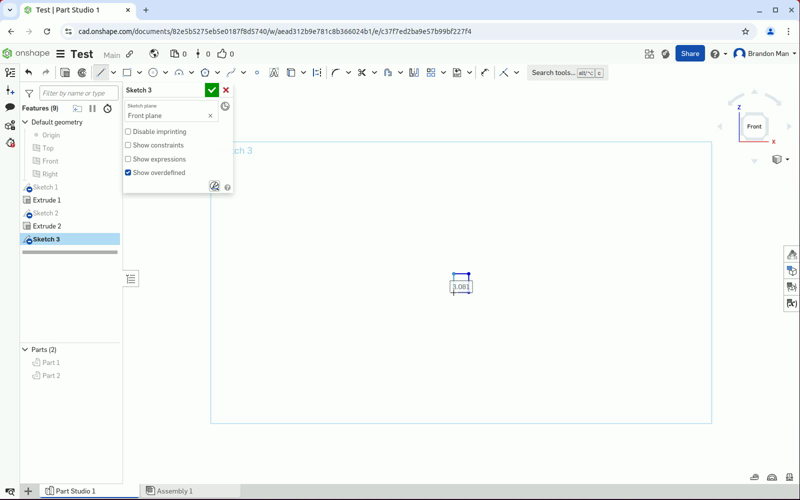
key(esc)
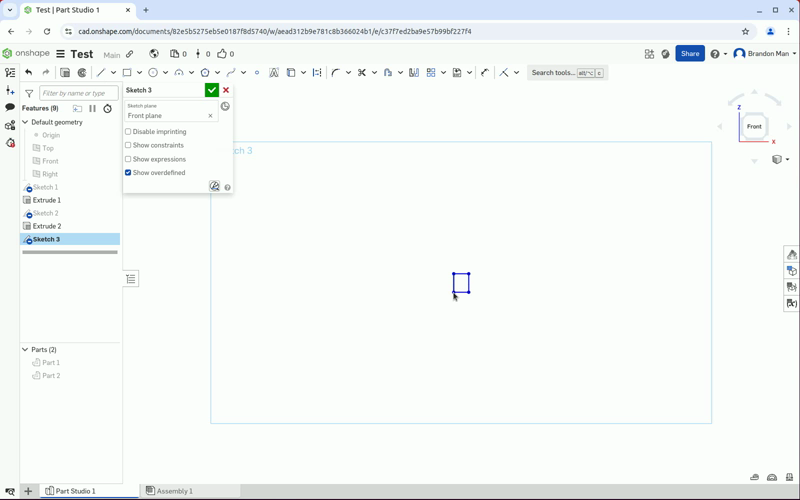
mouse_move(458, 289)
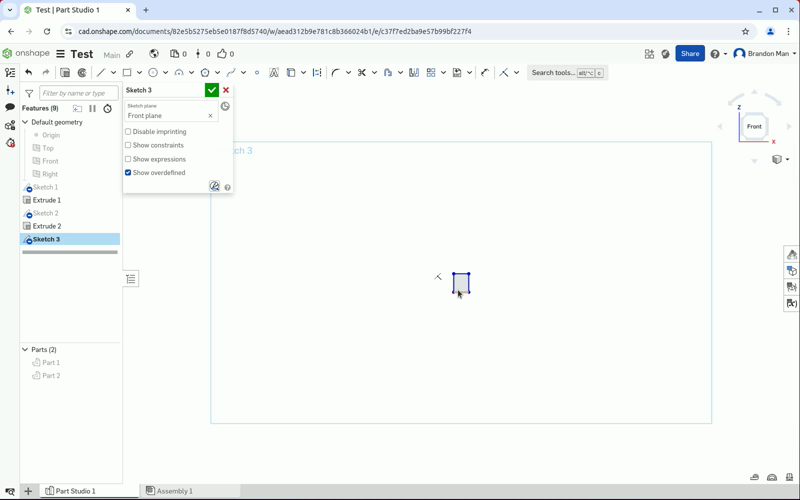
scroll(6)
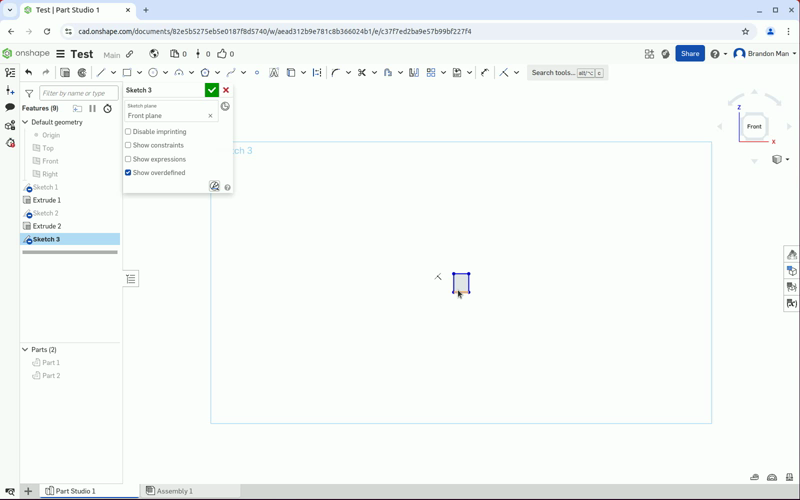
scroll(6)
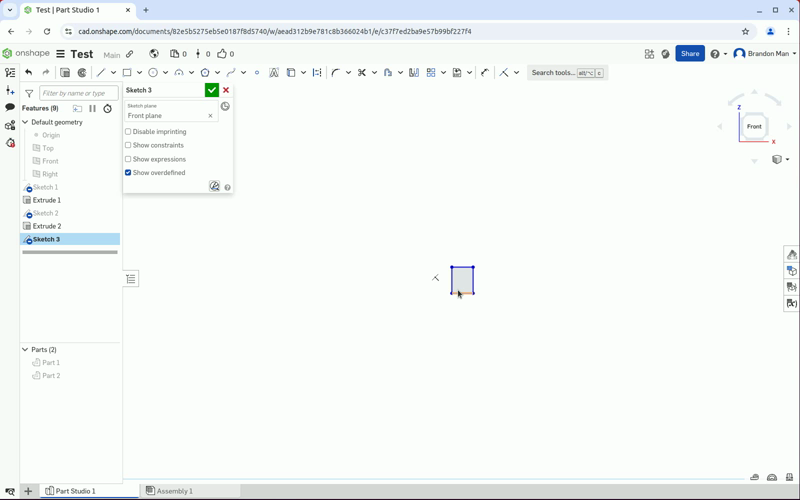
scroll(6)
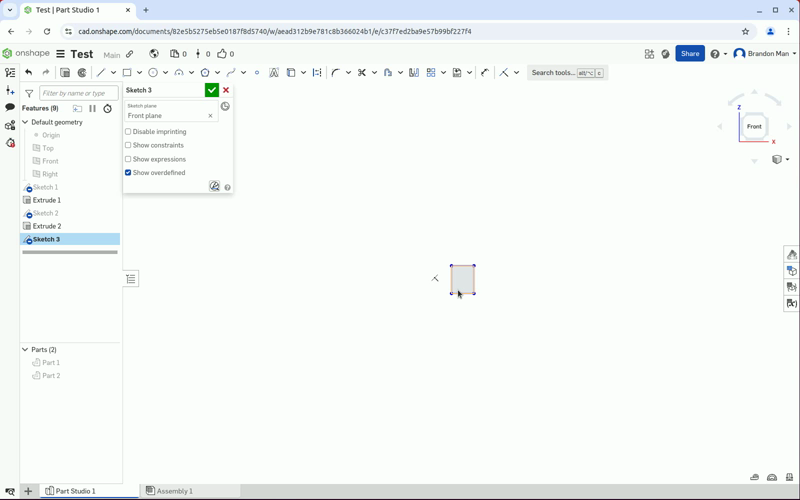
scroll(6)
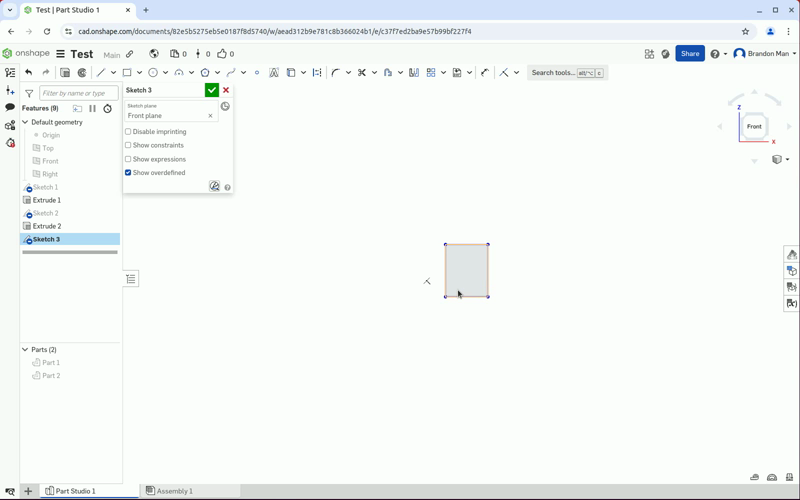
scroll(6)
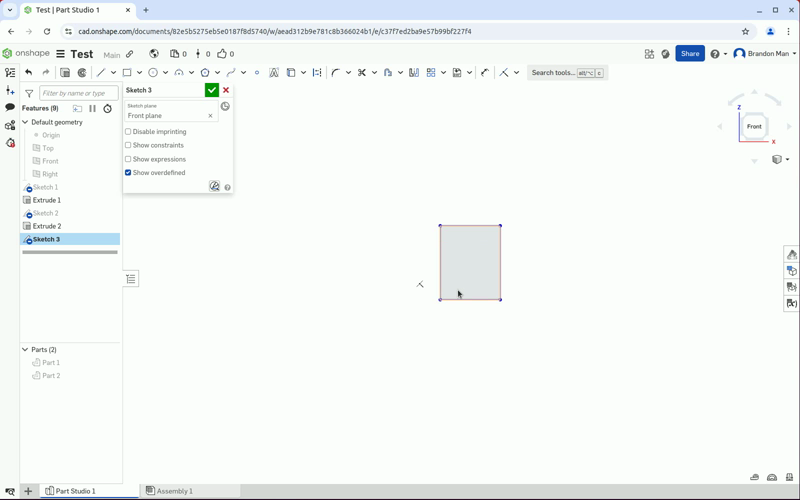
scroll(6)
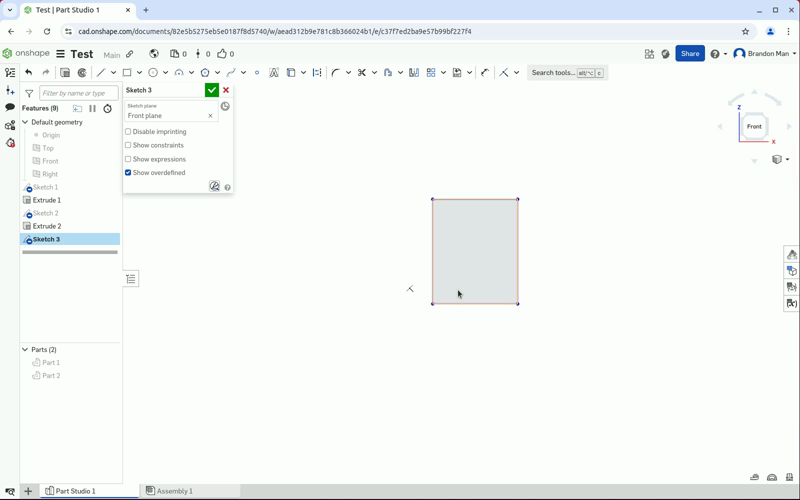
scroll(6)
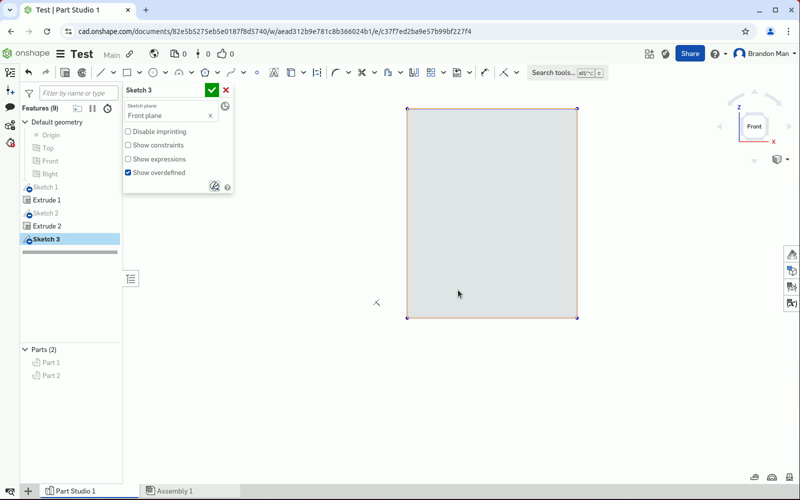
click(458, 289)
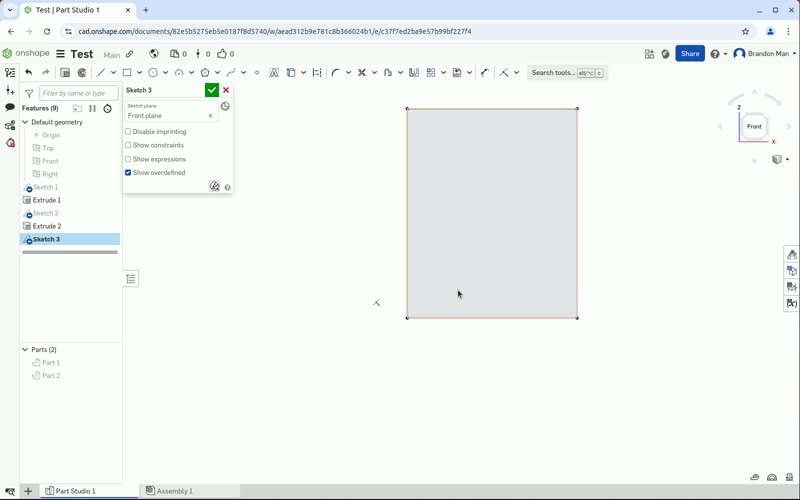
scroll(-6)
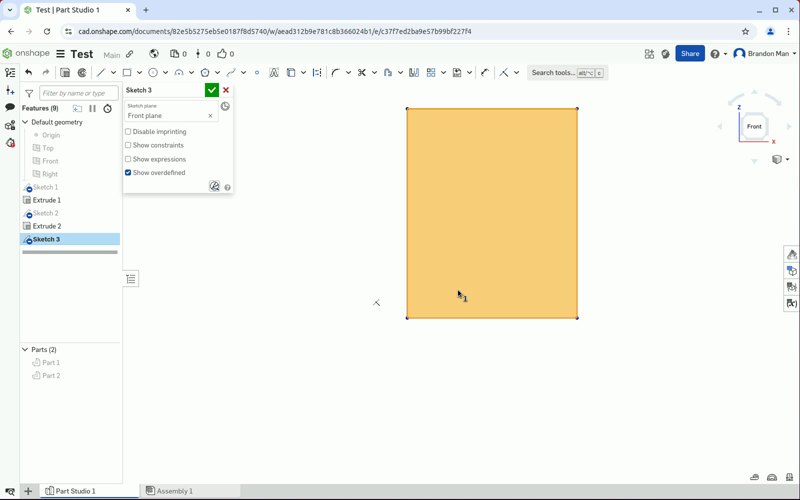
scroll(-6)
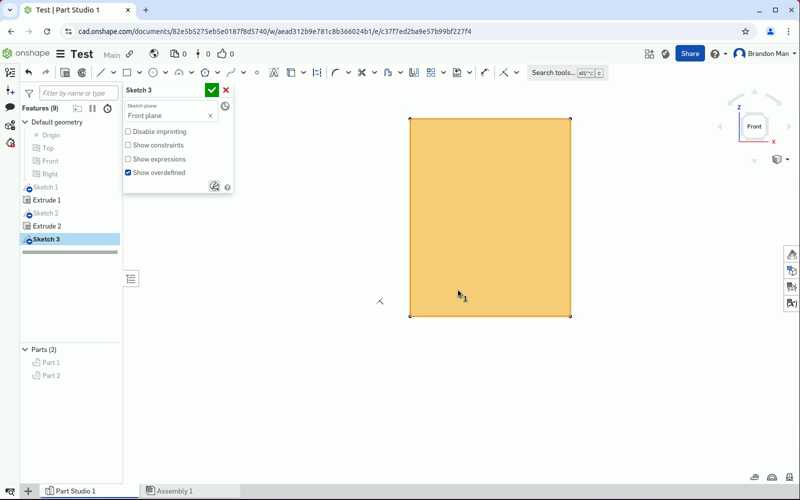
scroll(-6)
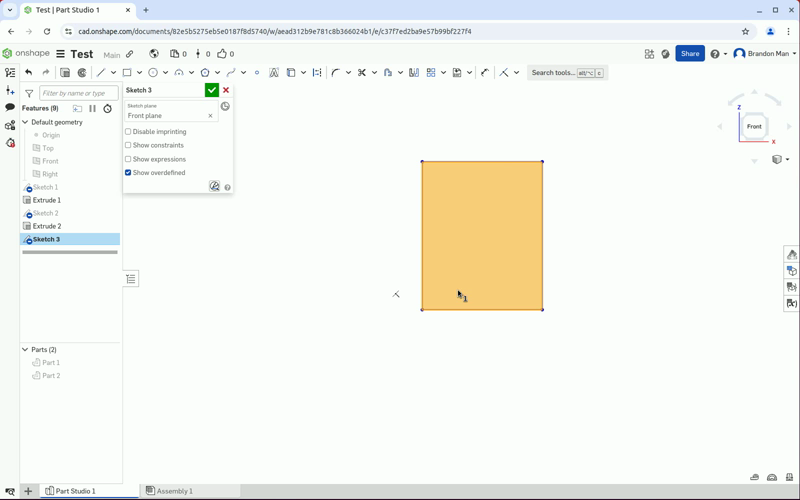
scroll(-6)
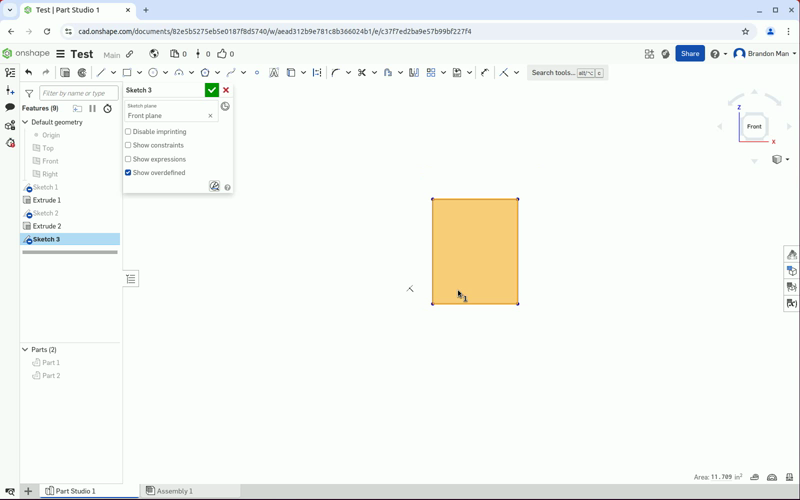
scroll(-6)
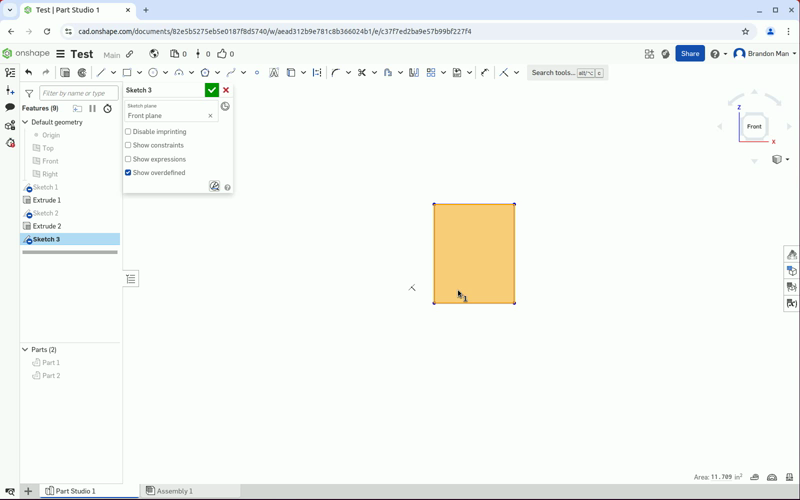
scroll(-6)
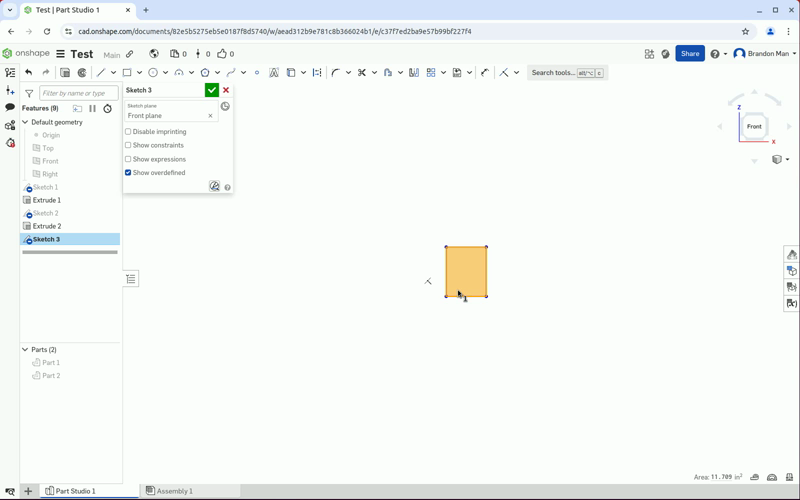
scroll(-6)
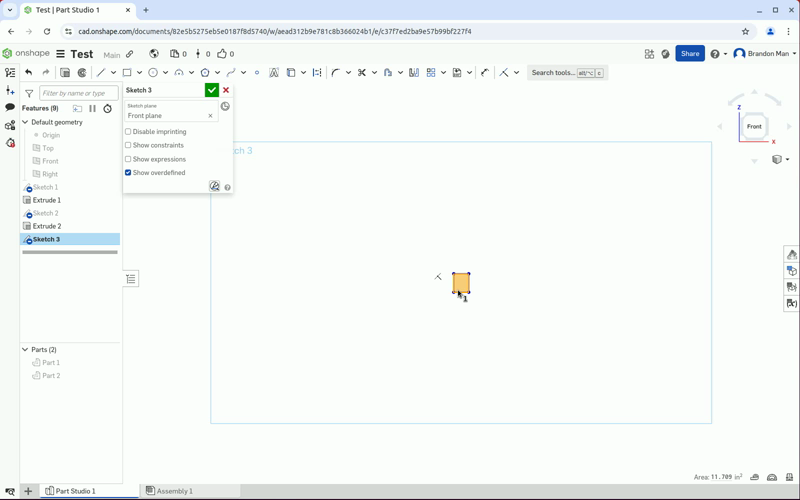
mouse_move(73, 352)
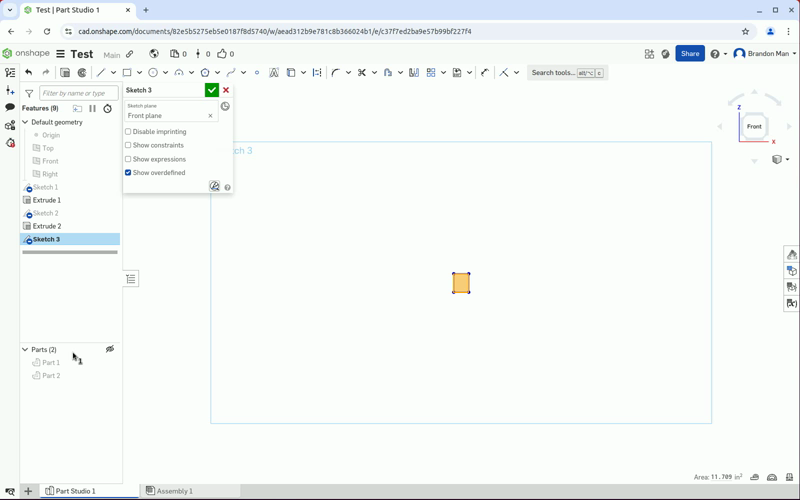
key(shift+y)
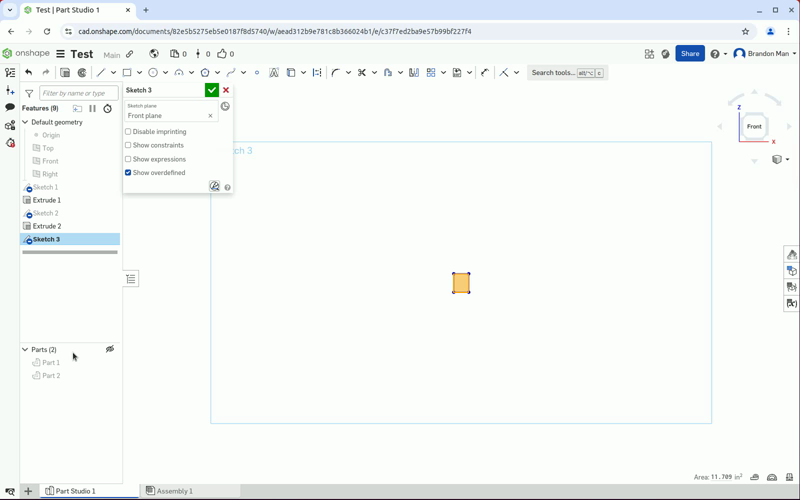
key(shift+e)
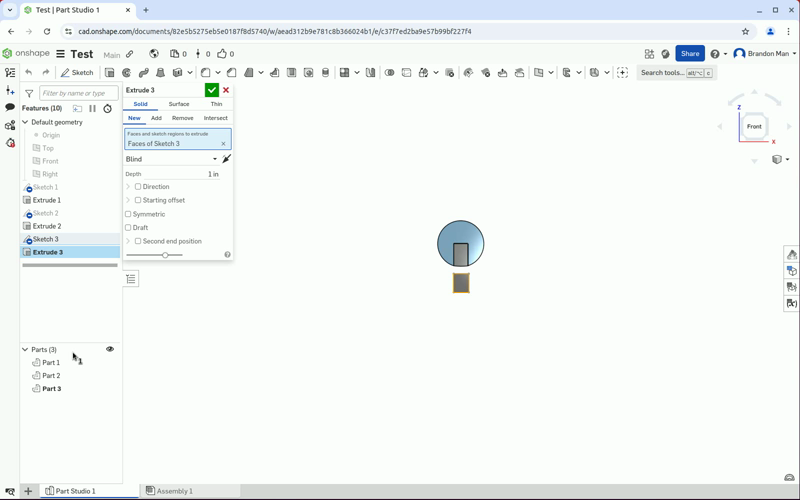
mouse_move(143, 106)
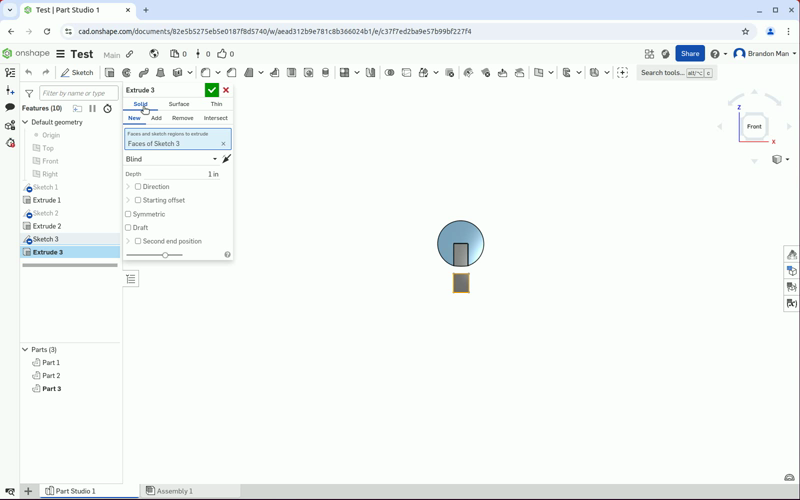
click(143, 106)
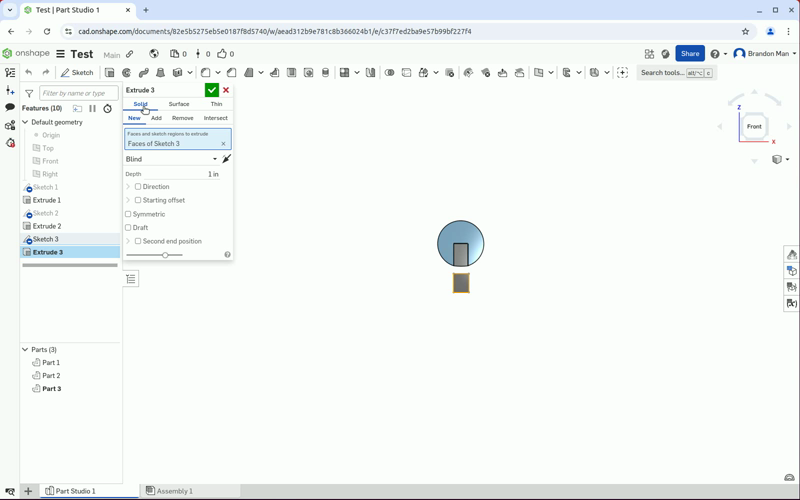
mouse_move(137, 120)
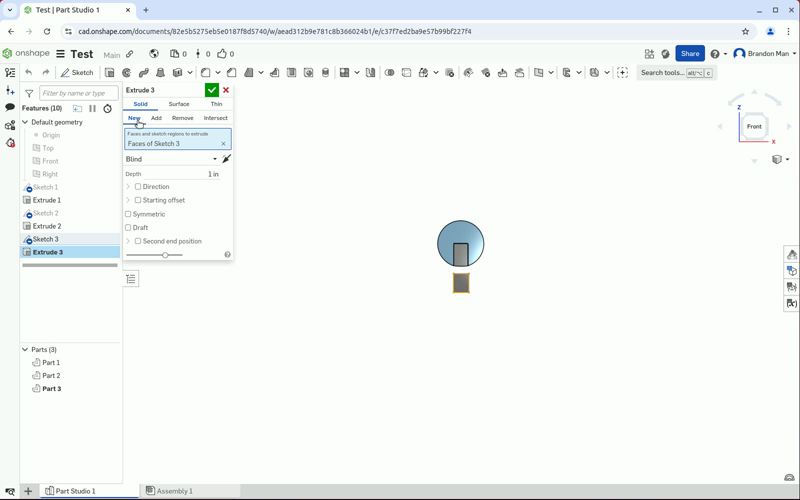
click(137, 120)
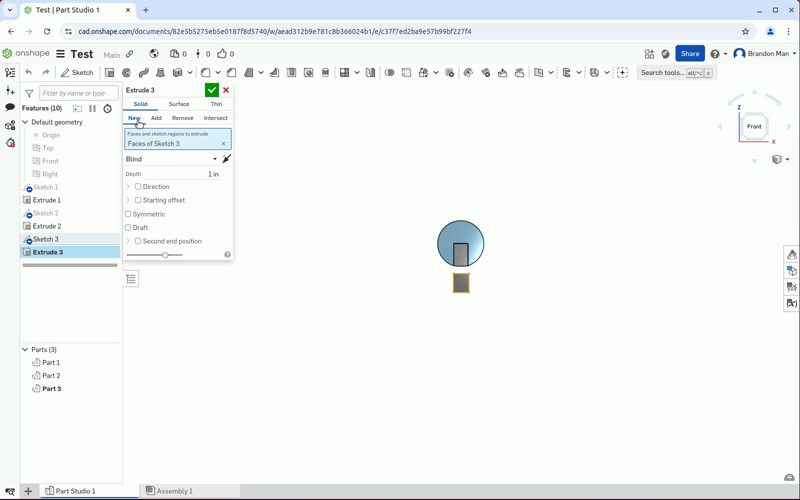
key(tab, 4)
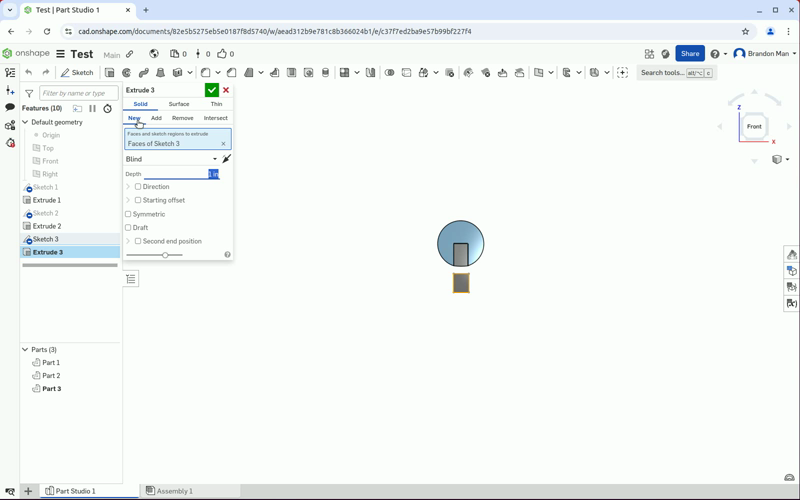
text(-23.108)
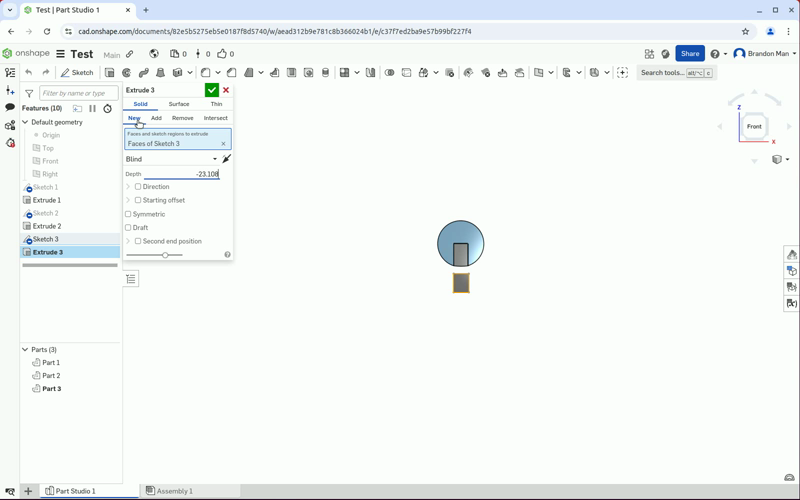
key(enter)
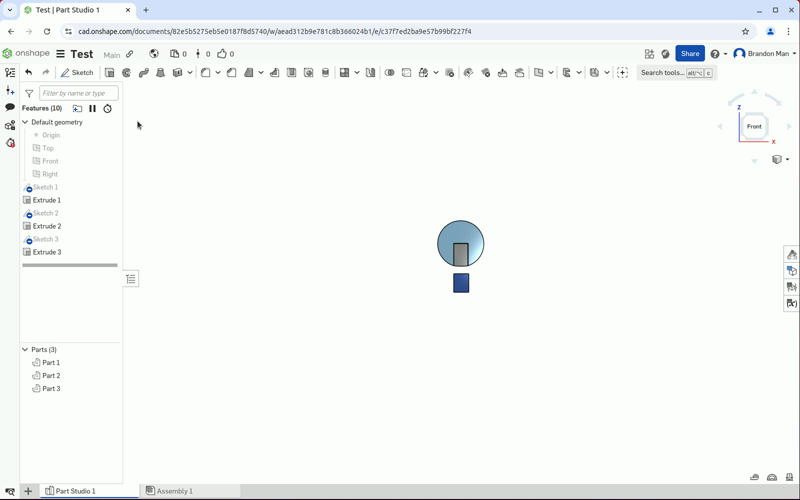
key(shift+h)
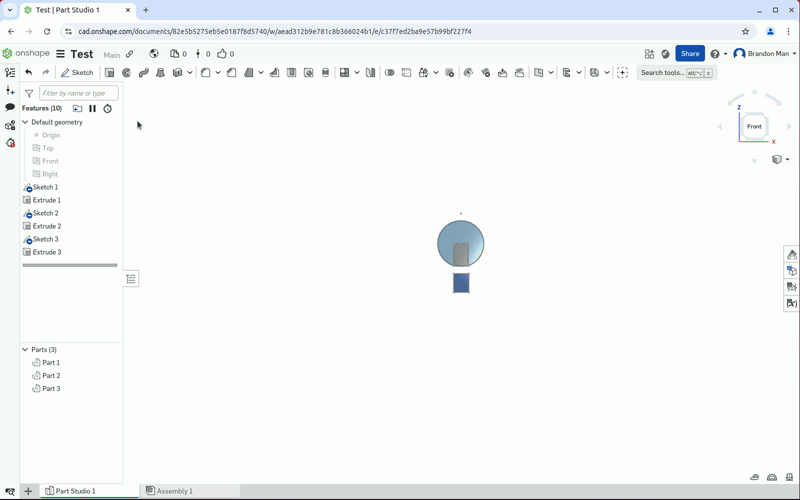
key(shift+h)
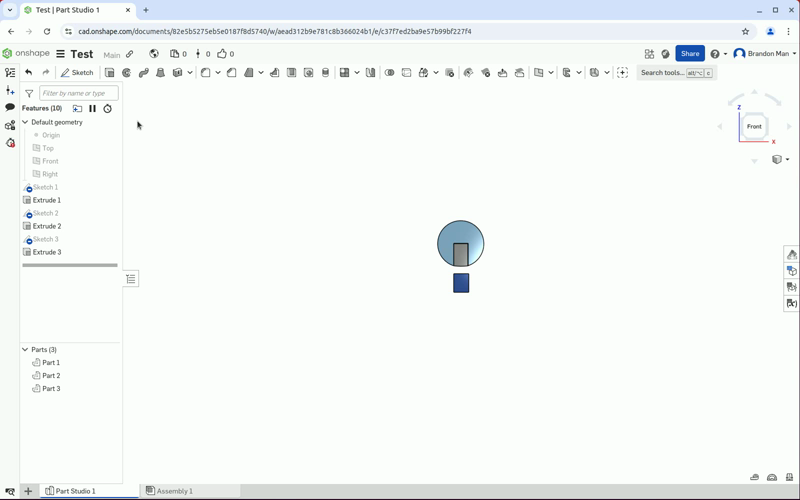
mouse_move(73, 189)
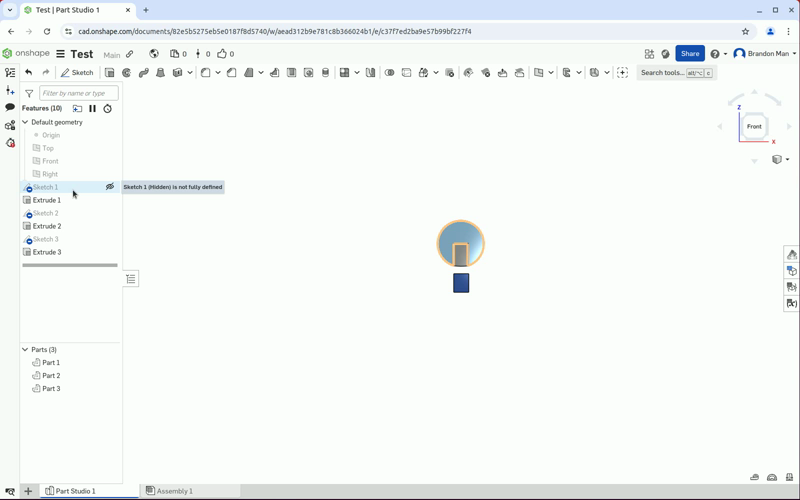
click(73, 189)
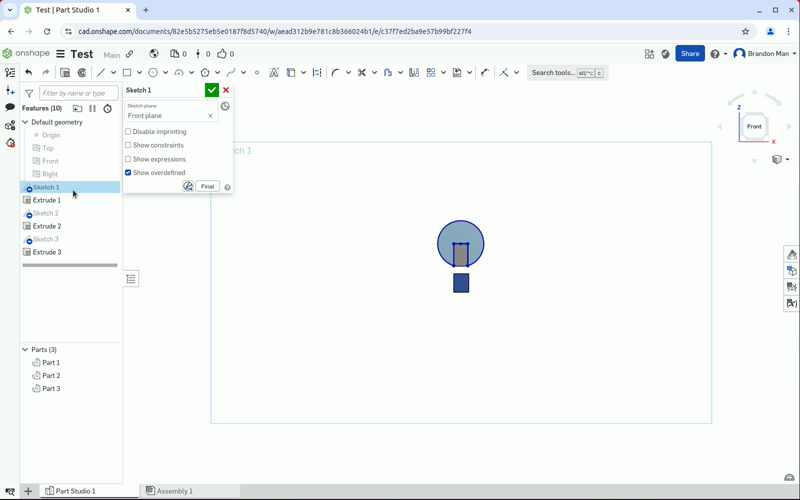
mouse_move(229, 92)
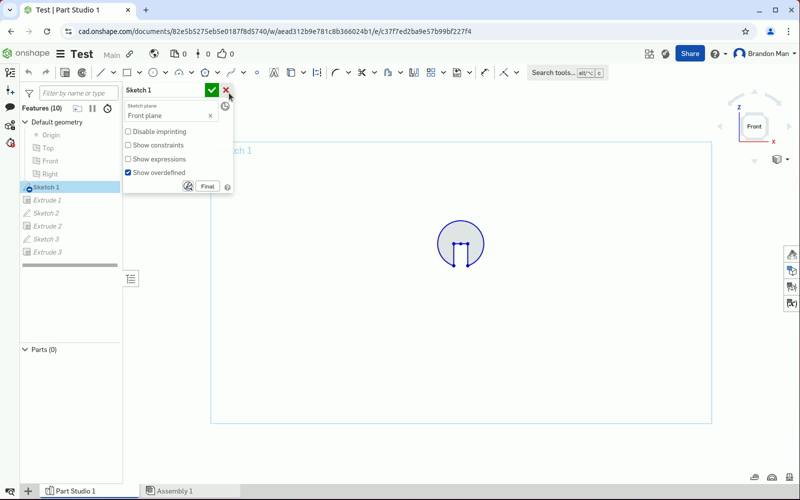
click(229, 92)
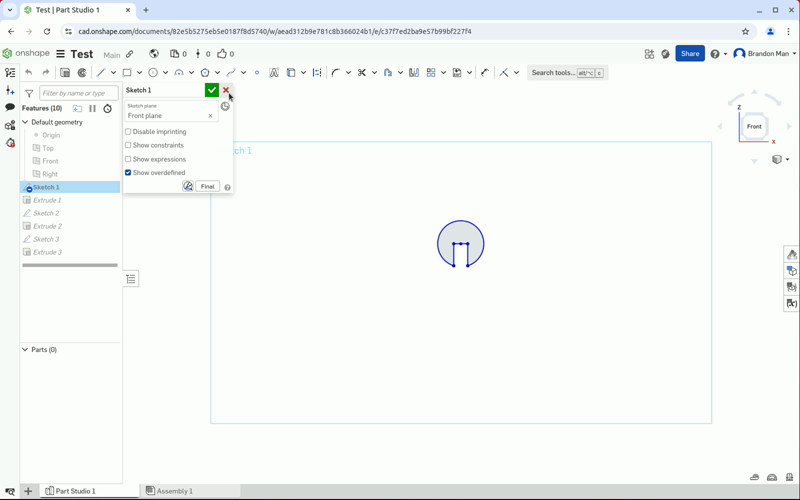
key(shift+s)
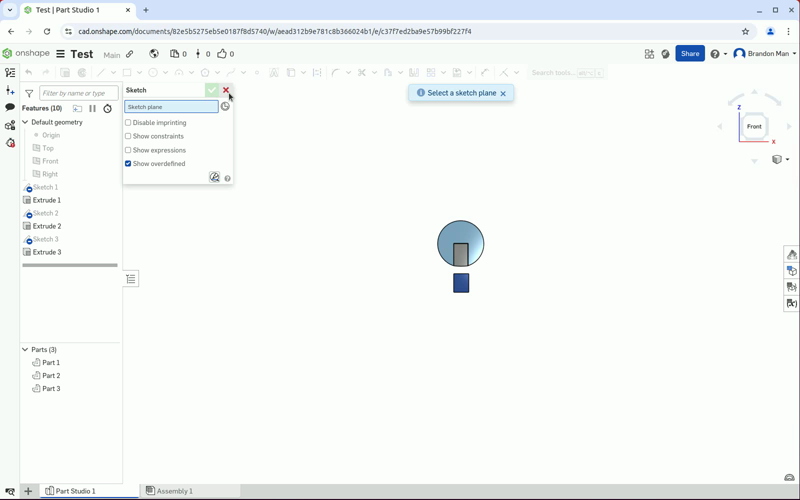
mouse_move(73, 163)
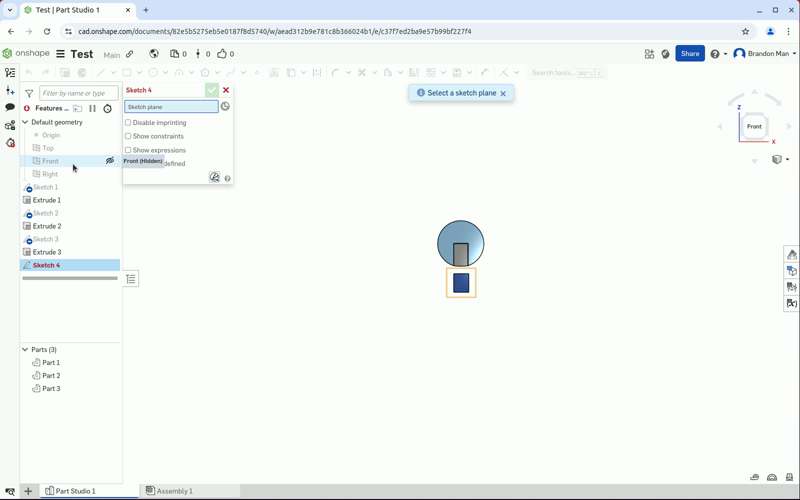
click(73, 163)
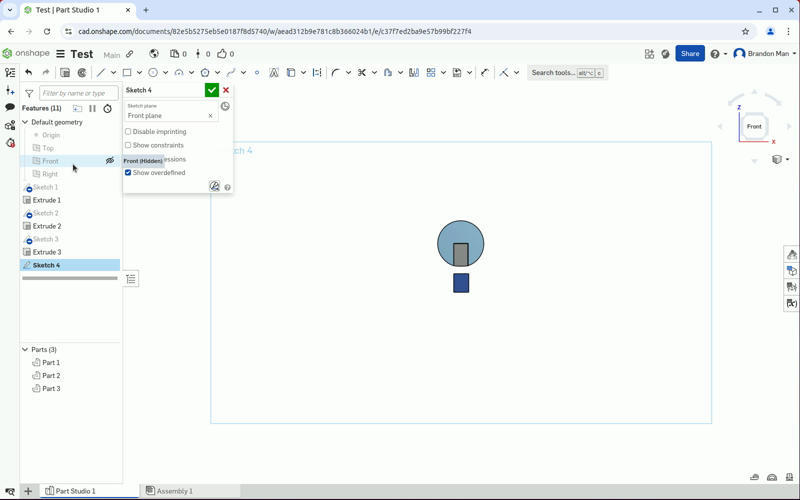
mouse_move(73, 352)
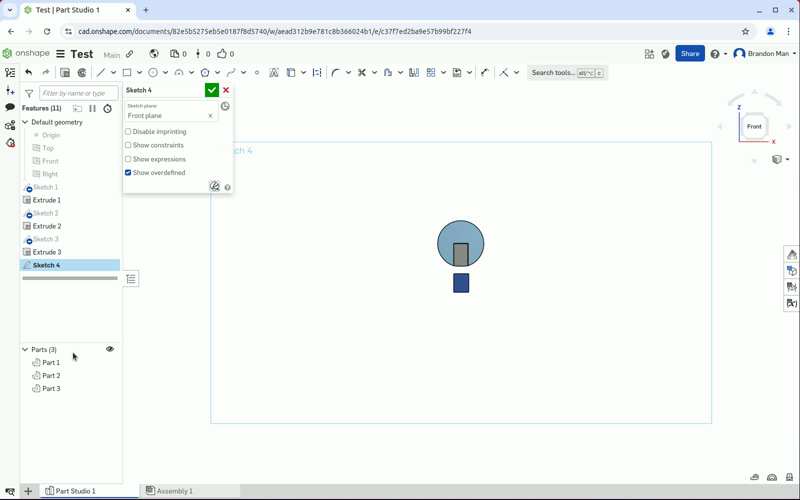
key(y)
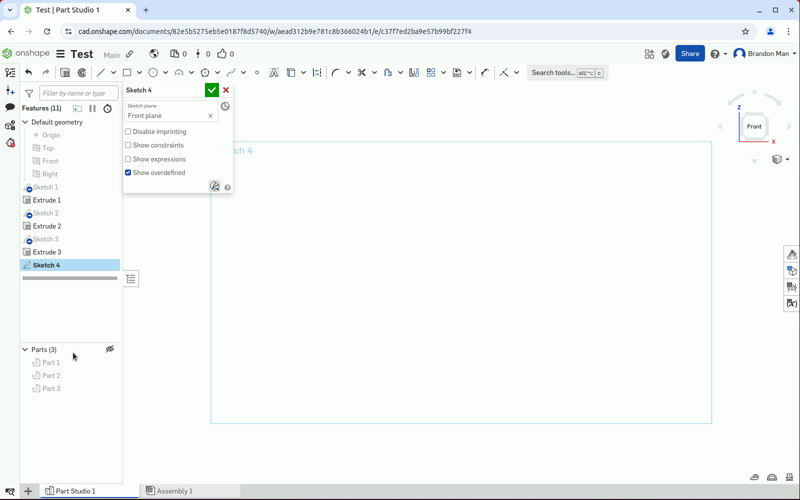
key(l)
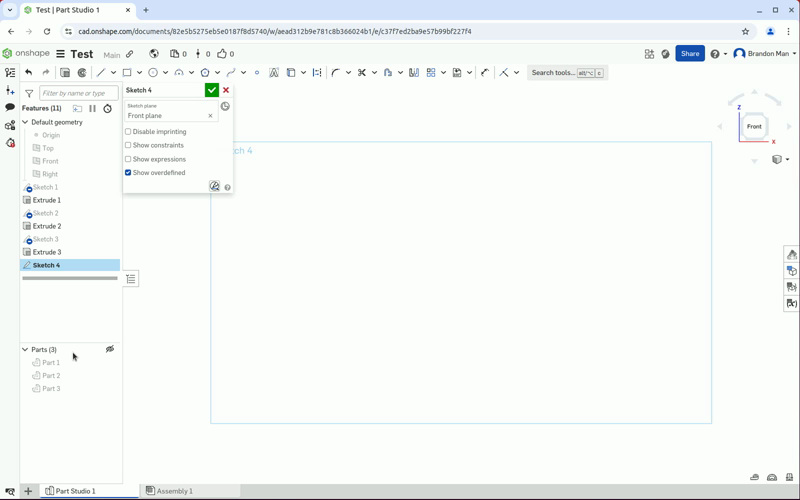
key_down(shift)
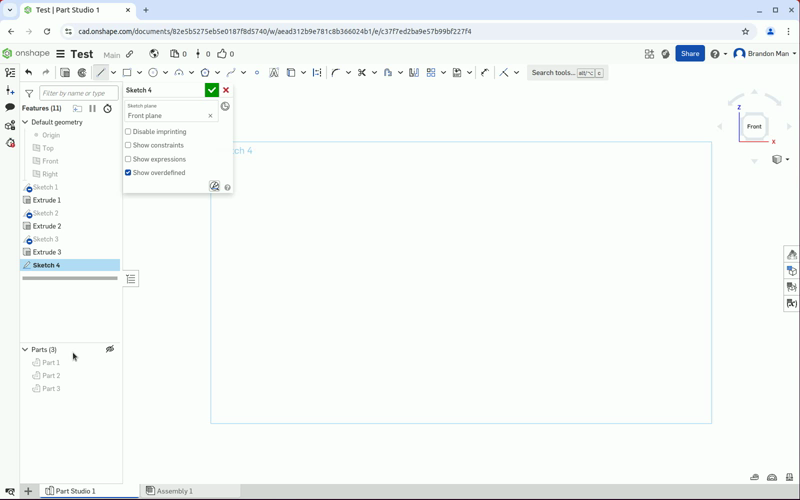
mouse_move(453, 273)
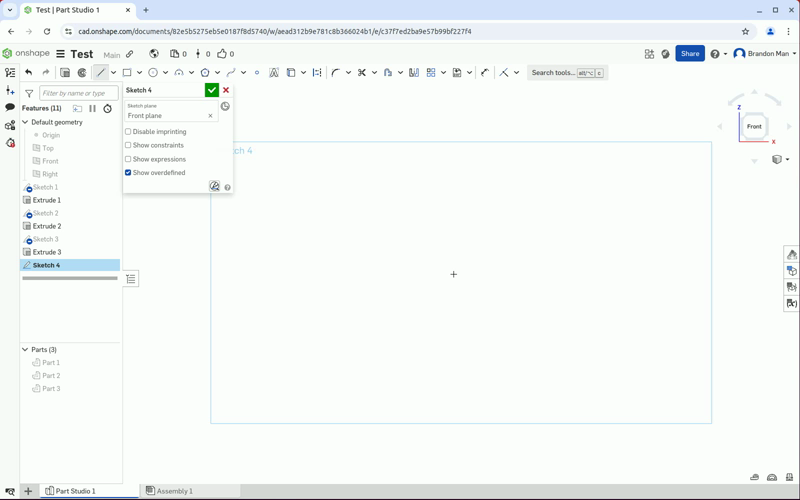
click(453, 273)
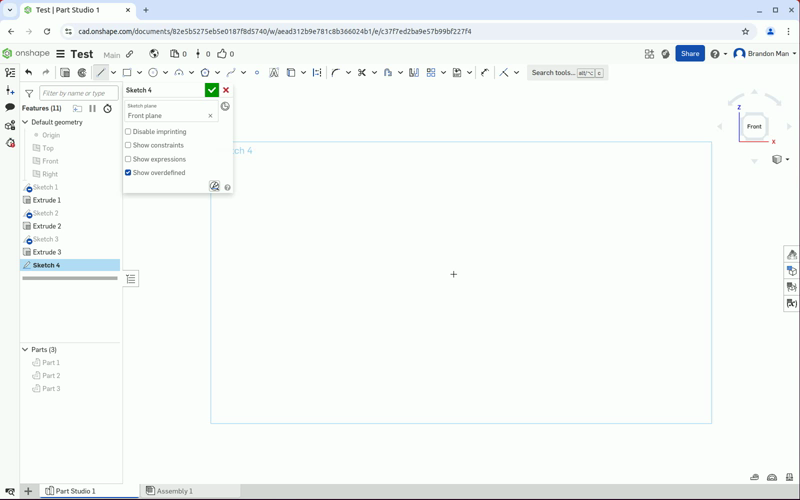
key_up(shift)
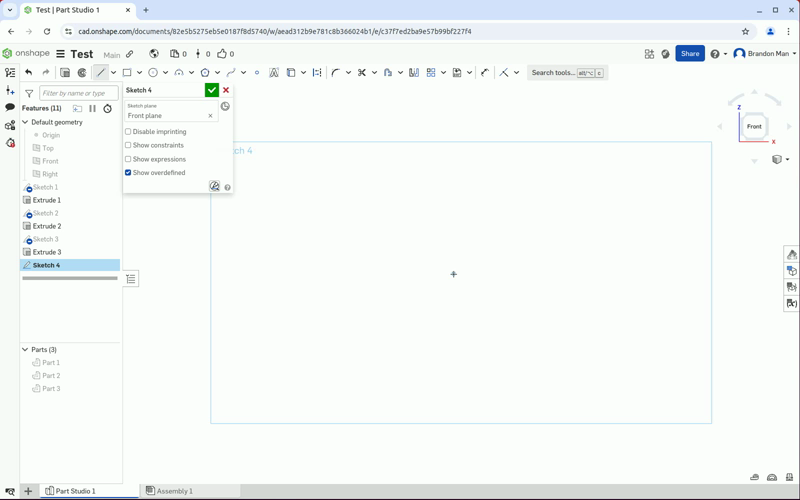
key_down(shift)
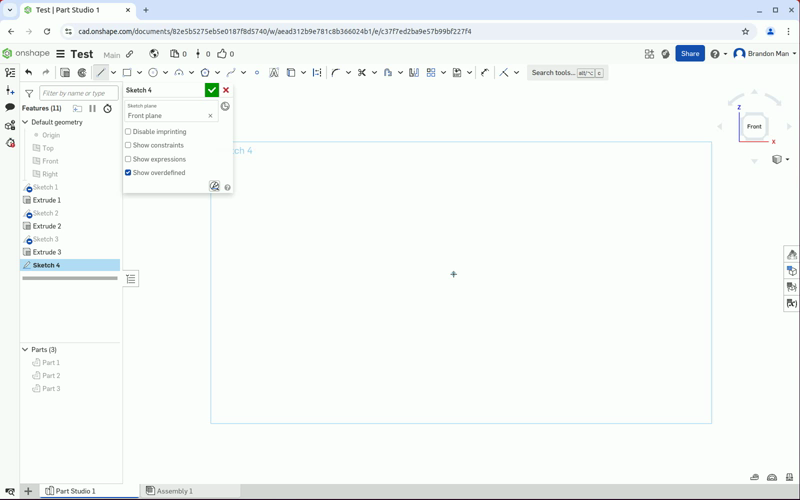
mouse_move(483, 273)
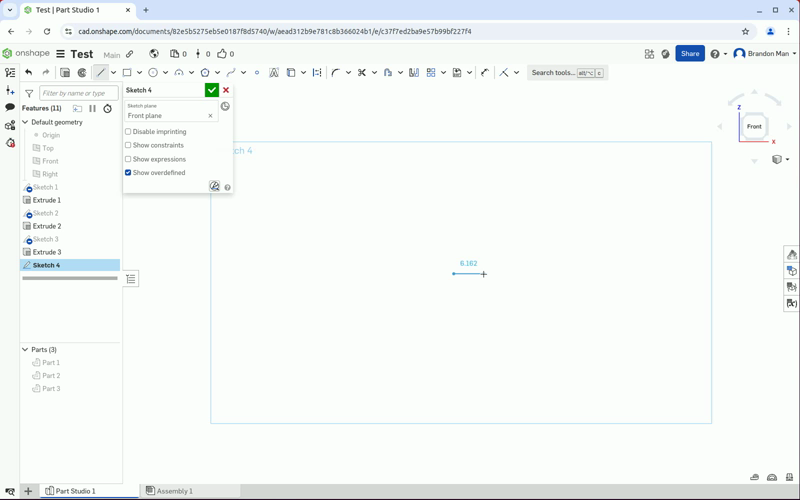
mouse_move(468, 273)
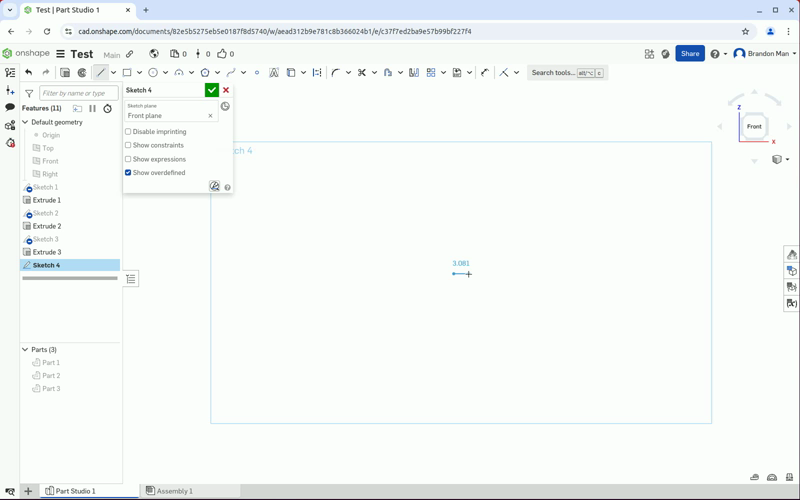
click(468, 273)
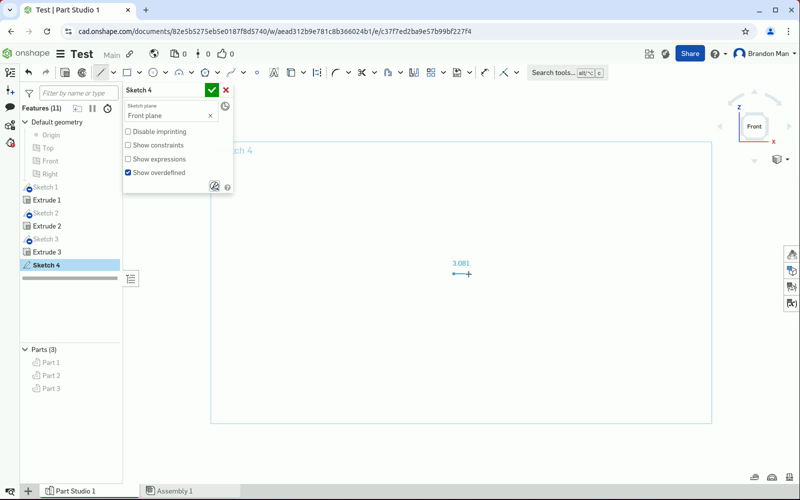
key_up(shift)
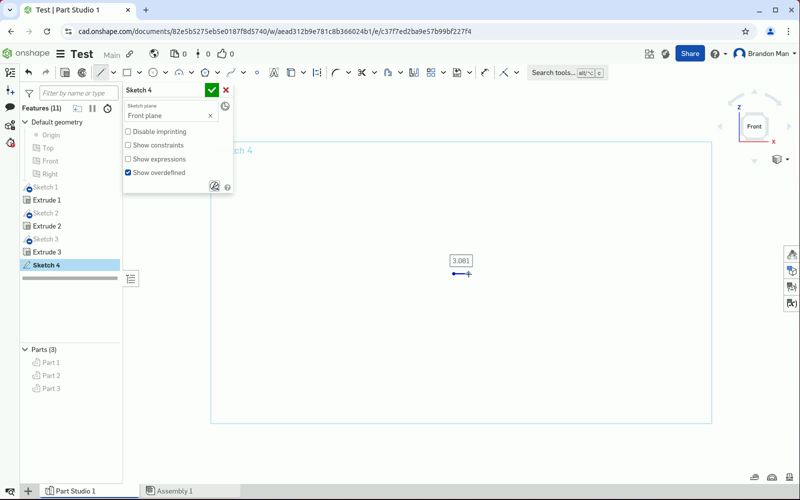
key_down(shift)
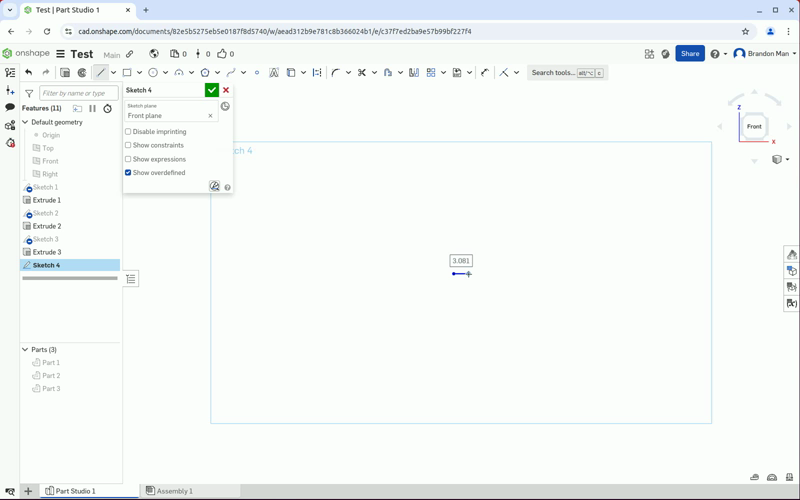
mouse_move(498, 273)
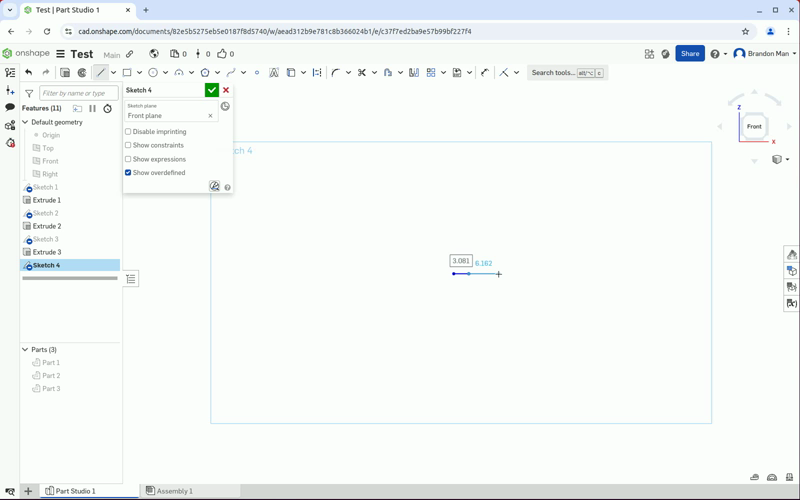
mouse_move(468, 264)
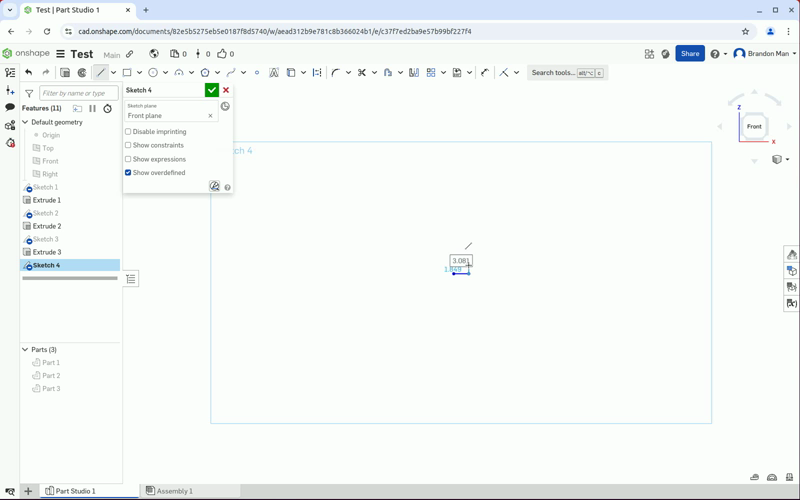
click(468, 264)
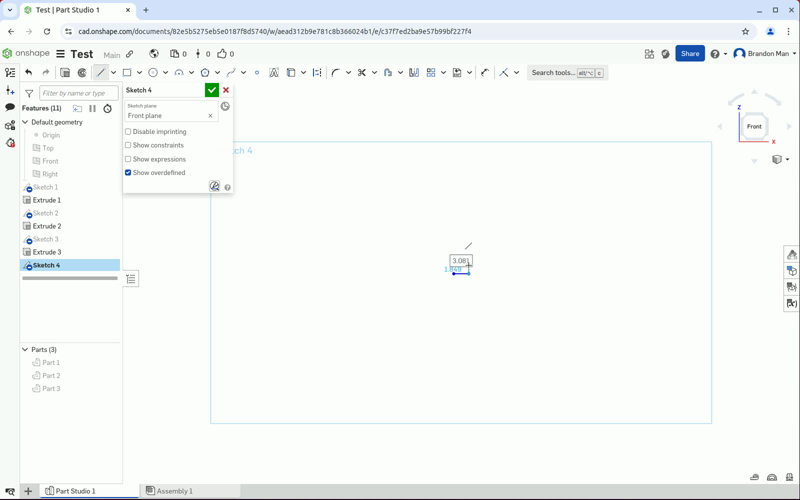
key_up(shift)
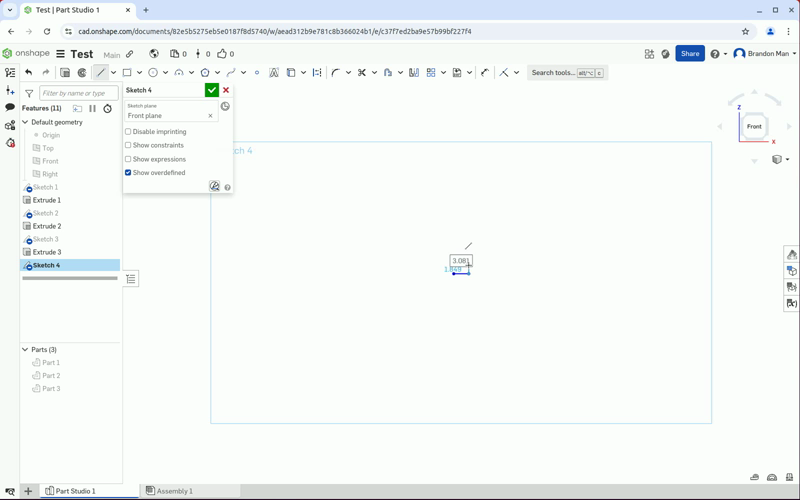
key(esc)
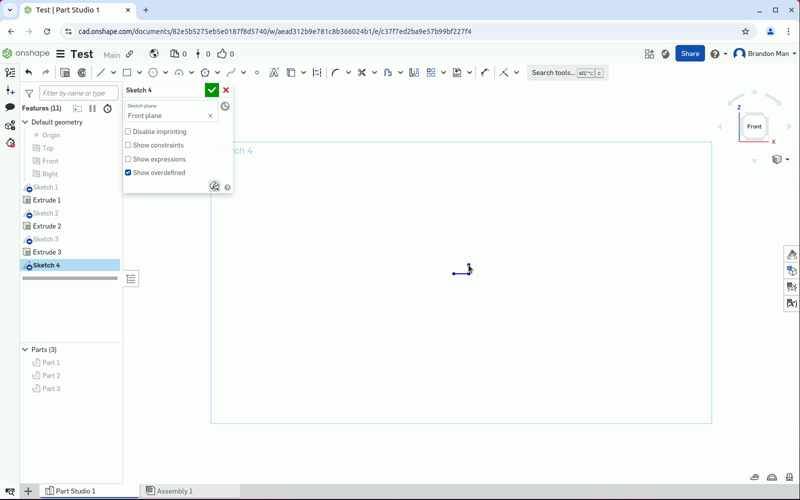
key(a)
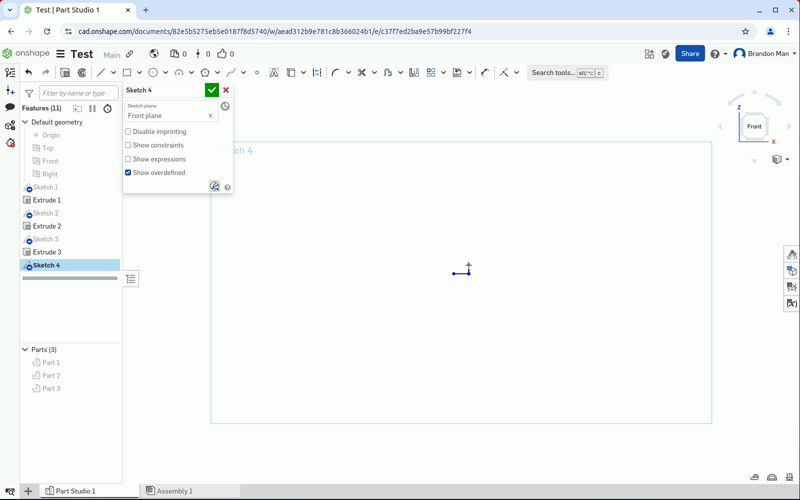
mouse_move(468, 264)
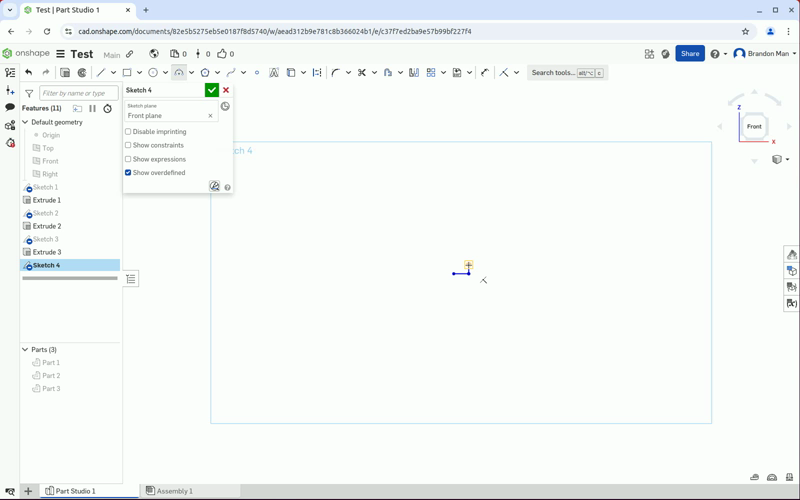
click(468, 264)
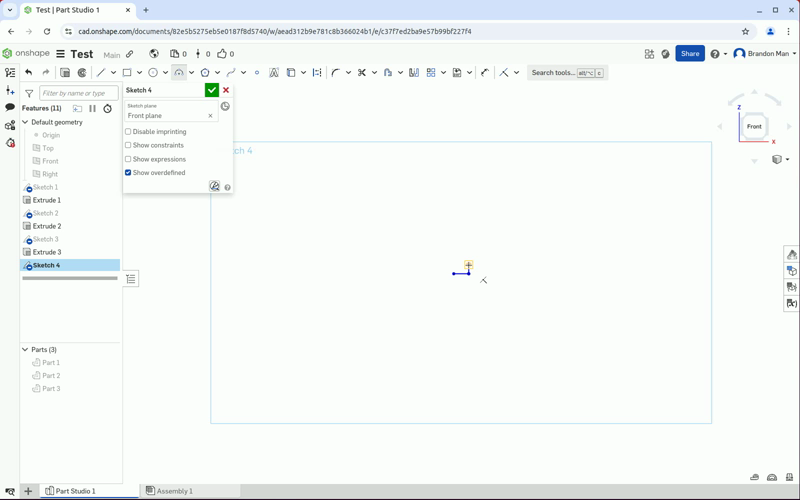
key_down(shift)
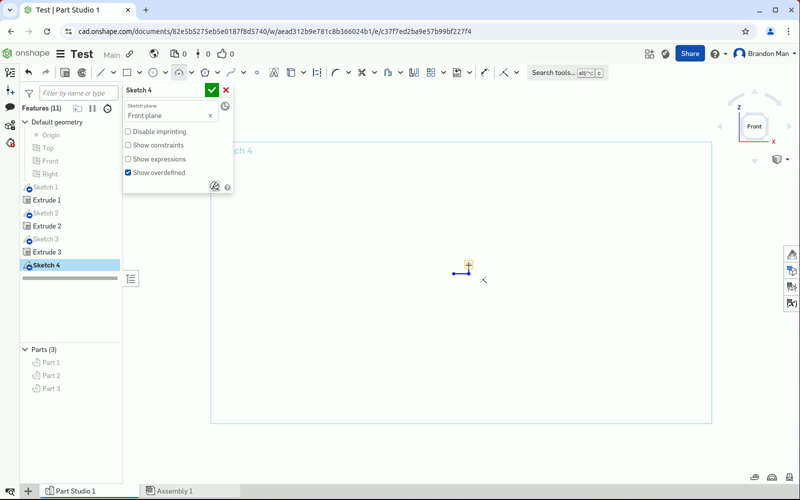
mouse_move(453, 264)
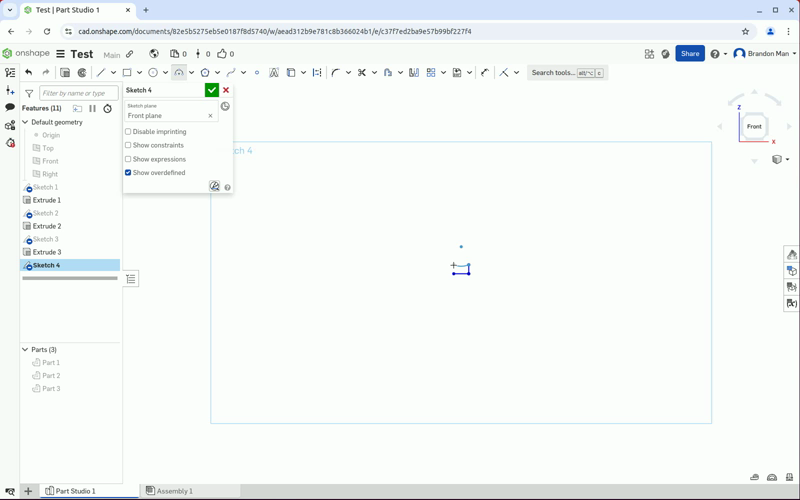
click(453, 264)
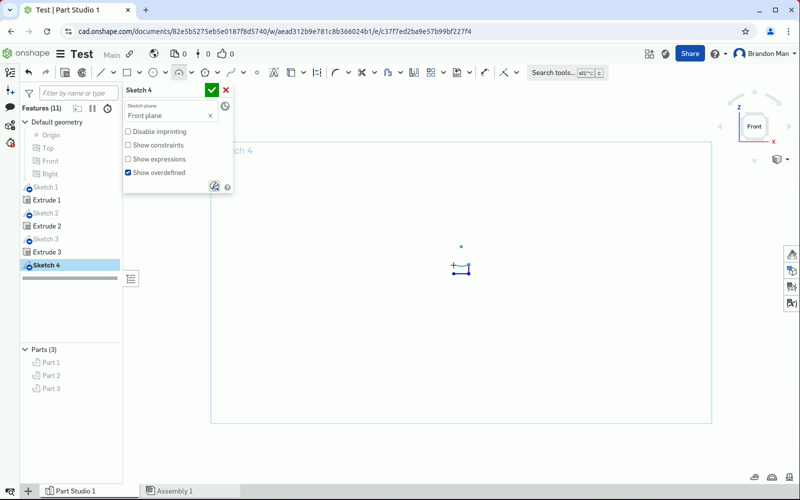
mouse_move(461, 265)
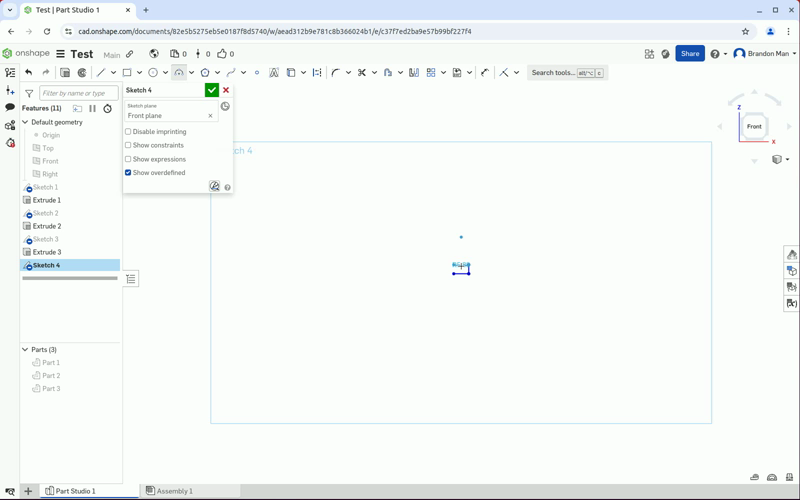
click(461, 265)
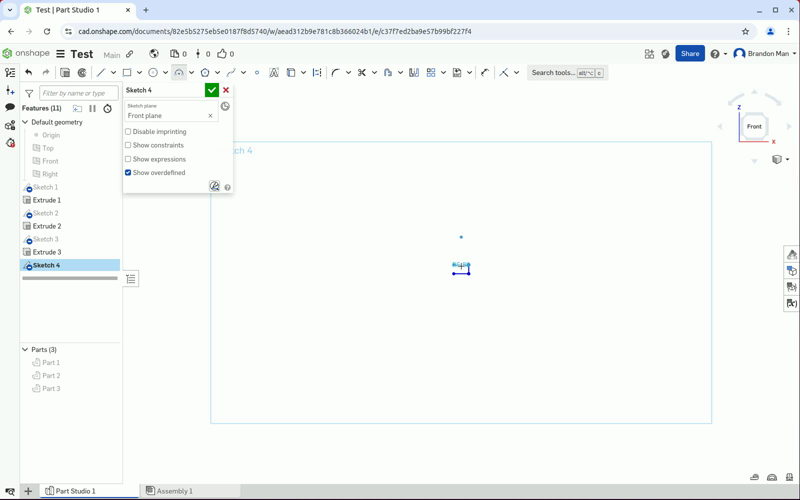
key_up(shift)
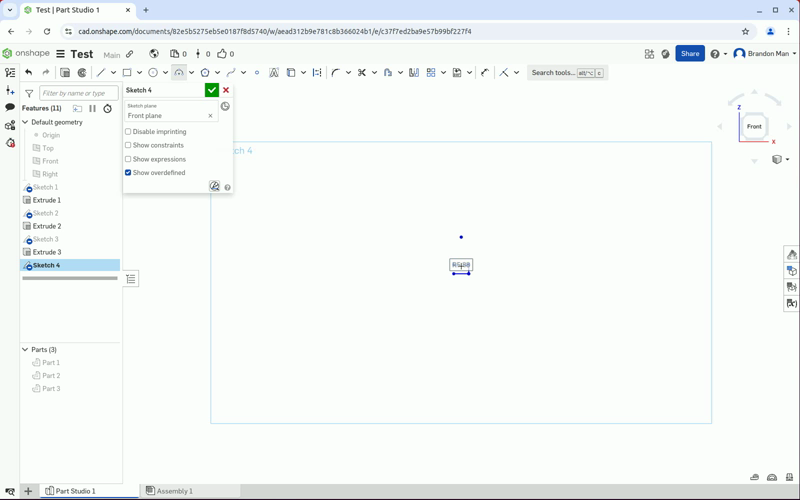
key(esc)
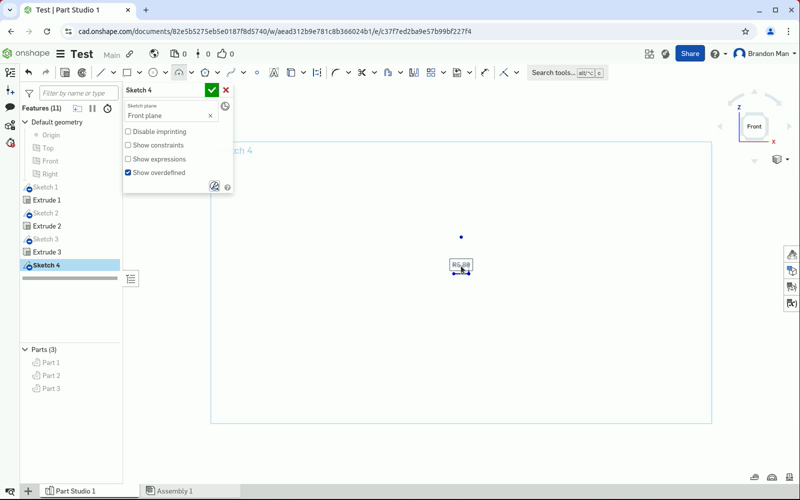
key(l)
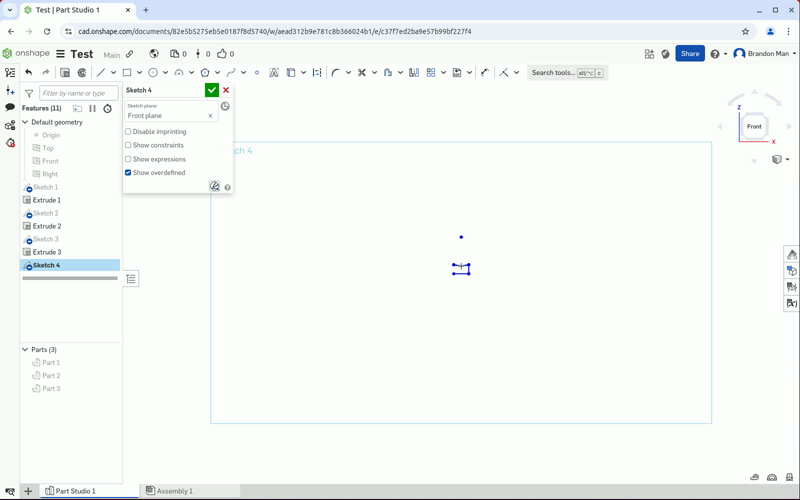
mouse_move(453, 264)
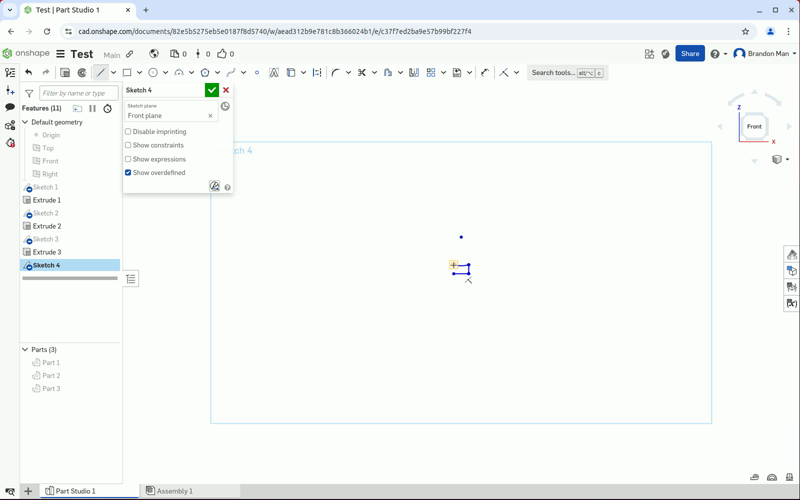
click(453, 264)
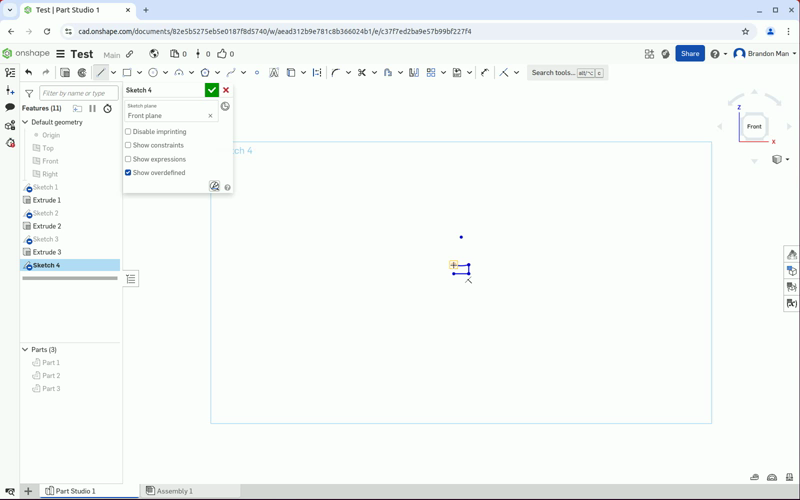
mouse_move(483, 264)
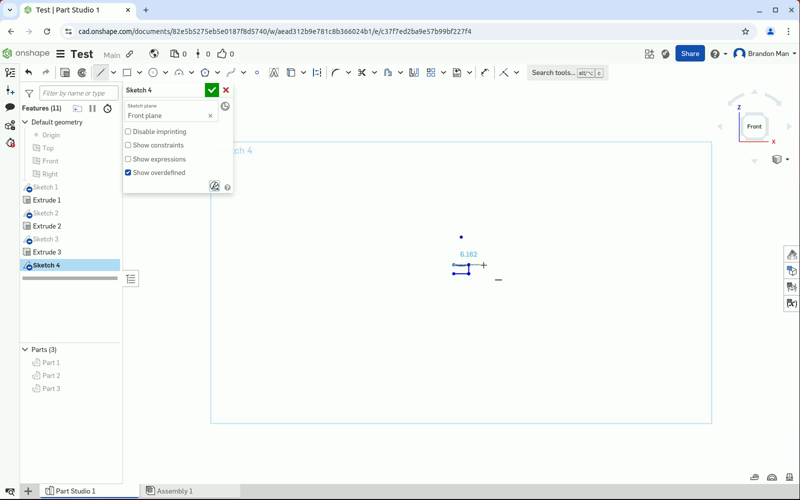
key_down(shift)
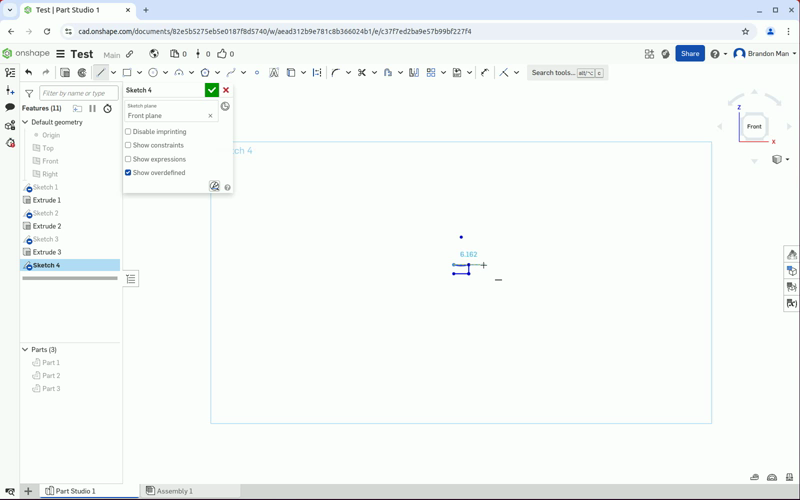
mouse_move(453, 273)
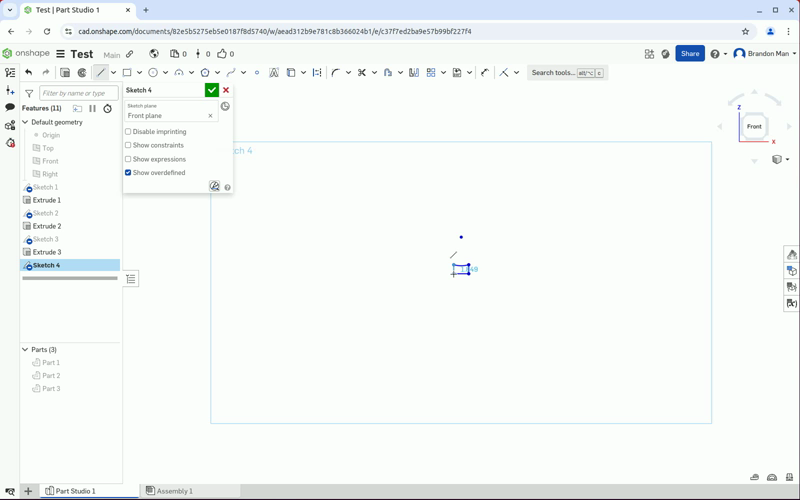
key_up(shift)
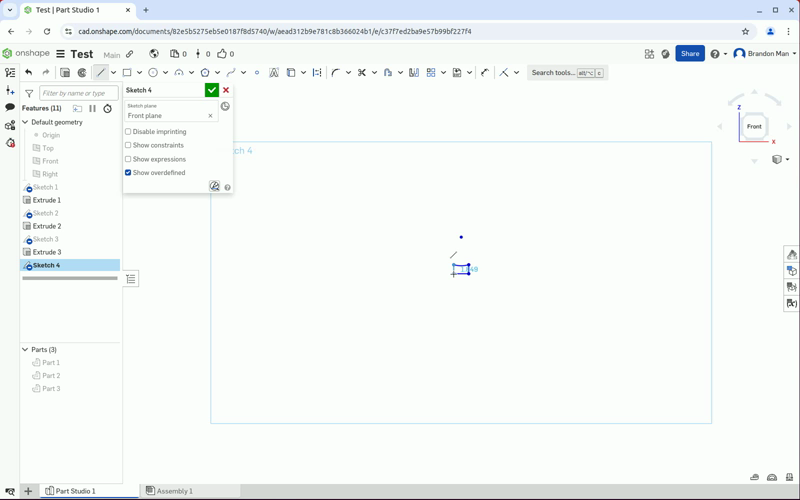
click(453, 273)
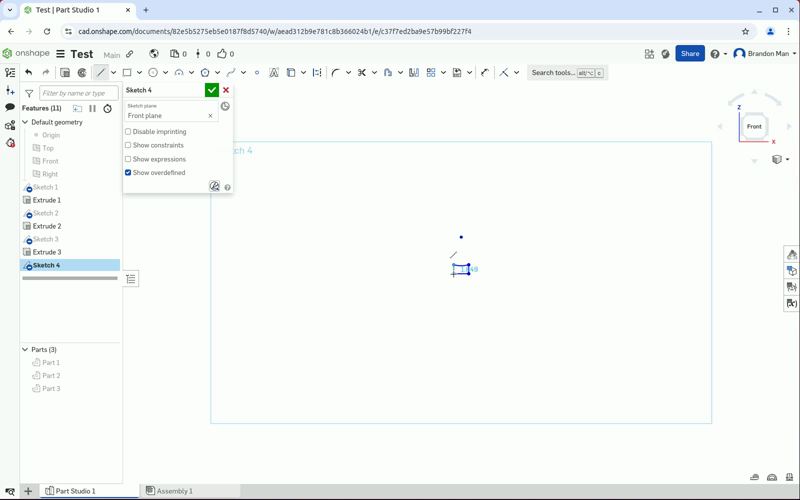
key(esc)
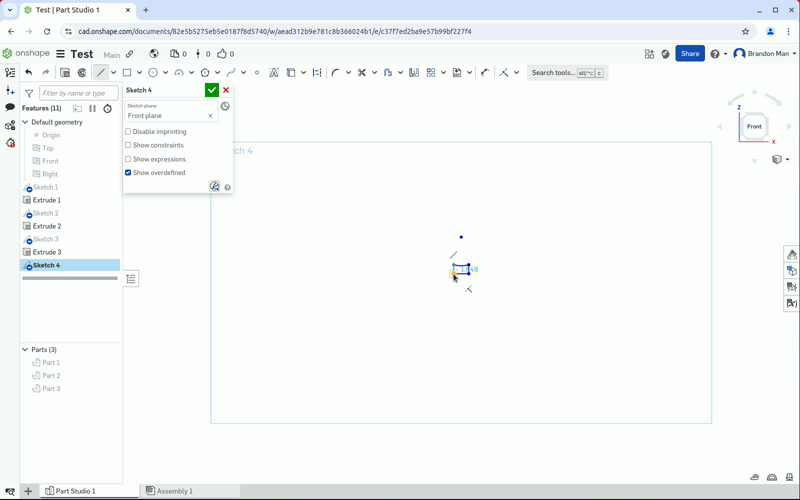
mouse_move(454, 267)
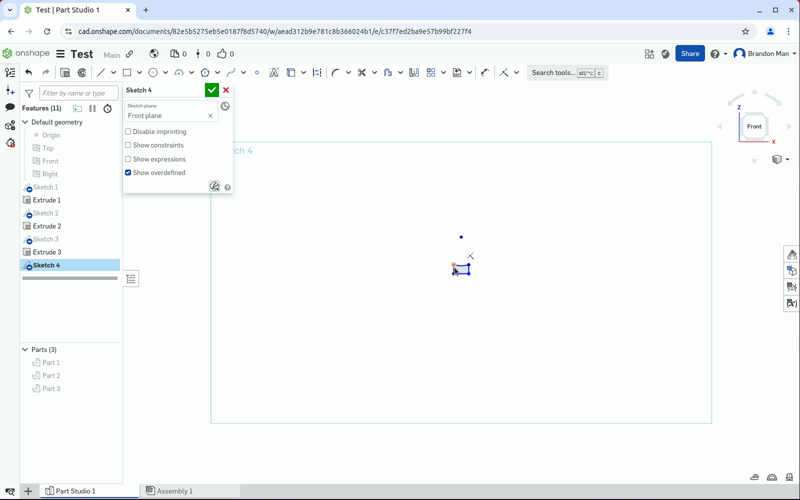
scroll(6)
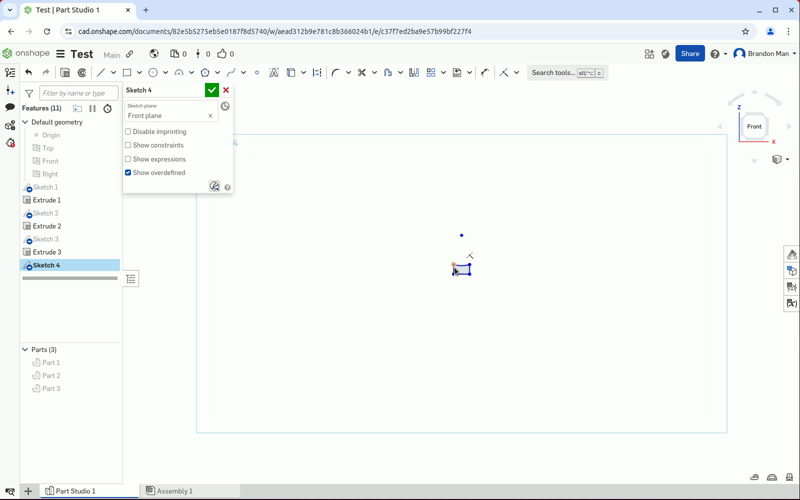
scroll(6)
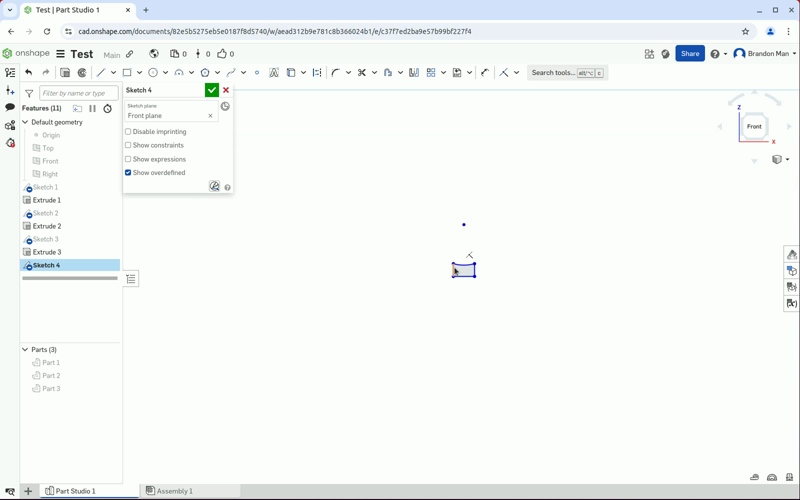
scroll(6)
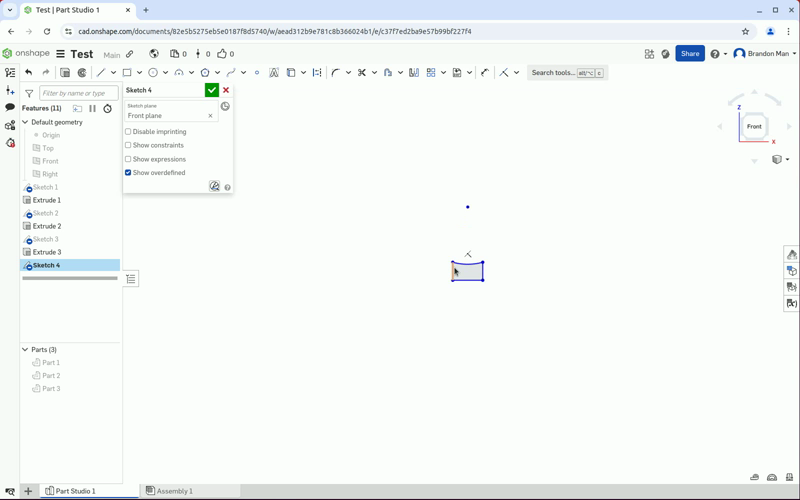
scroll(6)
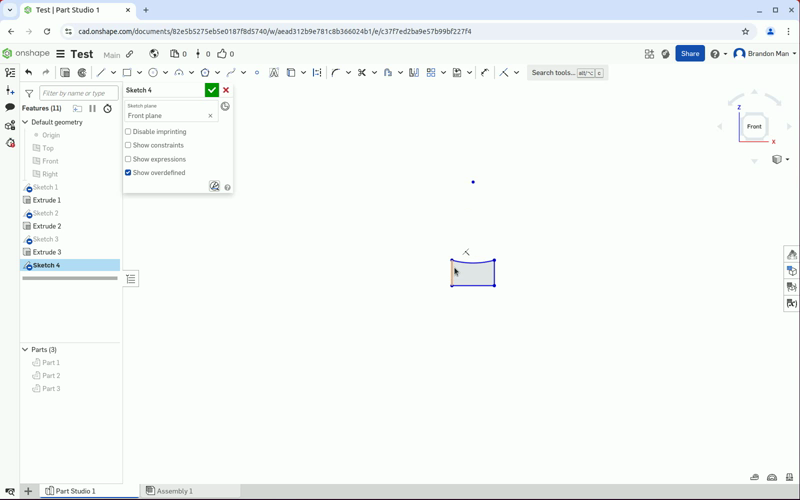
scroll(6)
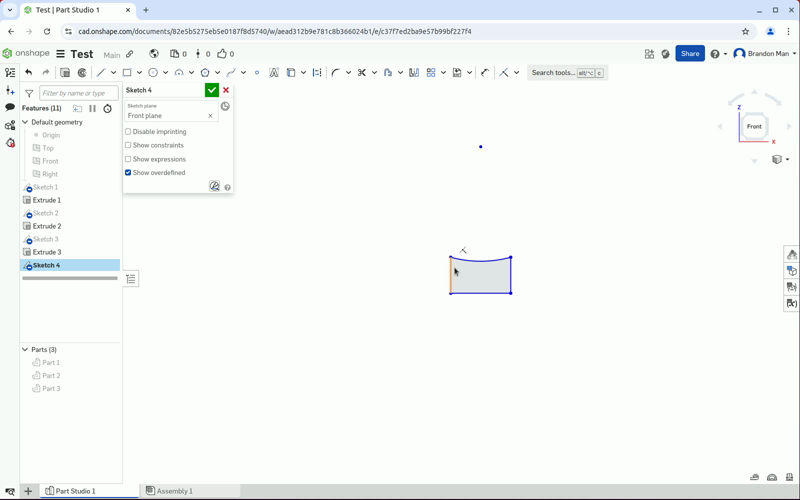
scroll(6)
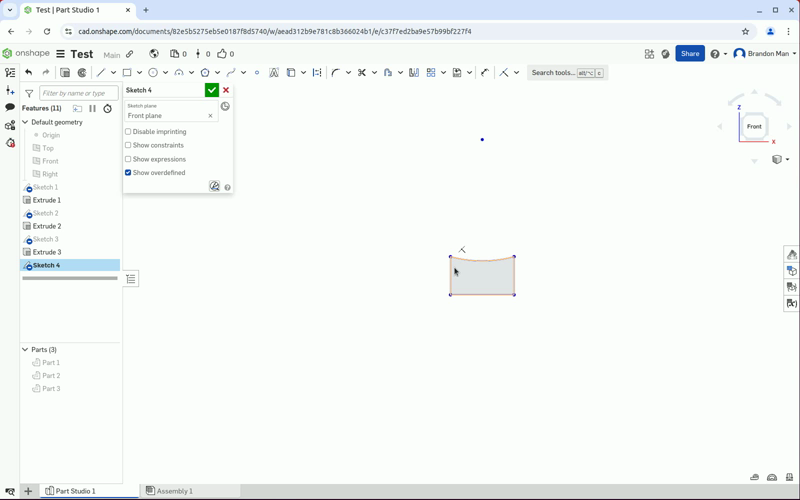
scroll(6)
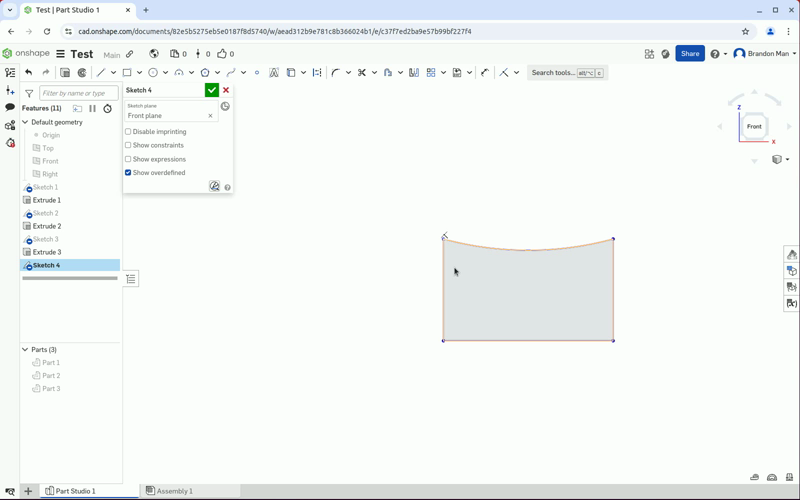
click(454, 267)
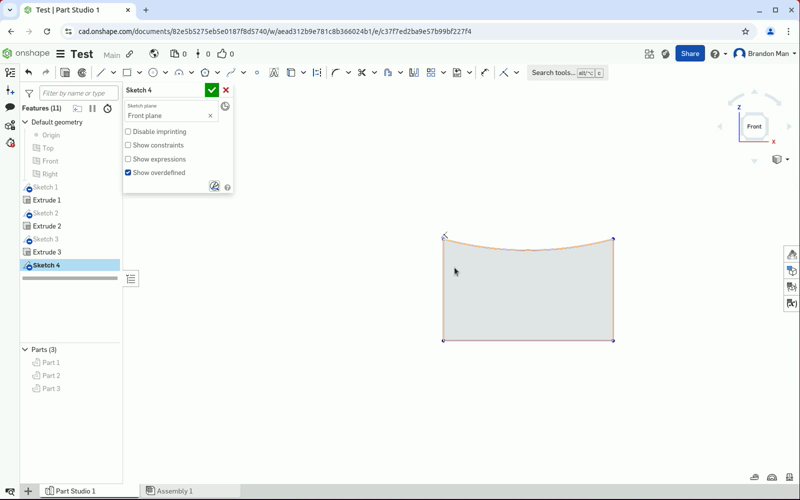
scroll(-6)
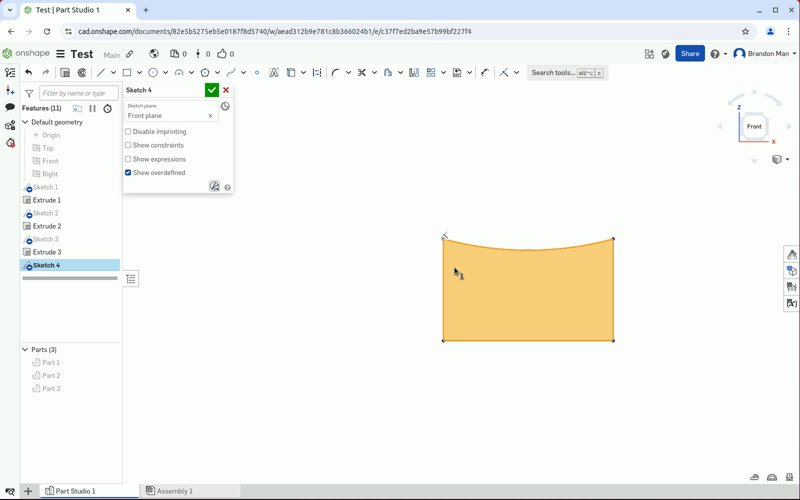
scroll(-6)
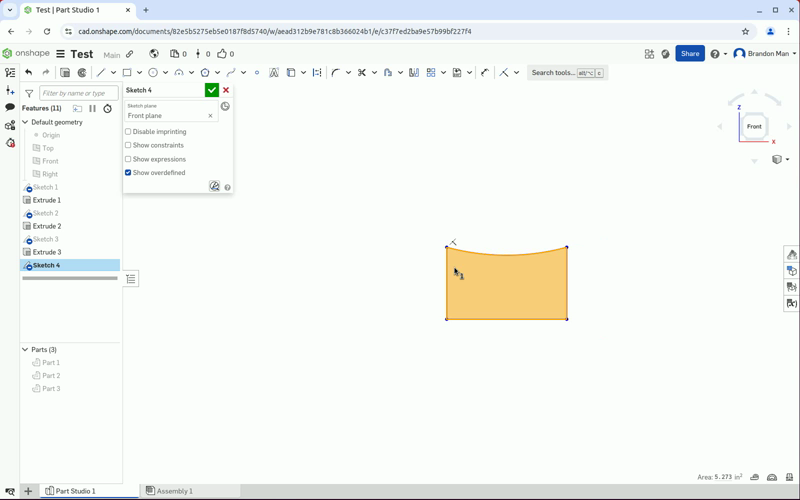
scroll(-6)
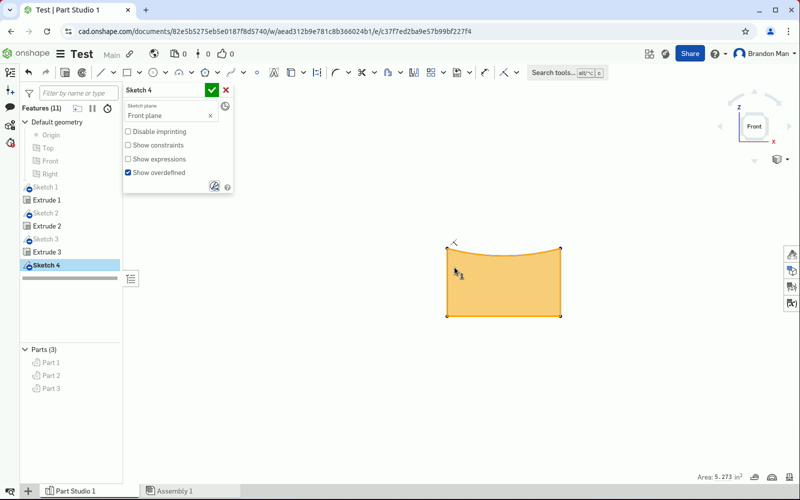
scroll(-6)
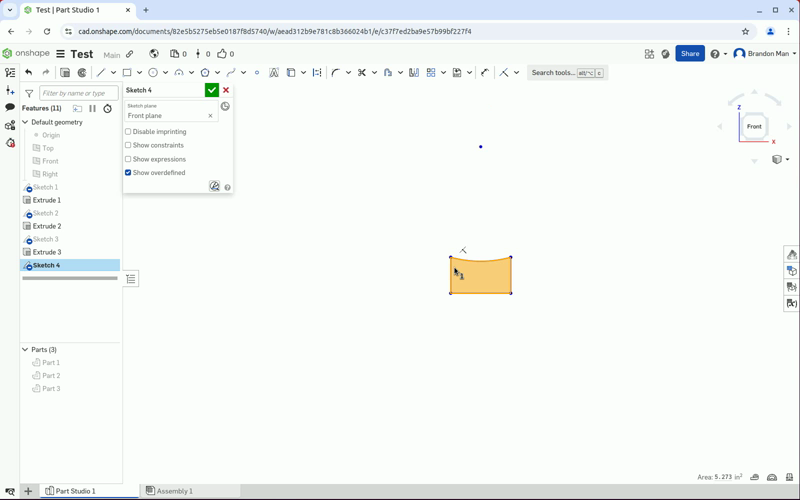
scroll(-6)
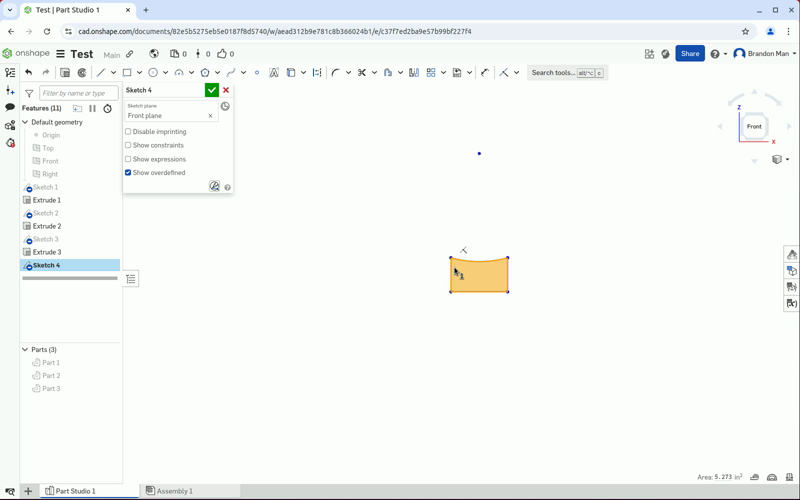
scroll(-6)
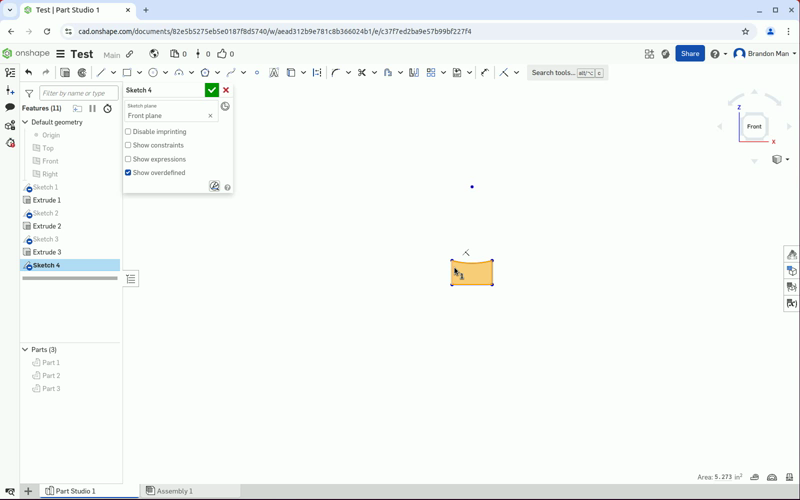
scroll(-6)
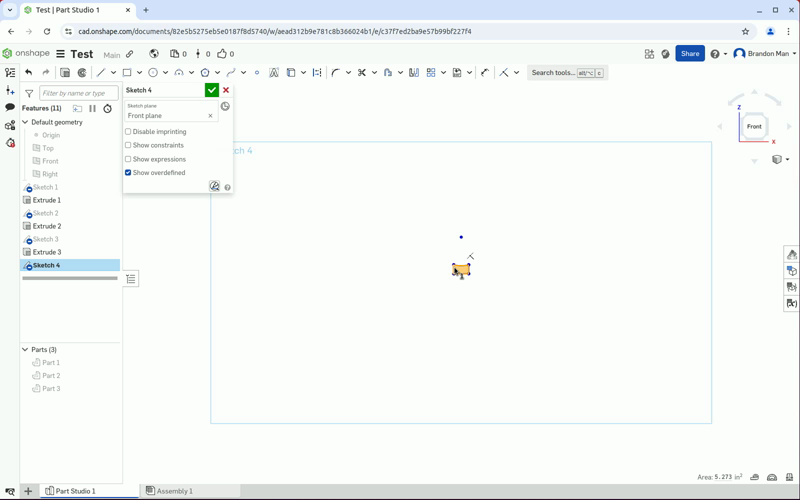
mouse_move(73, 352)
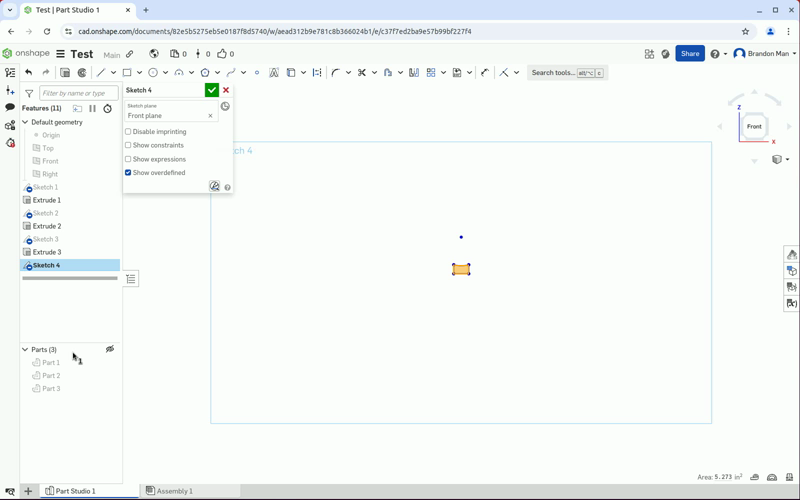
key(shift+y)
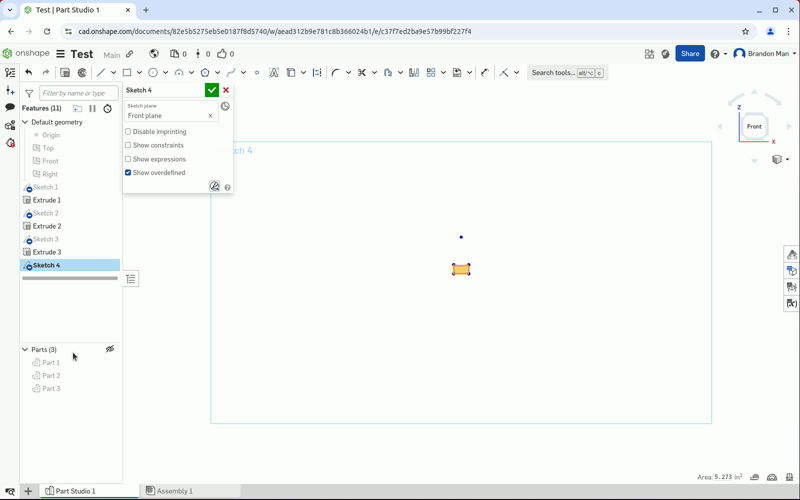
key(shift+e)
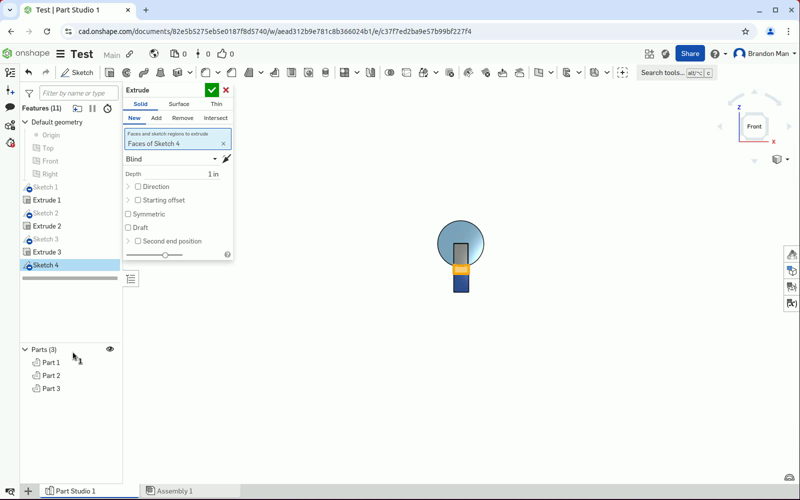
mouse_move(143, 106)
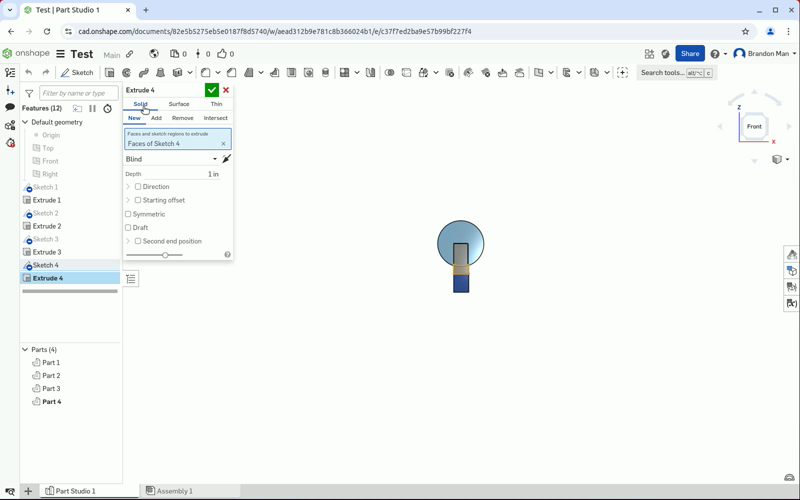
click(143, 106)
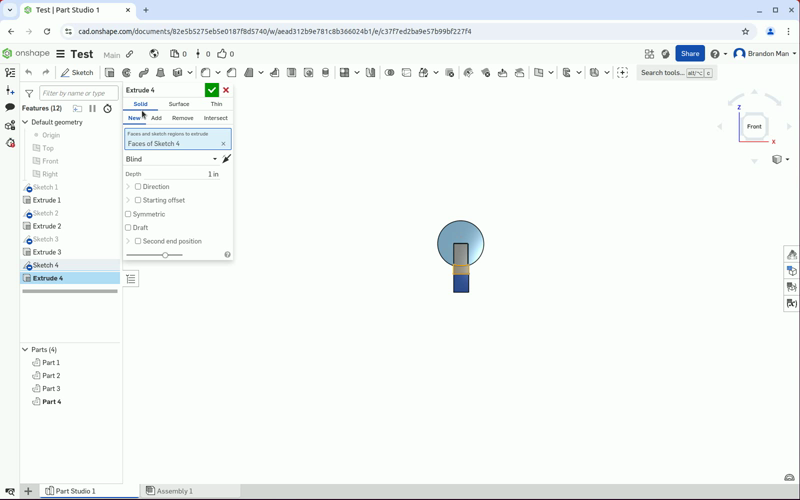
mouse_move(137, 120)
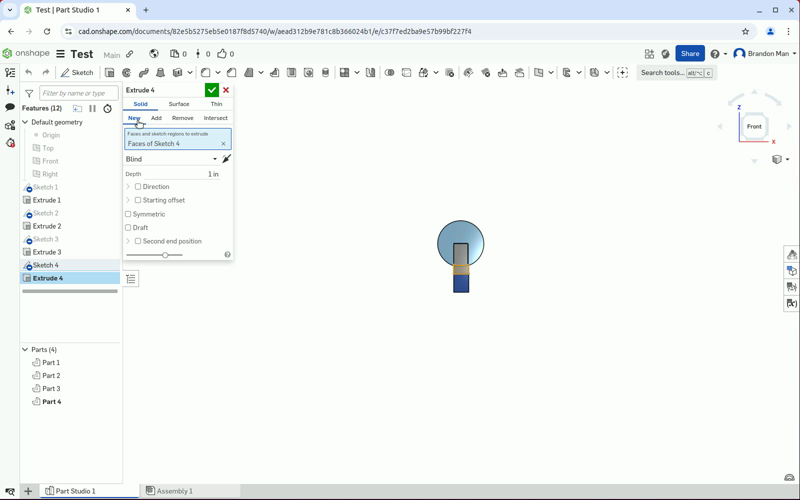
click(137, 120)
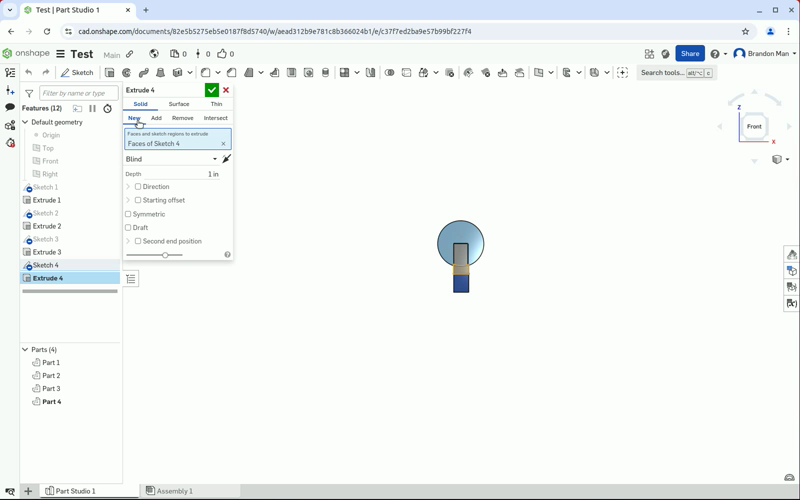
key(tab, 4)
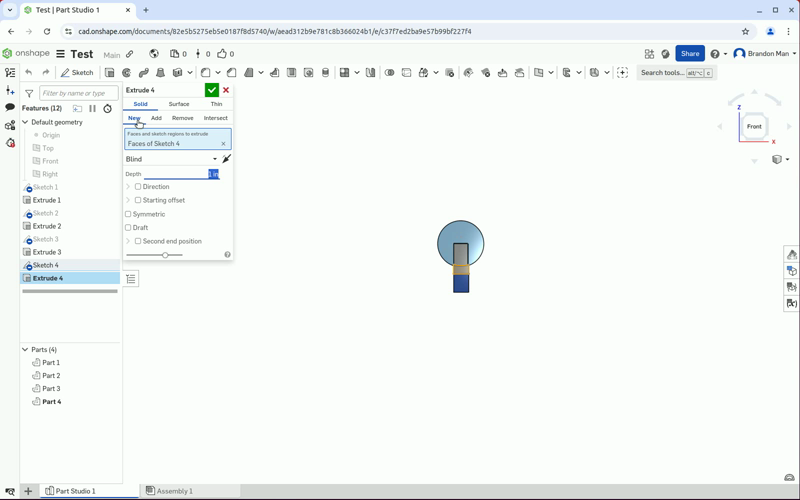
text(-23.108)
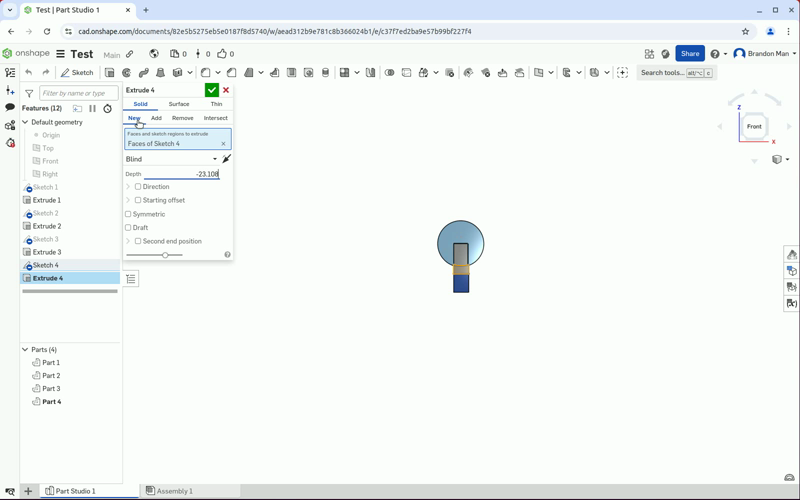
key(enter)
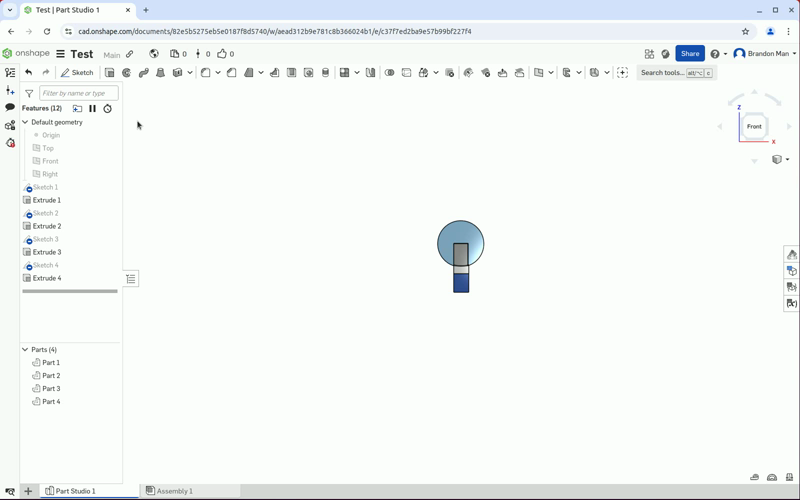
key(shift+h)
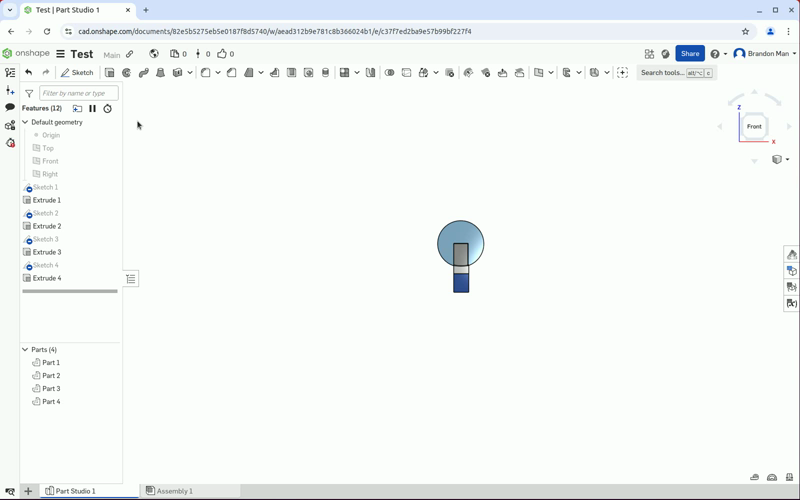
key(shift+h)
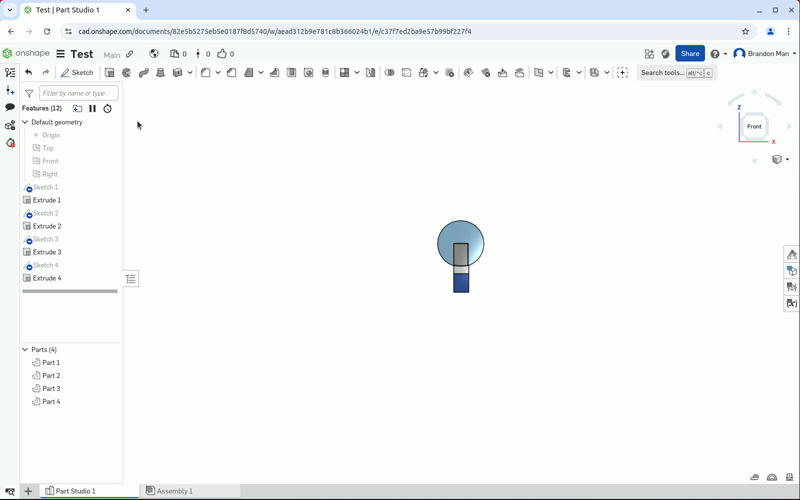
mouse_move(73, 189)
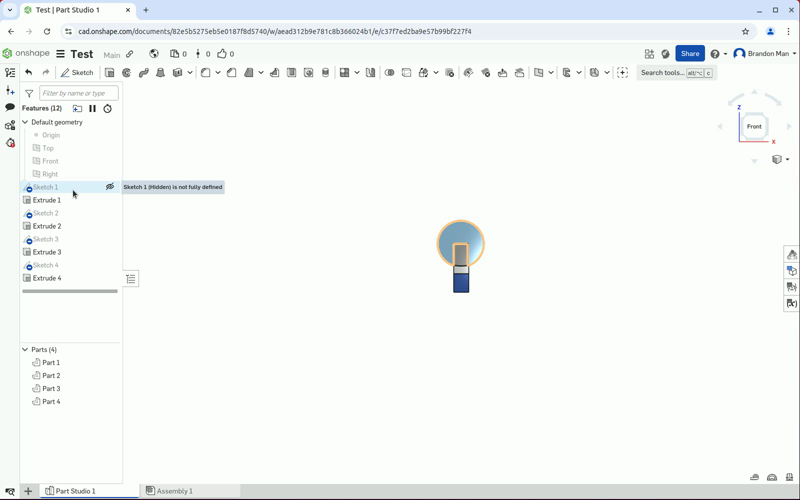
click(73, 189)
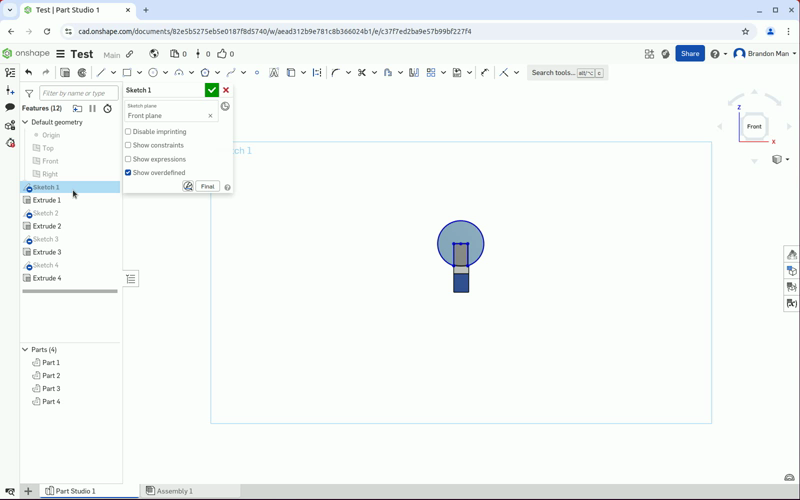
mouse_move(229, 92)
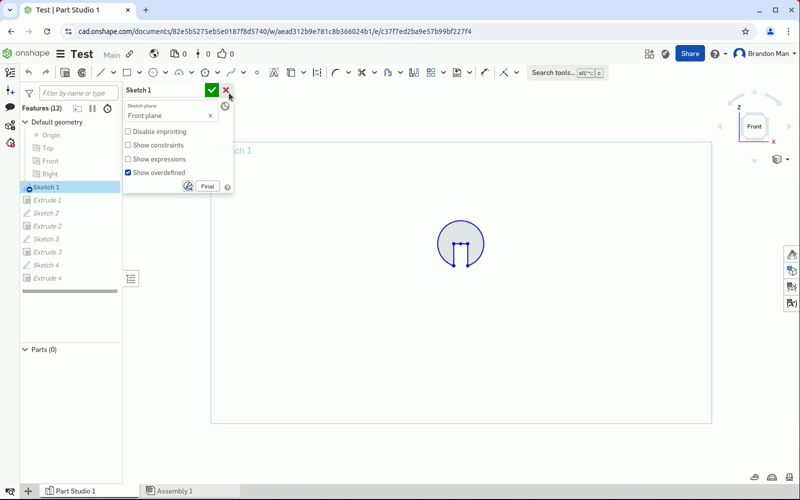
click(229, 92)
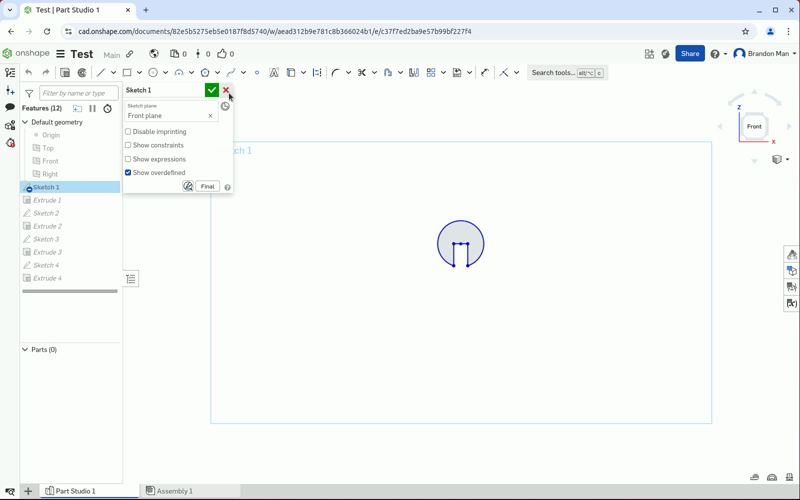
key(shift+s)
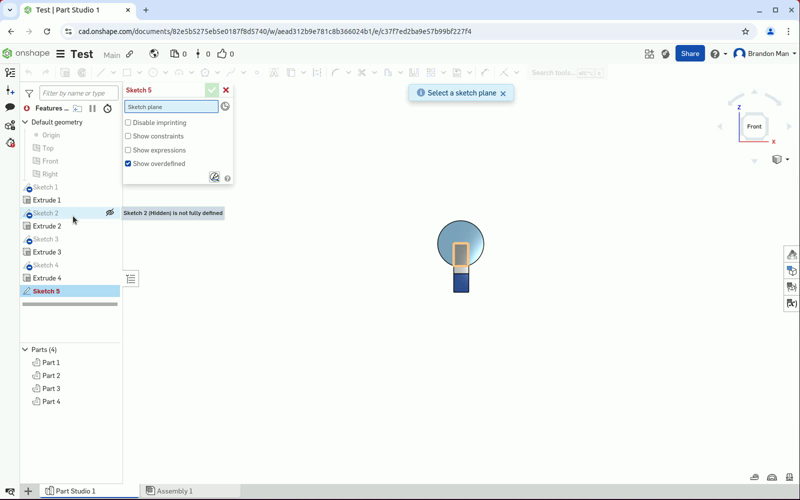
scroll(3)
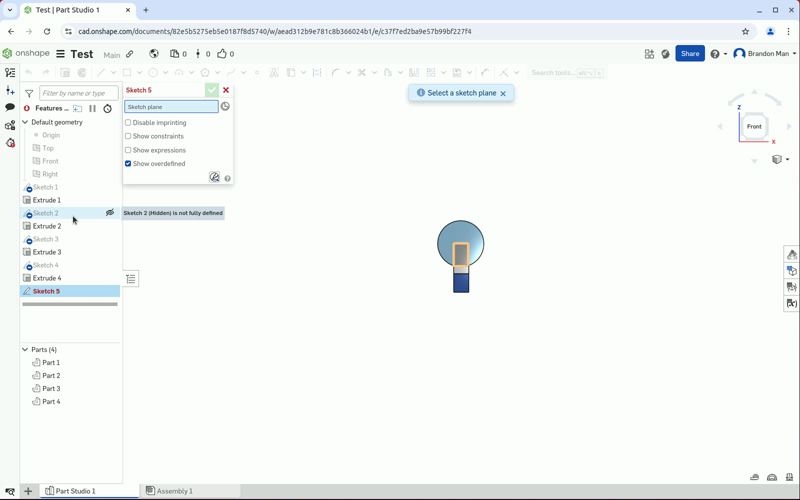
mouse_move(73, 163)
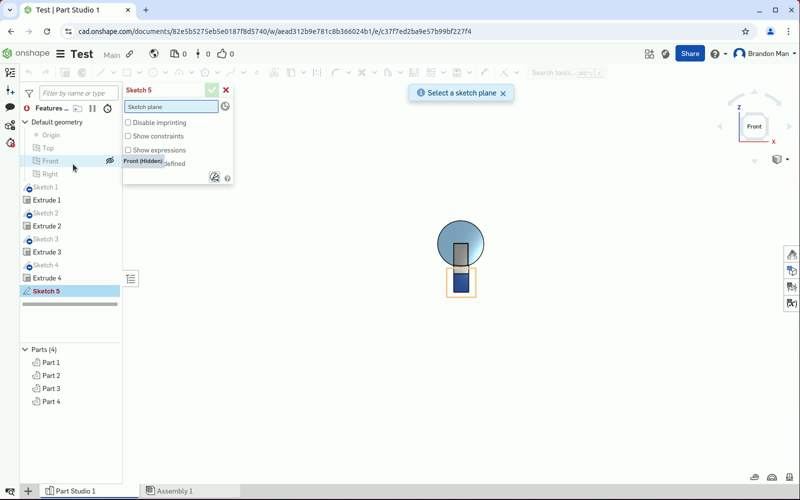
click(73, 163)
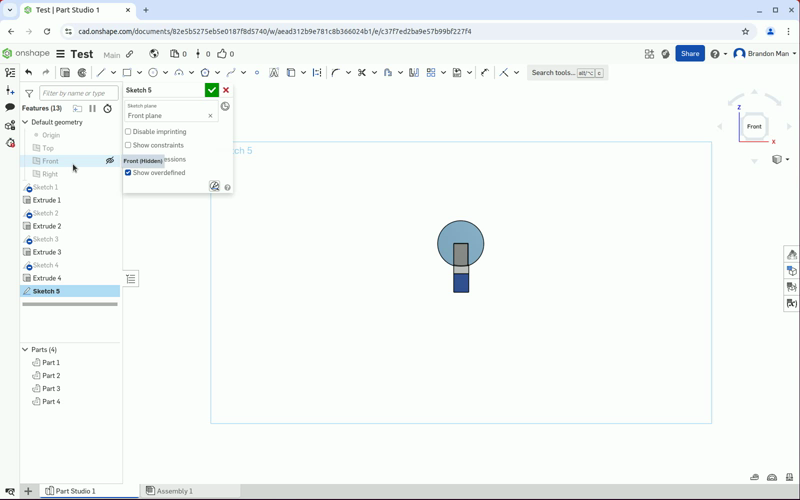
mouse_move(73, 352)
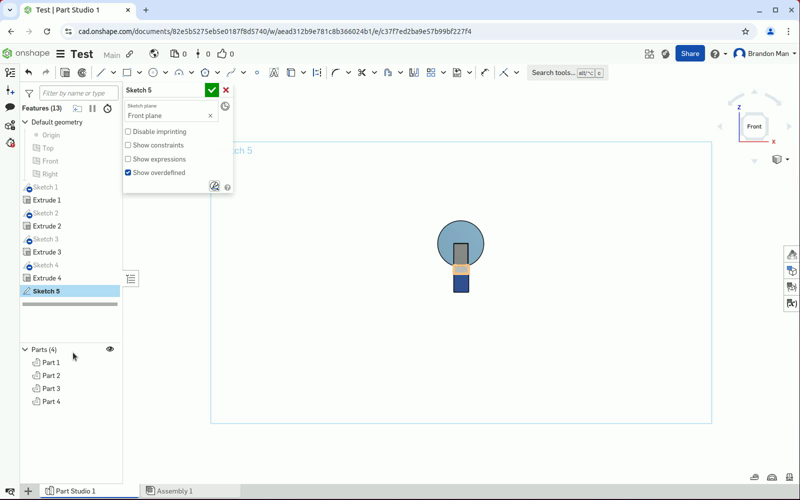
key(y)
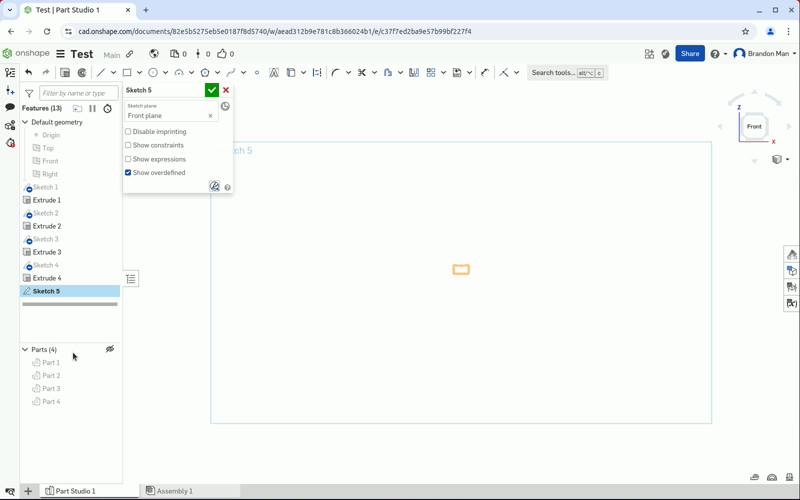
key(l)
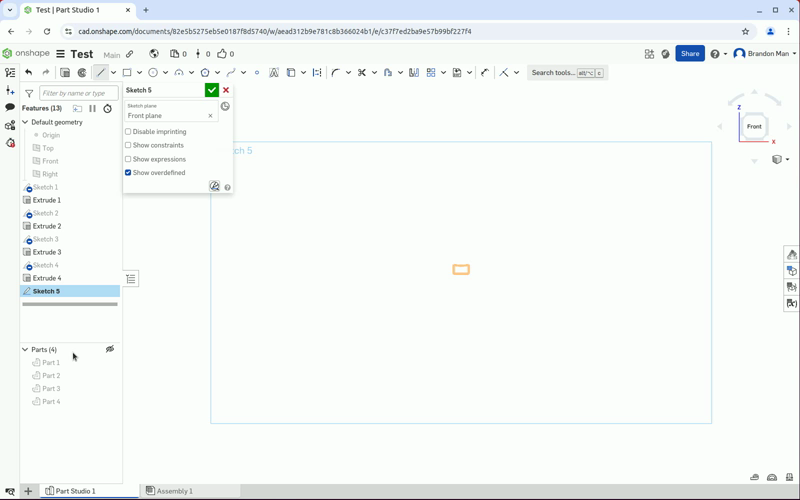
key_down(shift)
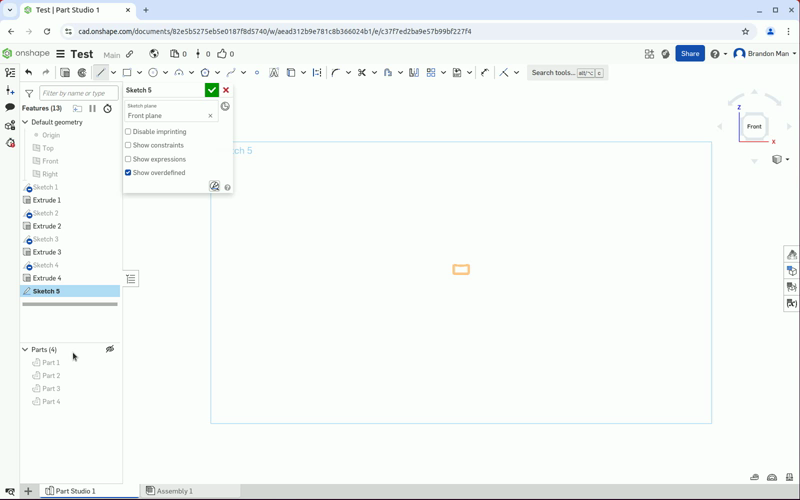
mouse_move(467, 292)
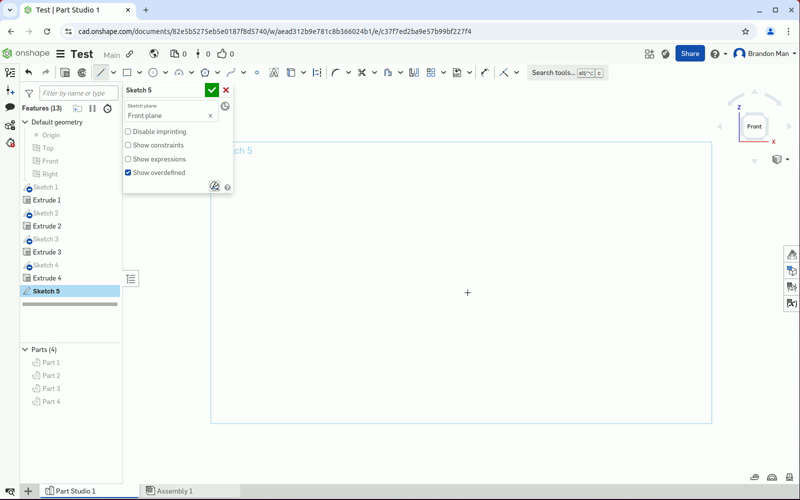
click(467, 292)
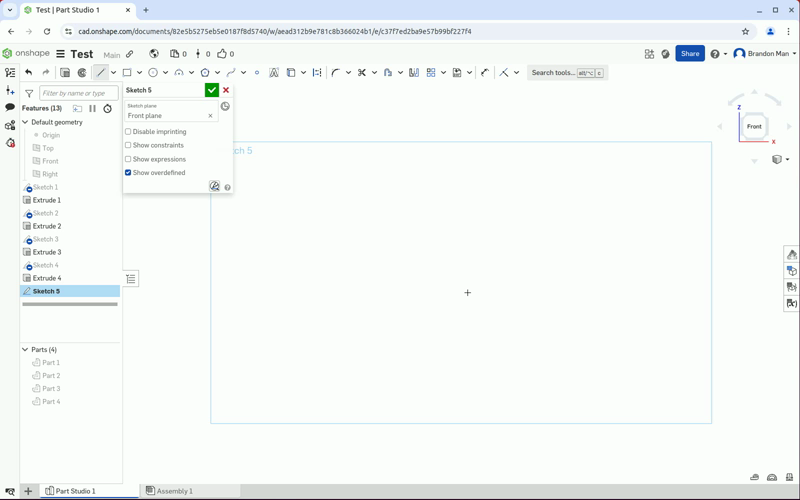
key_up(shift)
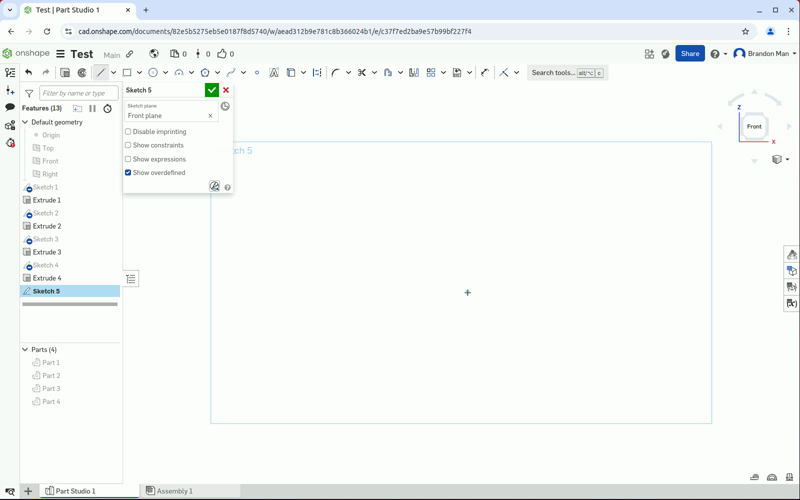
key_down(shift)
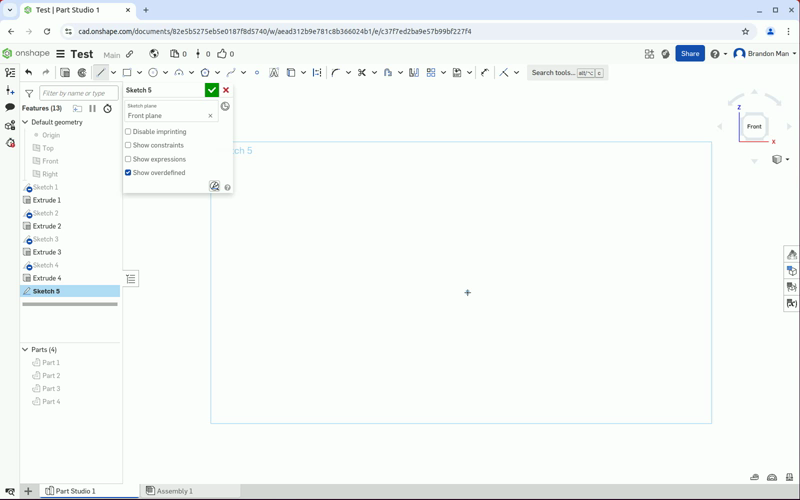
mouse_move(539, 292)
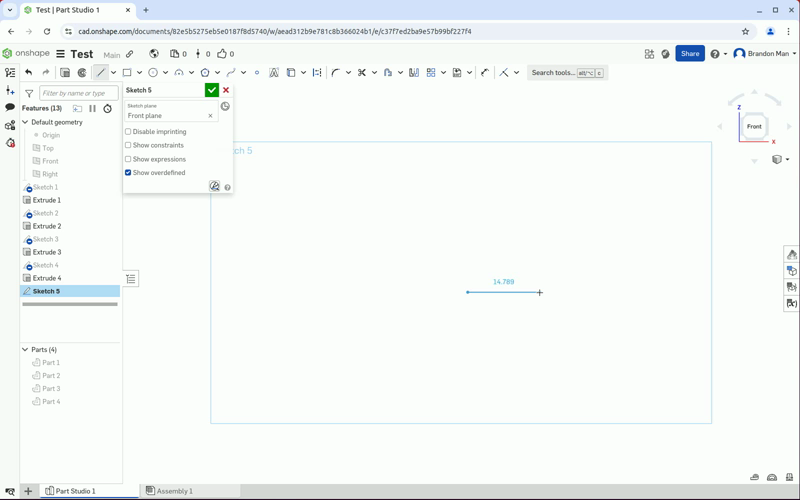
click(539, 292)
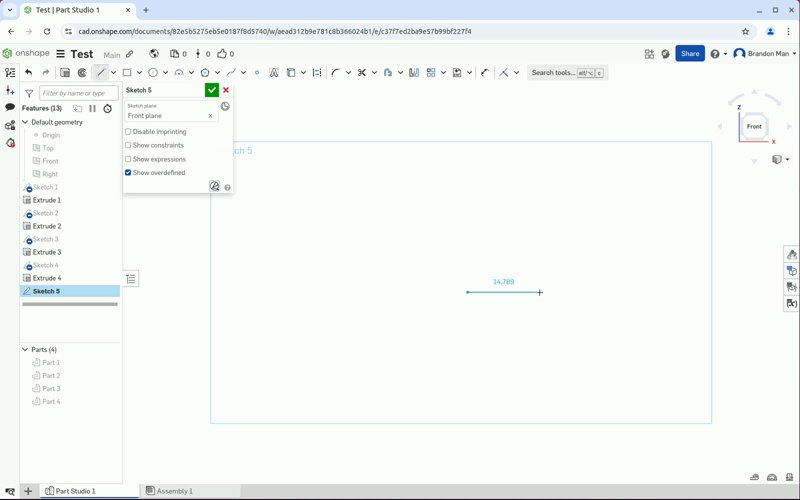
key_up(shift)
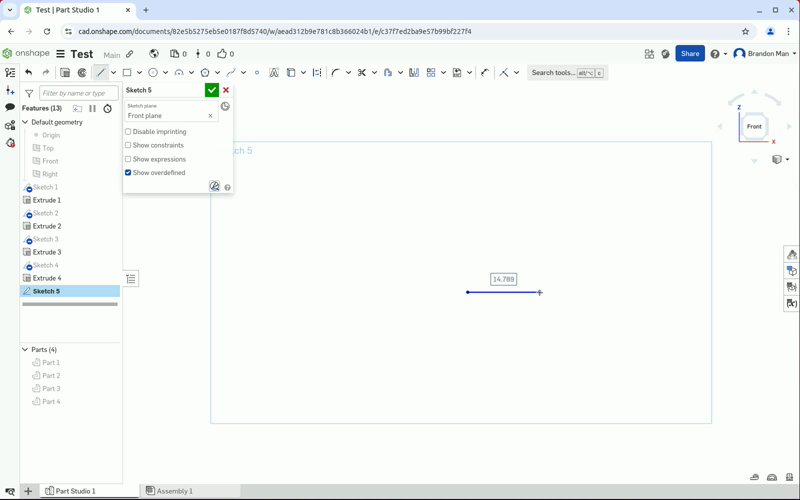
key_down(shift)
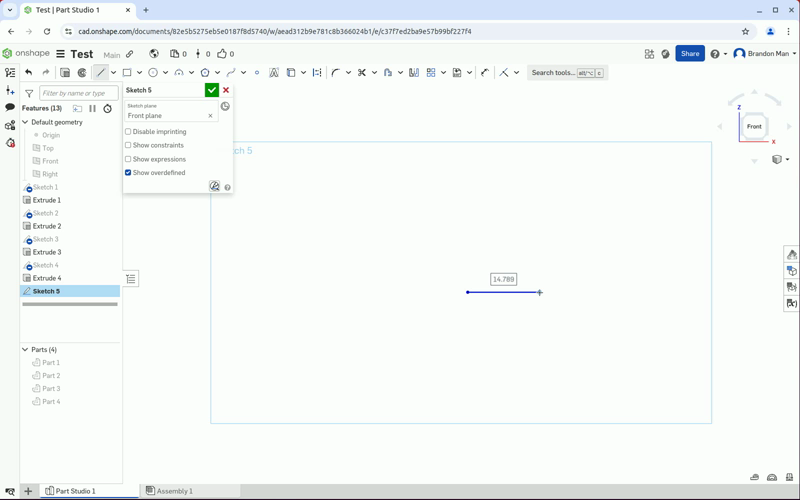
mouse_move(569, 292)
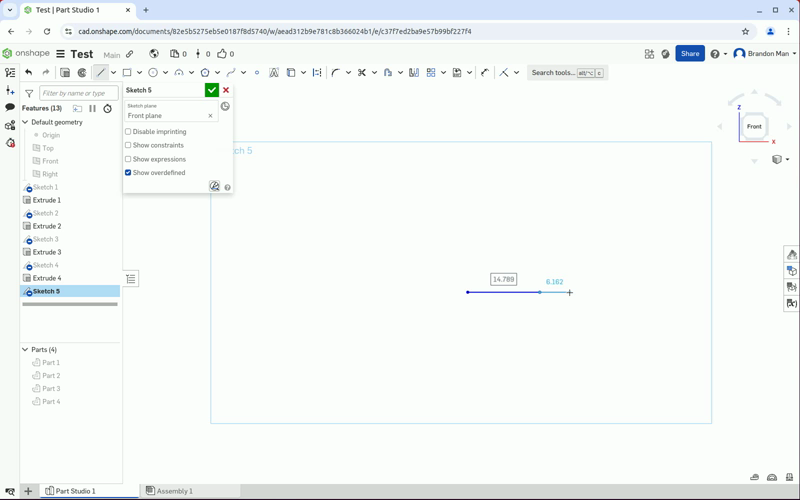
mouse_move(539, 273)
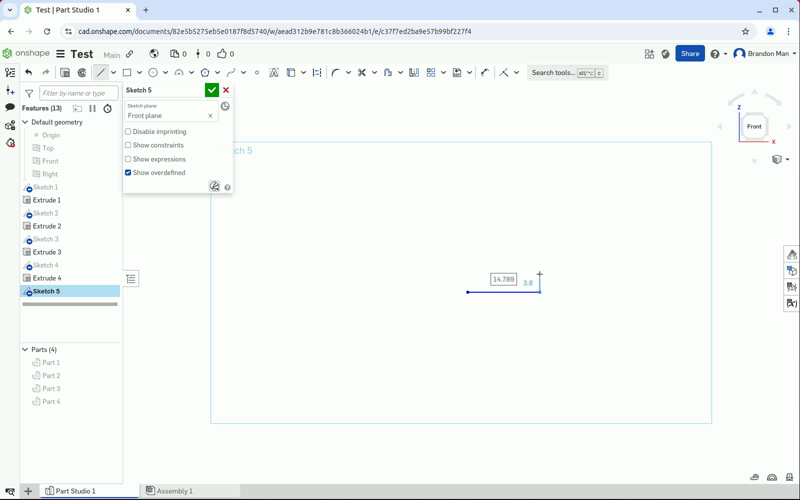
click(539, 273)
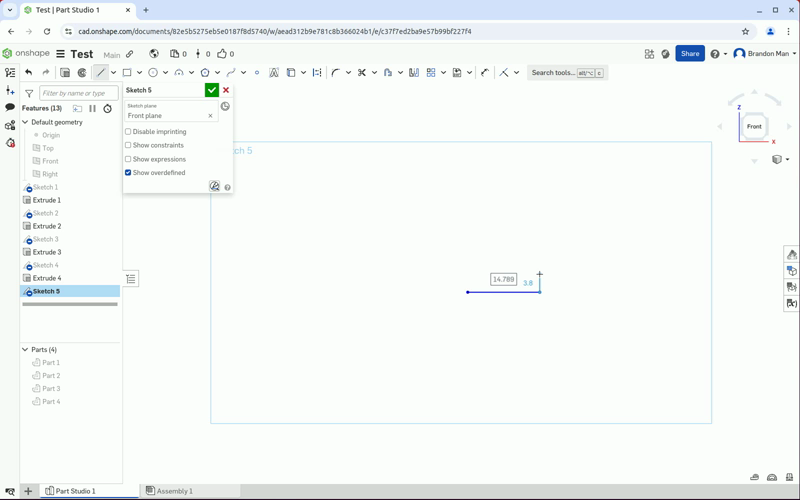
key_up(shift)
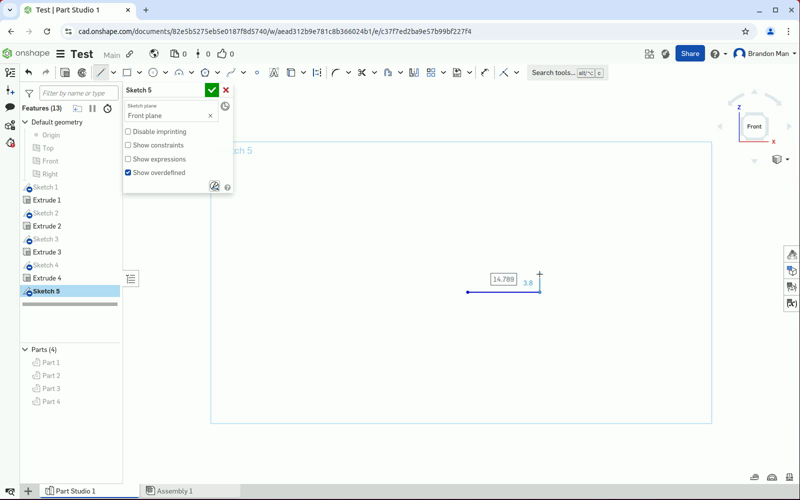
key_down(shift)
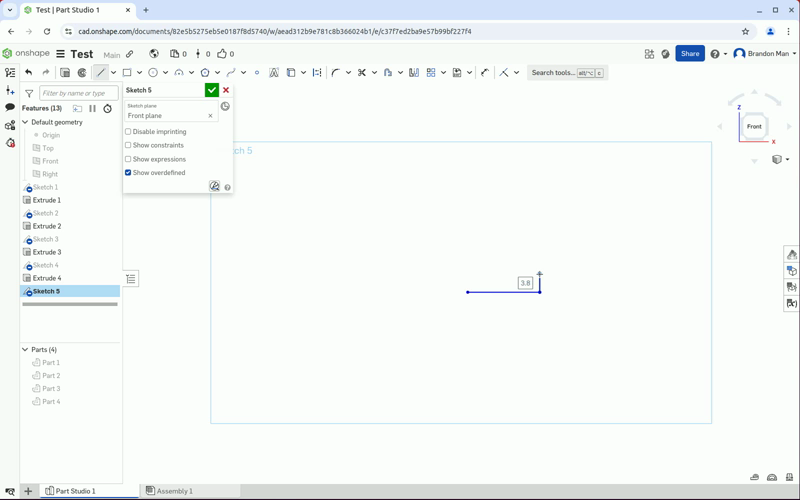
mouse_move(467, 273)
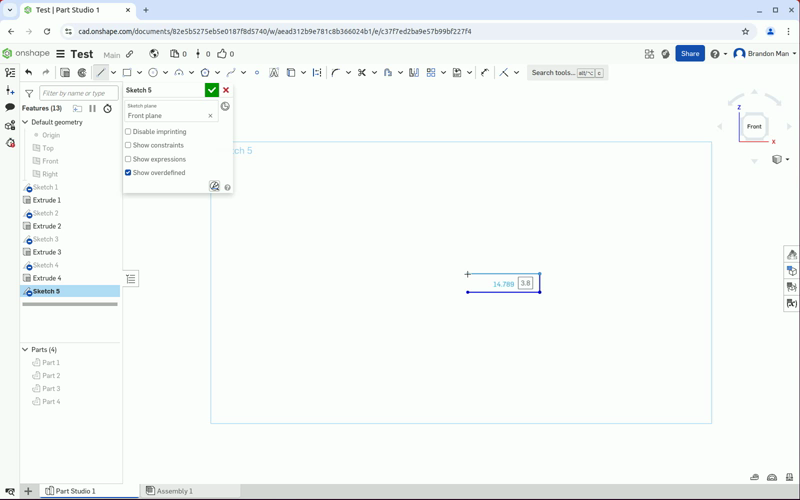
click(467, 273)
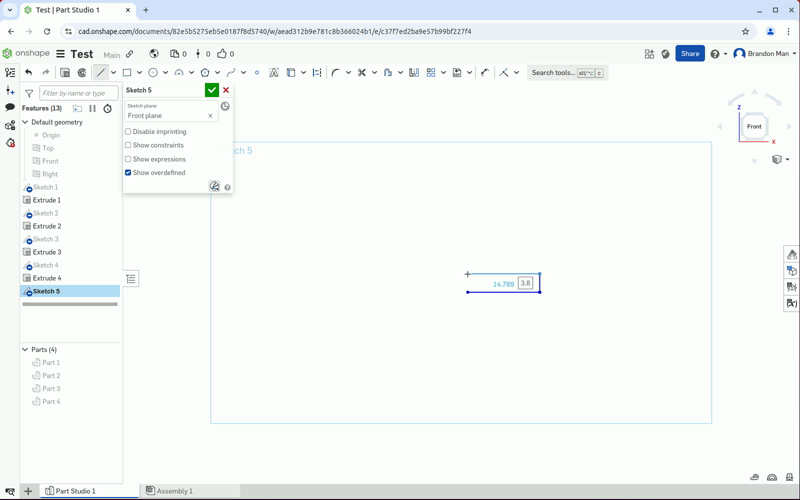
key_up(shift)
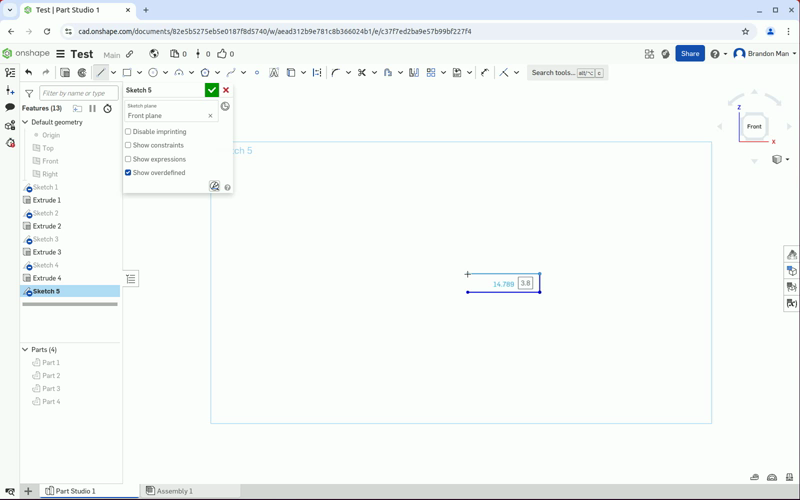
mouse_move(497, 273)
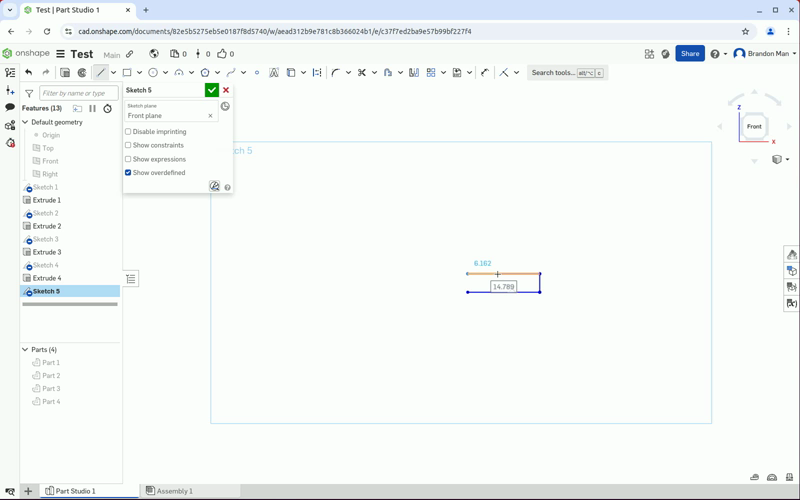
key_down(shift)
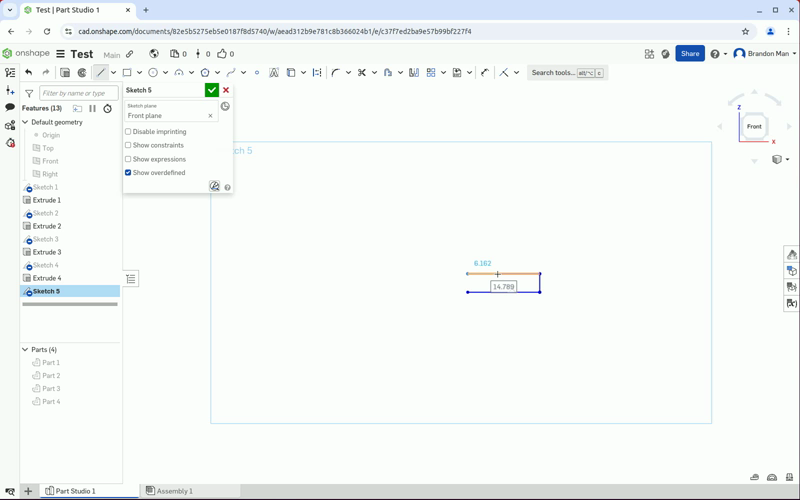
mouse_move(467, 292)
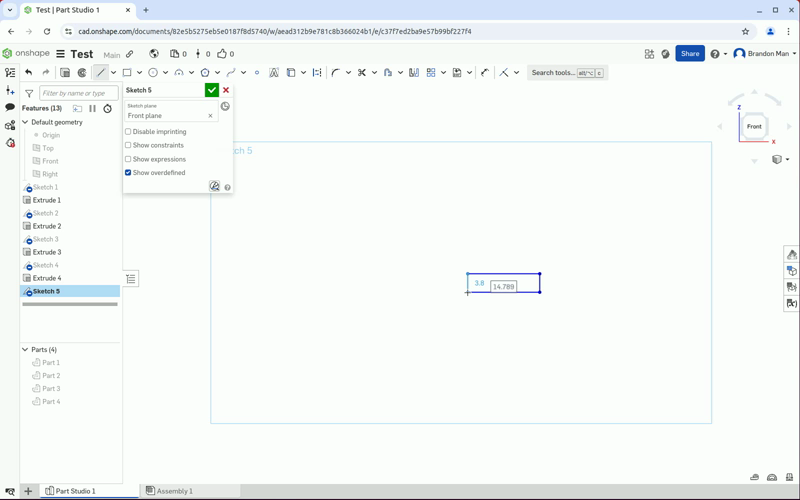
key_up(shift)
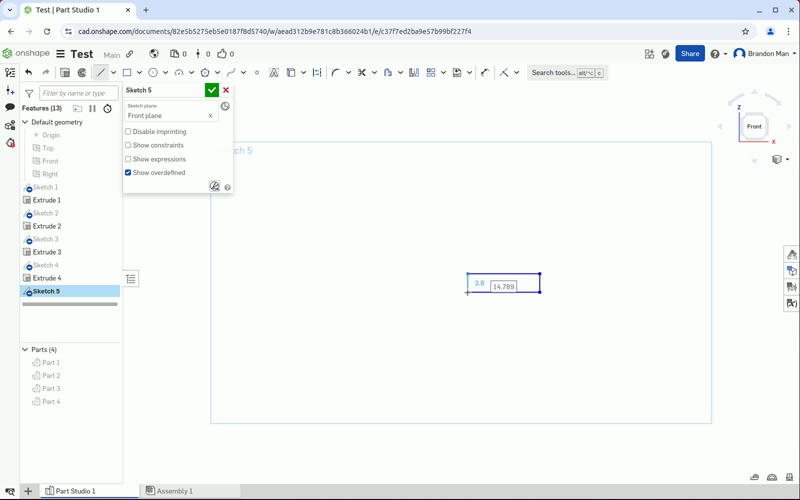
click(467, 292)
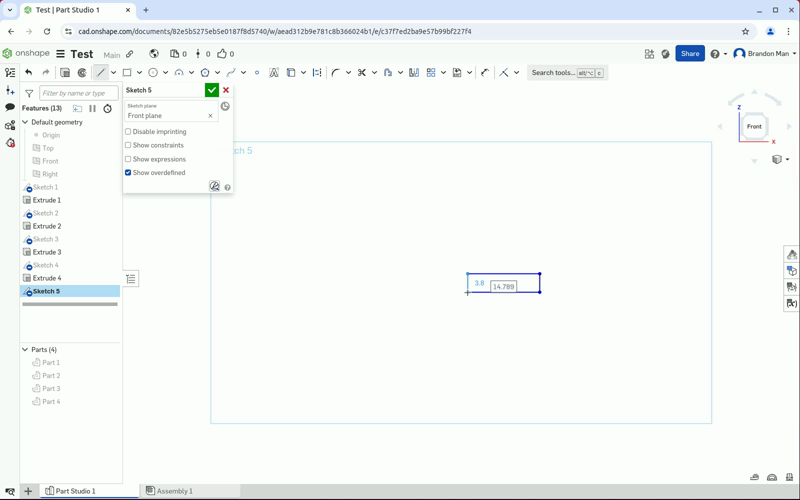
key(esc)
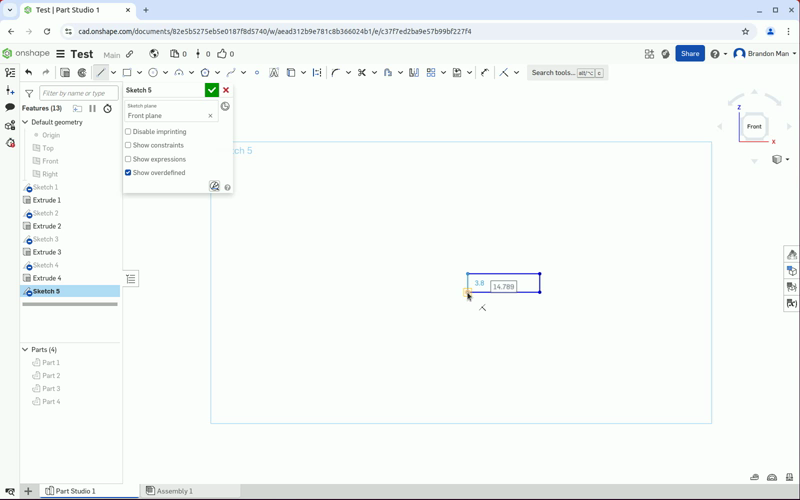
mouse_move(474, 275)
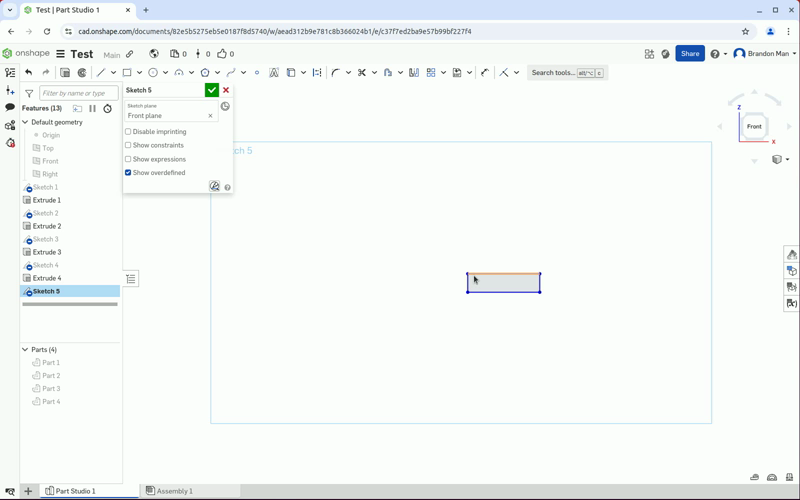
scroll(6)
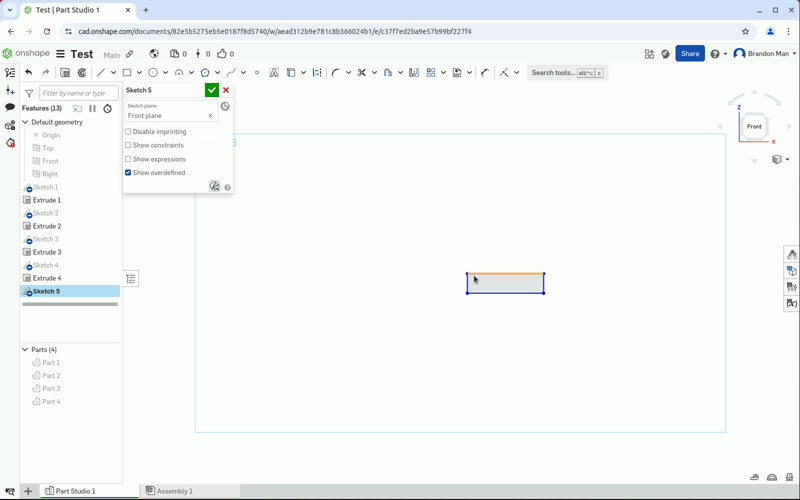
scroll(6)
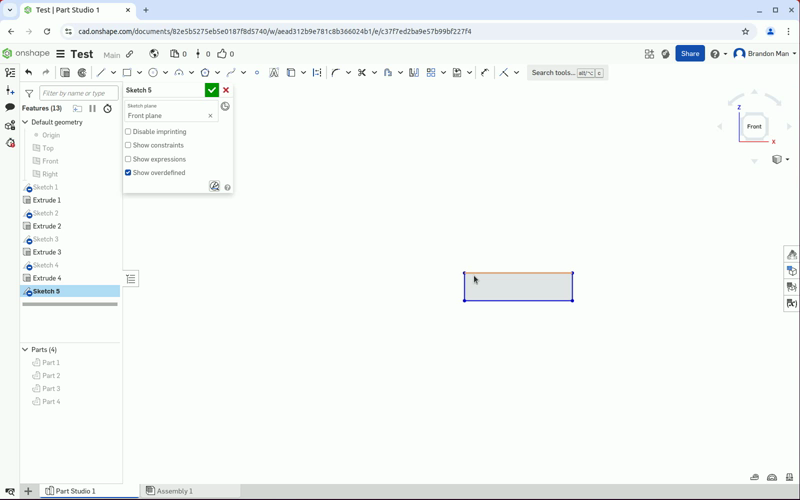
scroll(6)
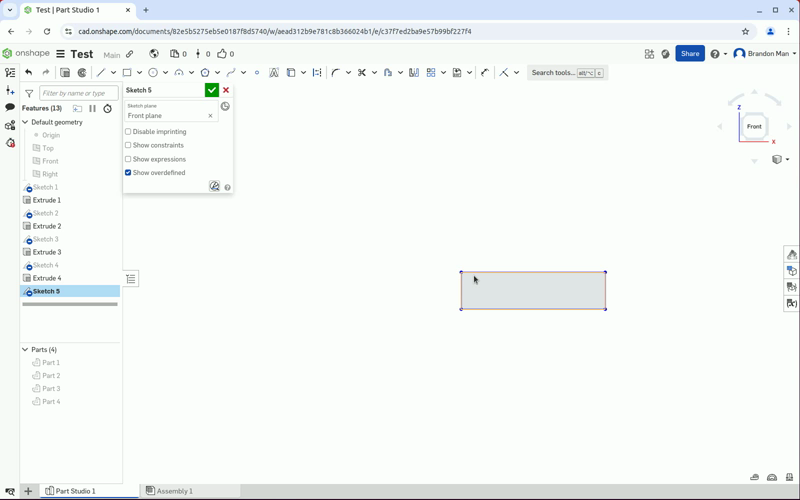
scroll(6)
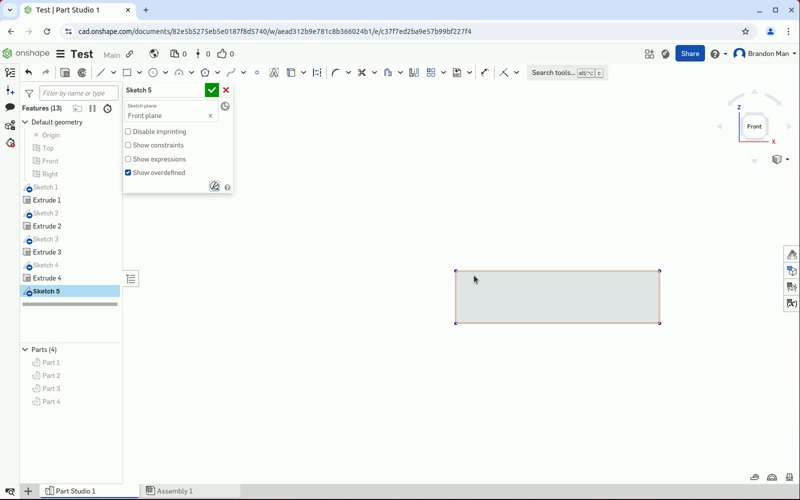
scroll(6)
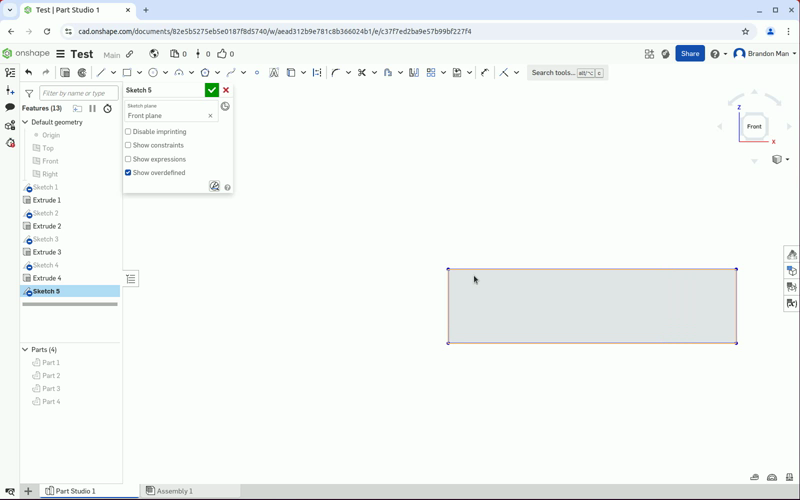
scroll(6)
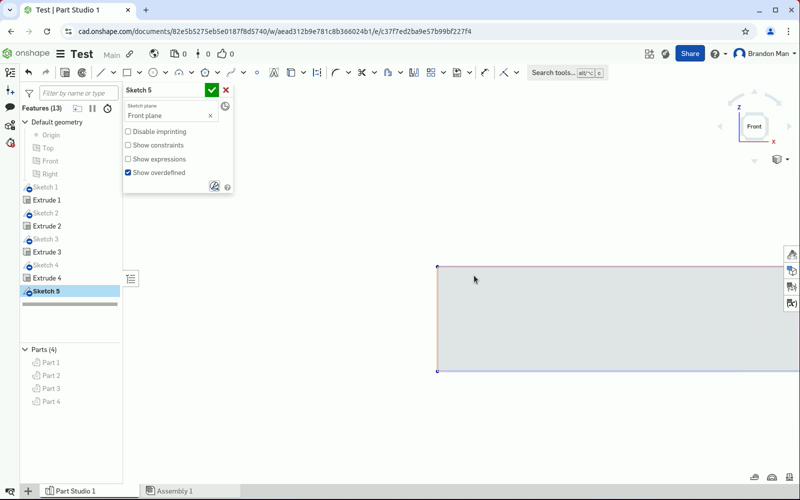
scroll(6)
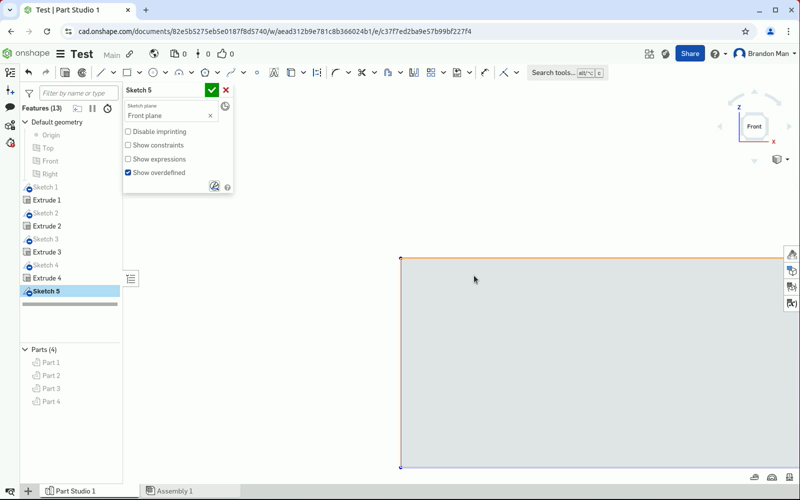
click(474, 275)
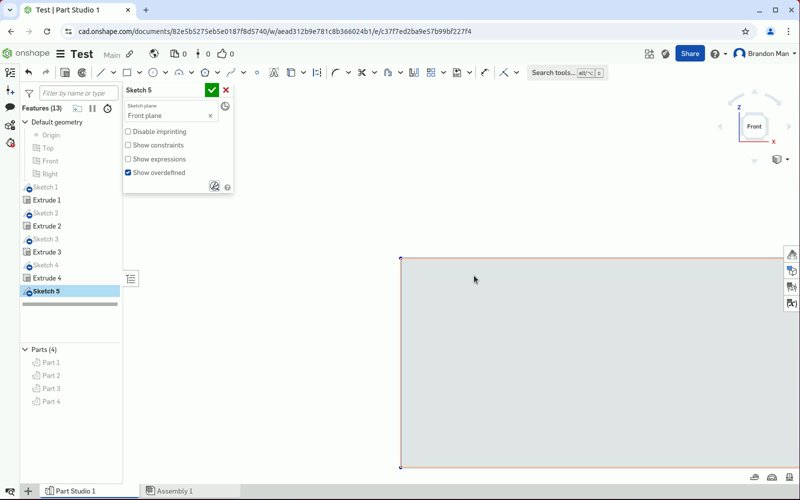
scroll(-6)
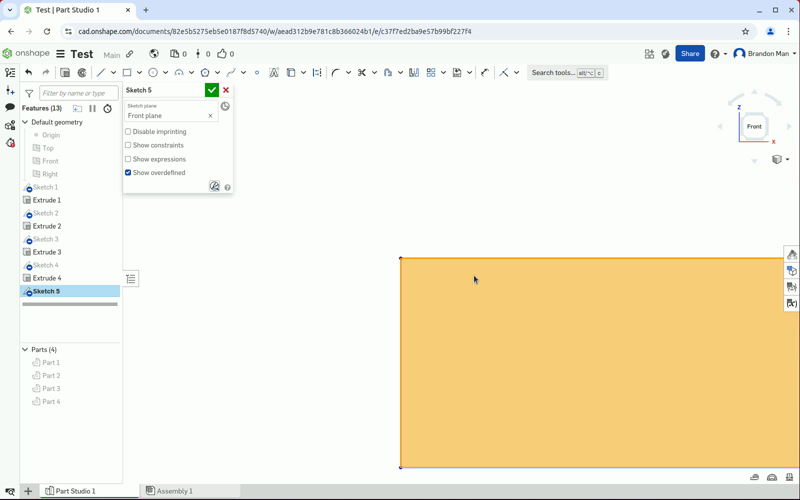
scroll(-6)
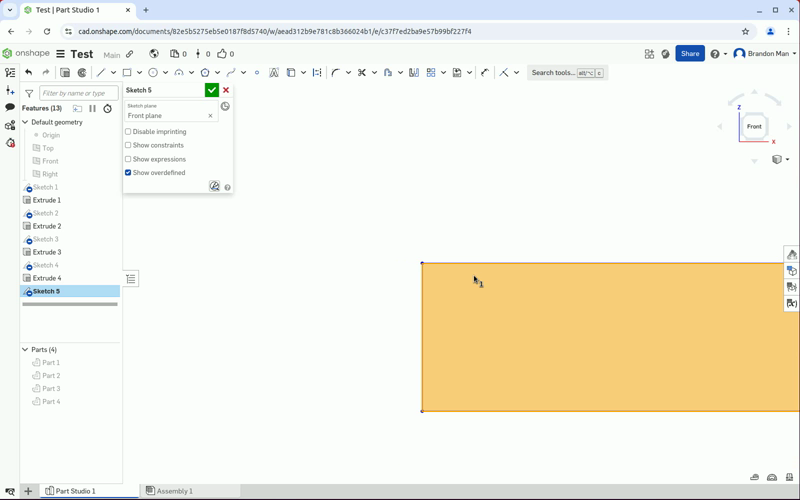
scroll(-6)
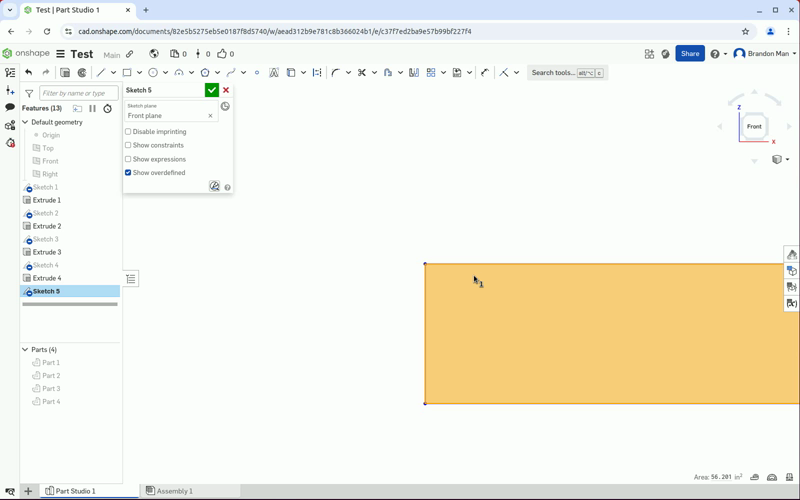
scroll(-6)
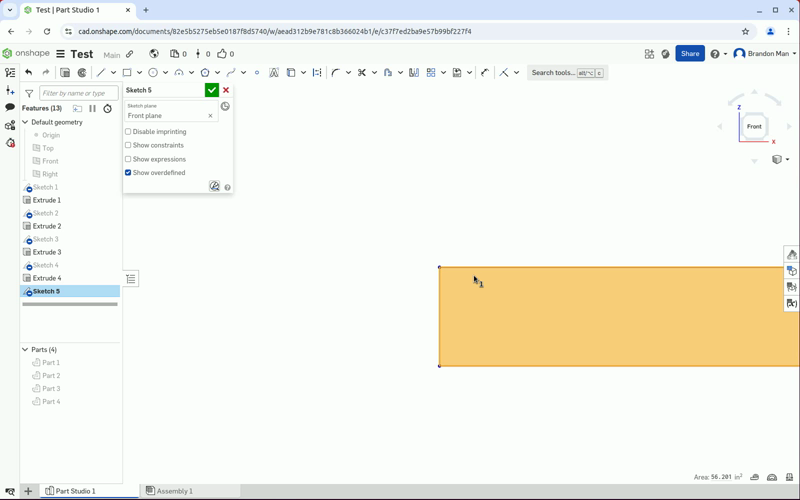
scroll(-6)
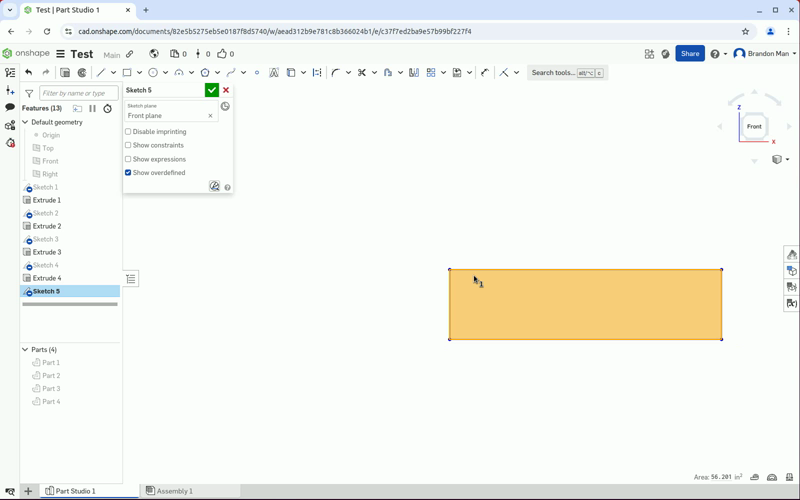
scroll(-6)
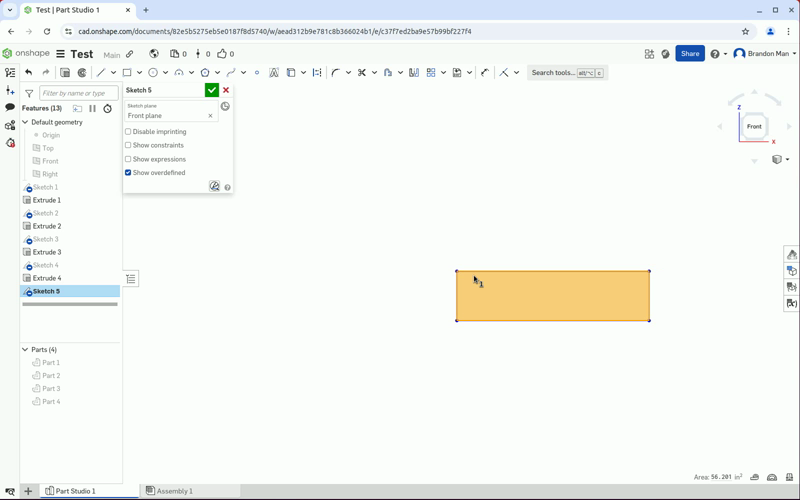
scroll(-6)
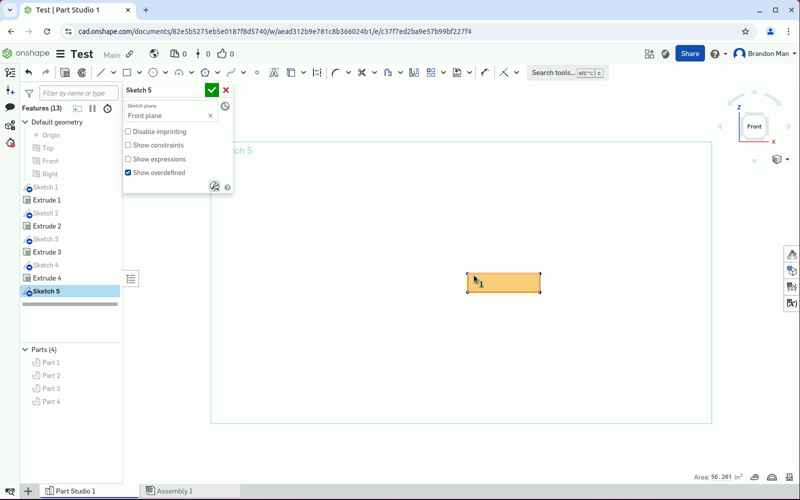
mouse_move(73, 352)
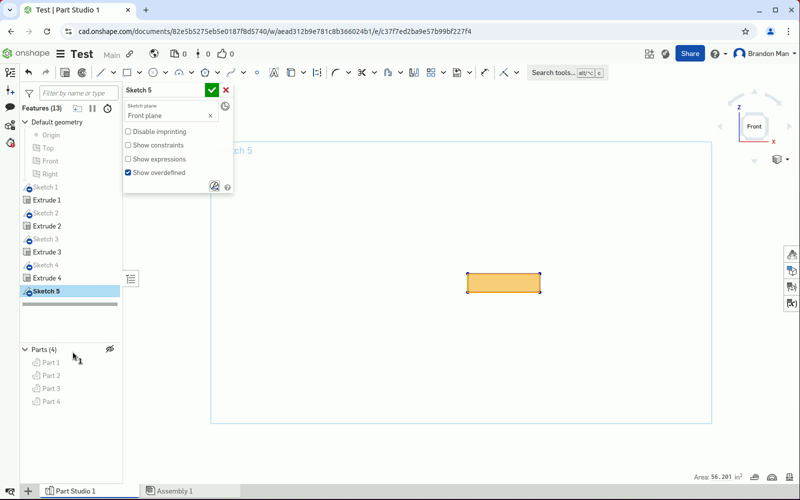
key(shift+y)
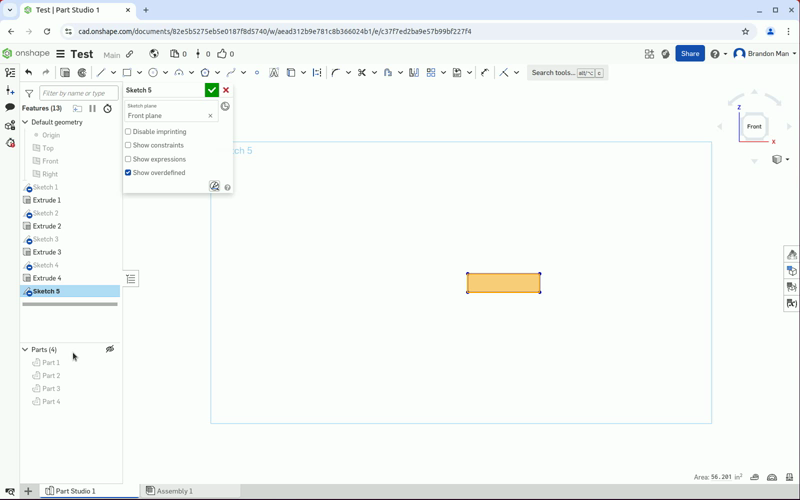
key(shift+e)
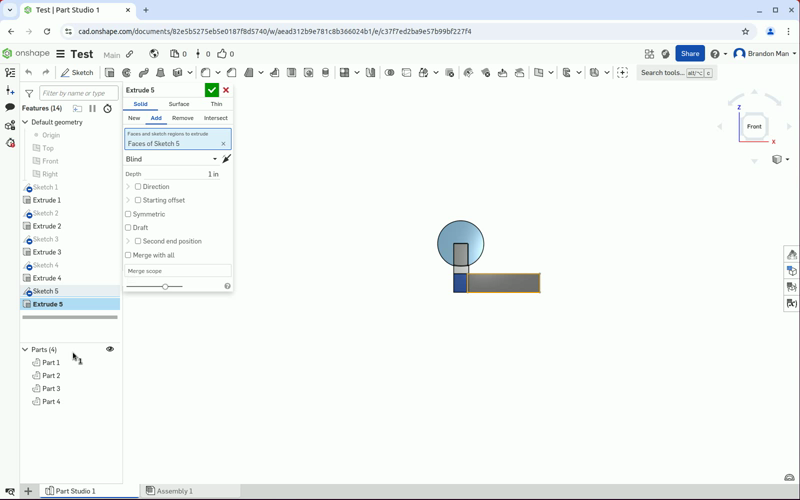
mouse_move(143, 106)
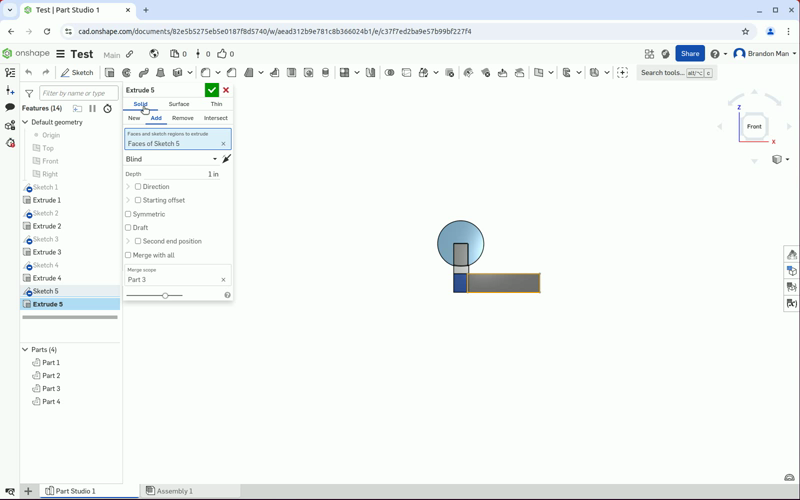
click(143, 106)
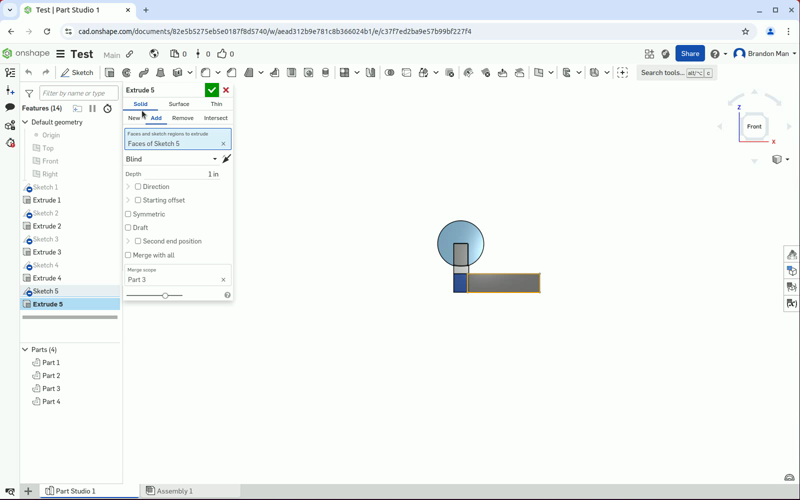
mouse_move(137, 120)
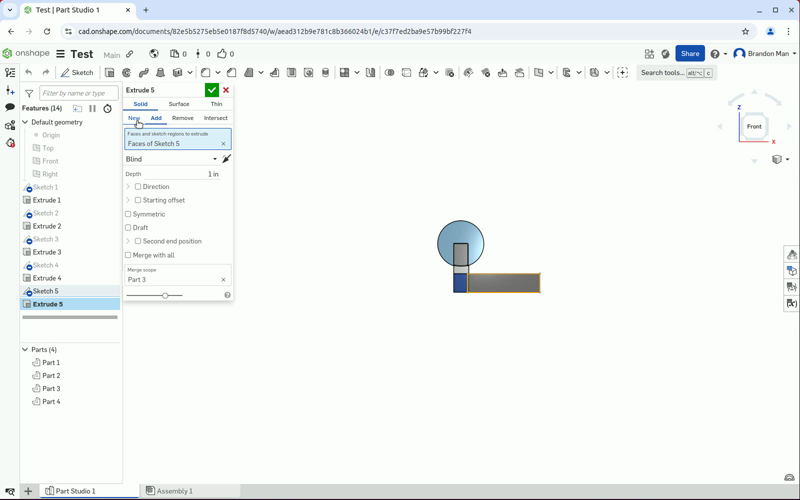
click(137, 120)
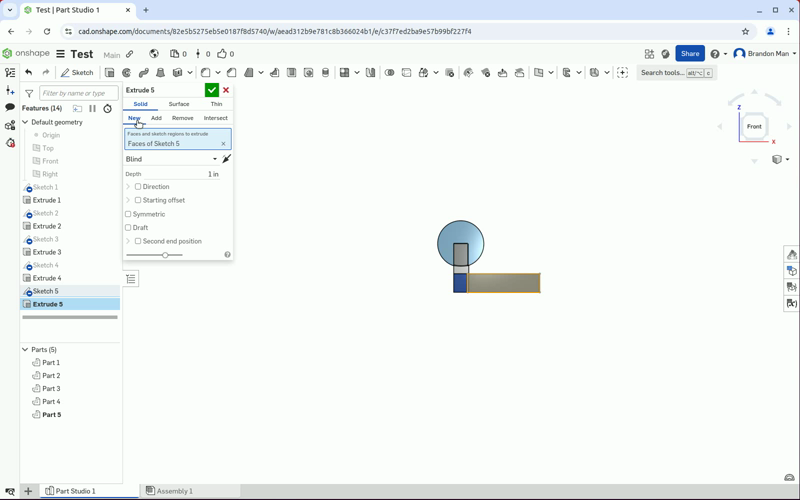
key(tab, 4)
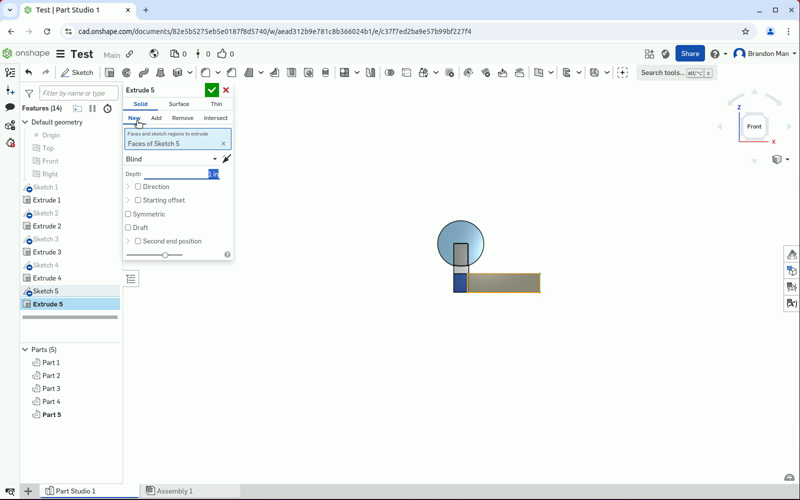
text(-23.108)
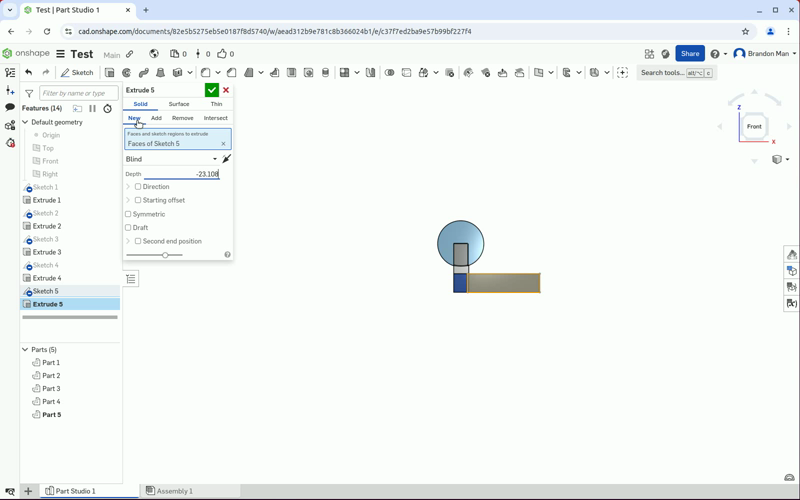
key(enter)
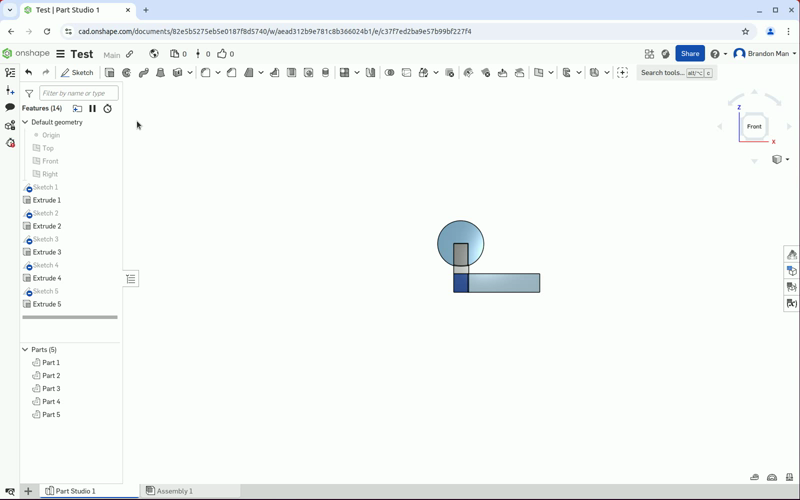
key(shift+h)
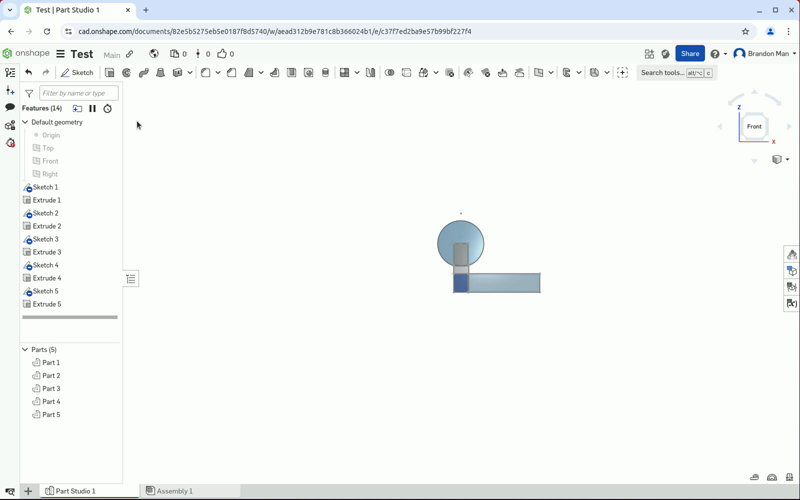
key(shift+h)
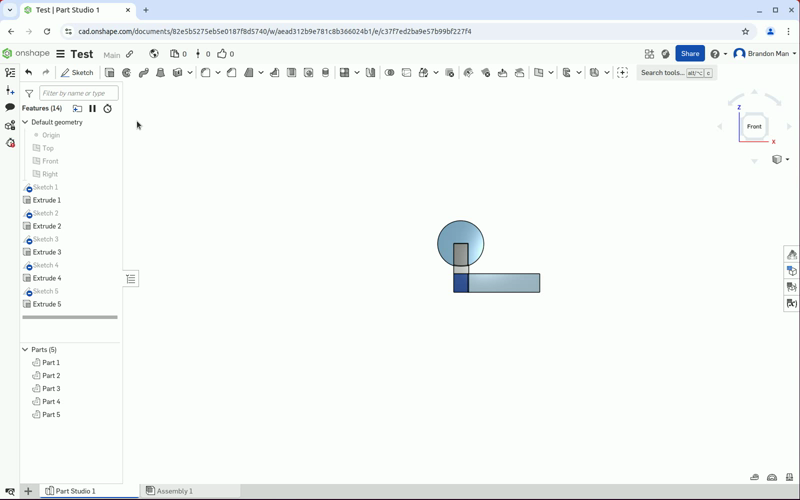
mouse_move(73, 189)
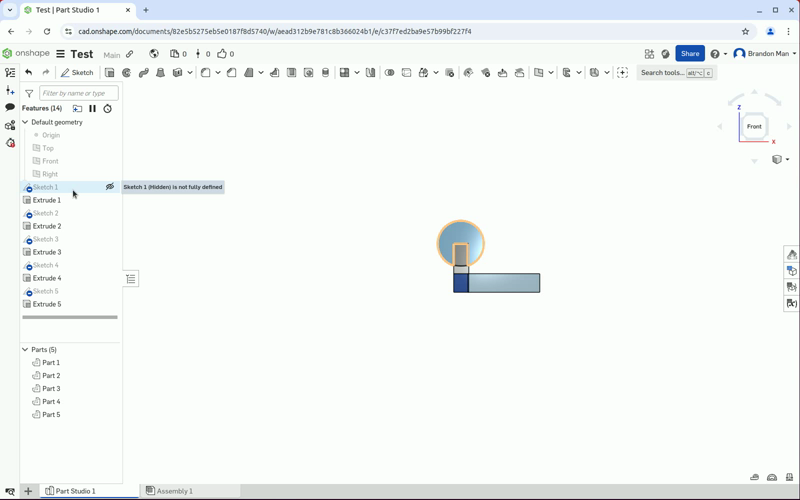
click(73, 189)
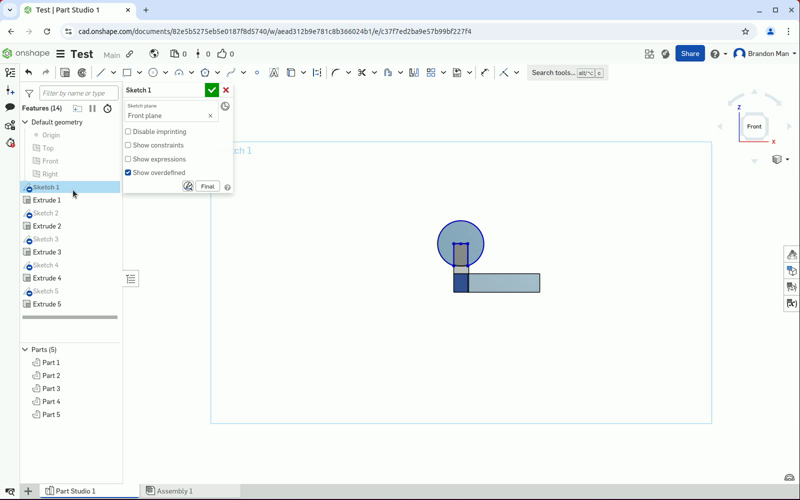
mouse_move(229, 92)
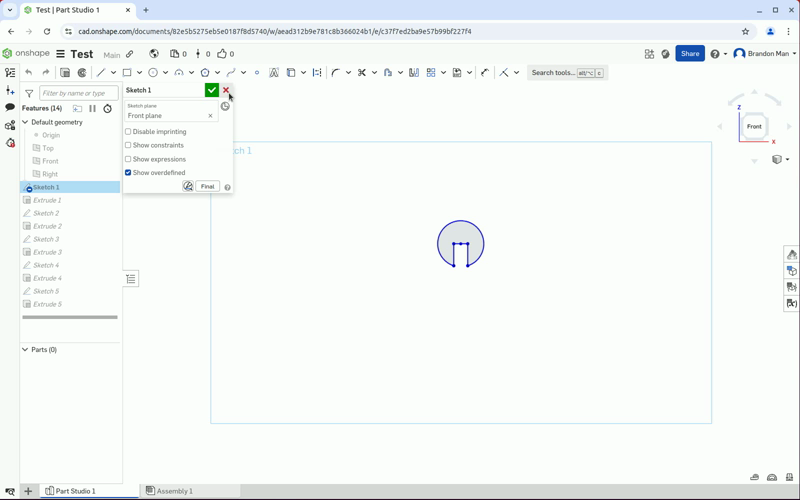
click(229, 92)
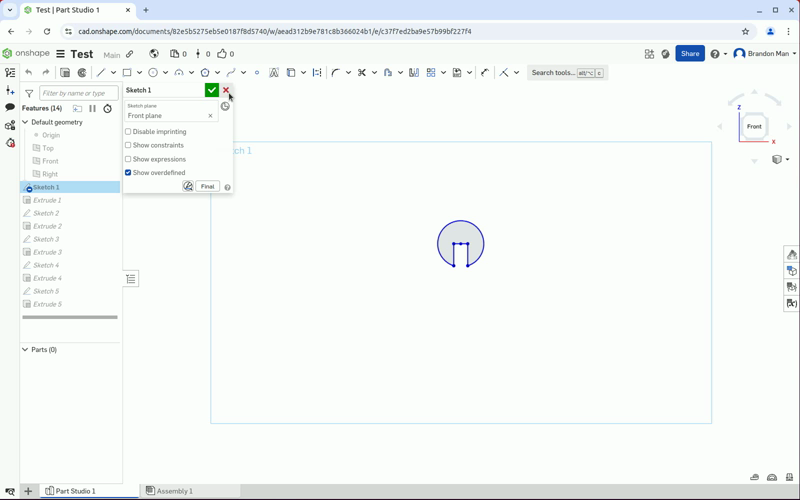
key(shift+s)
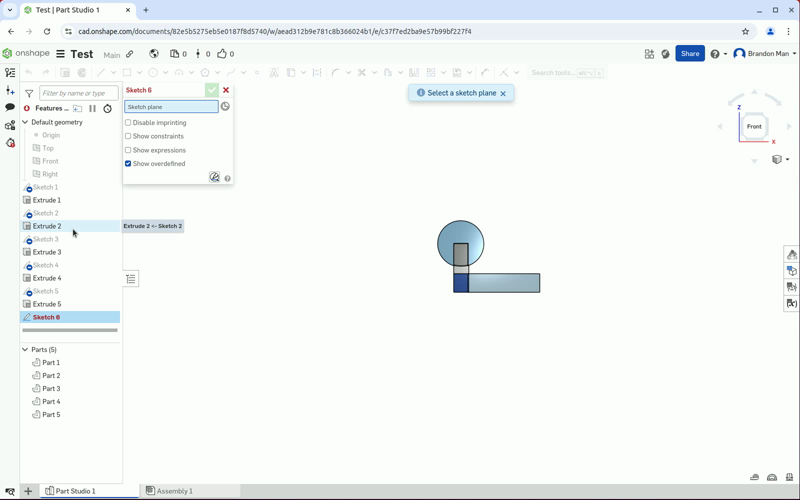
scroll(3)
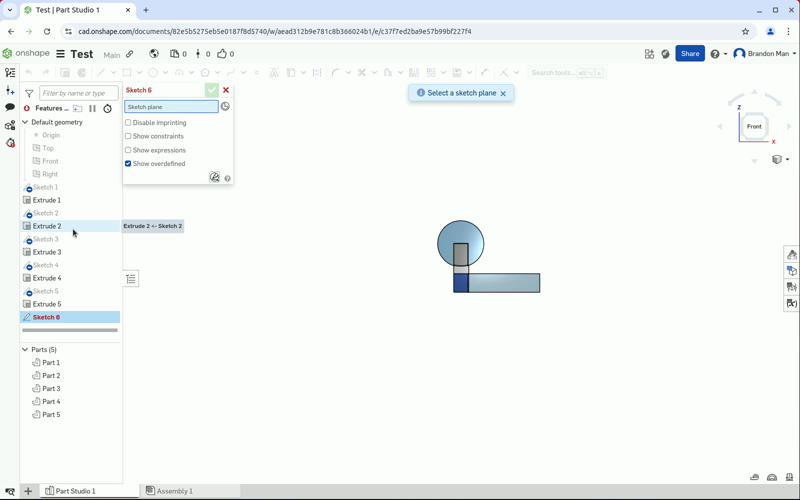
mouse_move(73, 163)
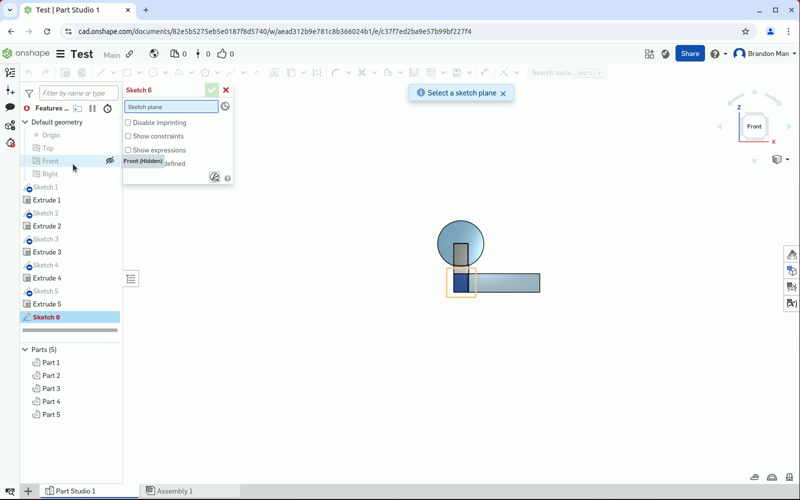
click(73, 163)
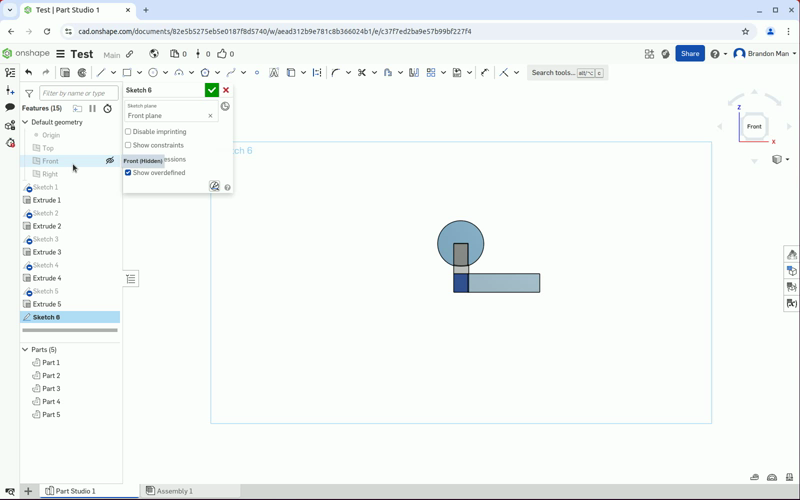
mouse_move(73, 352)
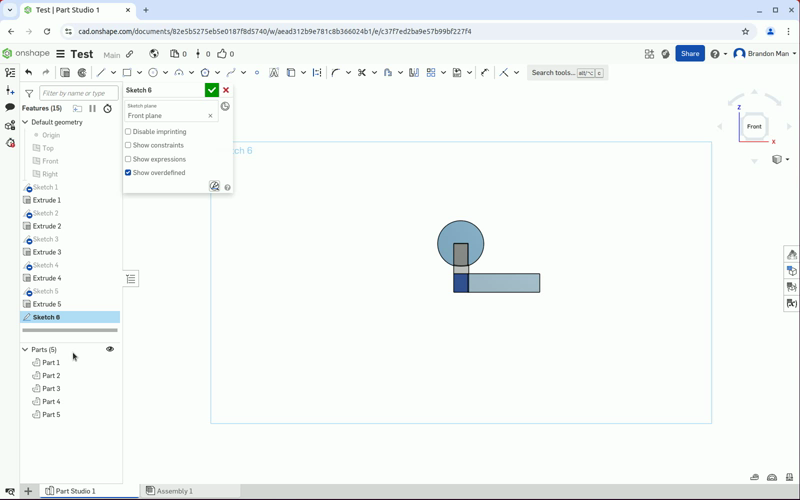
key(y)
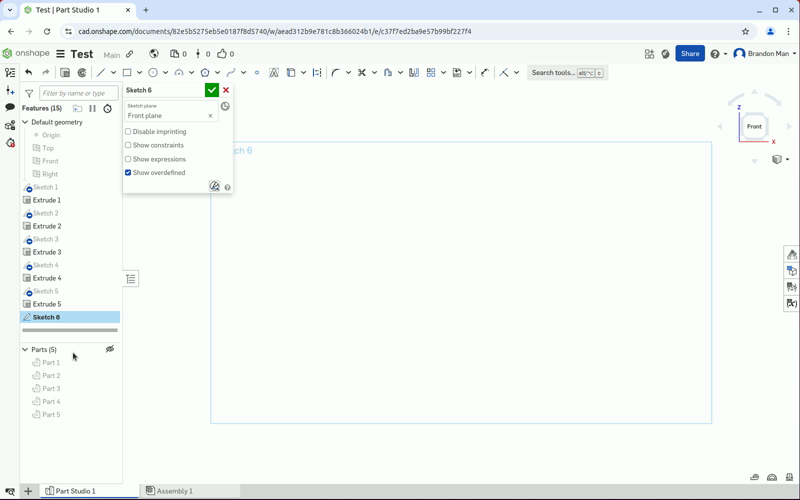
key(l)
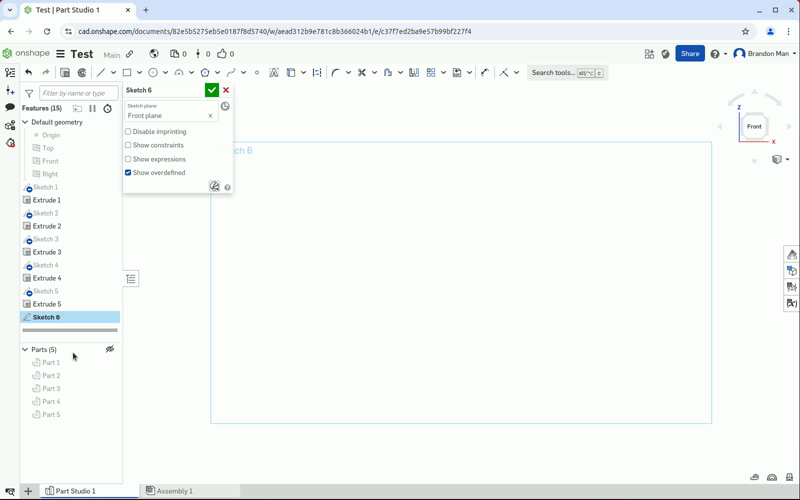
key_down(shift)
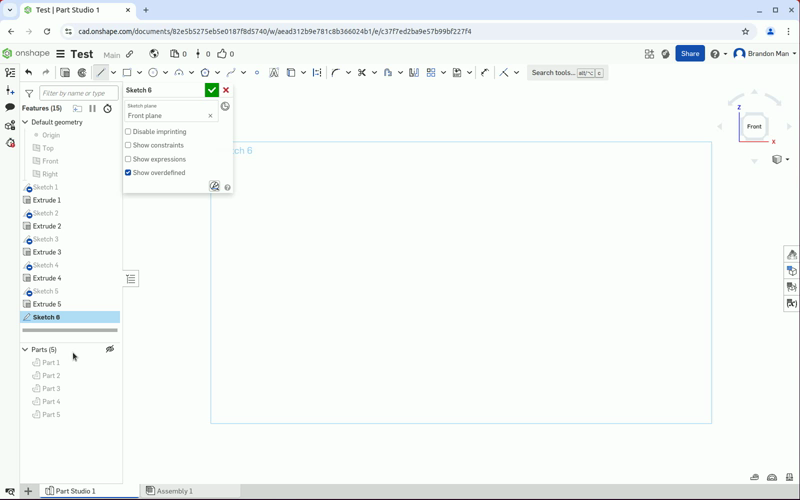
mouse_move(382, 292)
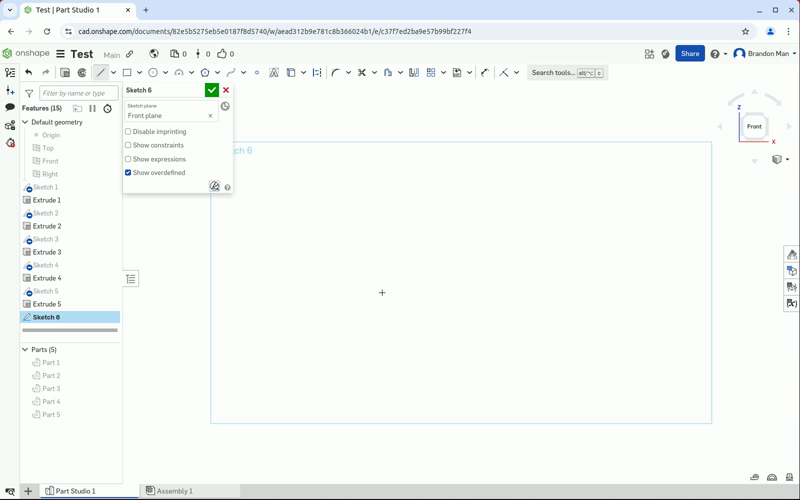
click(382, 292)
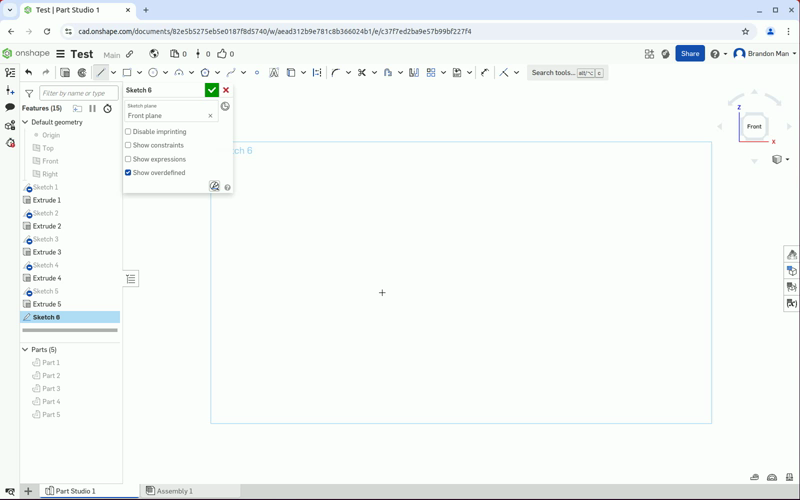
key_up(shift)
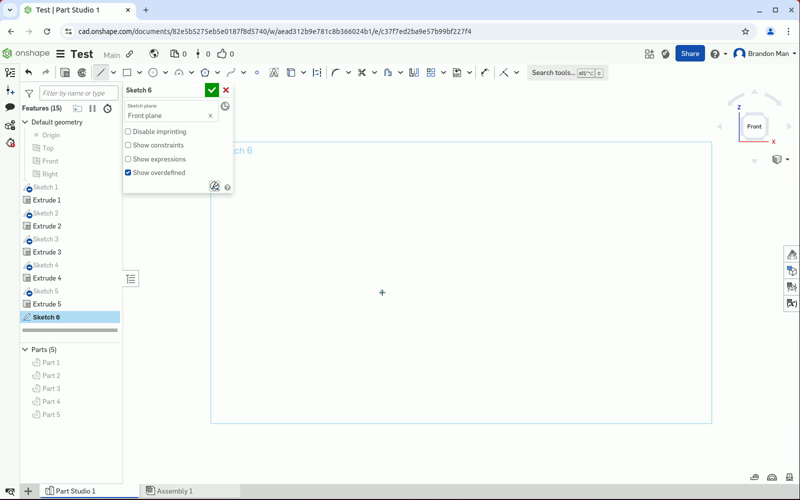
key_down(shift)
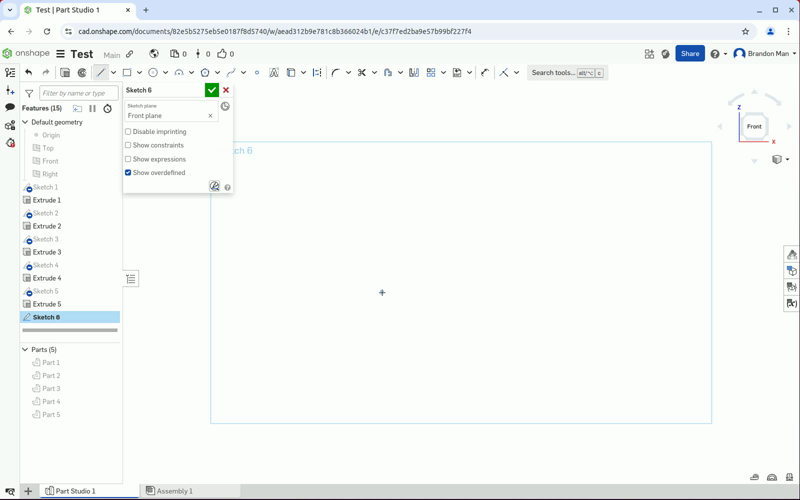
mouse_move(454, 292)
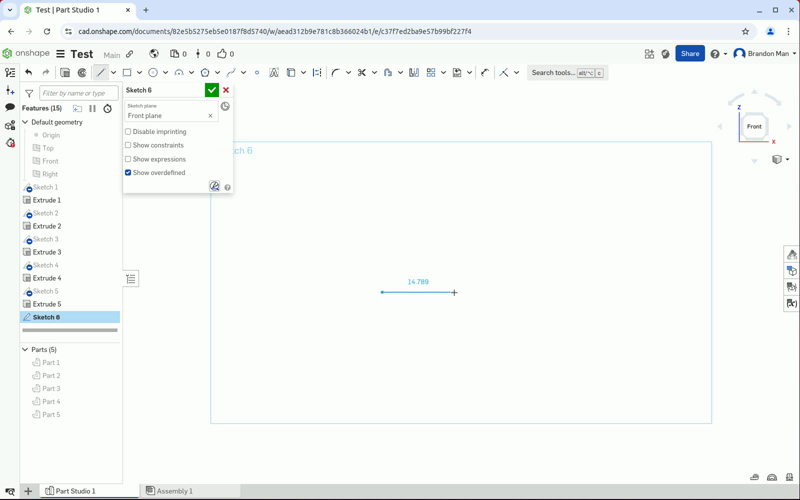
click(454, 292)
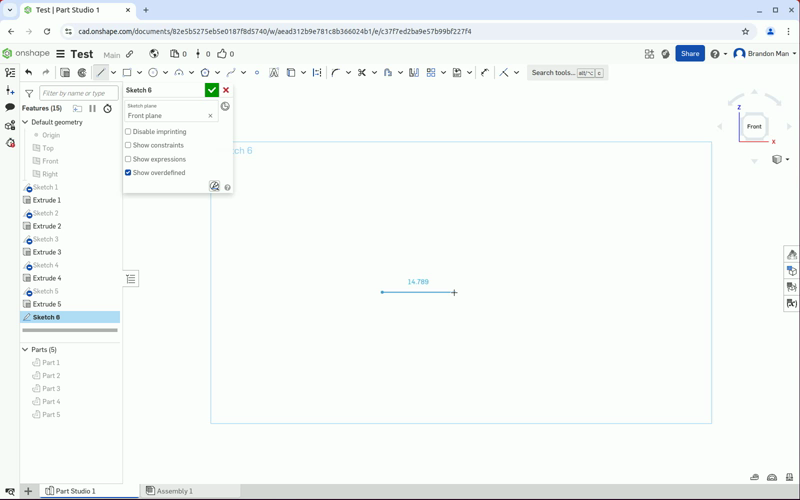
key_up(shift)
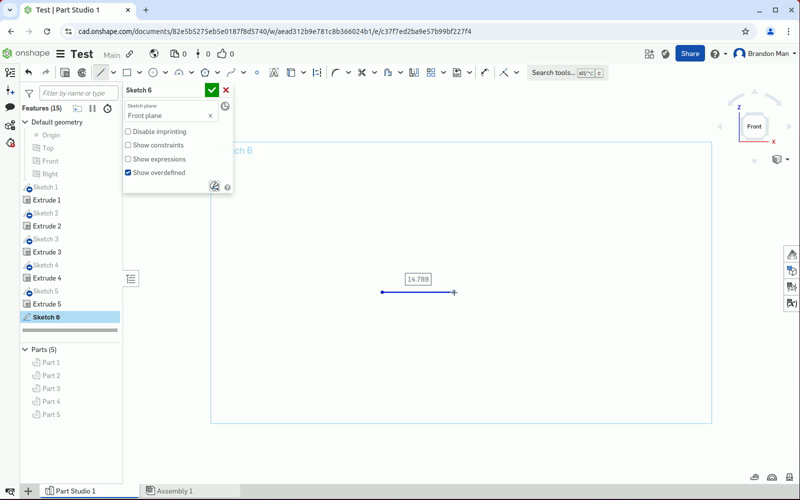
key_down(shift)
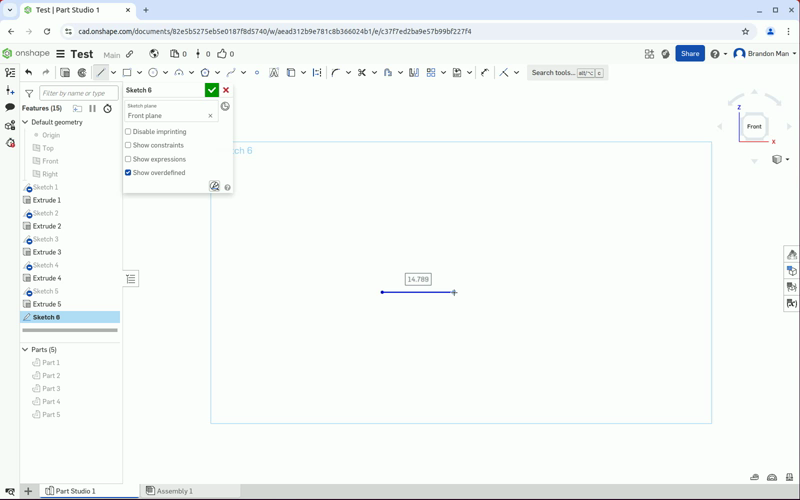
mouse_move(484, 292)
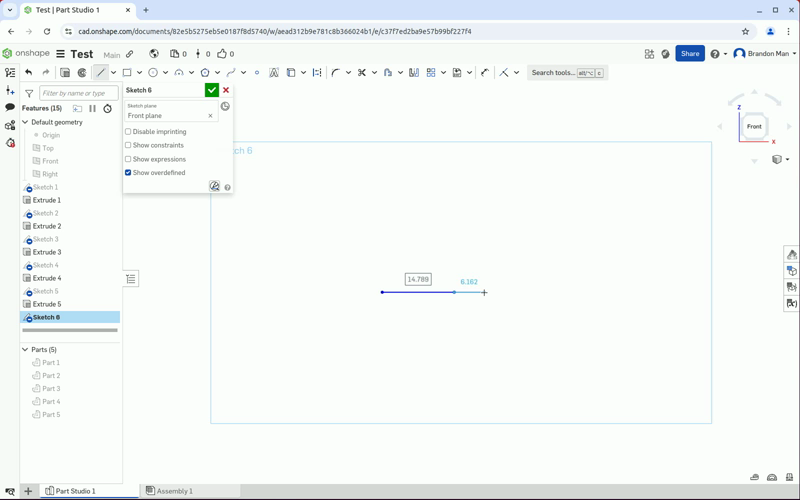
mouse_move(454, 273)
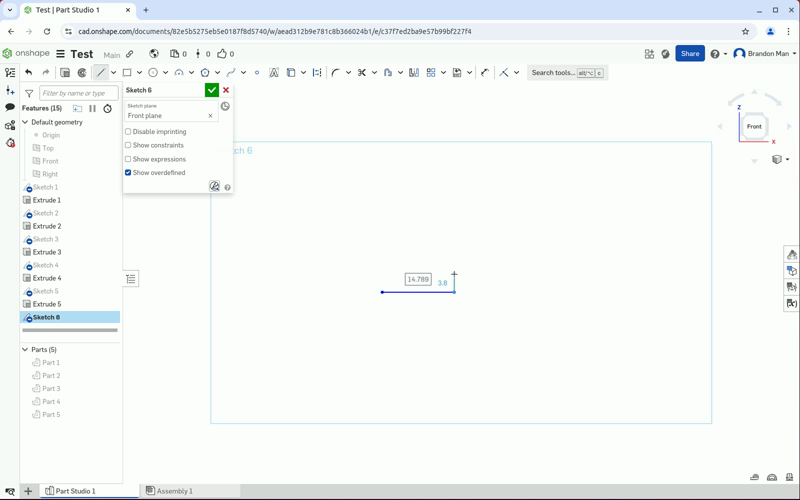
click(454, 273)
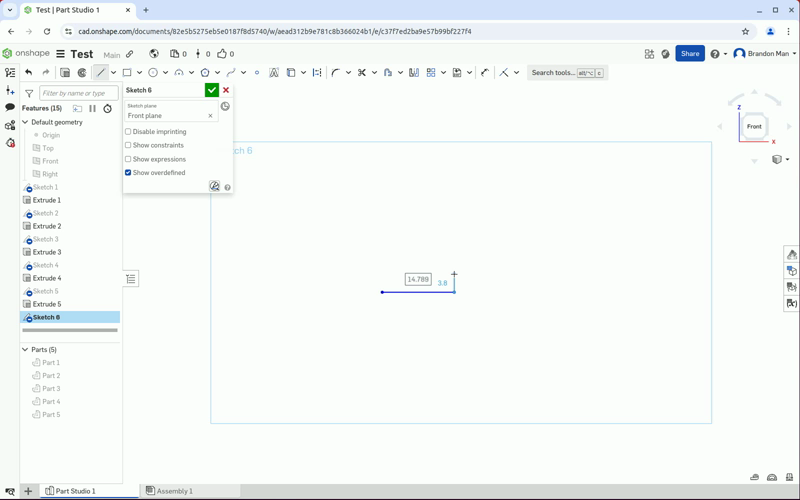
key_up(shift)
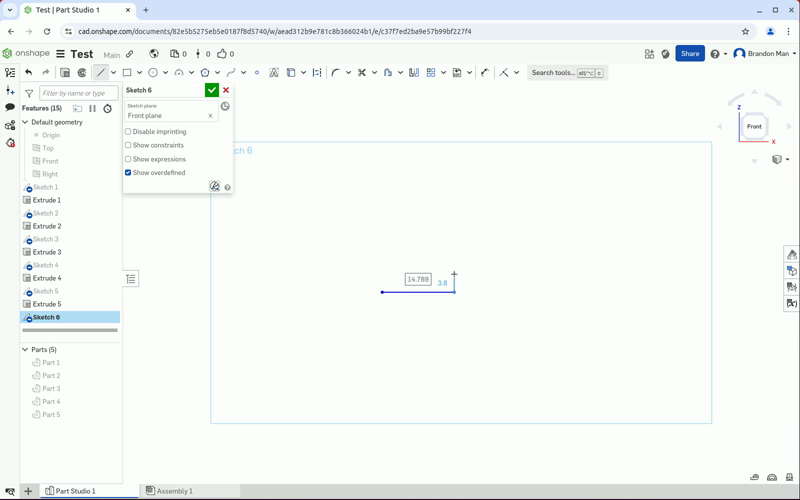
key_down(shift)
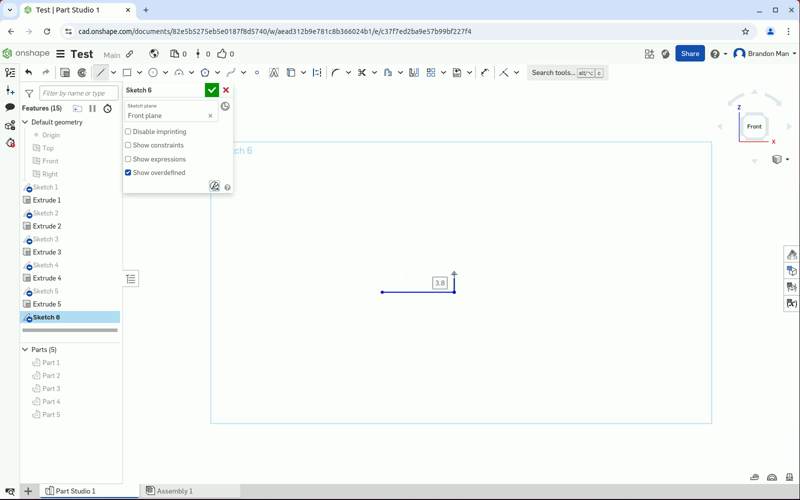
mouse_move(382, 273)
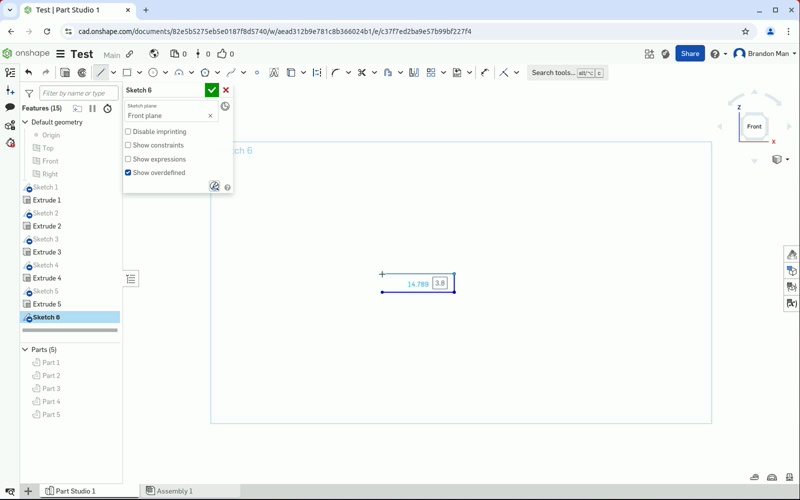
click(382, 273)
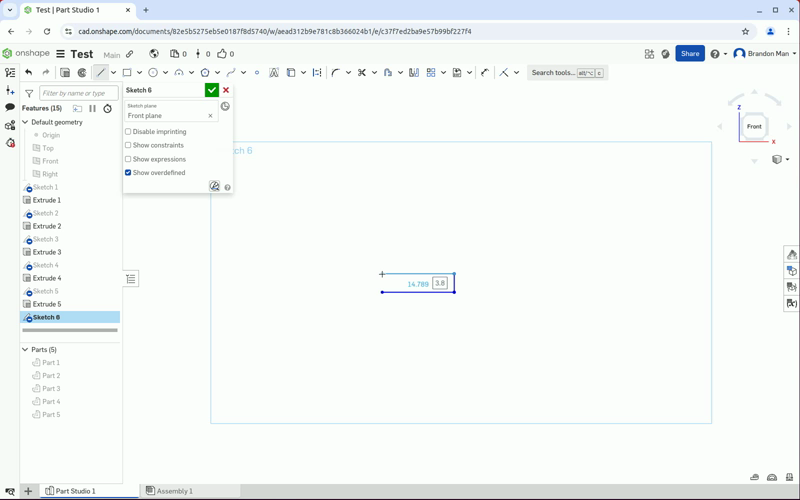
key_up(shift)
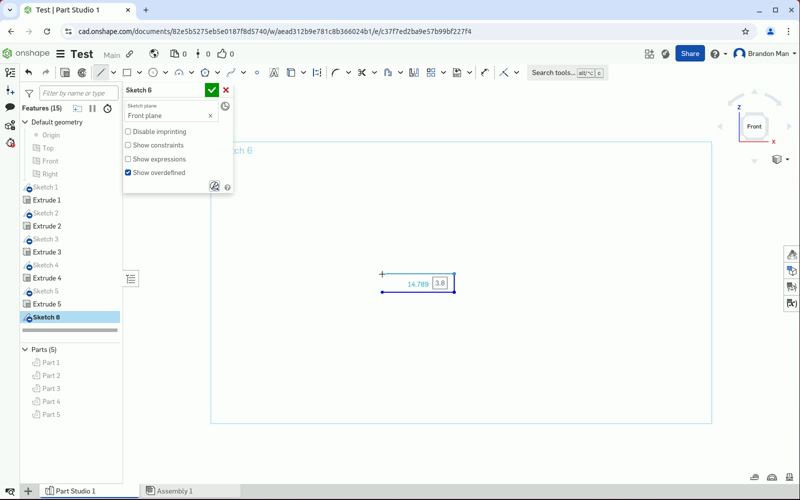
mouse_move(412, 273)
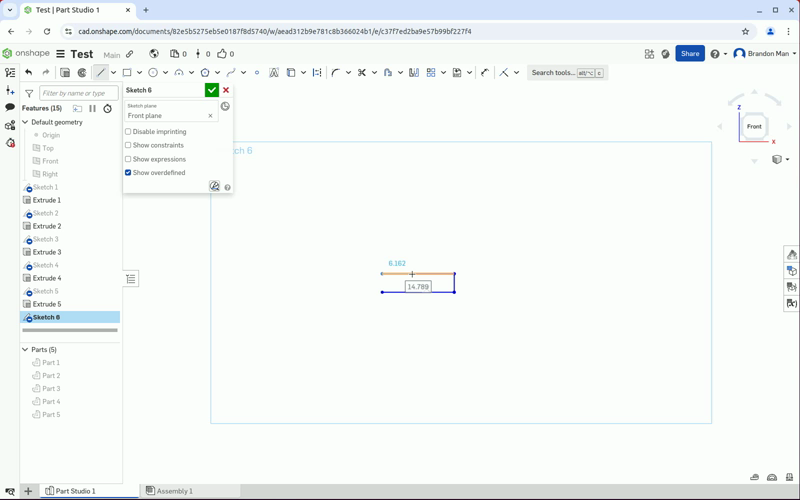
key_down(shift)
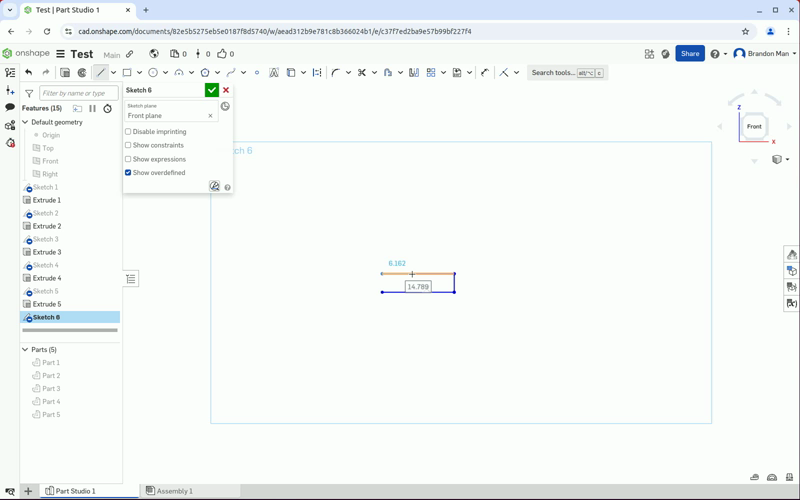
mouse_move(382, 292)
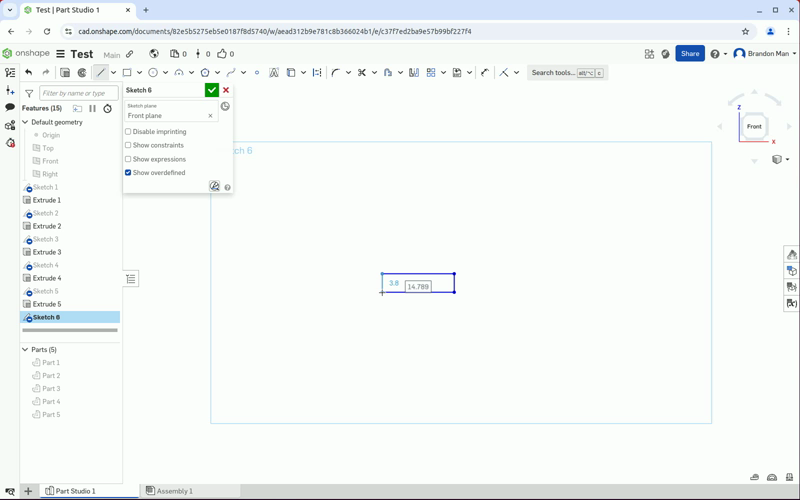
key_up(shift)
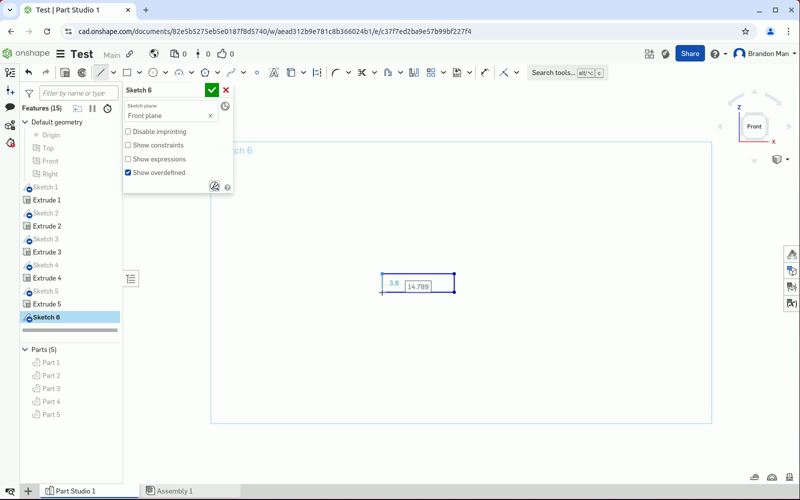
click(382, 292)
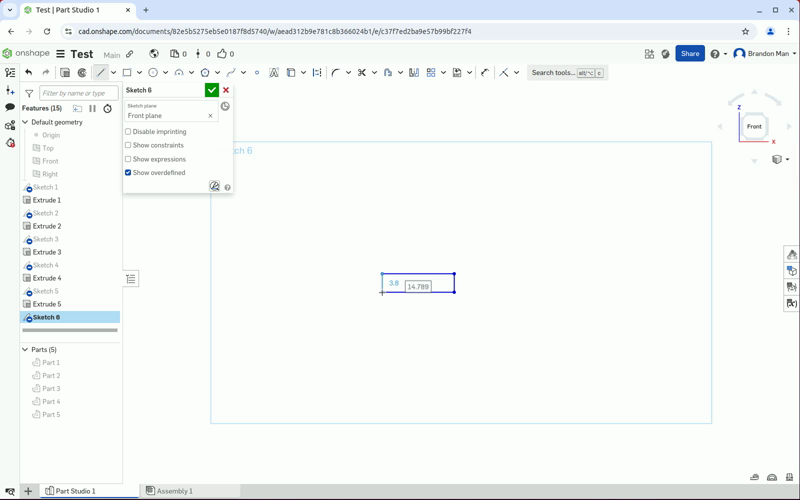
key(esc)
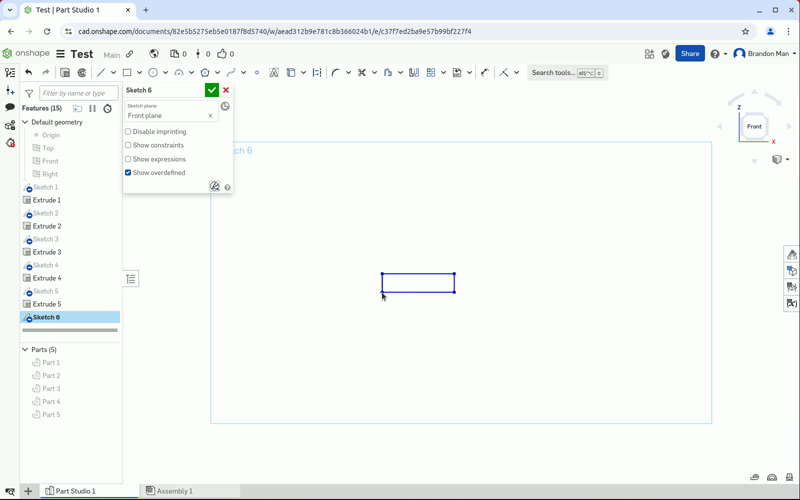
mouse_move(423, 289)
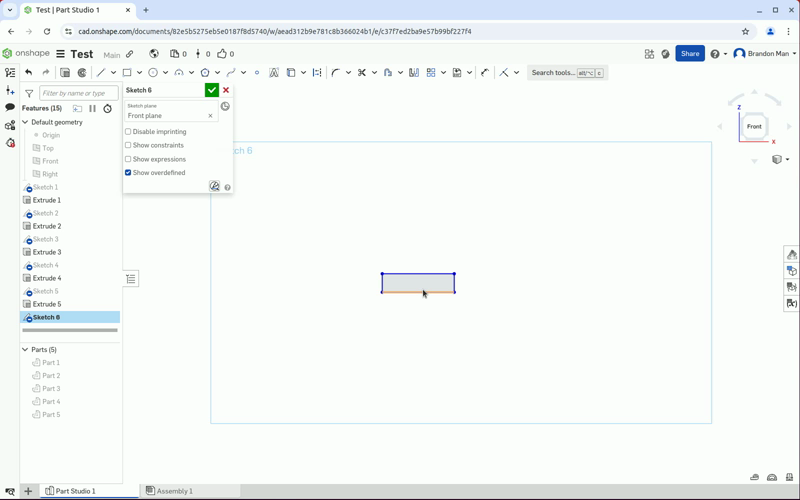
scroll(6)
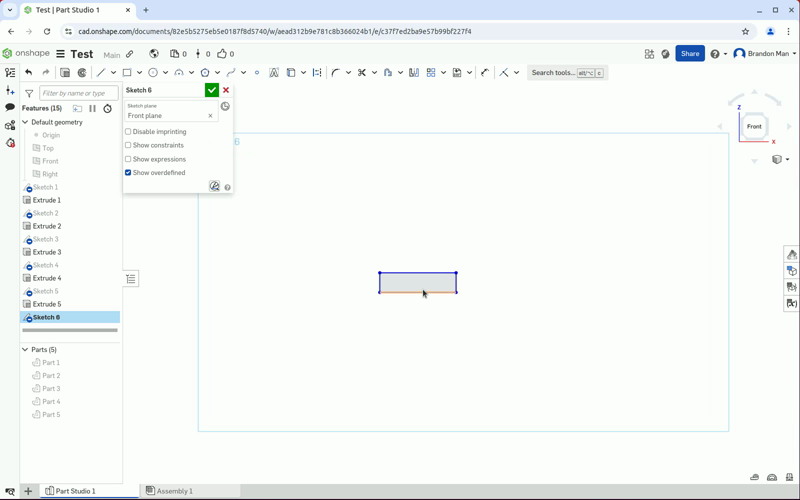
scroll(6)
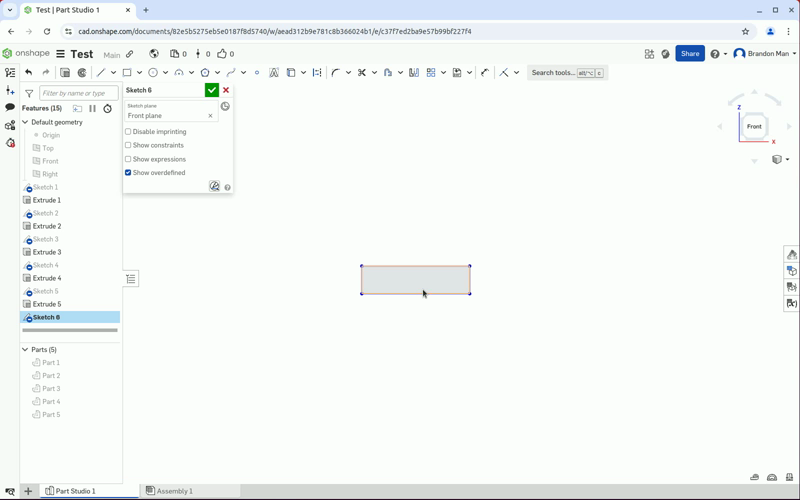
scroll(6)
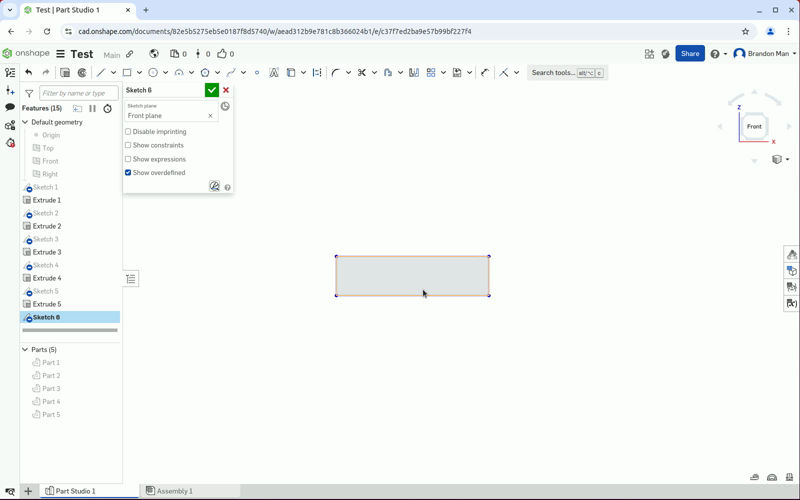
scroll(6)
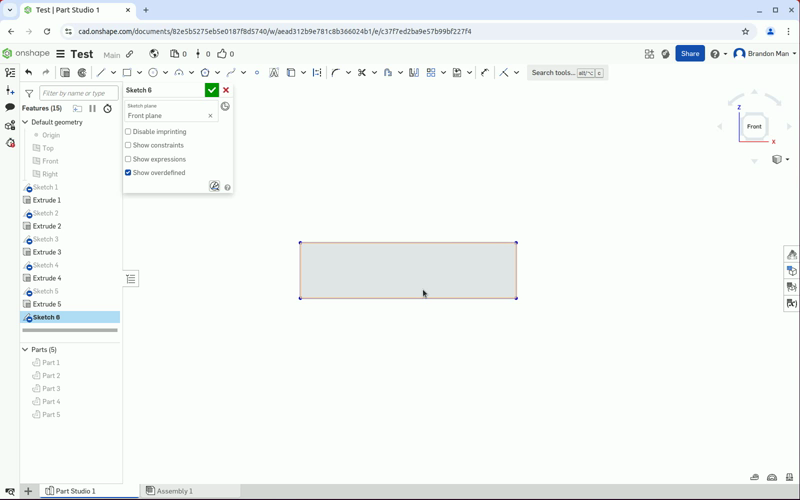
scroll(6)
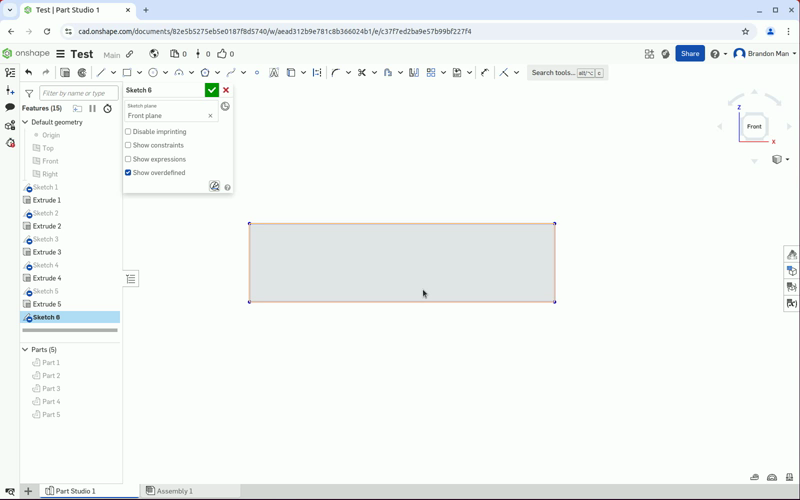
scroll(6)
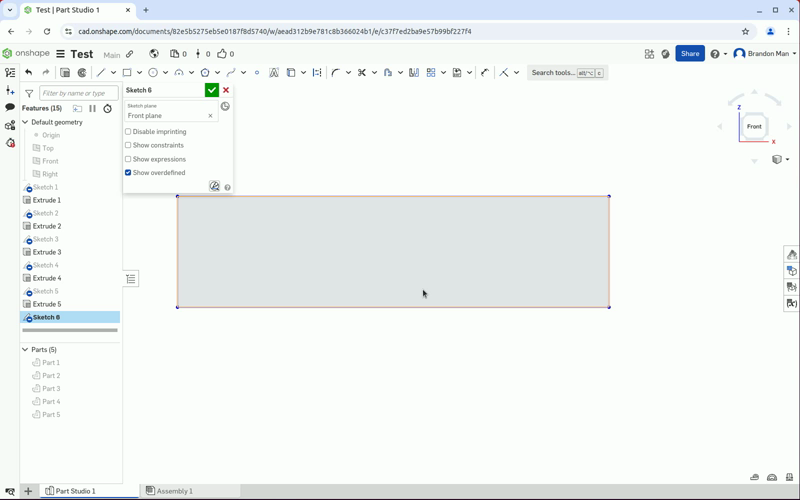
scroll(6)
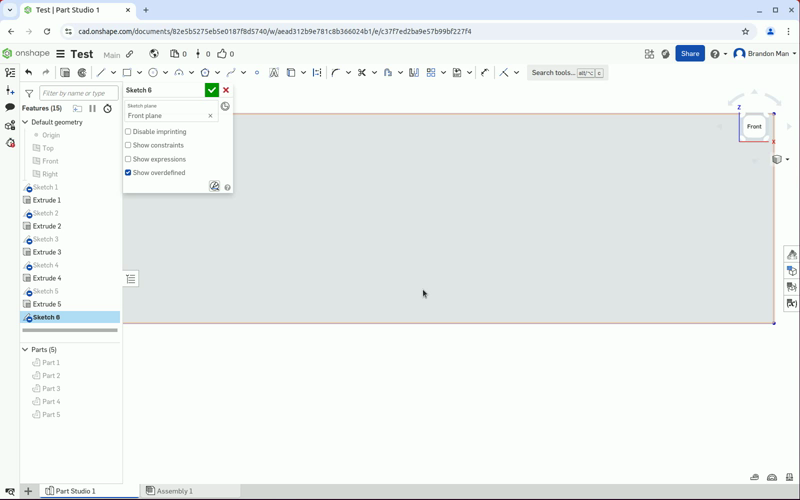
click(423, 289)
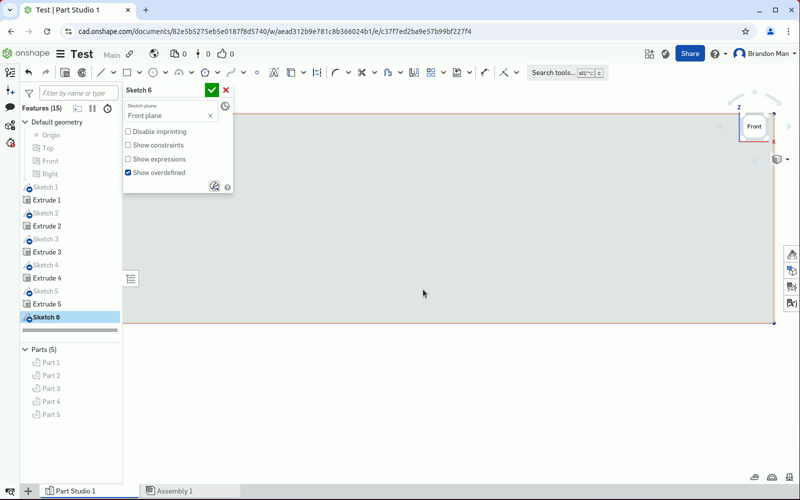
scroll(-6)
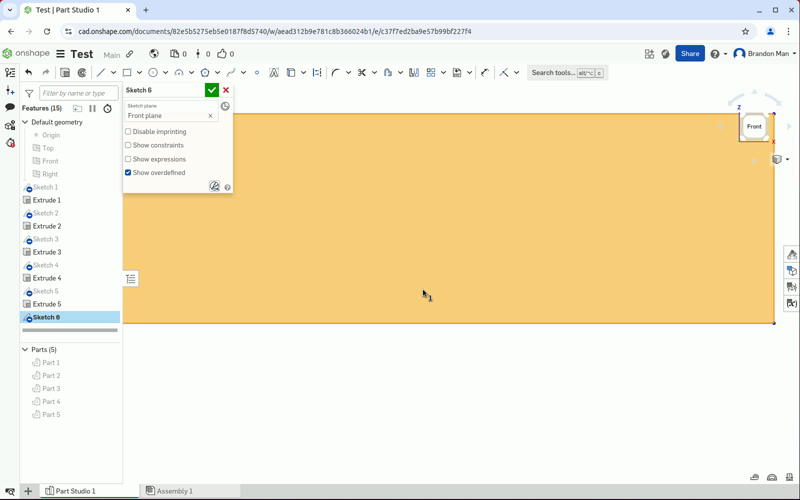
scroll(-6)
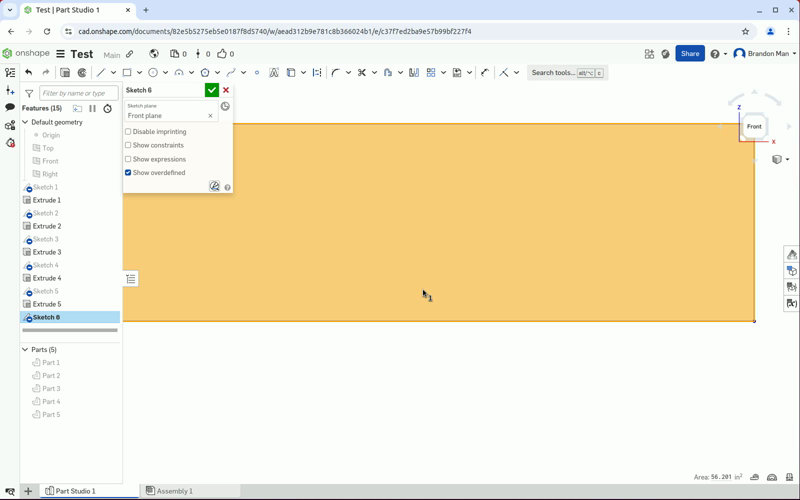
scroll(-6)
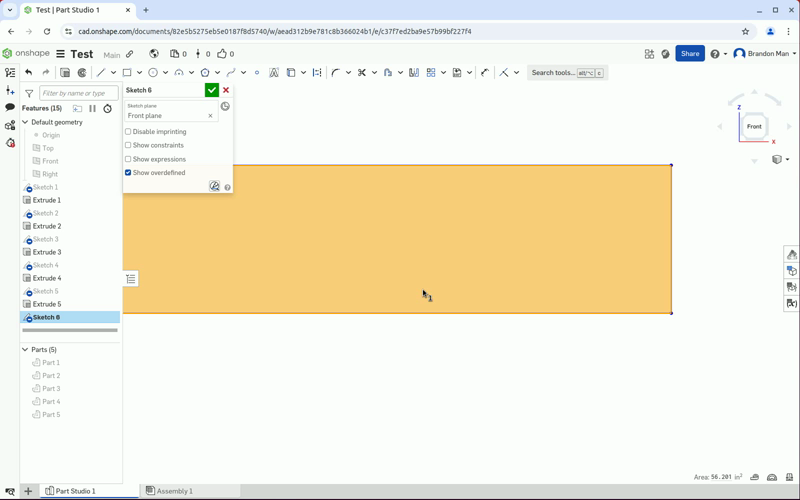
scroll(-6)
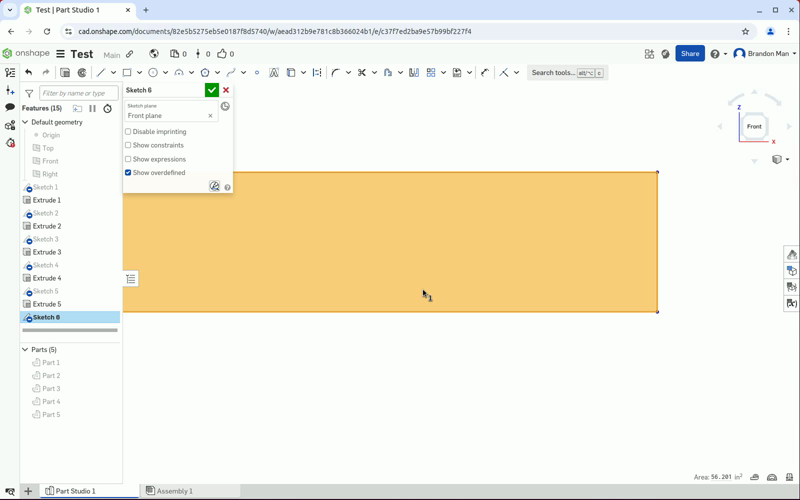
scroll(-6)
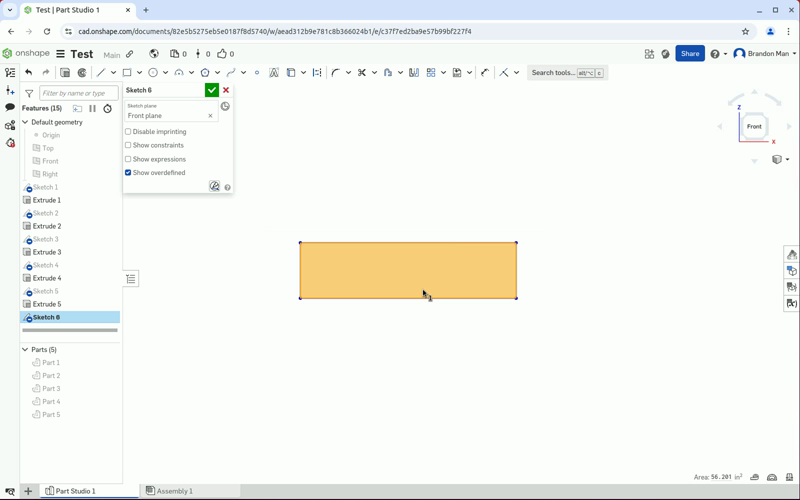
scroll(-6)
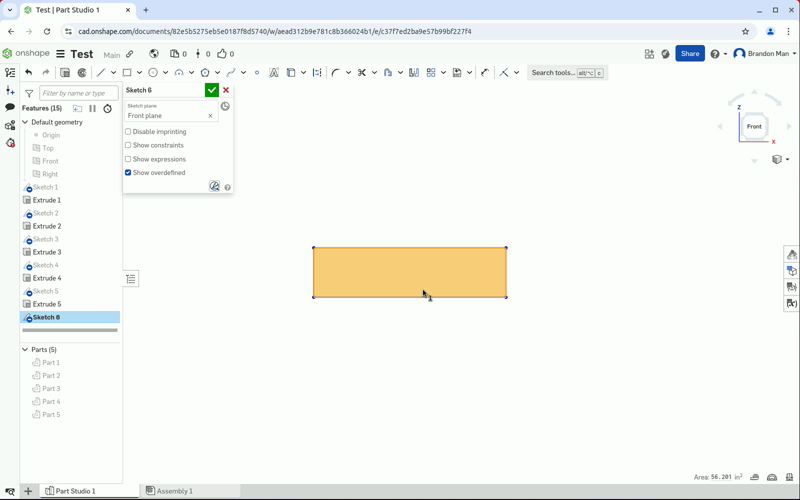
scroll(-6)
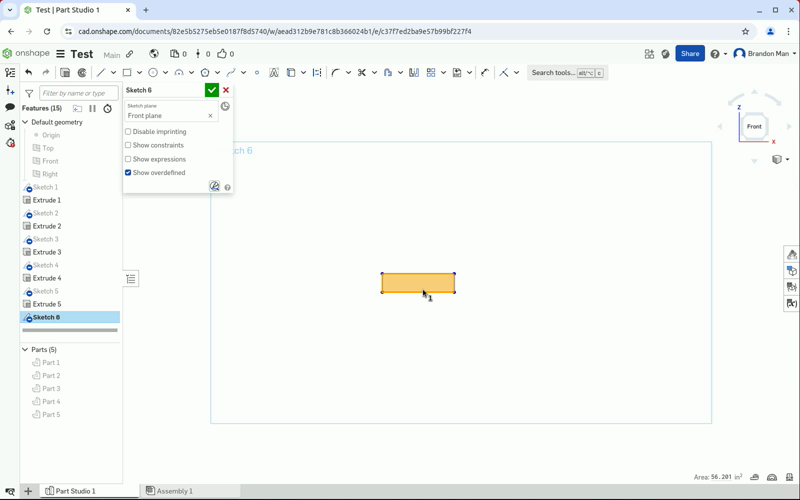
mouse_move(73, 352)
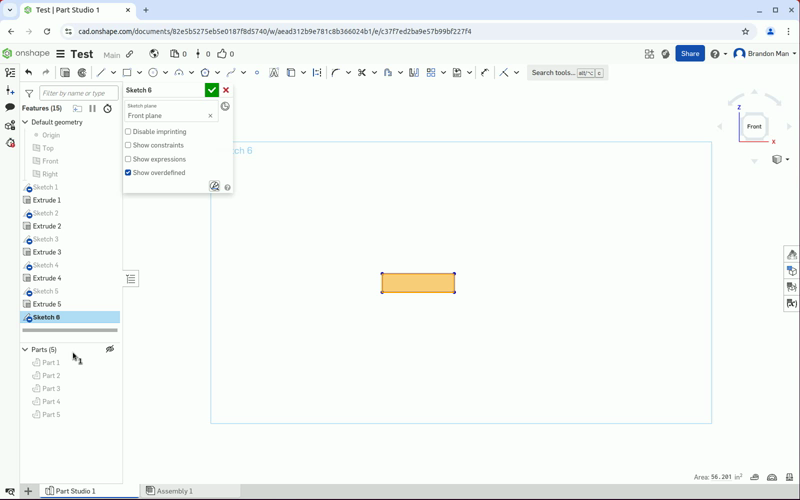
key(shift+y)
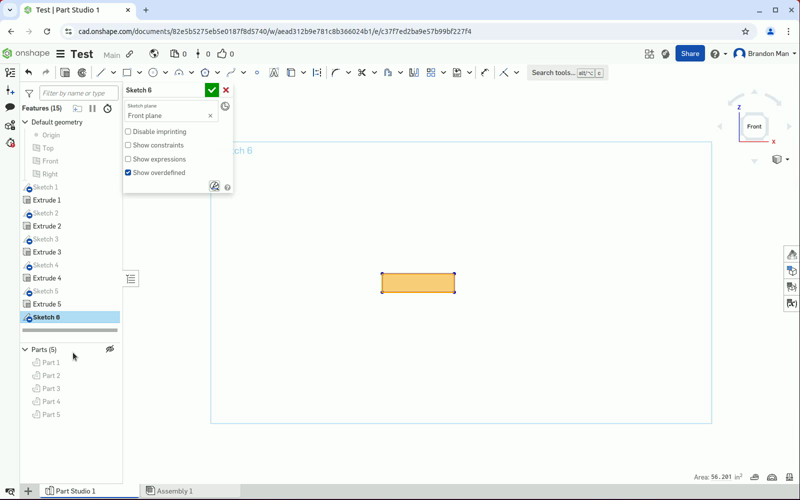
key(shift+e)
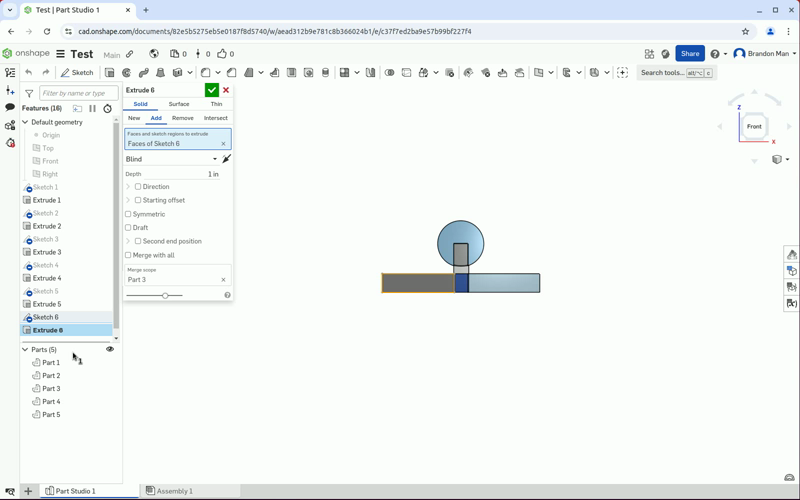
mouse_move(143, 106)
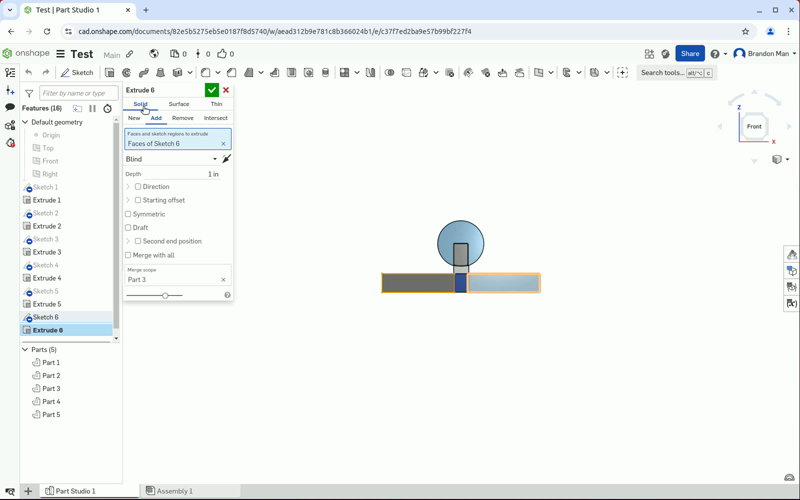
click(143, 106)
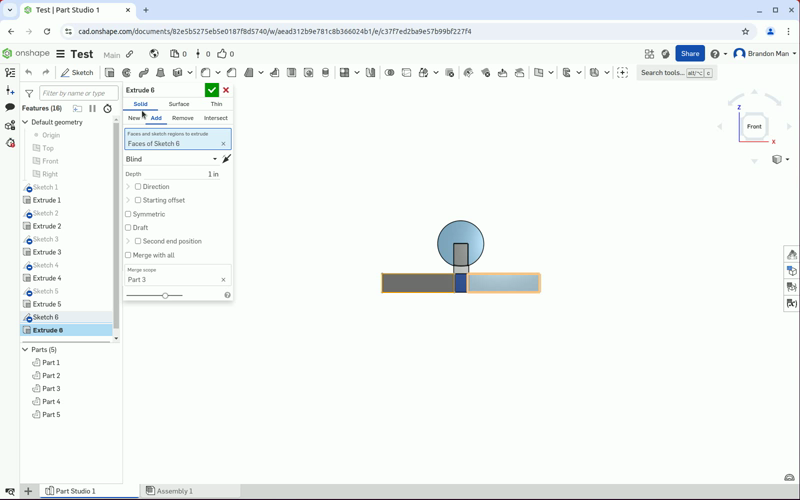
mouse_move(137, 120)
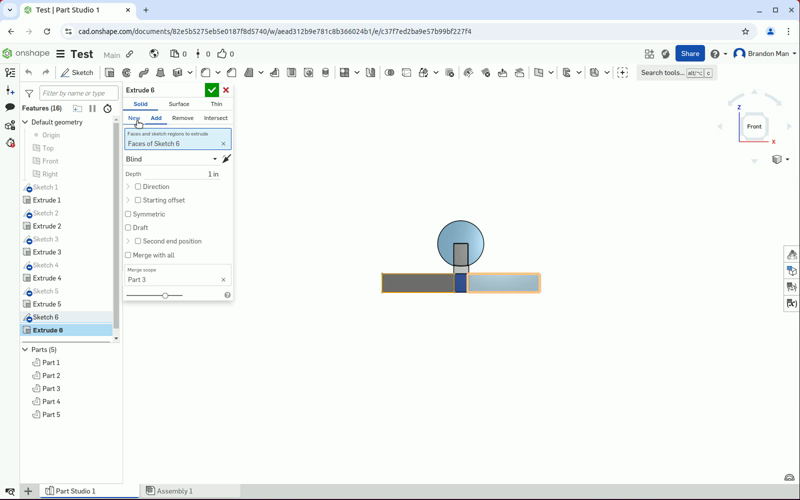
click(137, 120)
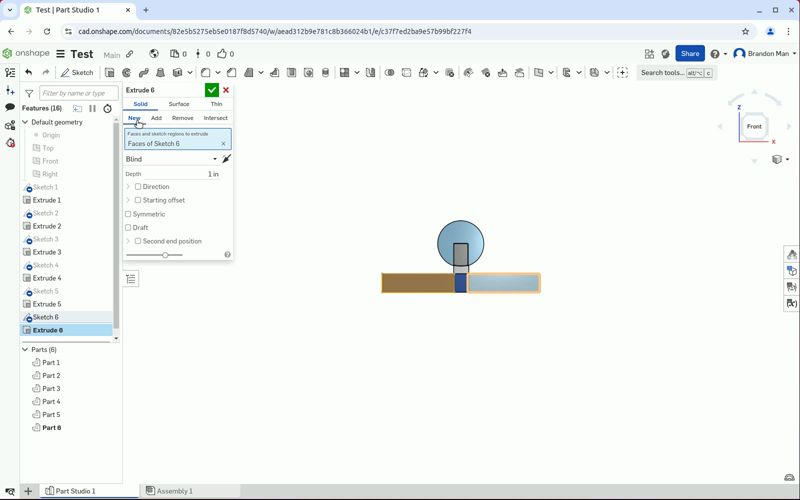
key(tab, 4)
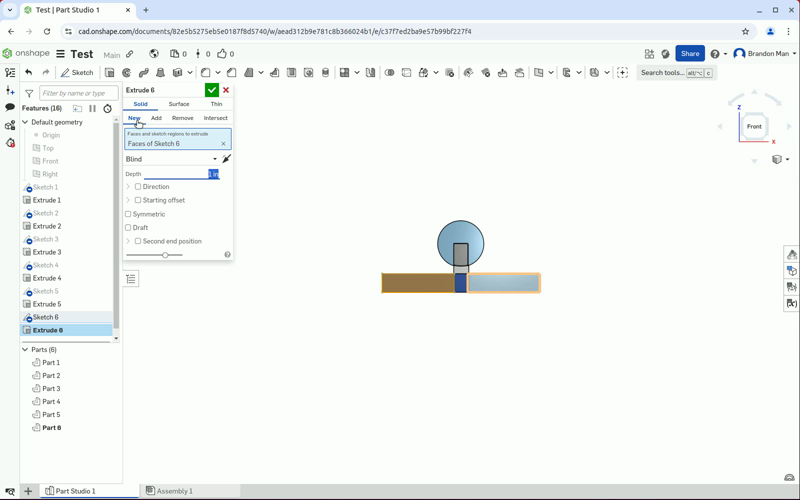
text(-23.108)
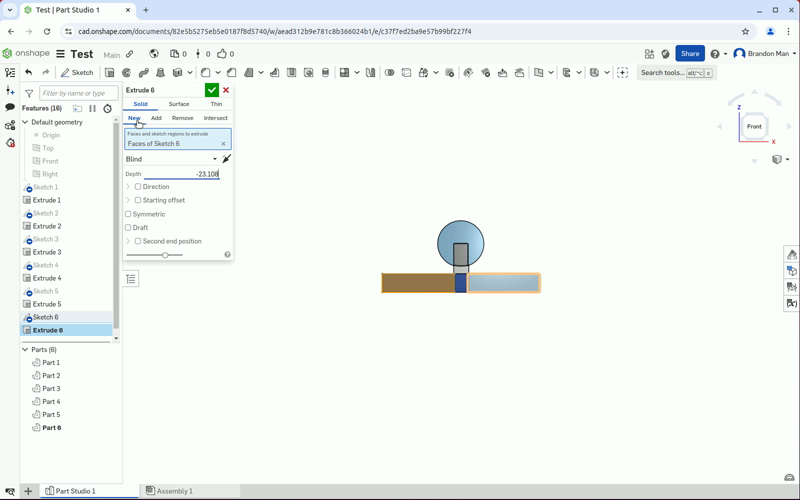
key(enter)
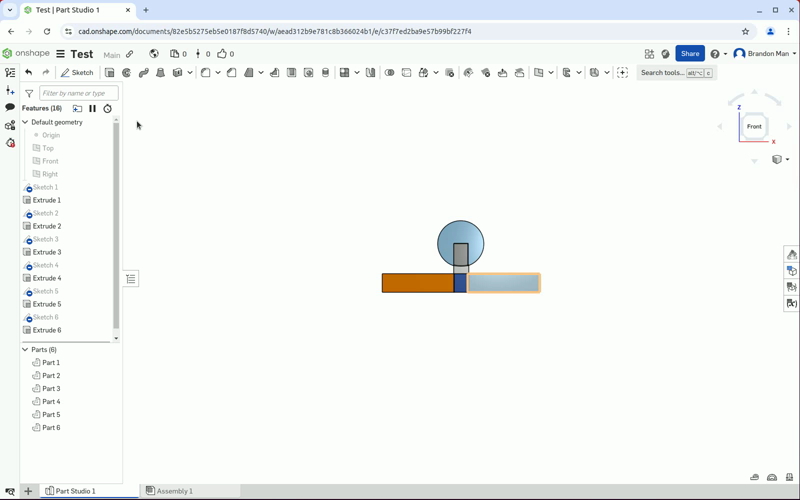
key(shift+h)
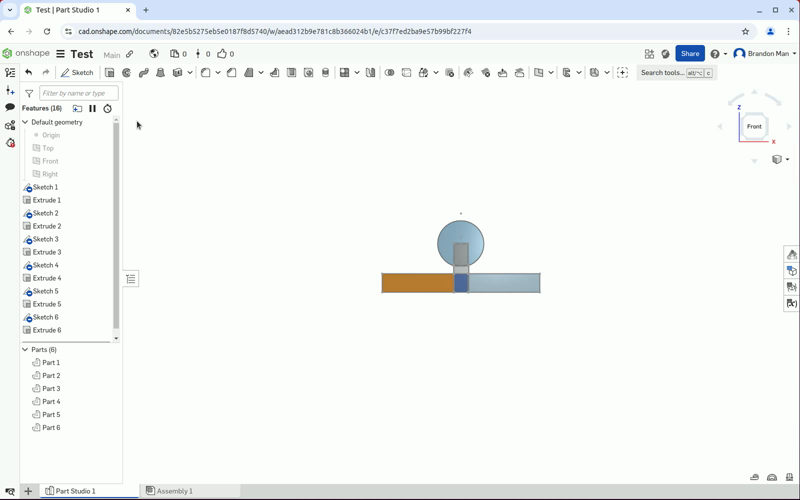
key(shift+h)
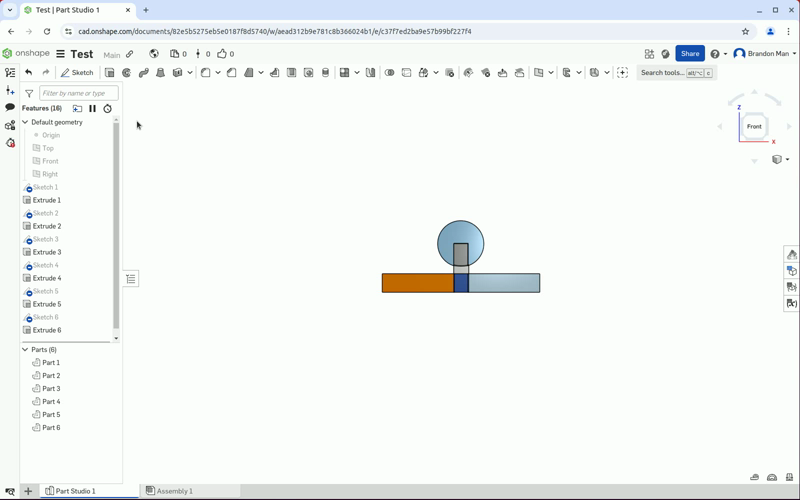
mouse_move(69, 189)
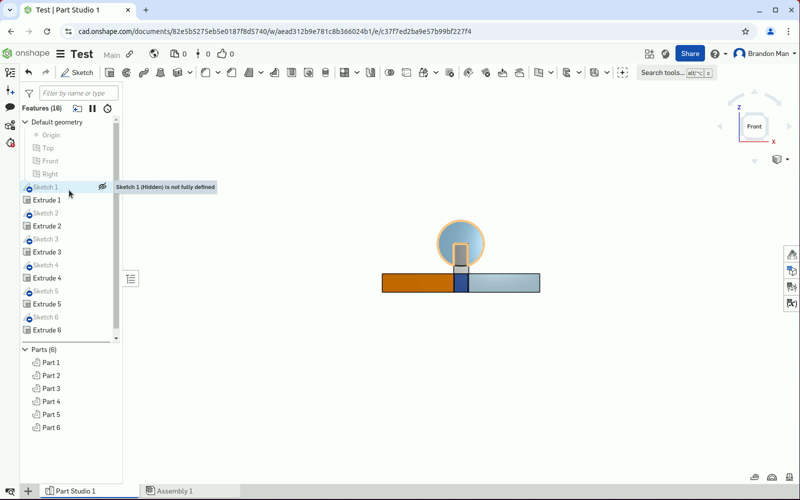
click(69, 189)
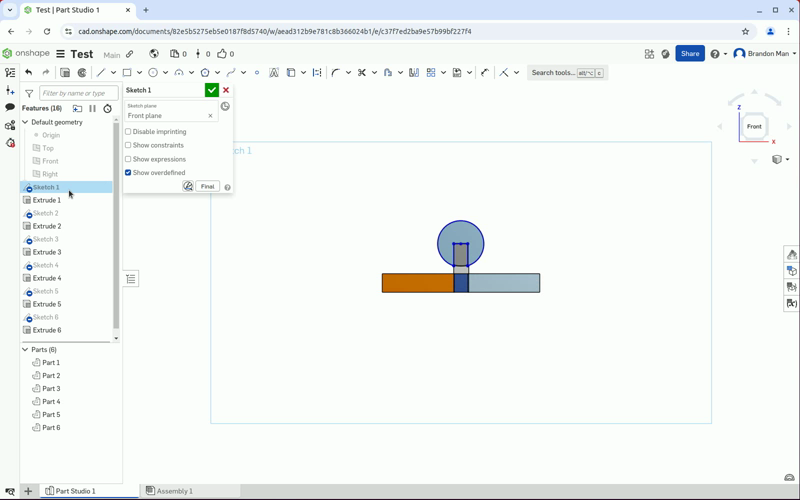
mouse_move(229, 92)
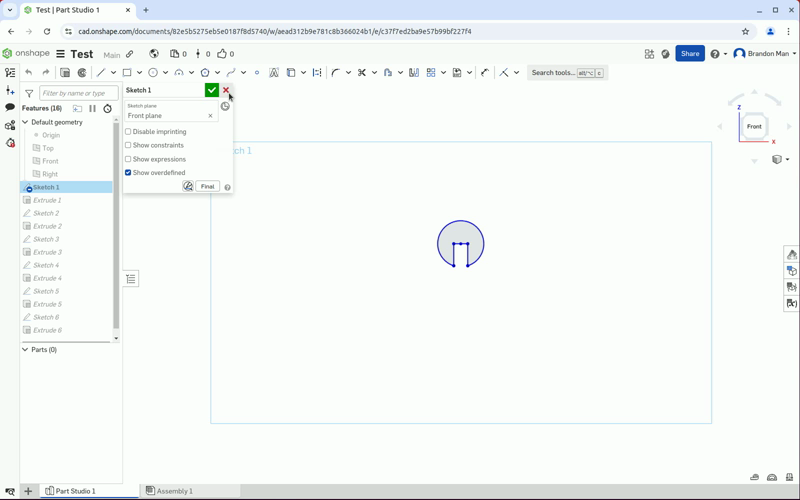
click(229, 92)
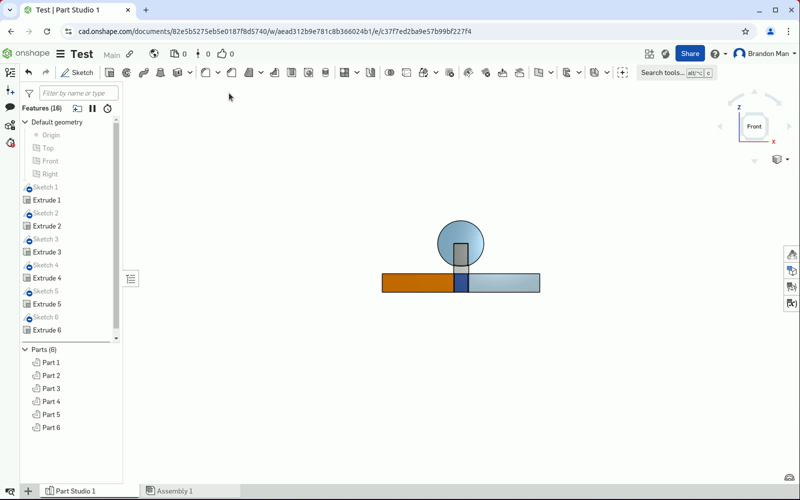
mouse_move(73, 352)
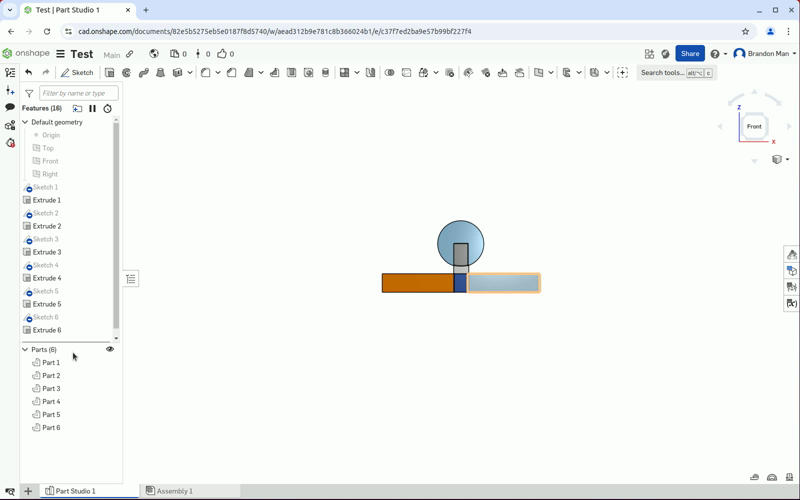
key(y)
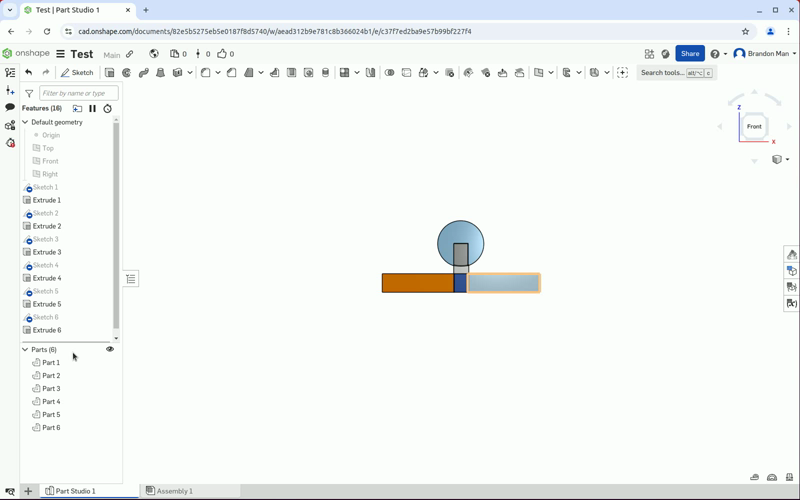
key(shift+p)
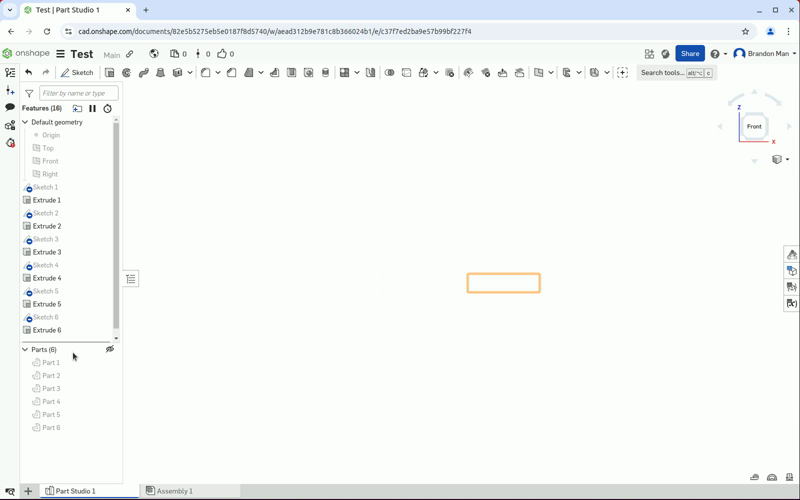
key(space)
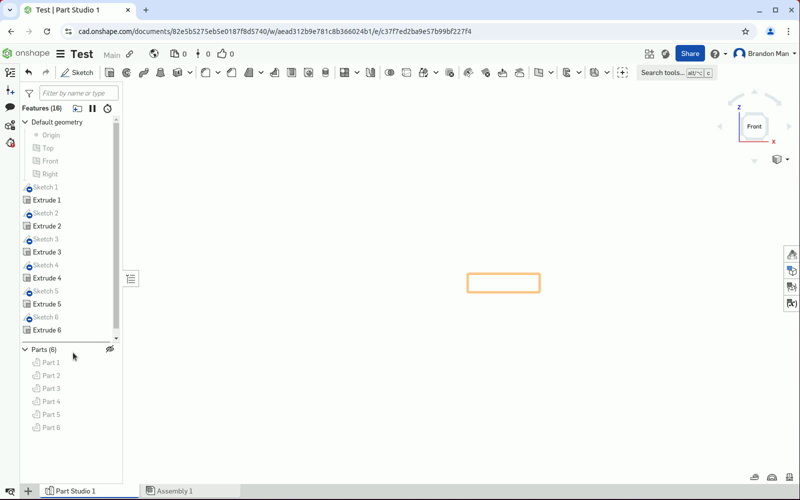
key_down(shift)
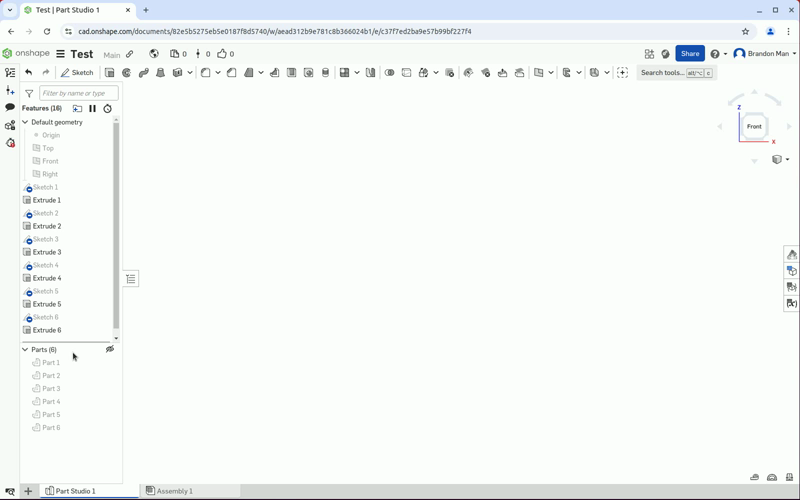
key(down)
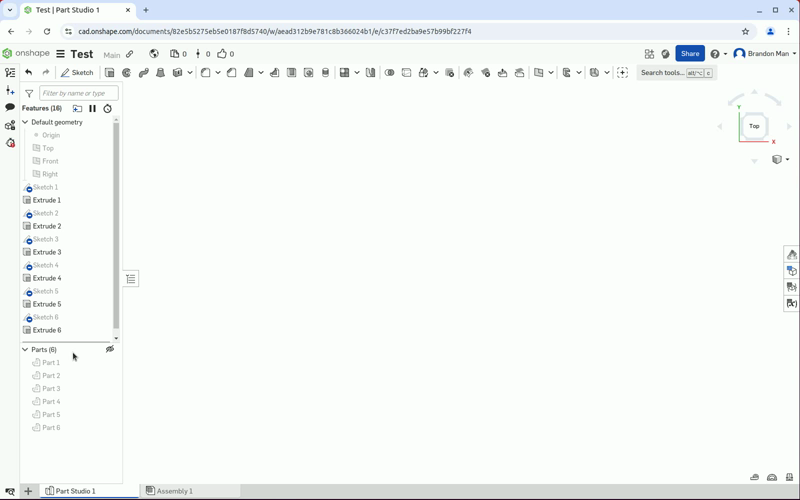
key_up(shift)
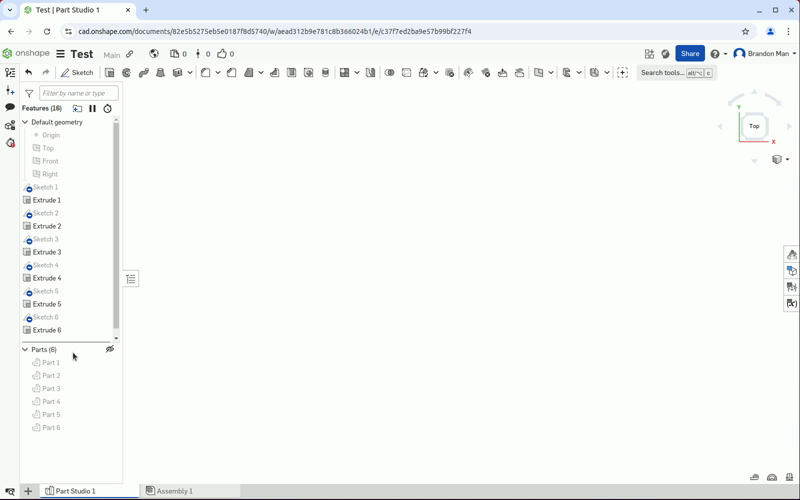
mouse_move(73, 352)
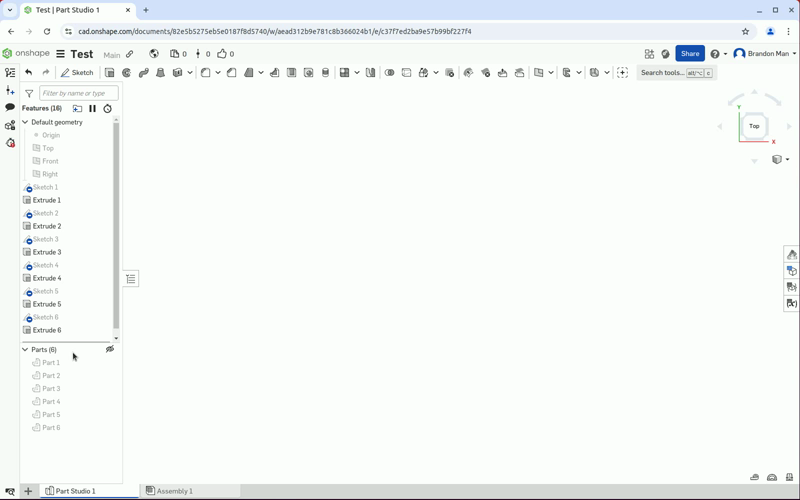
key(shift+y)
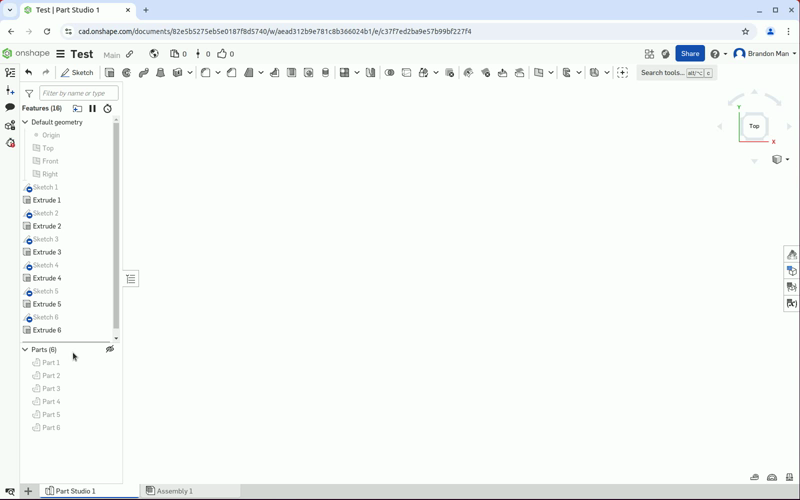
key(shift+s)
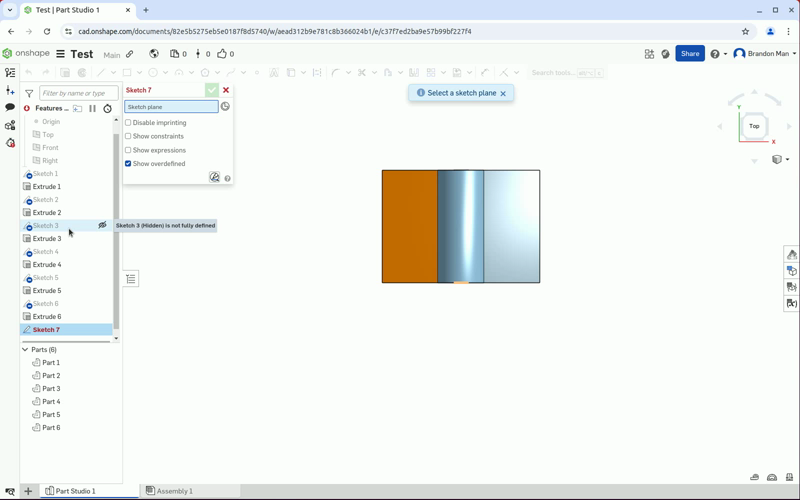
scroll(3)
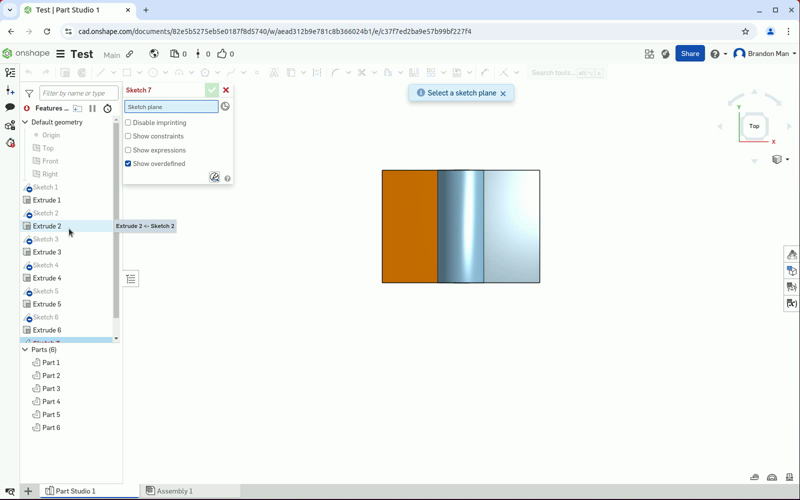
mouse_move(69, 150)
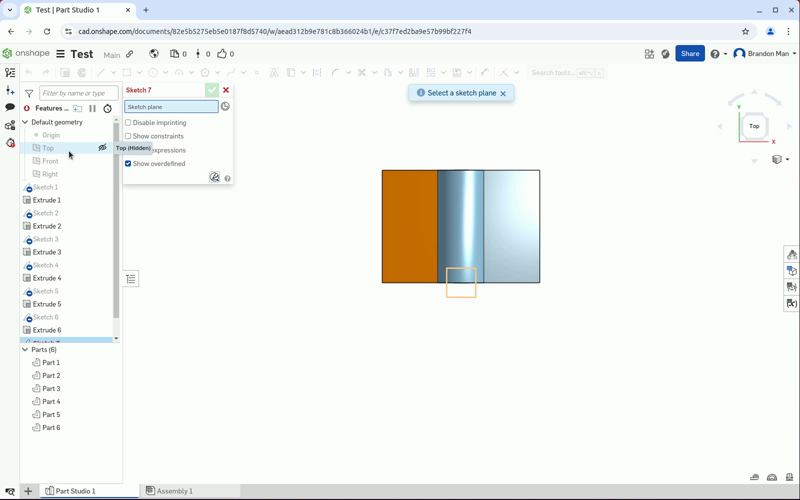
click(69, 150)
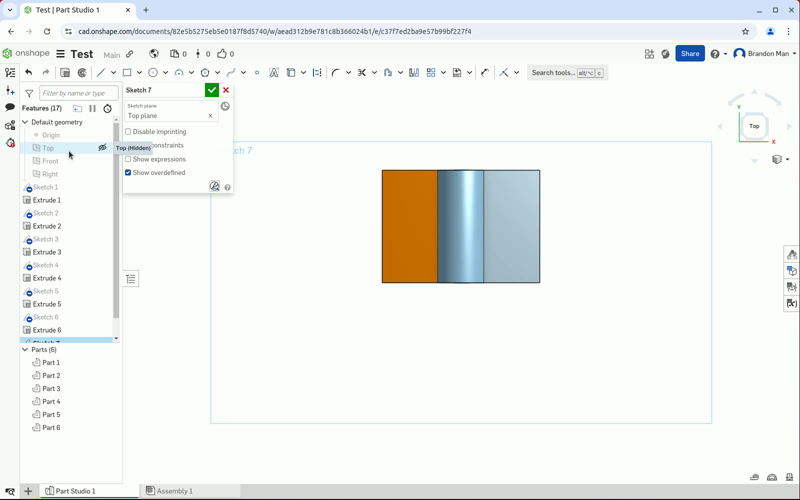
mouse_move(73, 352)
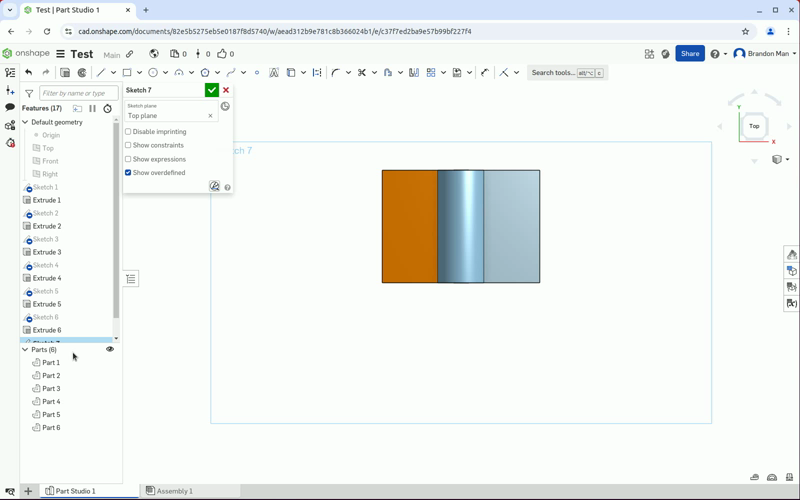
key(y)
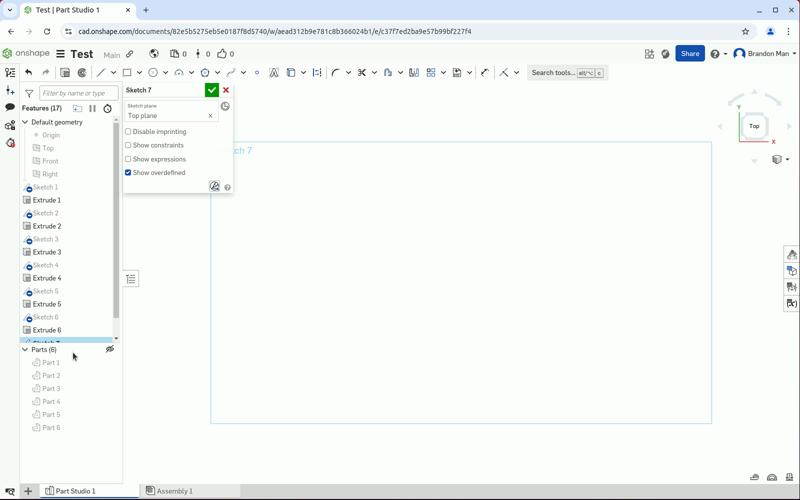
key(c)
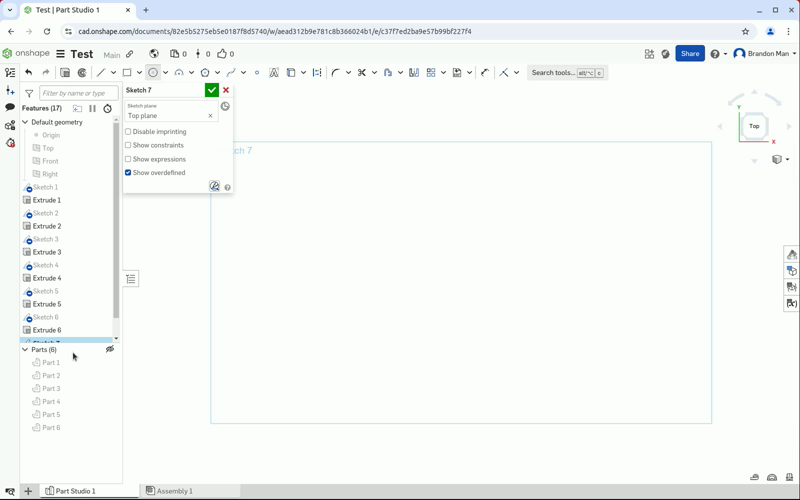
key_down(shift)
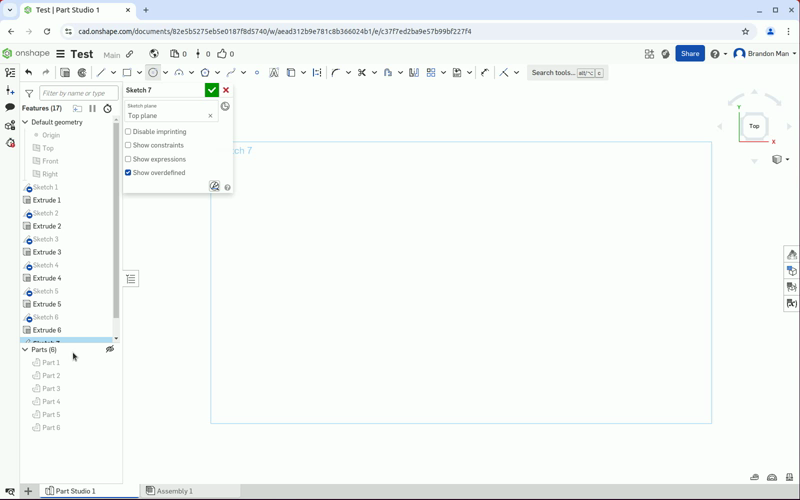
mouse_move(526, 253)
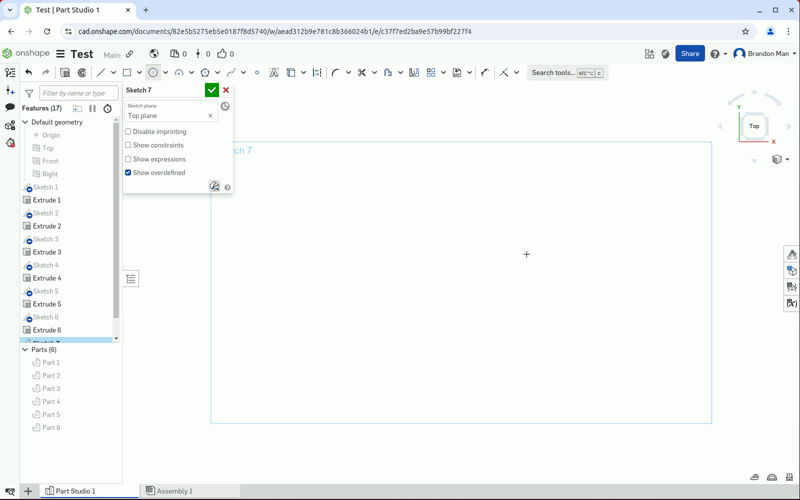
click(526, 253)
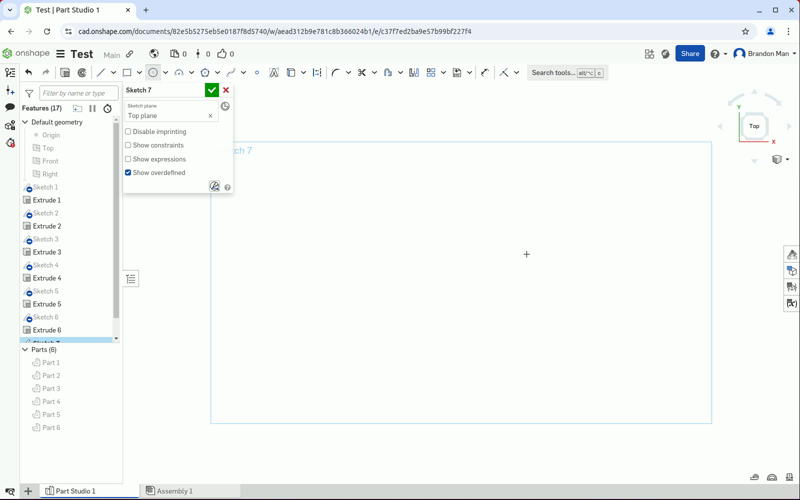
key_up(shift)
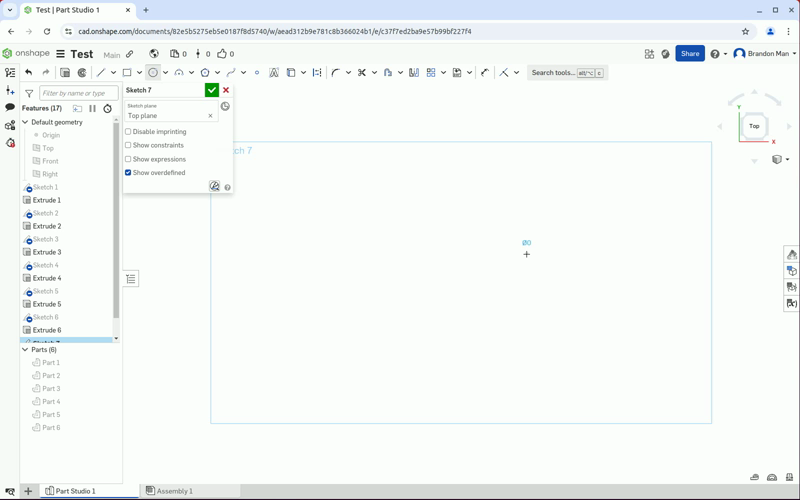
mouse_move(534, 253)
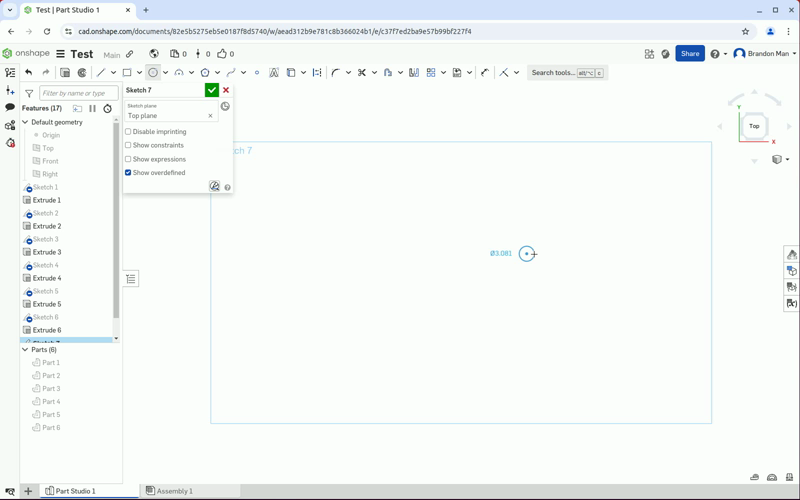
click(534, 253)
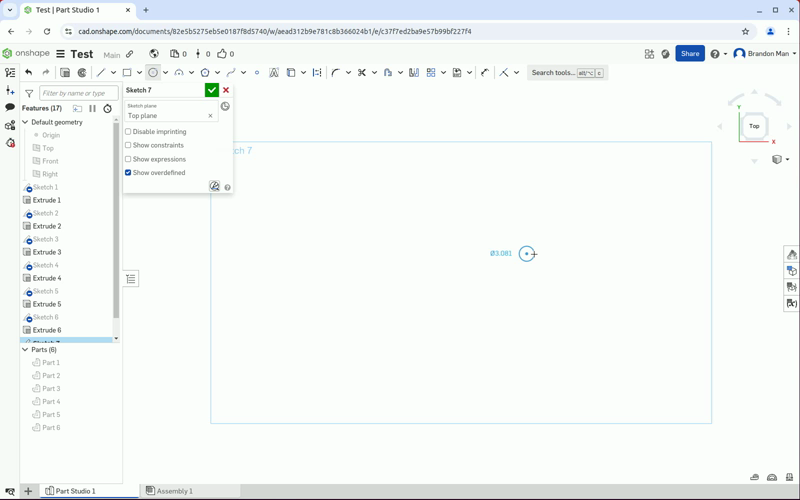
key(esc)
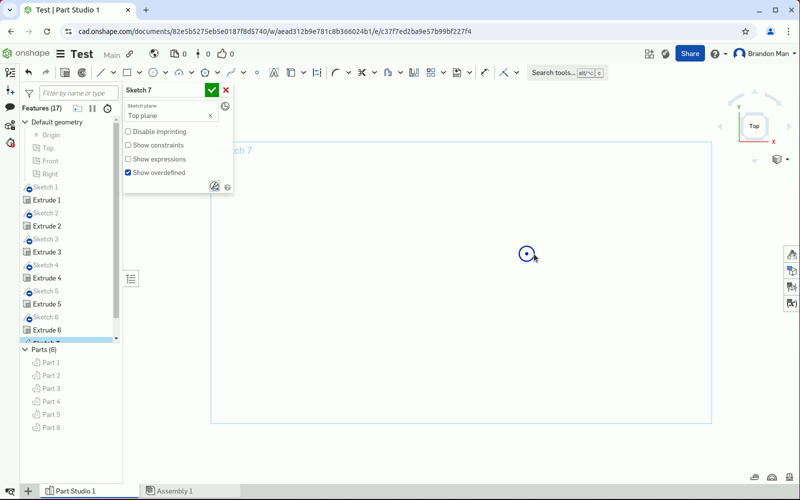
mouse_move(528, 256)
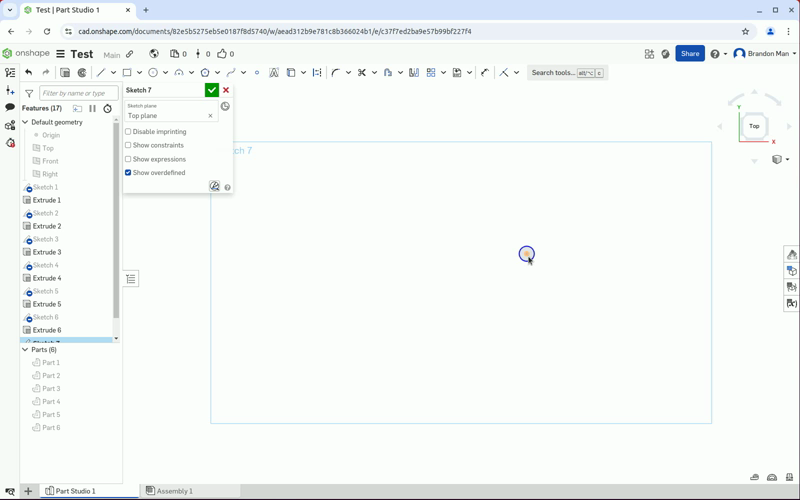
scroll(6)
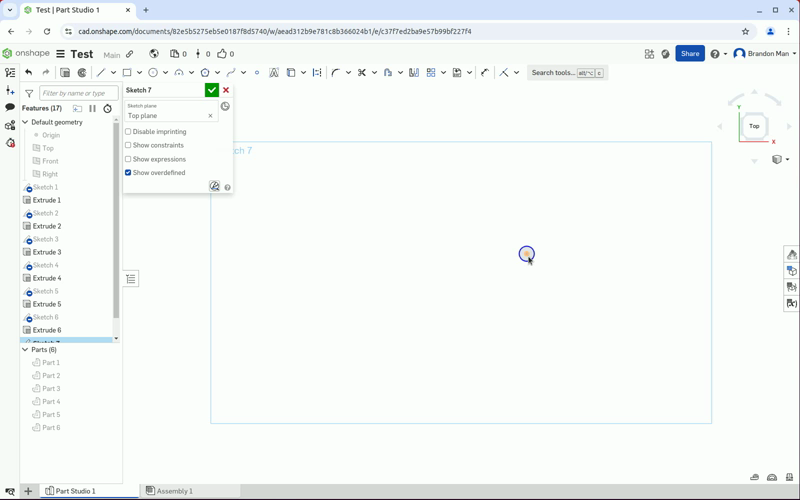
scroll(6)
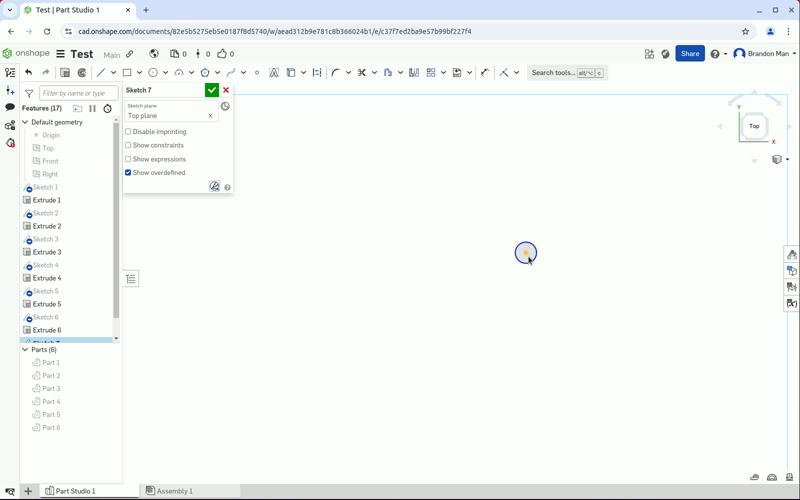
scroll(6)
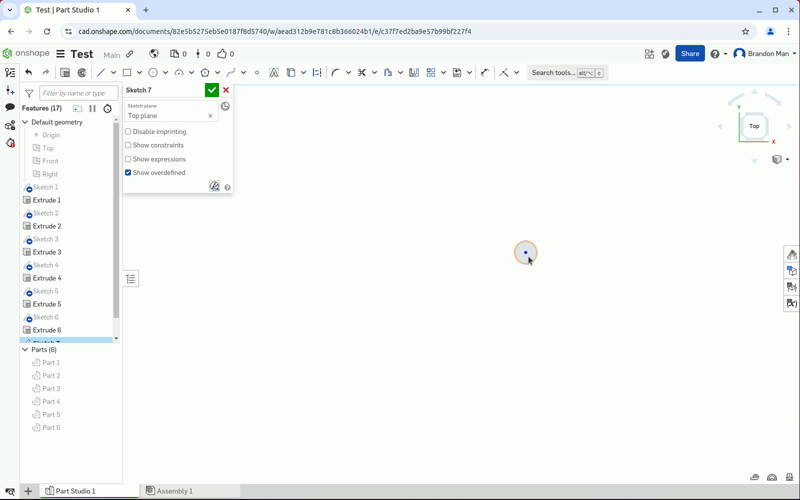
scroll(6)
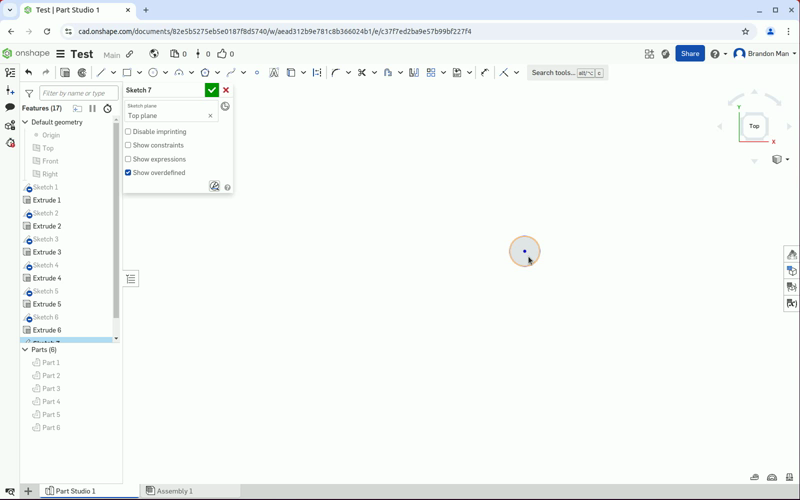
scroll(6)
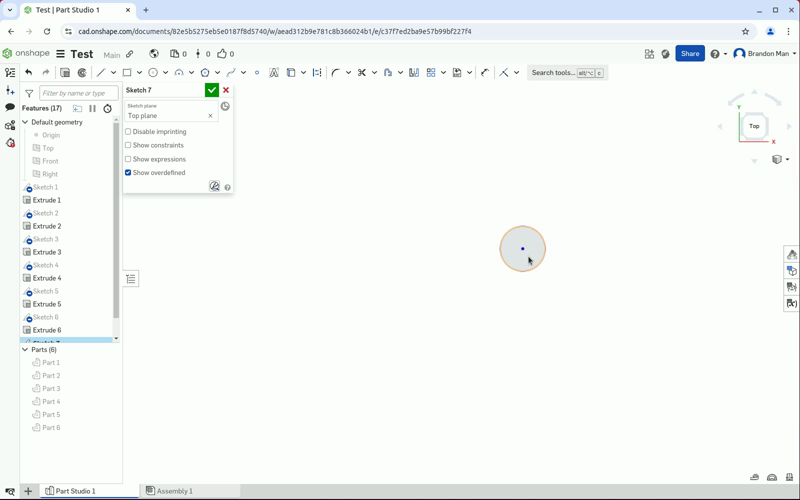
scroll(6)
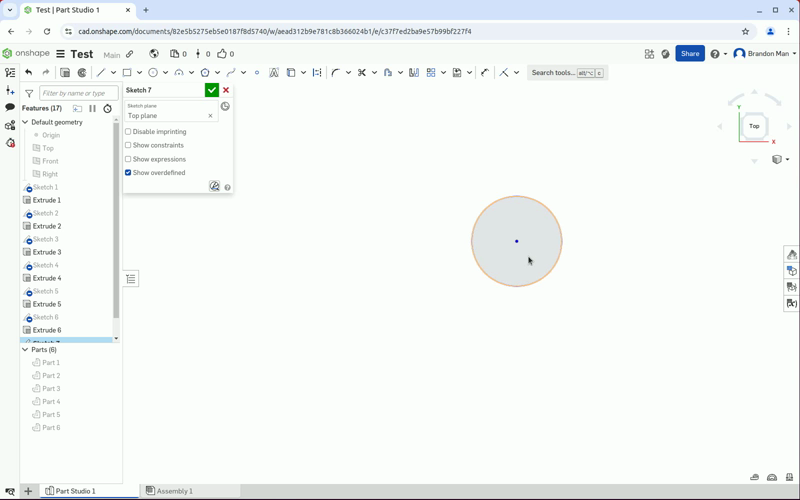
scroll(6)
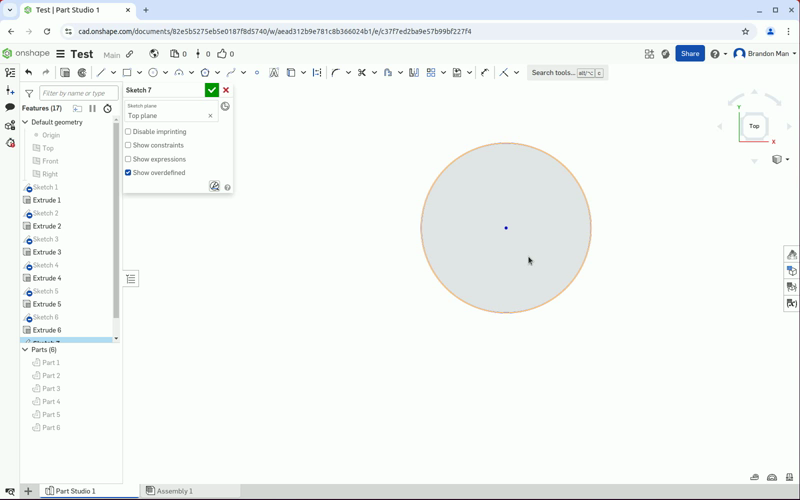
click(528, 256)
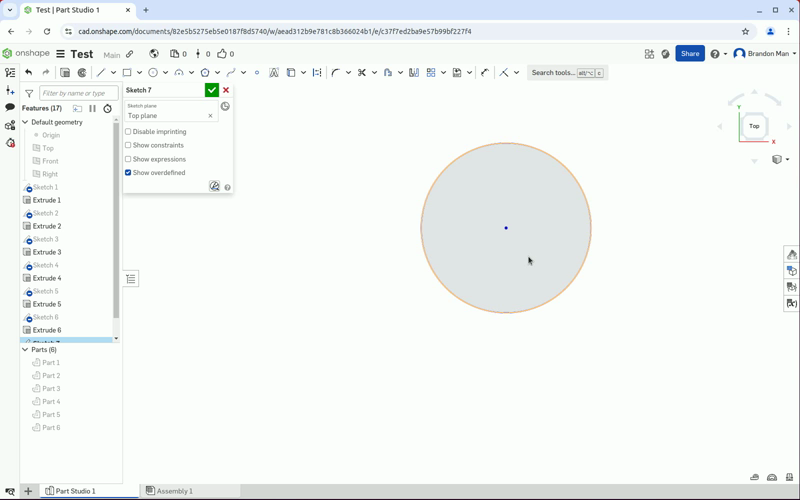
scroll(-6)
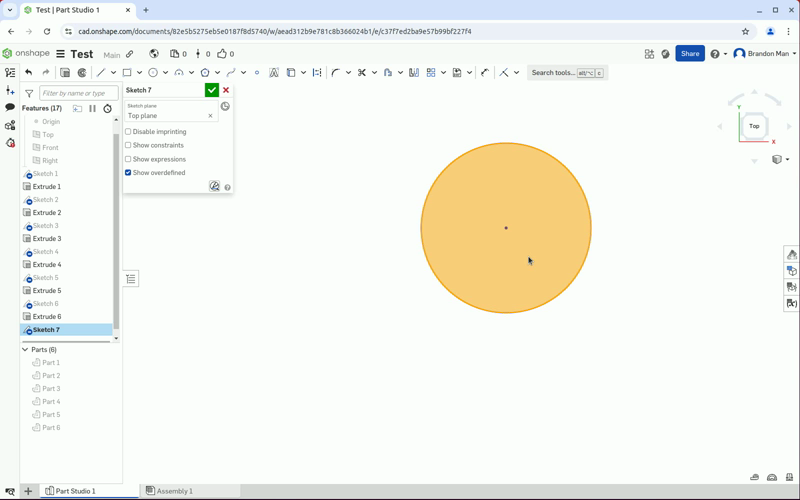
scroll(-6)
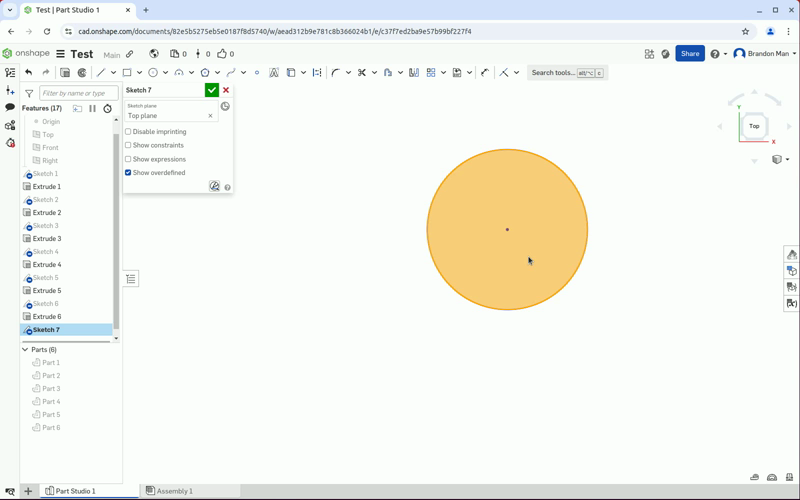
scroll(-6)
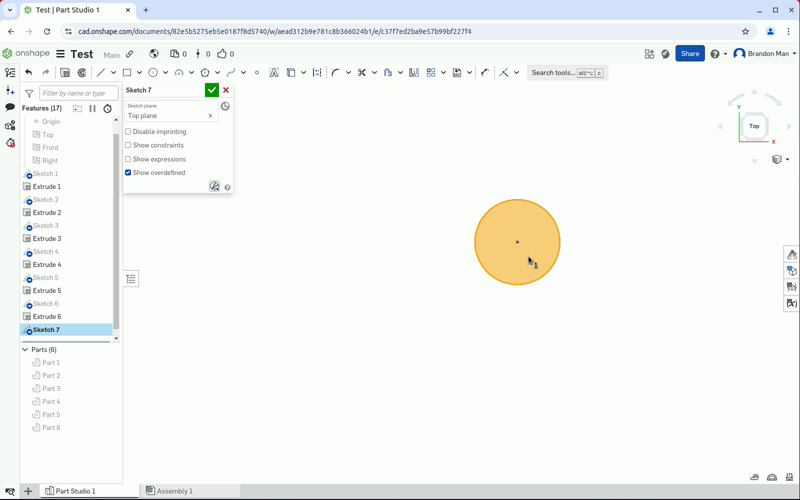
scroll(-6)
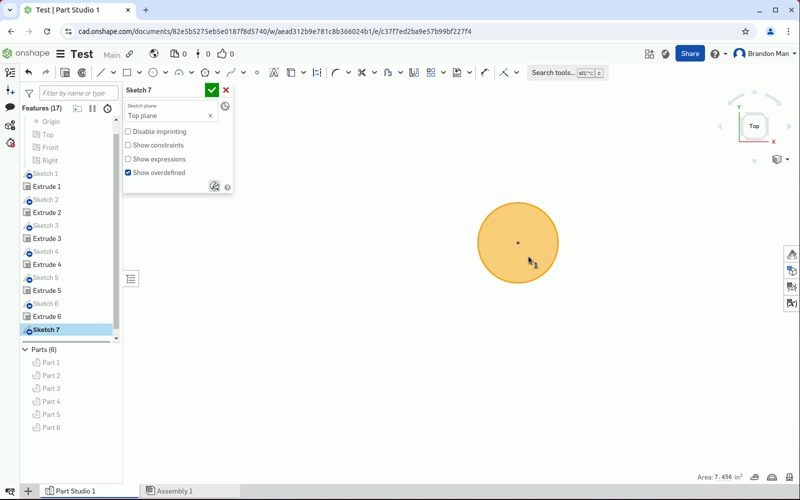
scroll(-6)
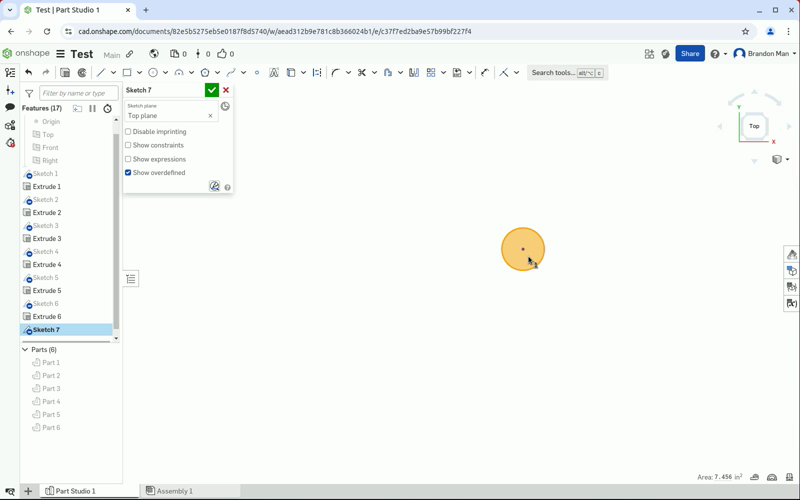
scroll(-6)
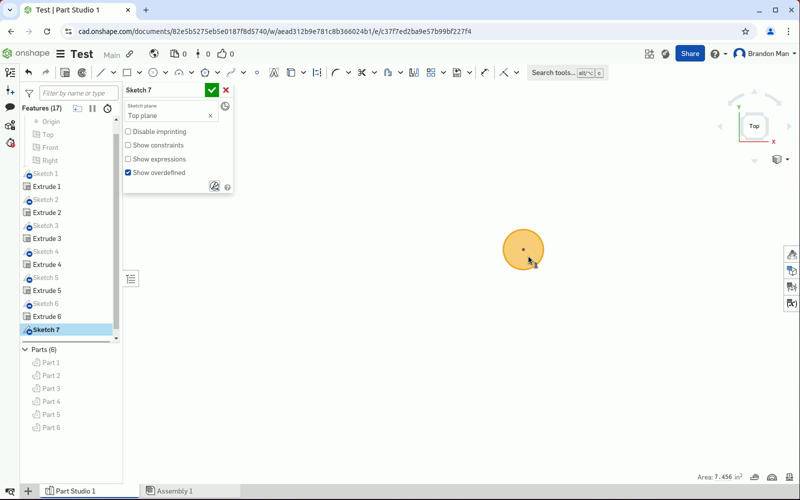
scroll(-6)
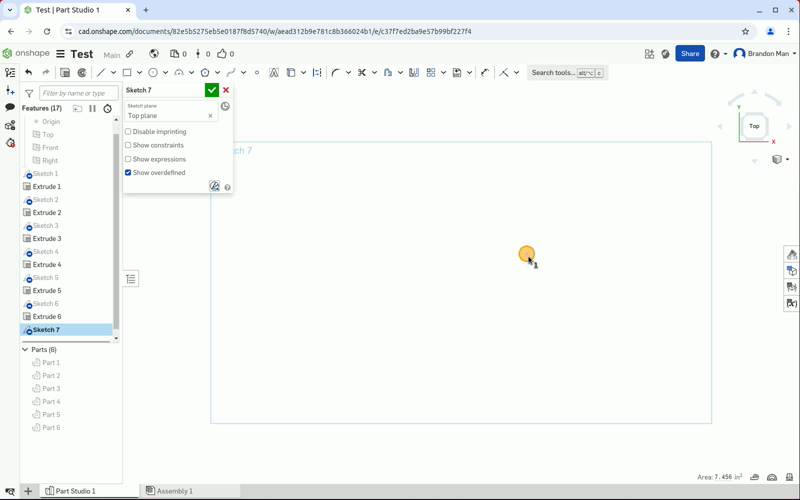
mouse_move(73, 352)
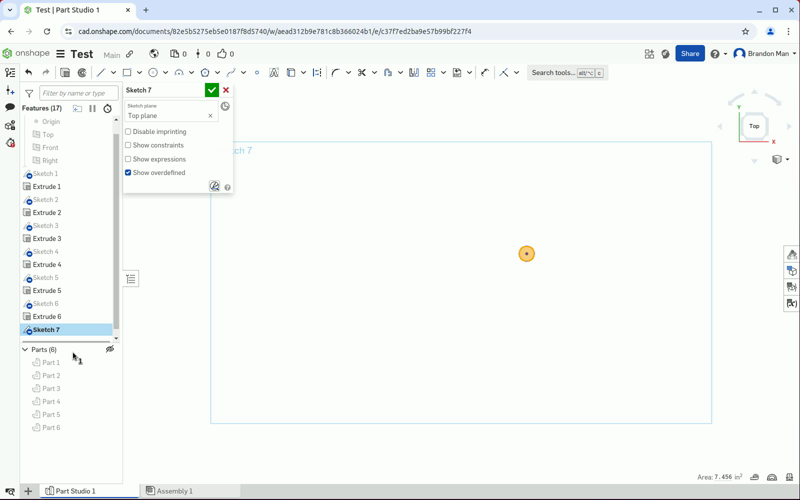
key(shift+y)
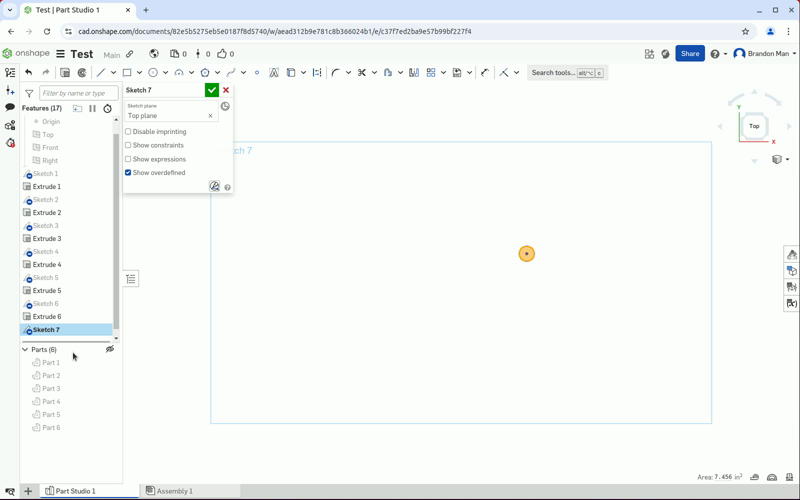
key(shift+e)
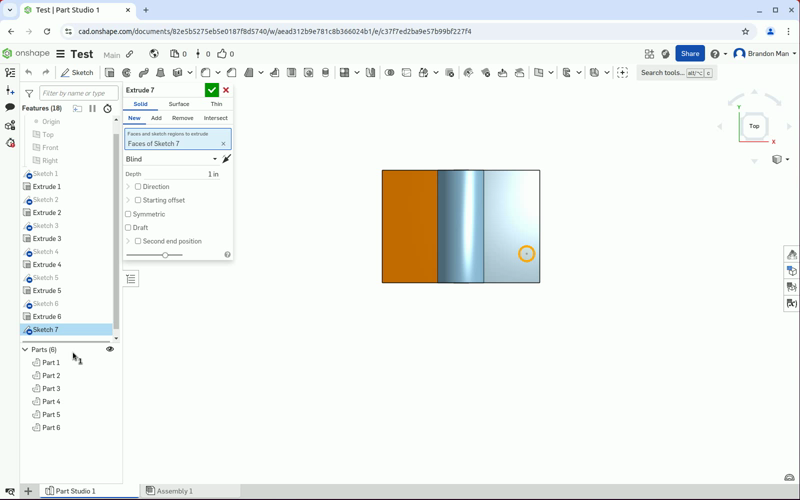
mouse_move(143, 106)
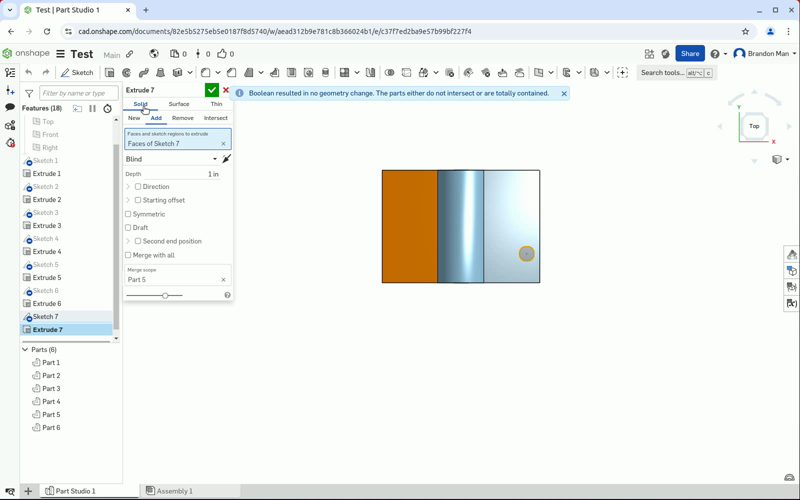
click(143, 106)
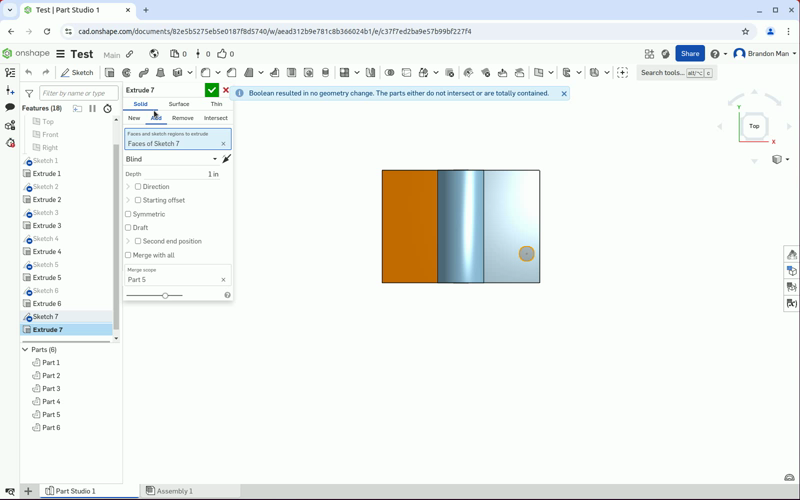
mouse_move(186, 120)
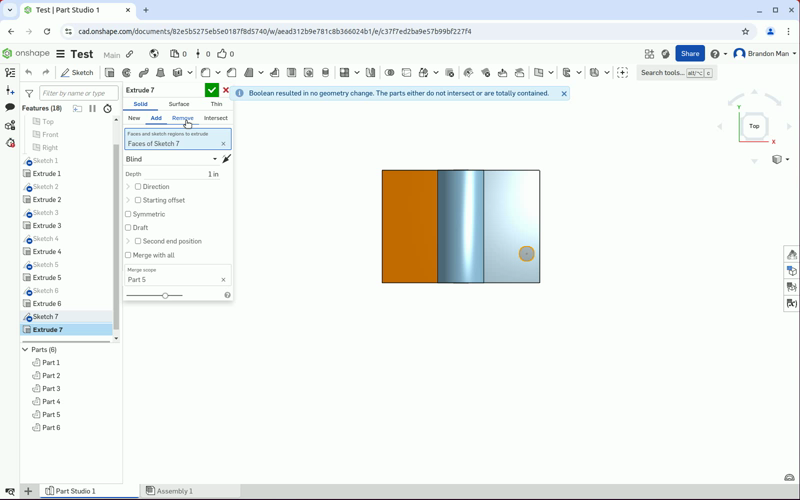
click(186, 120)
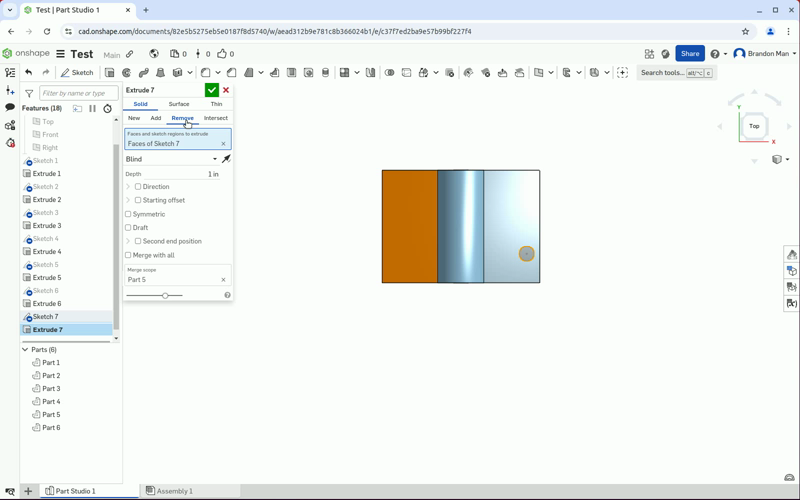
key(tab, 4)
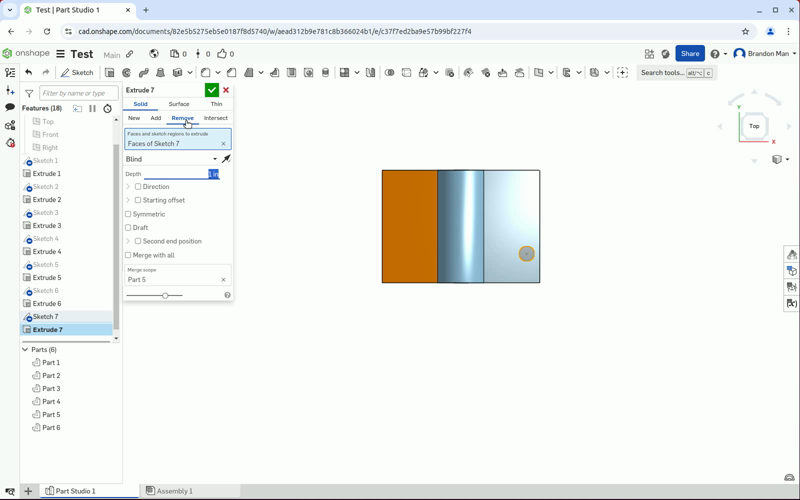
text(-11.072)
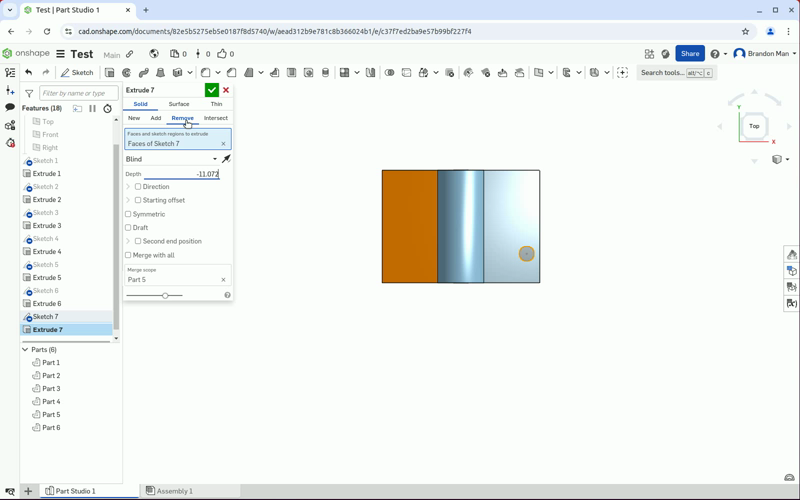
key(tab, 3)
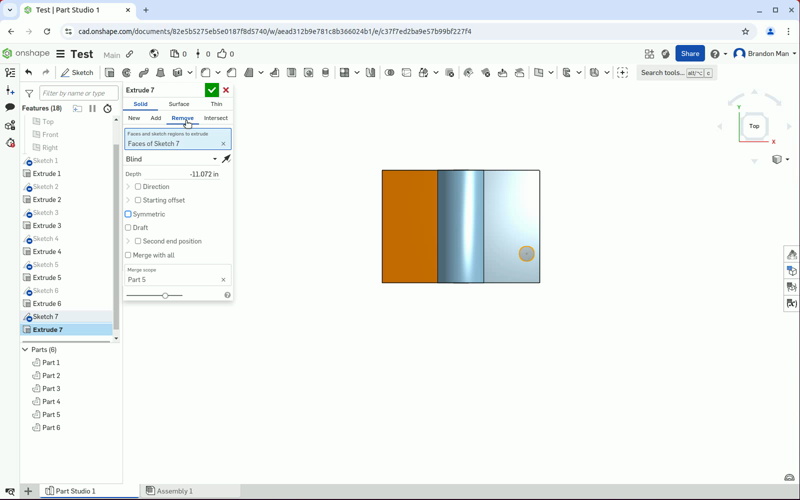
key(space)
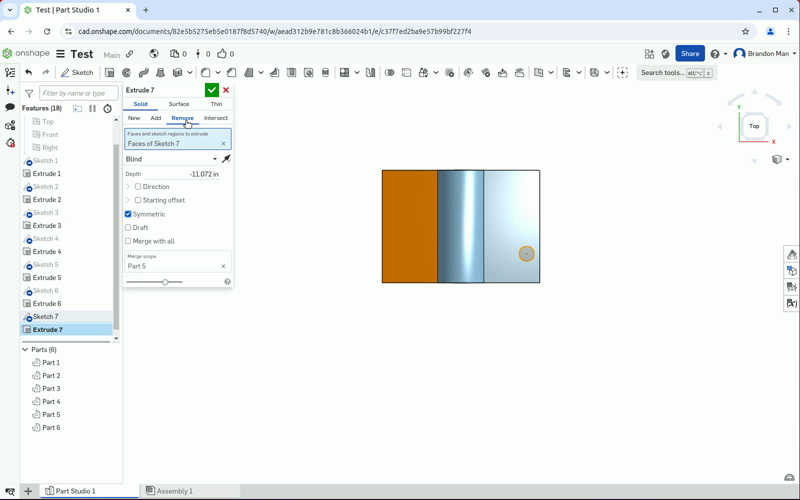
key(tab, 2)
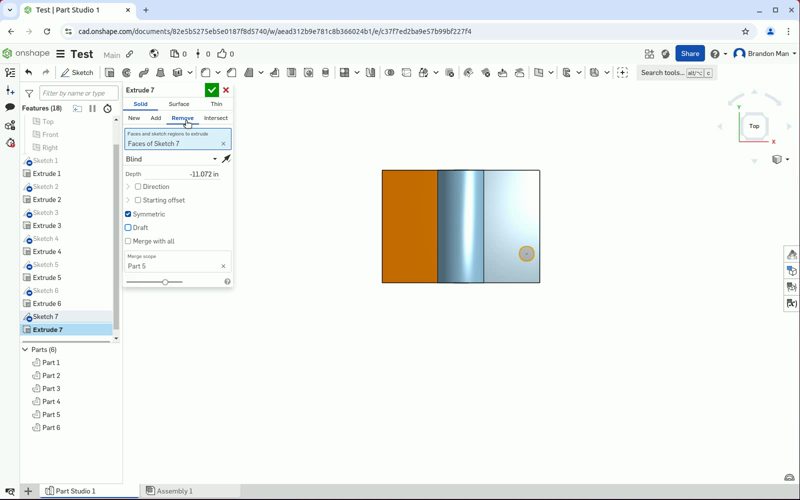
key(space)
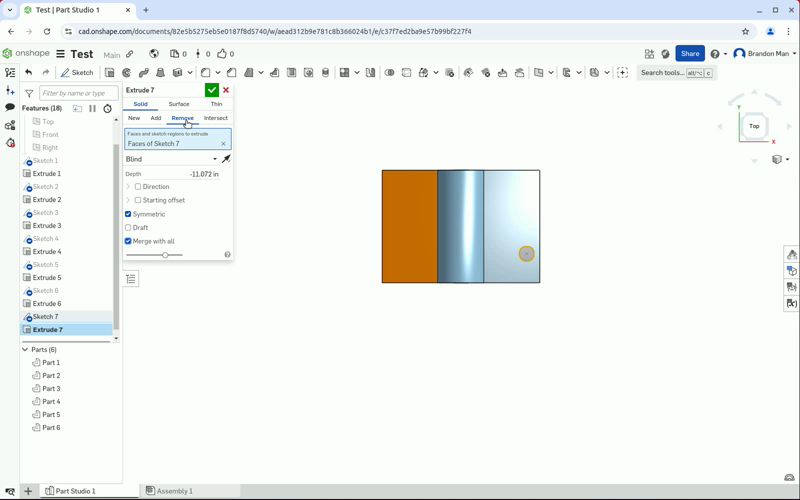
key(enter)
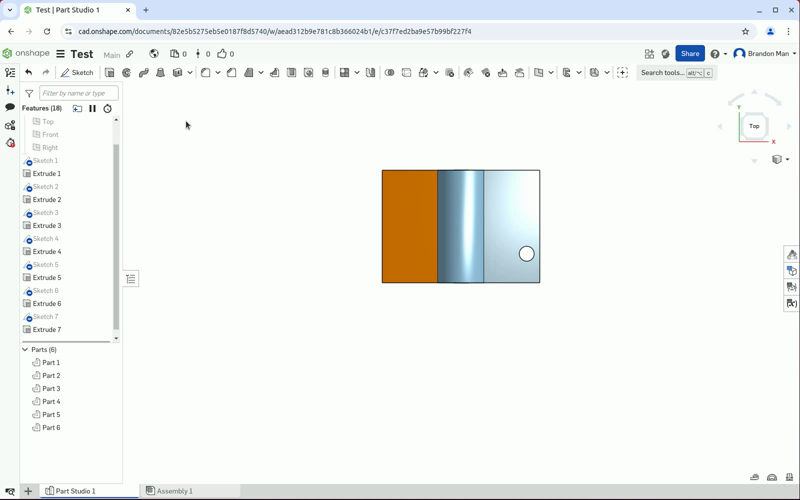
key(shift+h)
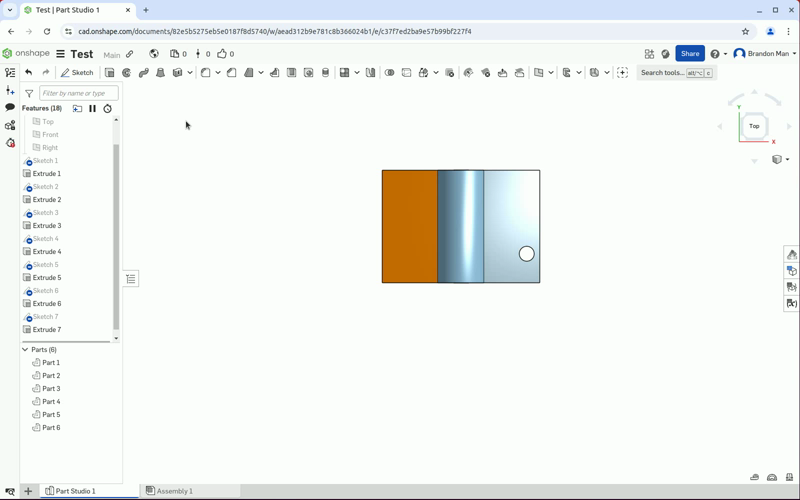
key(shift+h)
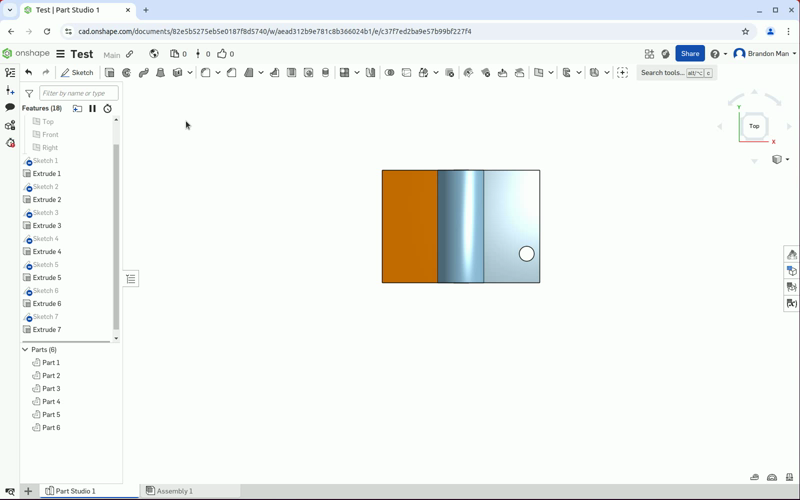
key(shift+7)
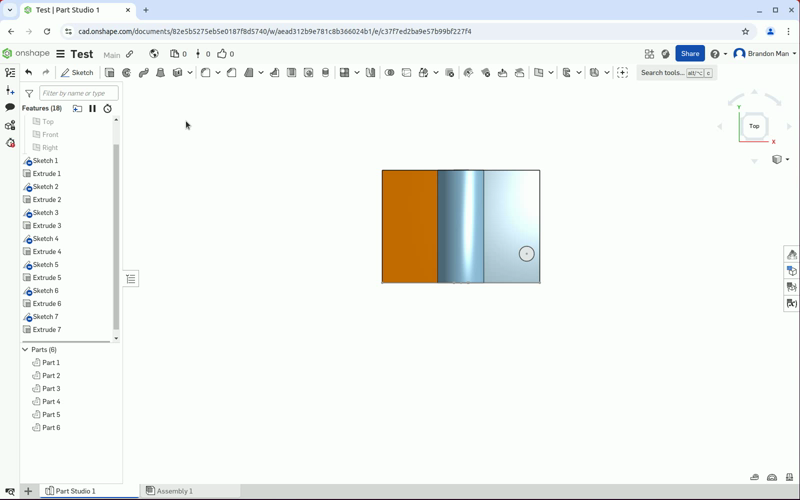
key(up, 3)
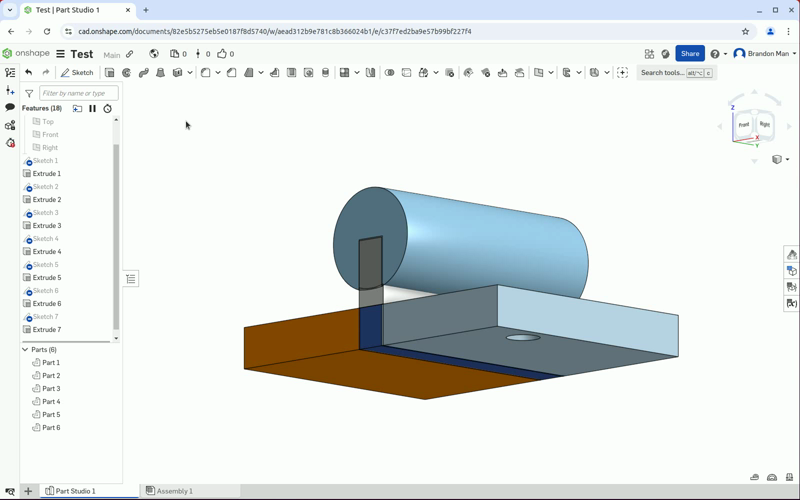
key(left, 3)
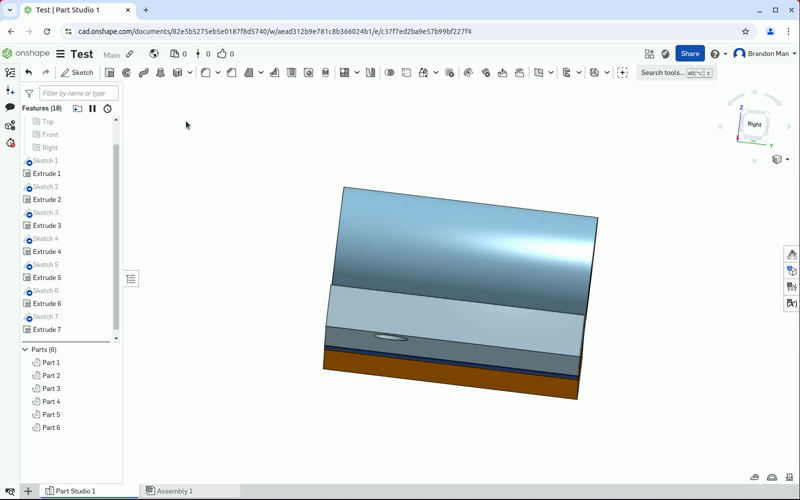
key(right, 3)
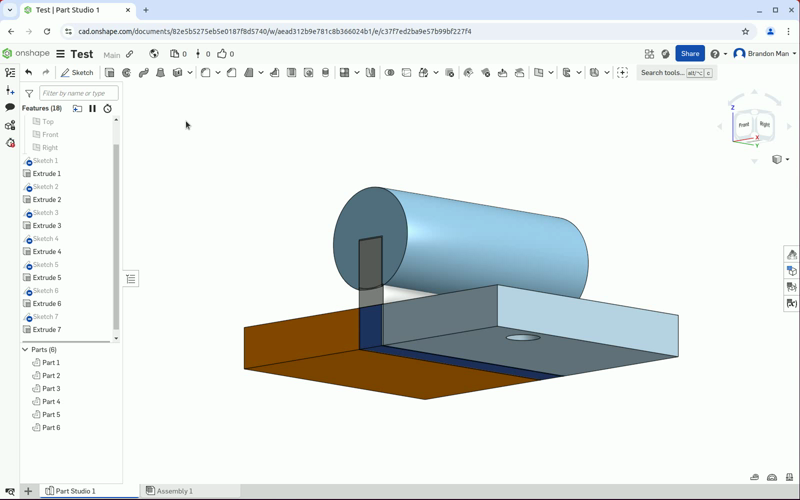
key(down, 3)
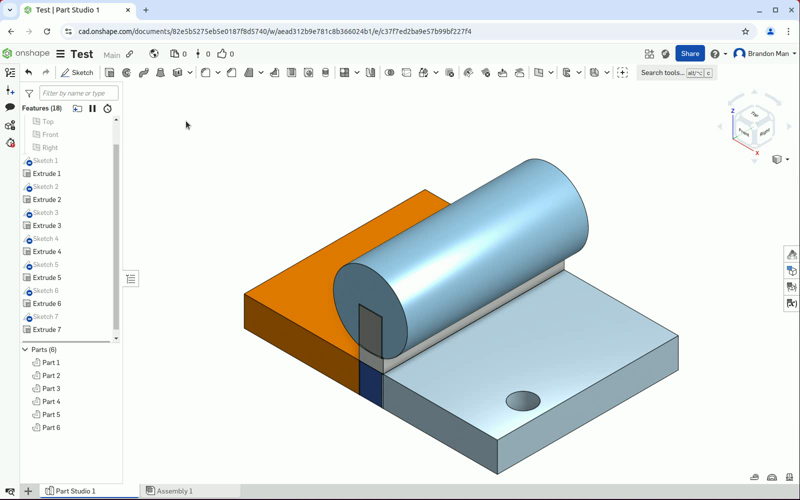
mouse_move(69, 163)
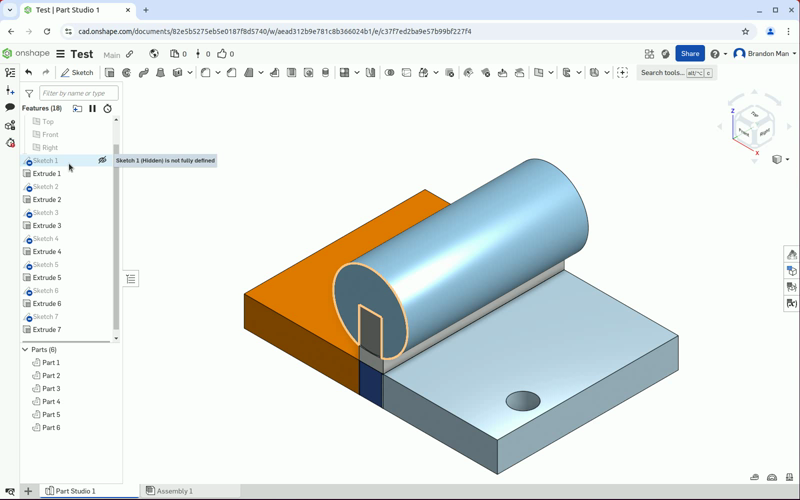
click(69, 163)